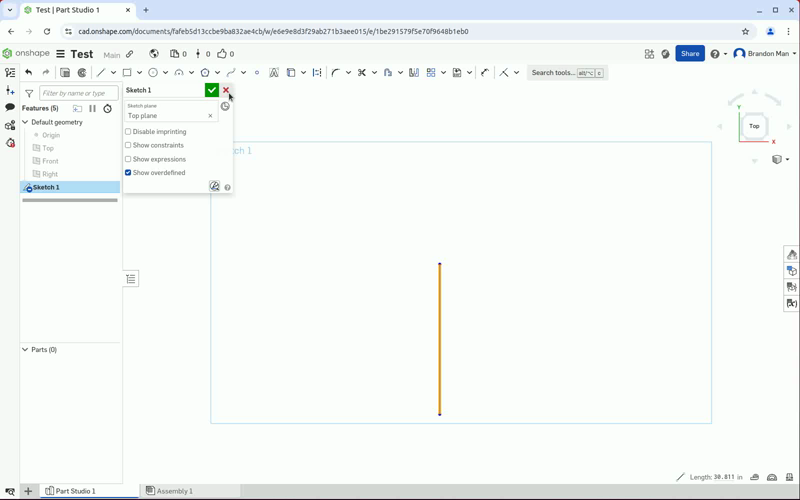
key(shift+h)
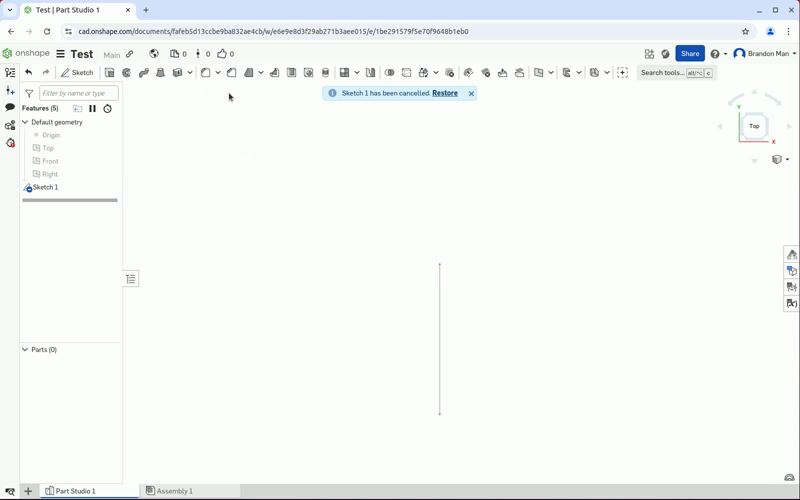
key(shift+s)
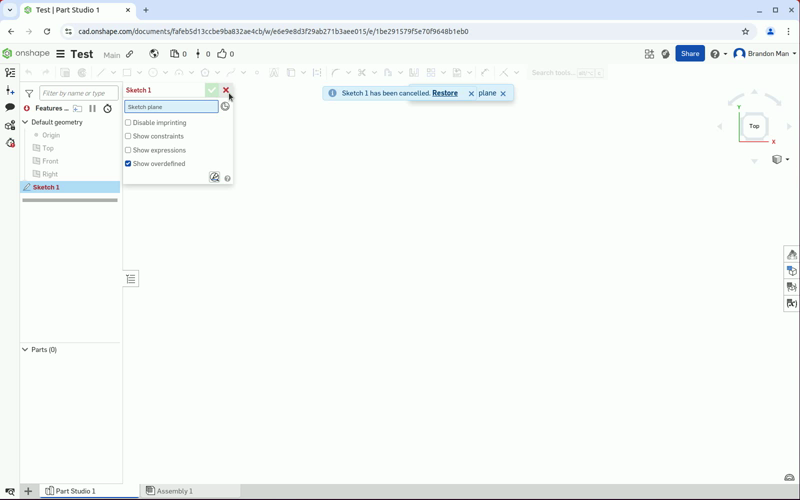
mouse_move(73, 150)
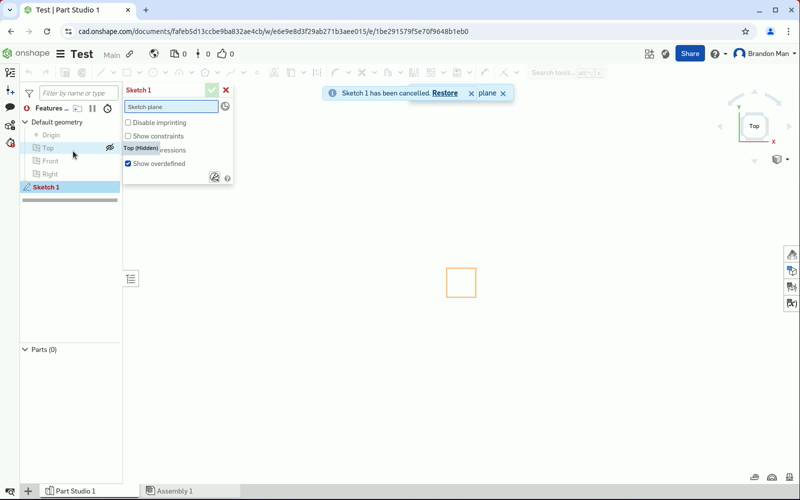
click(73, 150)
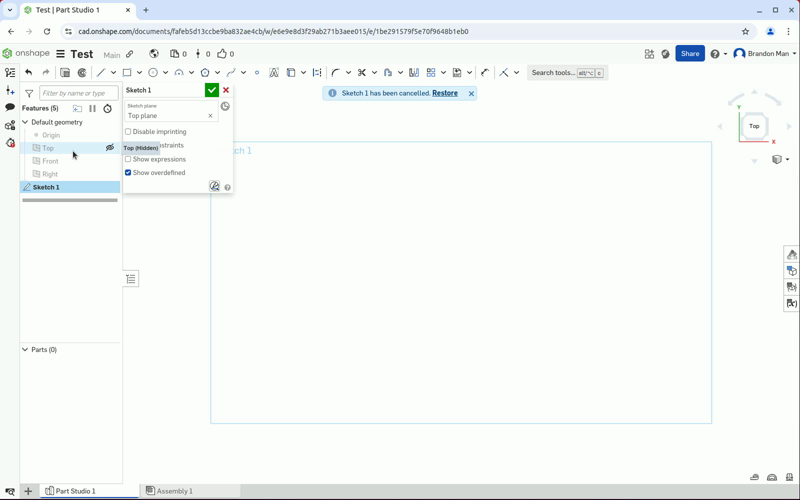
mouse_move(73, 352)
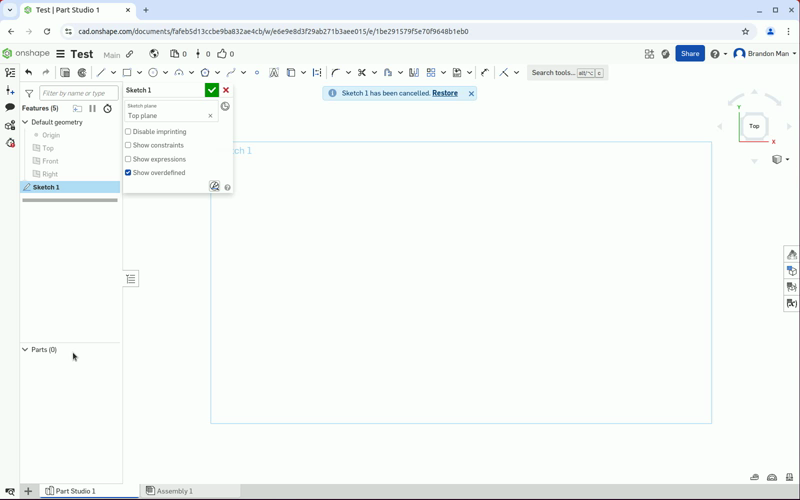
key(y)
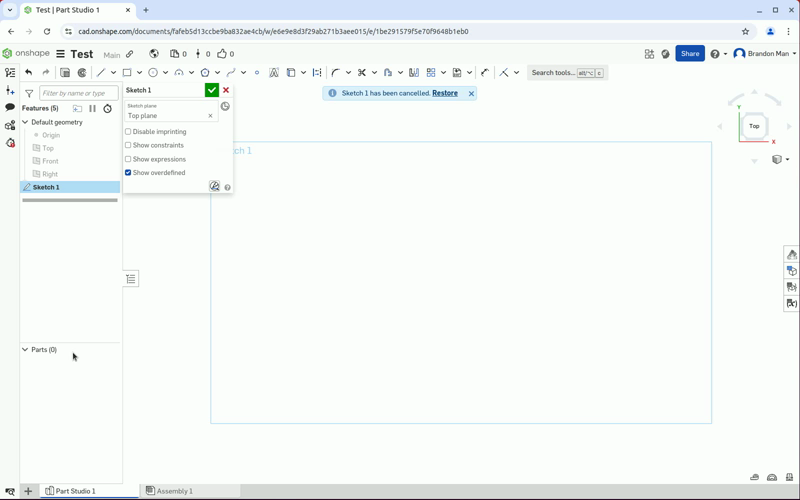
key(l)
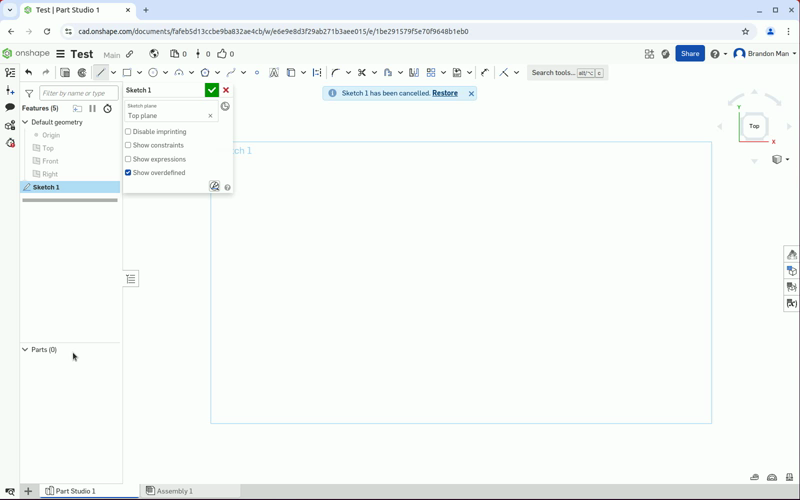
key_down(shift)
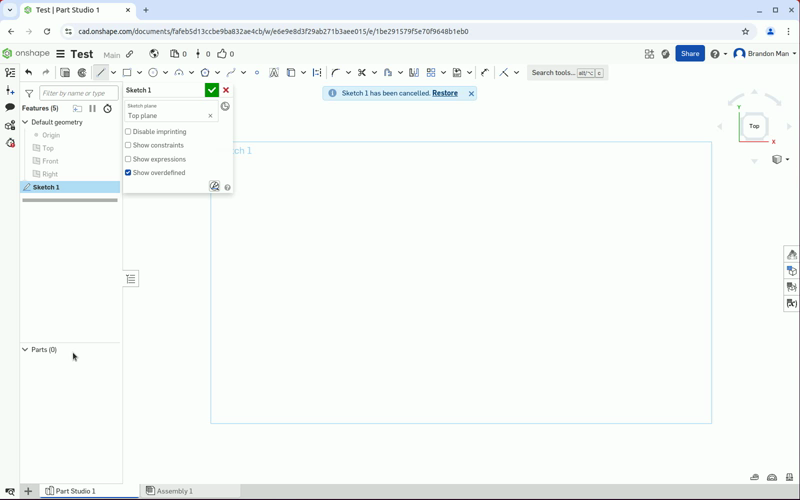
mouse_move(429, 300)
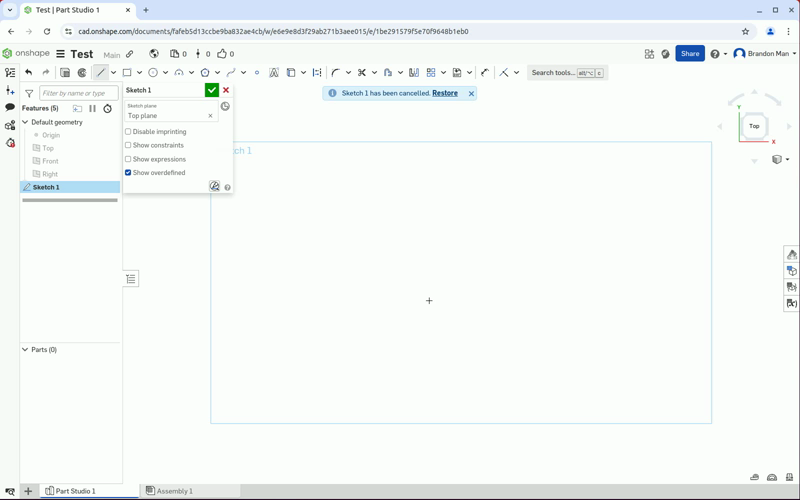
click(429, 300)
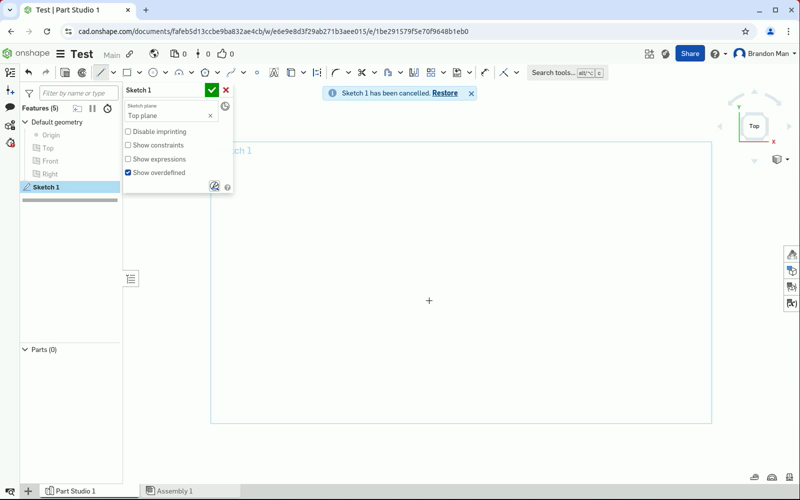
key_up(shift)
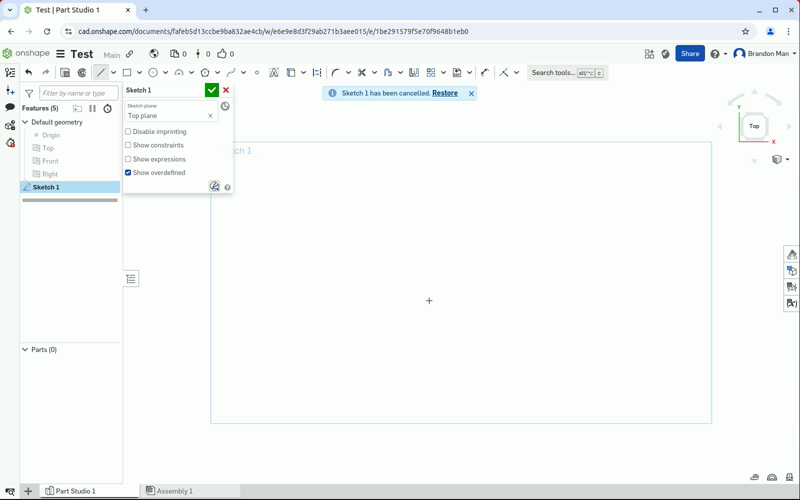
key_down(shift)
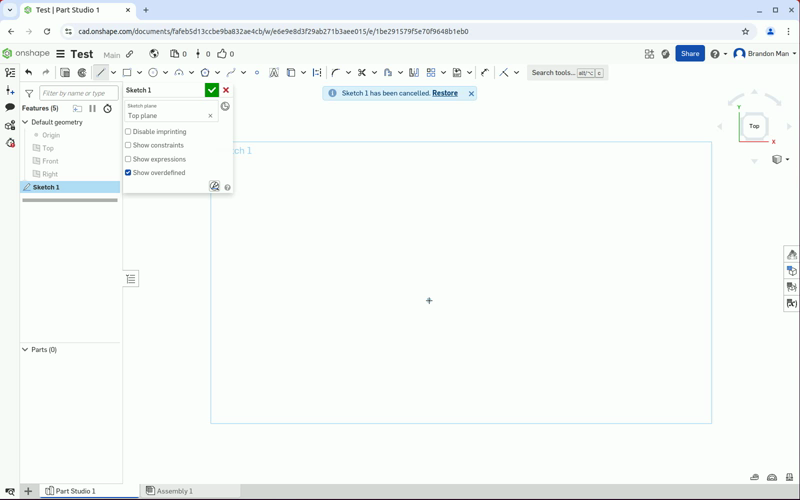
mouse_move(492, 300)
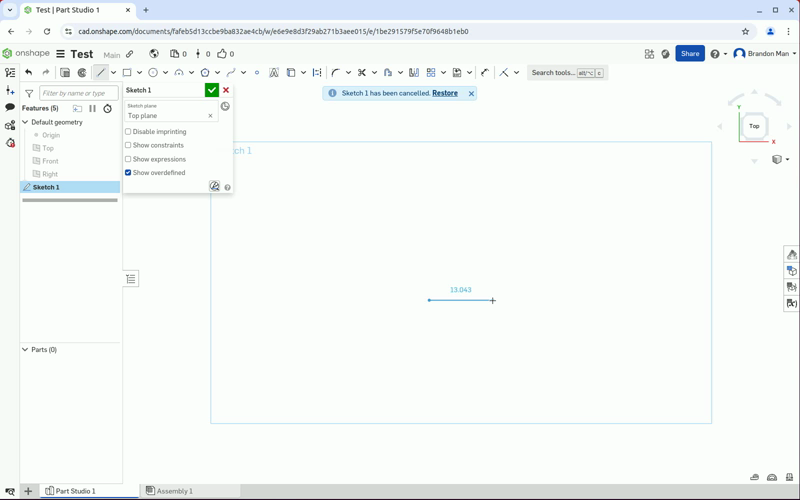
click(492, 300)
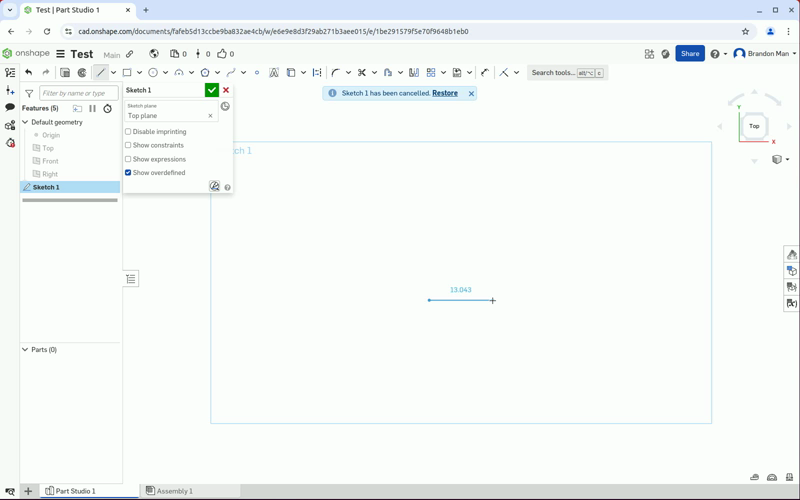
key_up(shift)
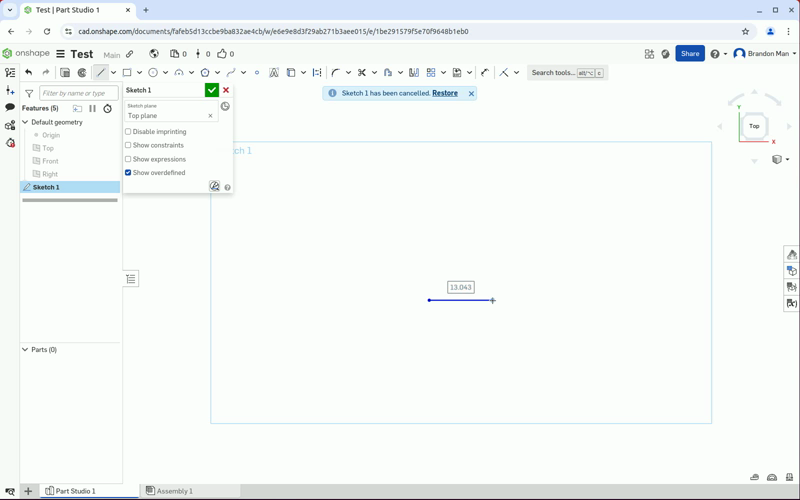
key_down(shift)
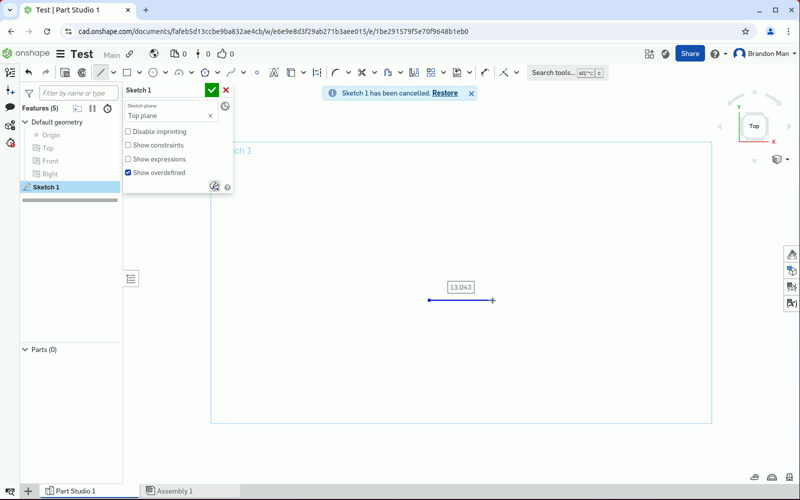
mouse_move(522, 300)
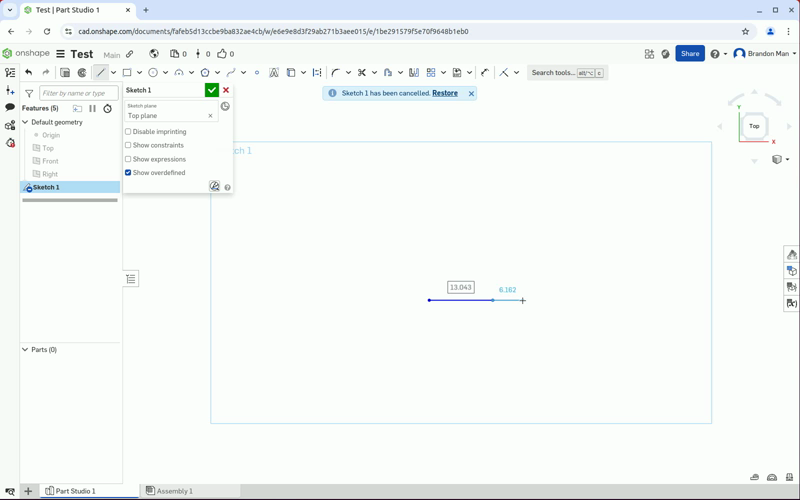
mouse_move(492, 264)
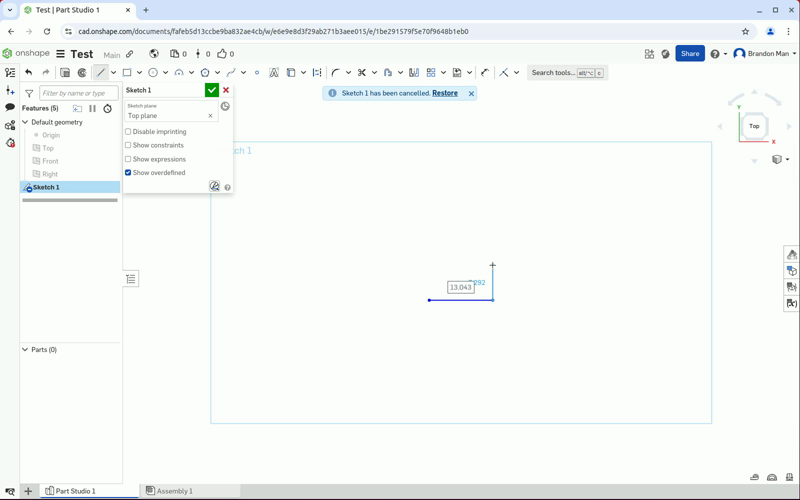
click(492, 264)
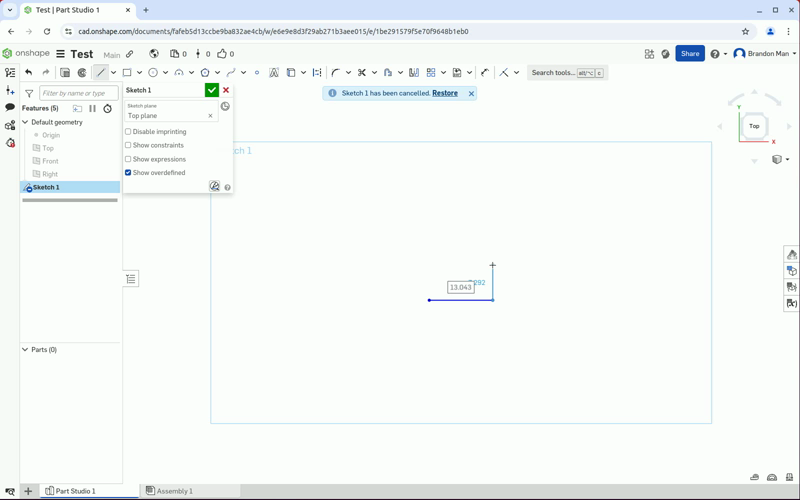
key_up(shift)
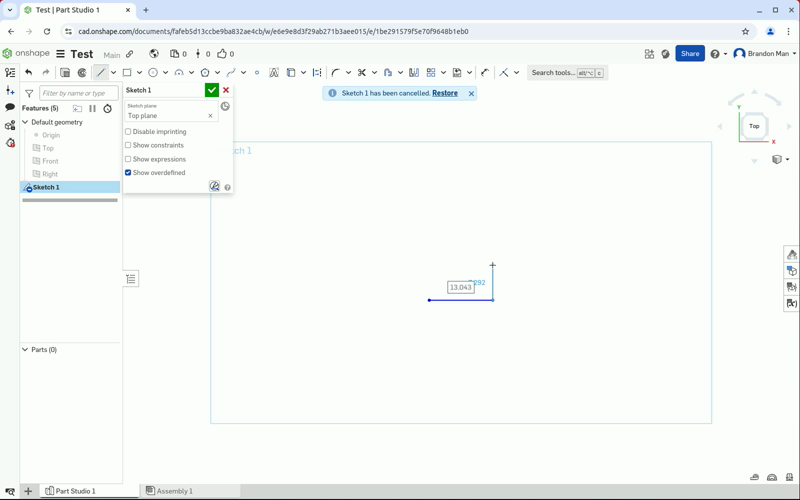
key_down(shift)
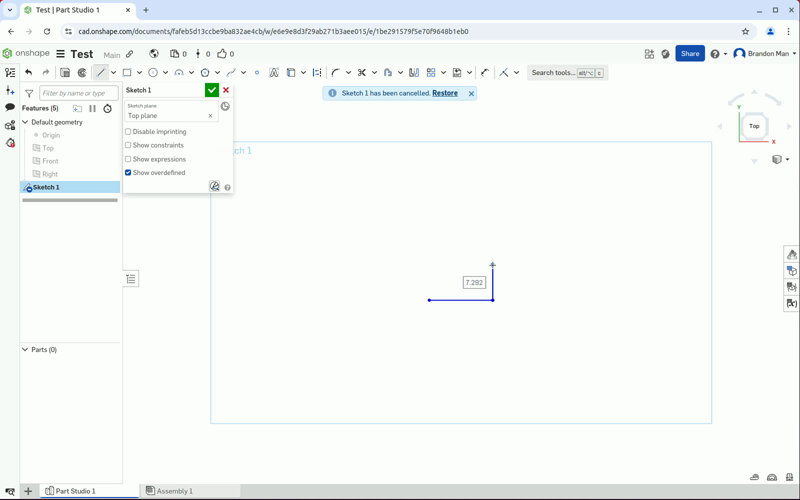
mouse_move(429, 264)
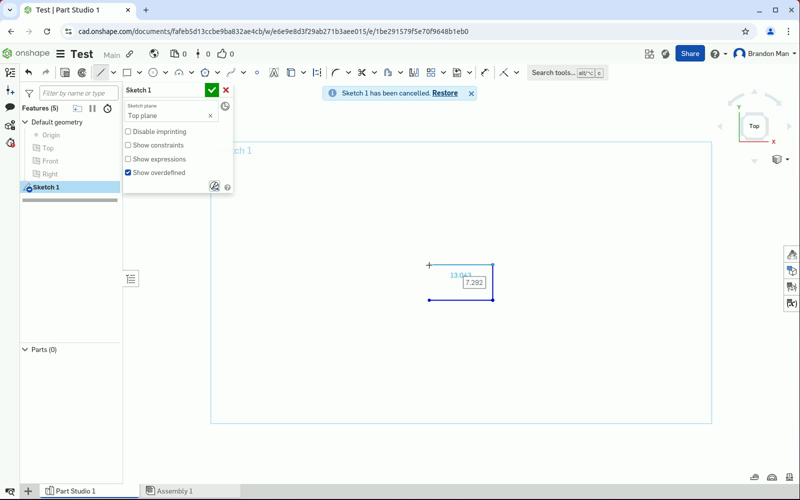
click(429, 264)
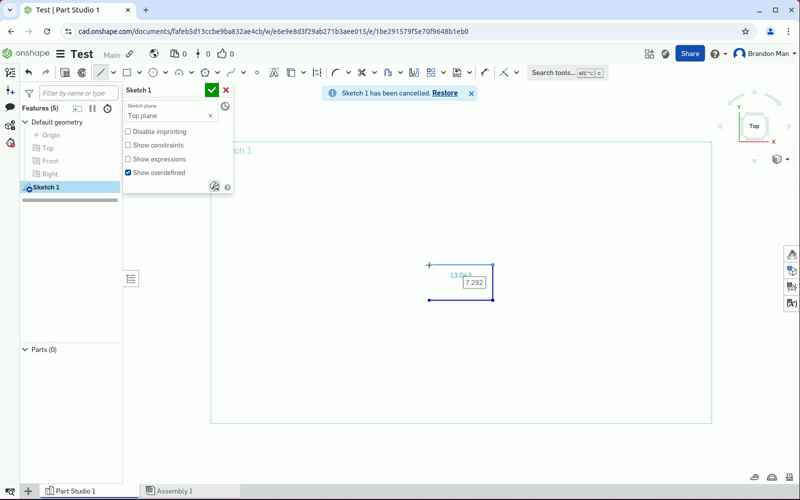
key_up(shift)
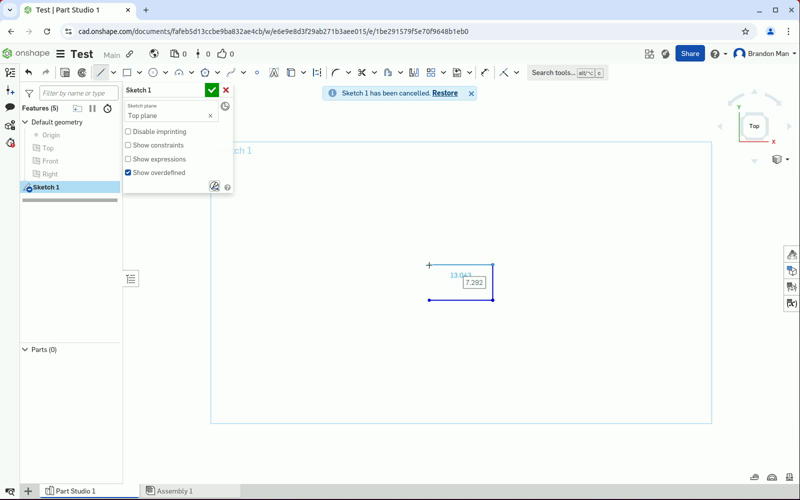
mouse_move(459, 264)
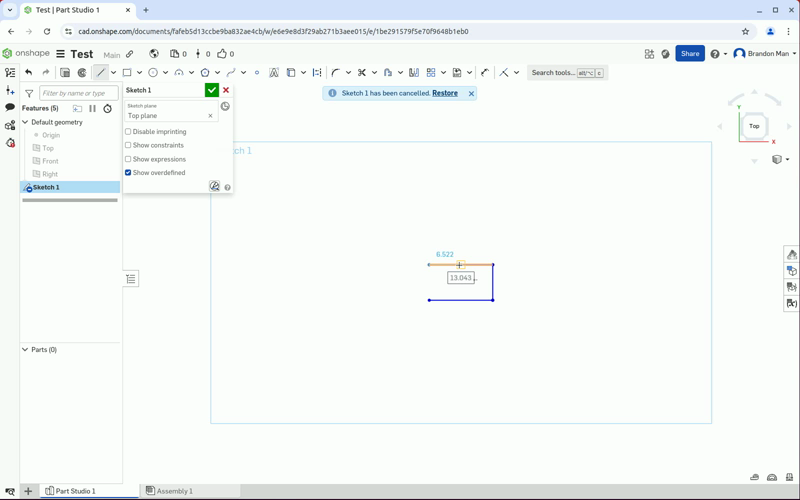
key_down(shift)
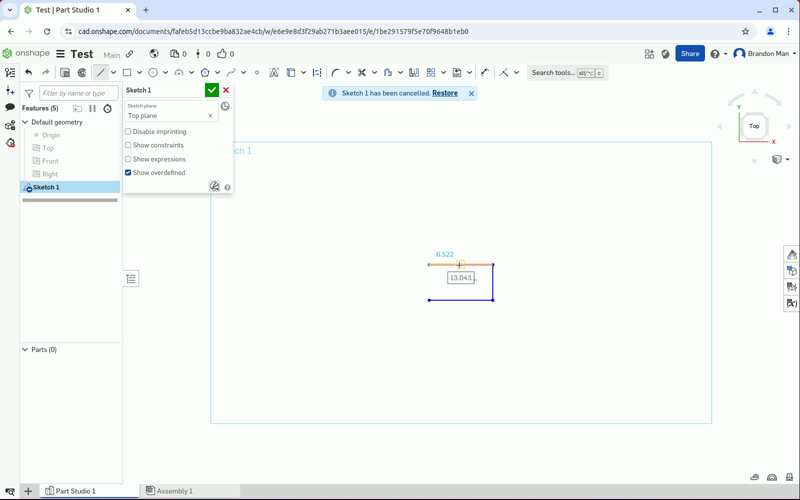
mouse_move(429, 300)
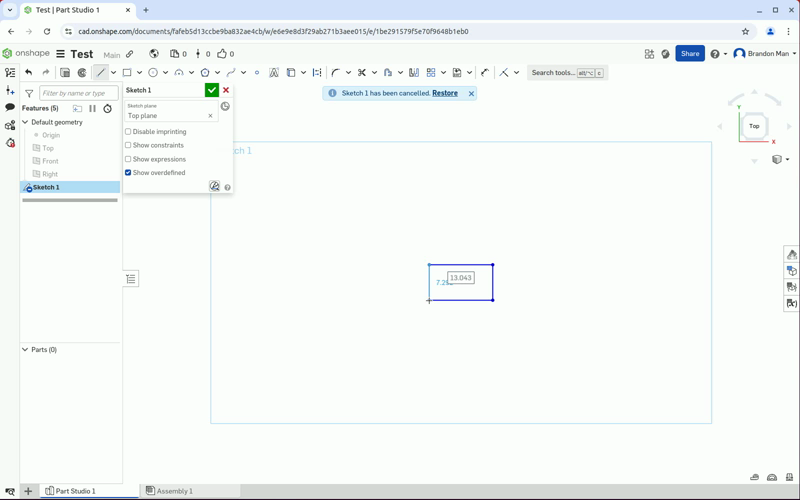
key_up(shift)
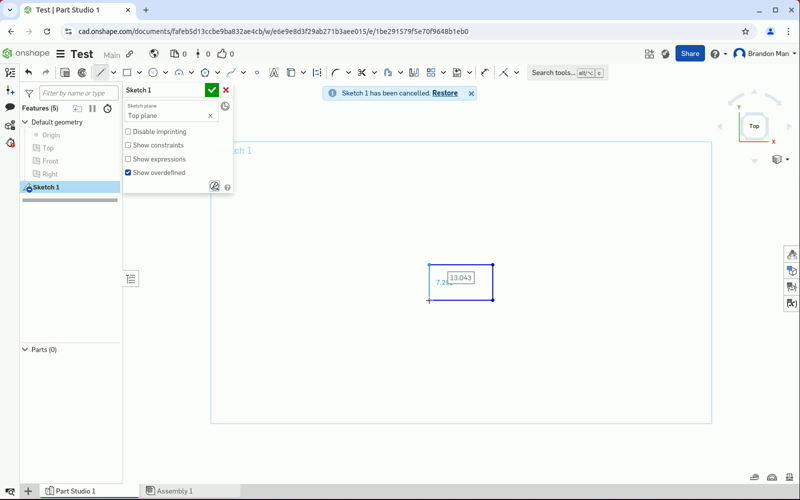
click(429, 300)
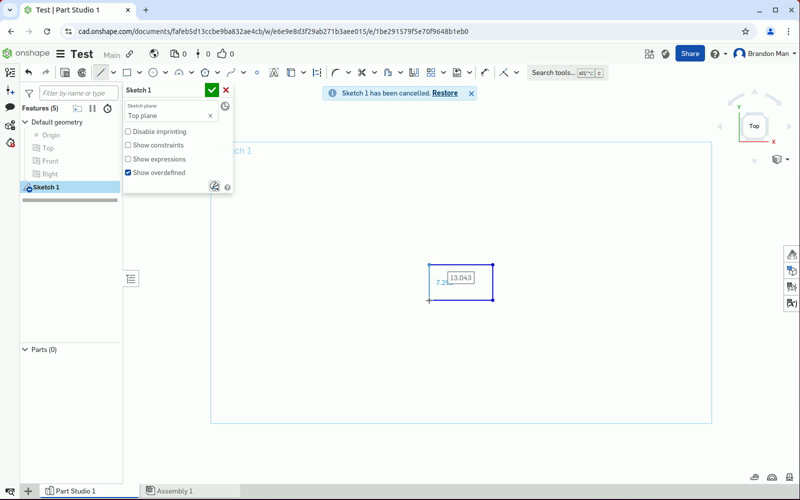
key(esc)
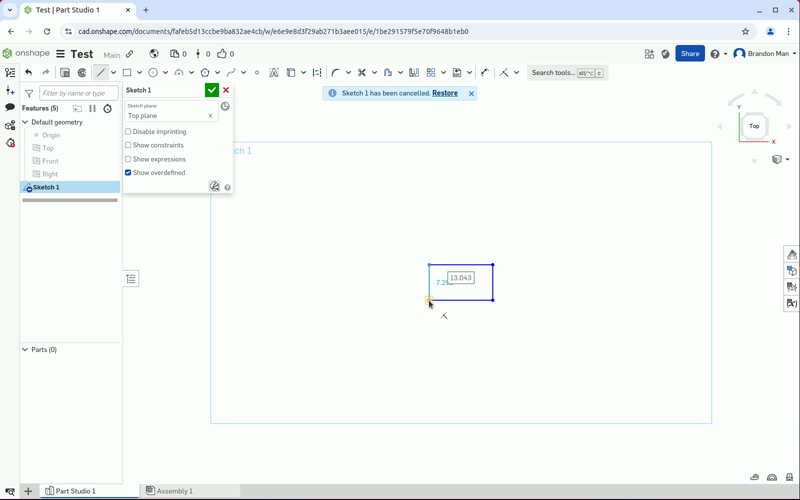
key(l)
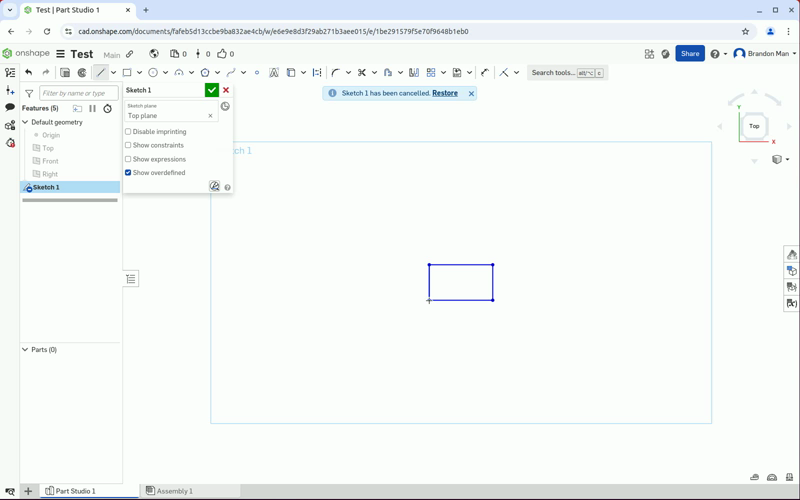
key_down(shift)
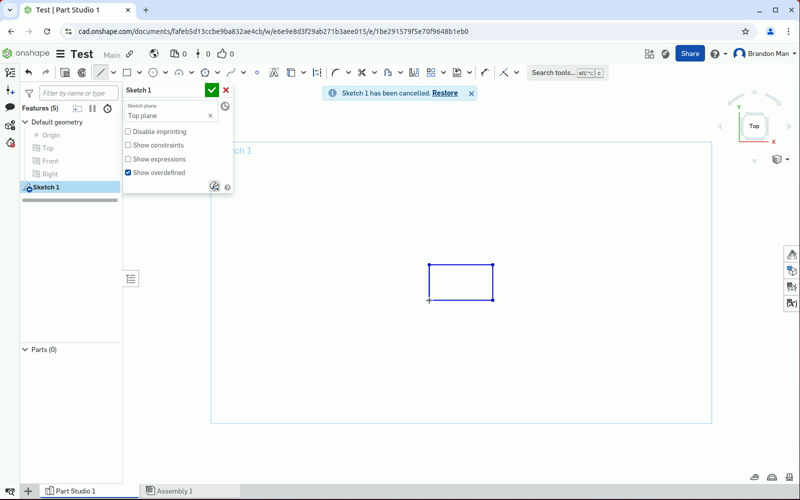
mouse_move(431, 298)
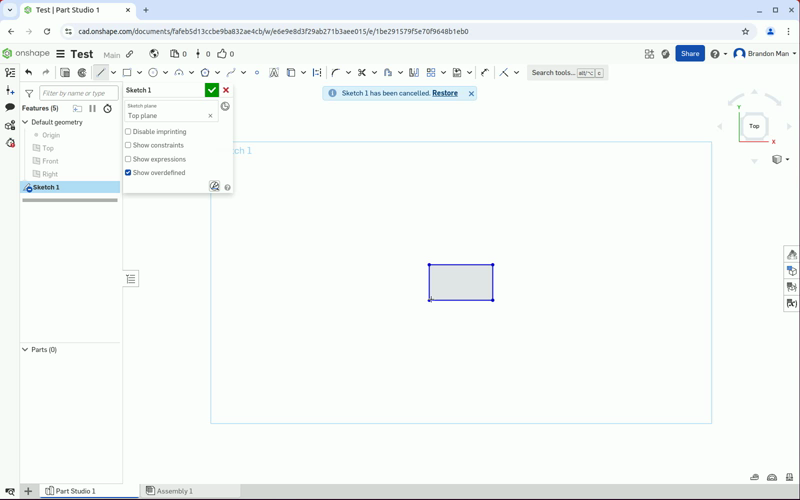
scroll(6)
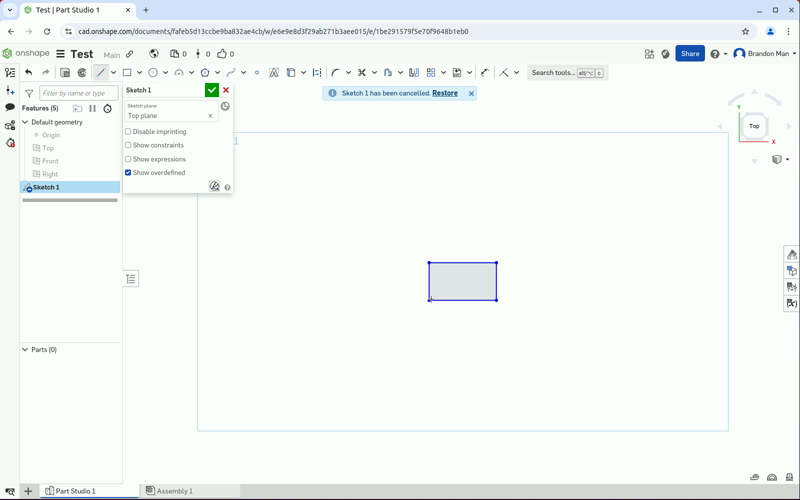
scroll(6)
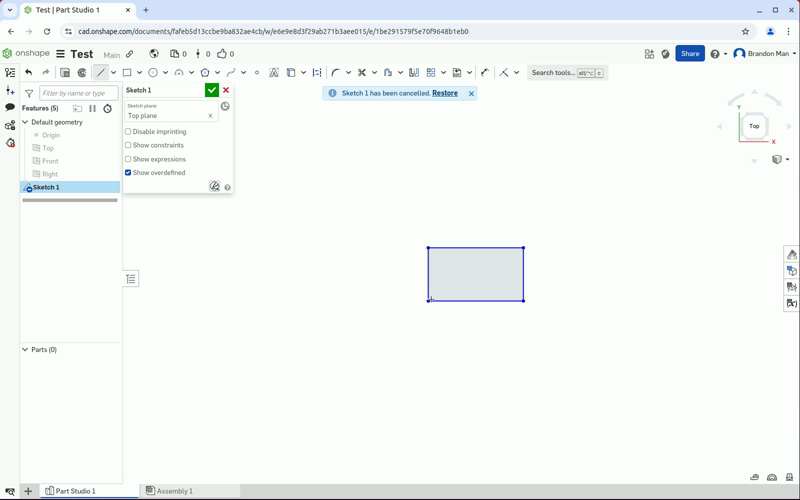
scroll(6)
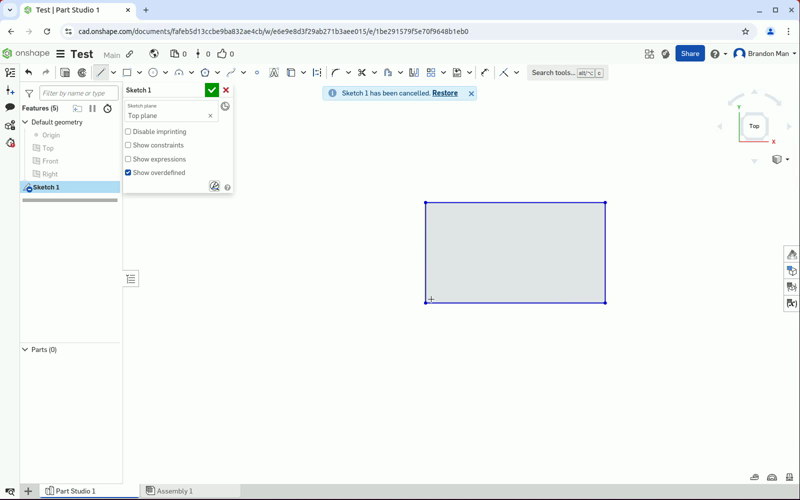
scroll(6)
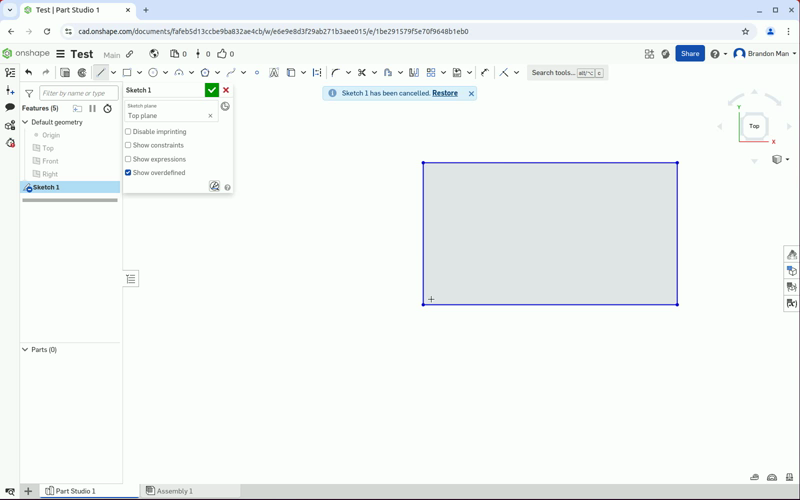
scroll(6)
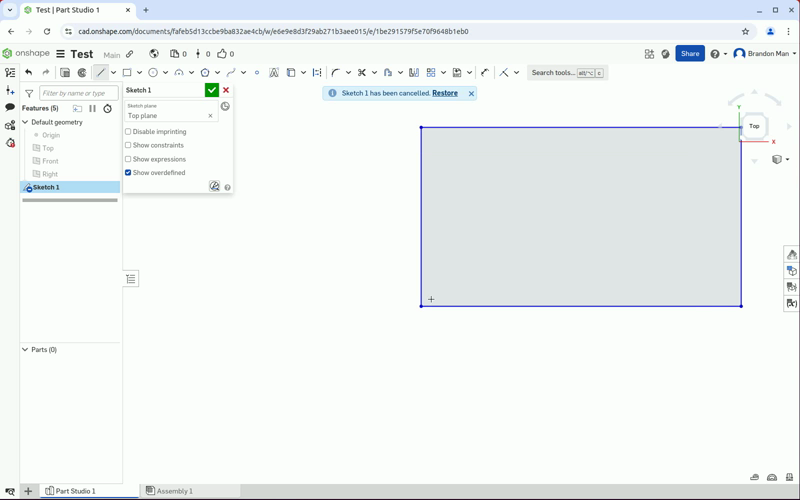
scroll(6)
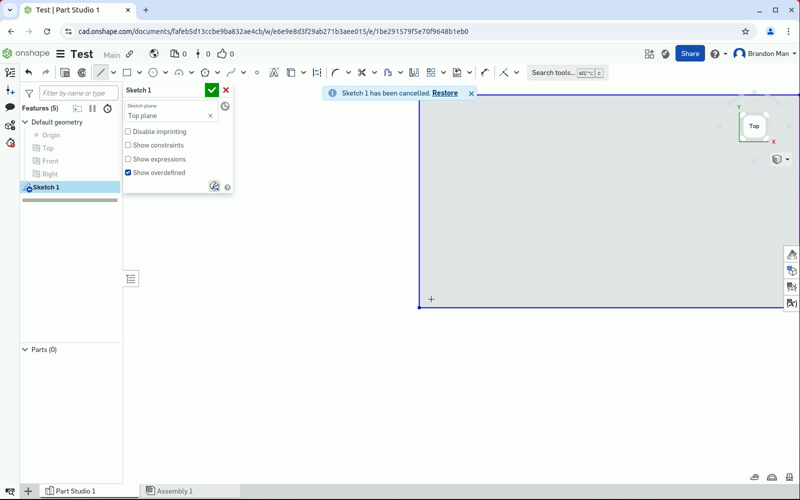
scroll(6)
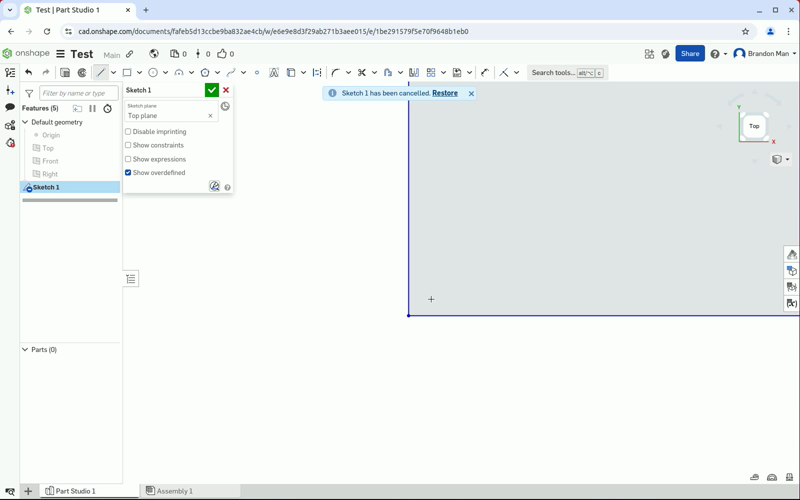
click(431, 298)
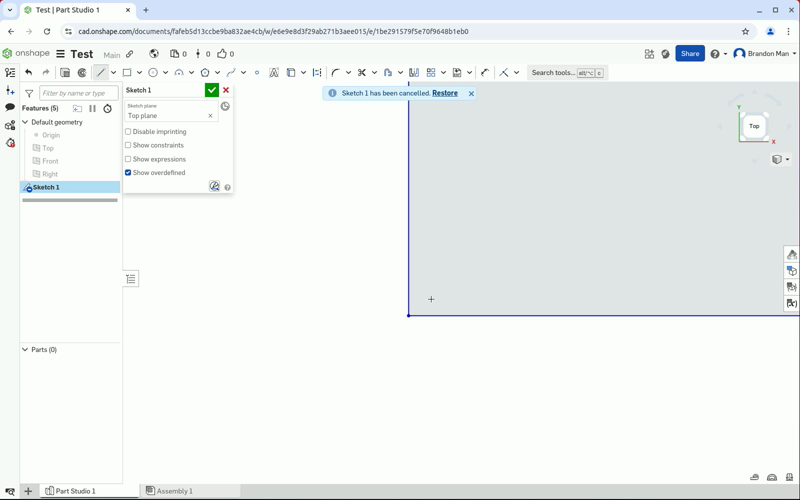
scroll(-6)
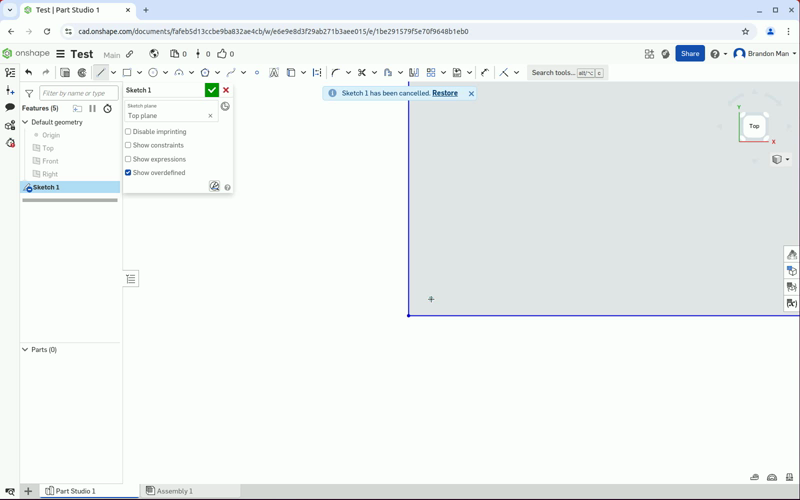
scroll(-6)
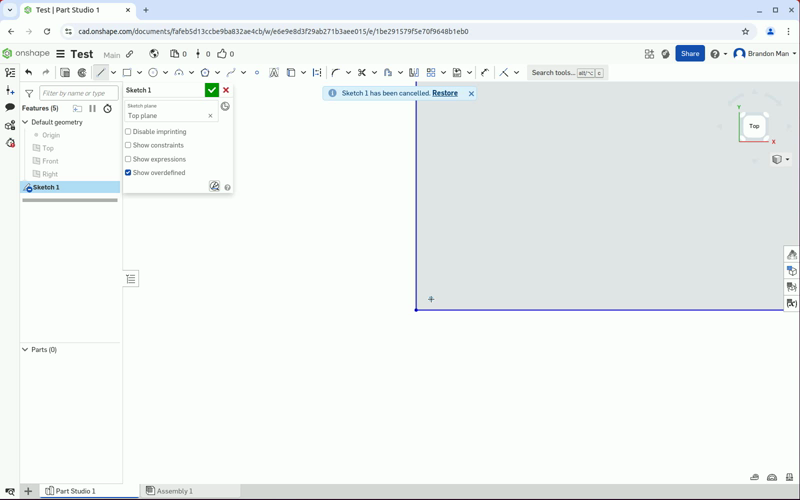
scroll(-6)
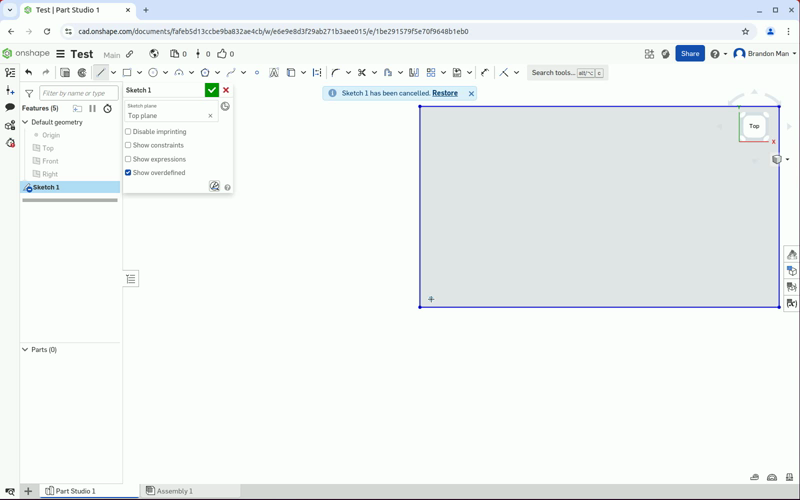
scroll(-6)
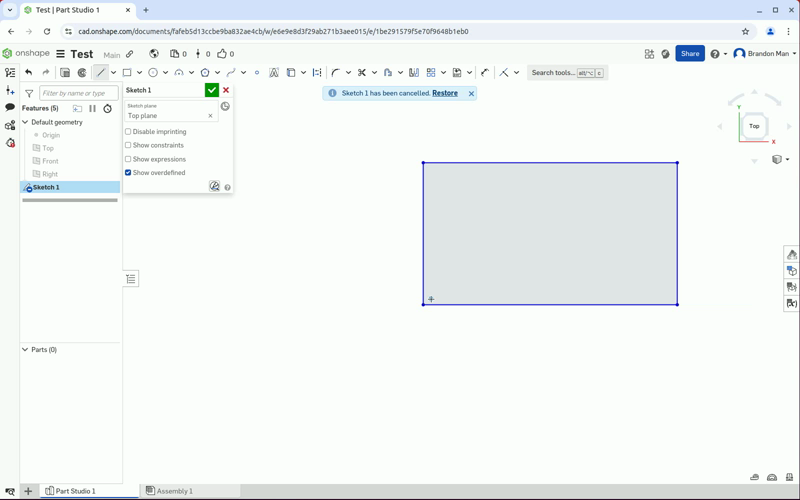
scroll(-6)
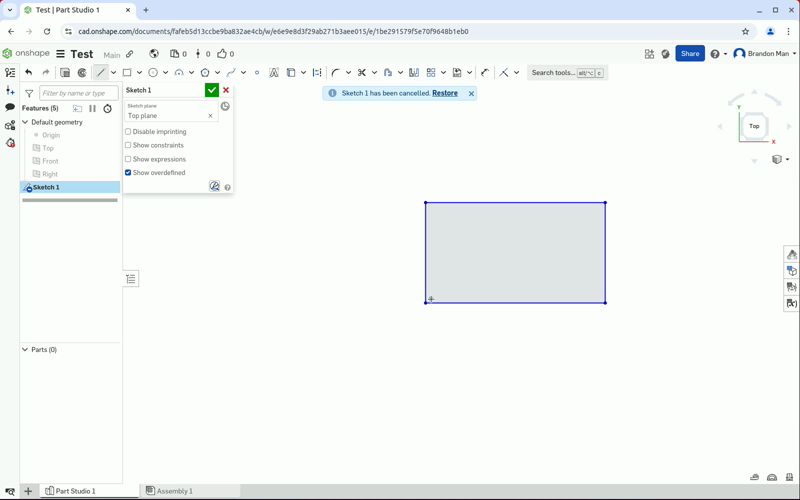
scroll(-6)
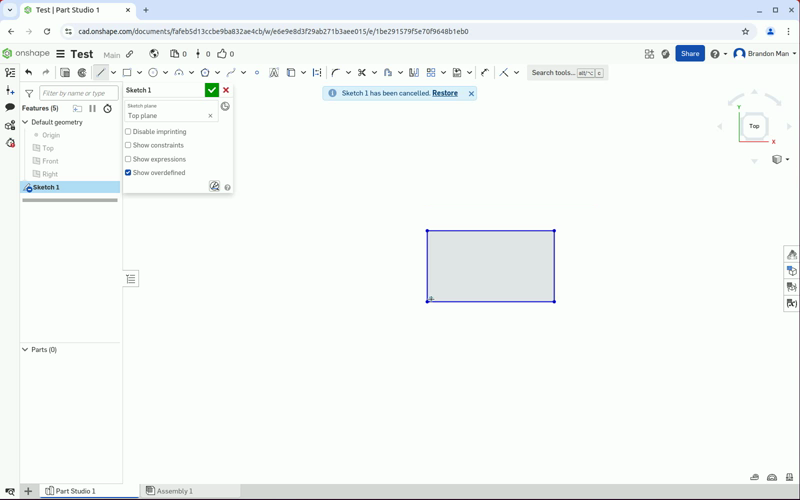
scroll(-6)
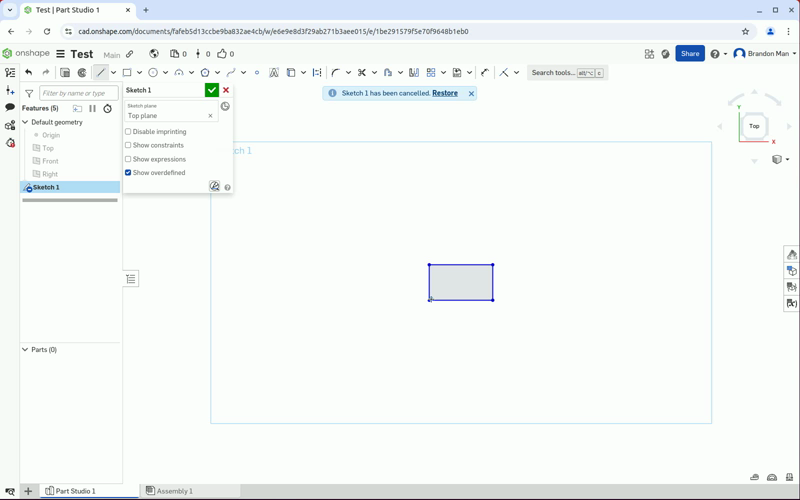
key_up(shift)
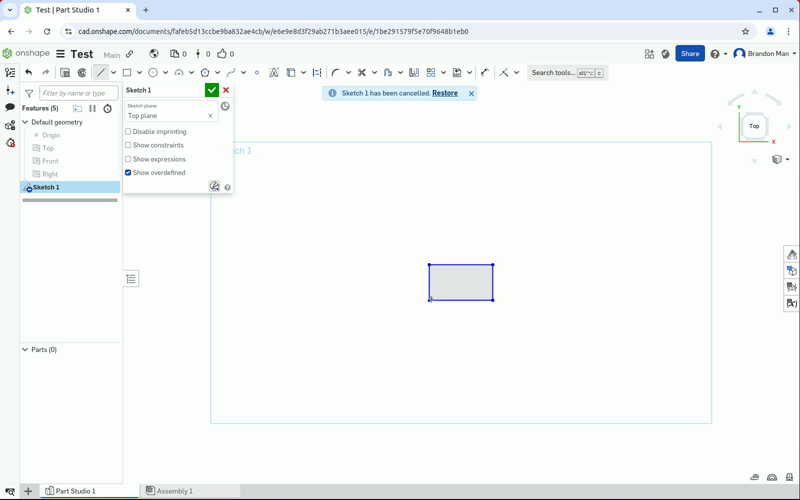
key_down(shift)
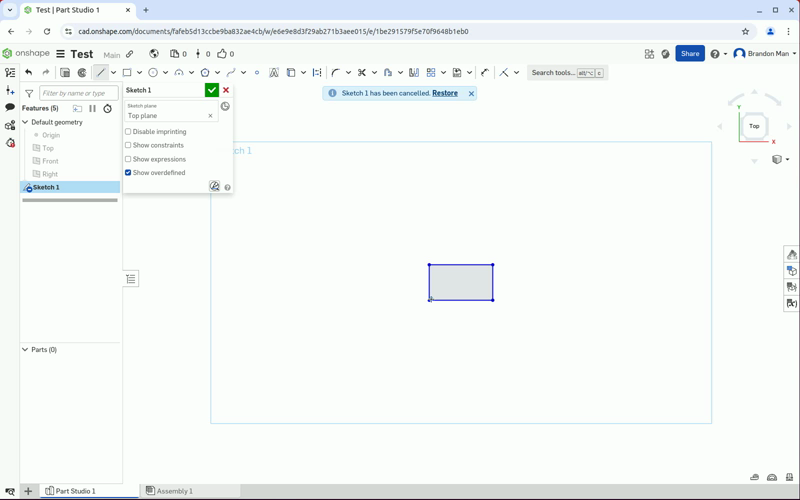
mouse_move(461, 298)
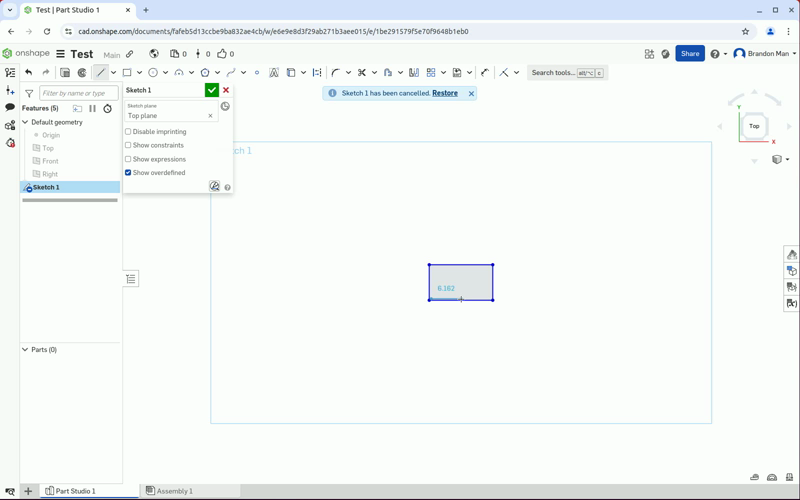
mouse_move(490, 298)
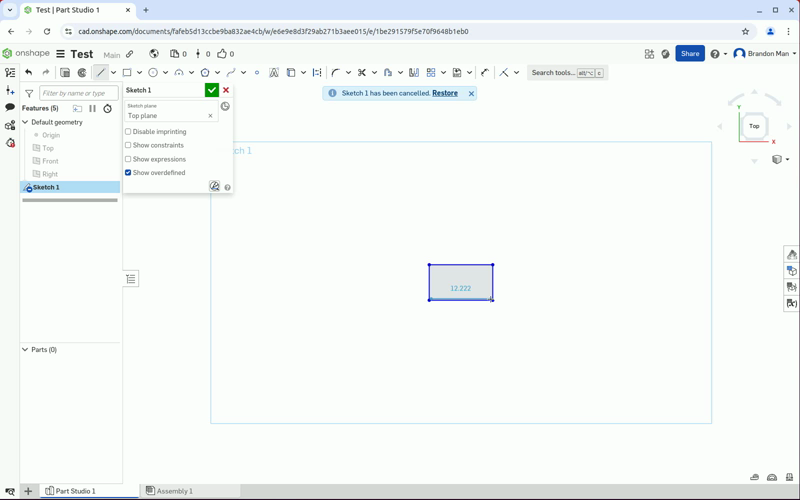
scroll(6)
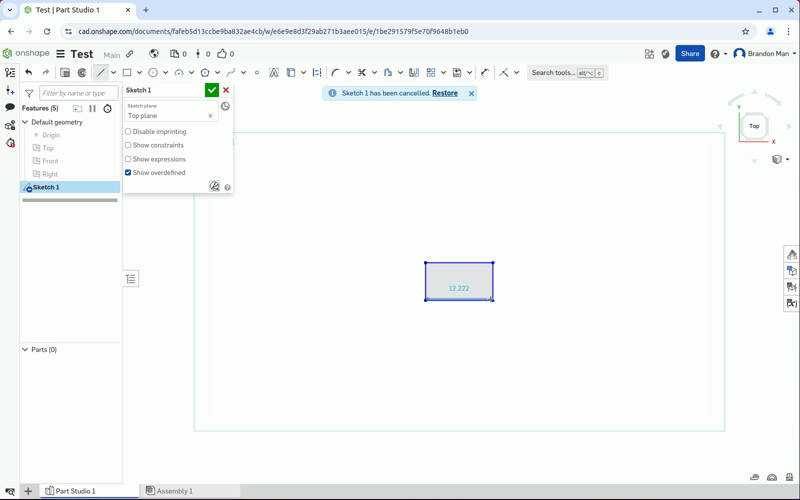
scroll(6)
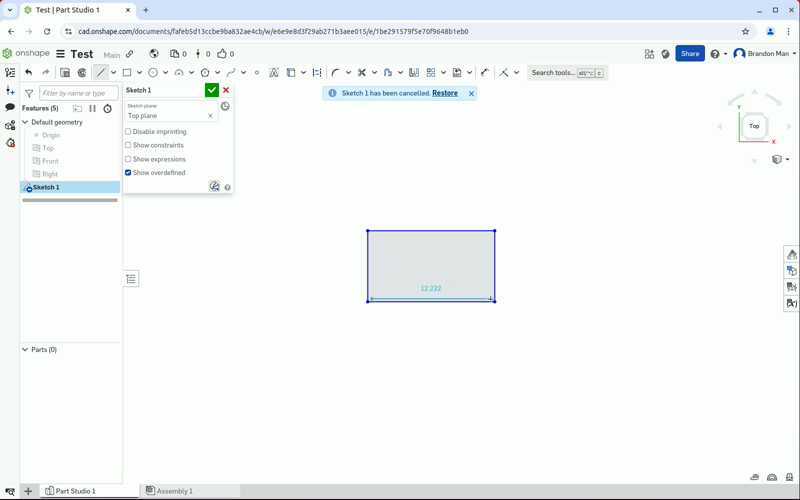
scroll(6)
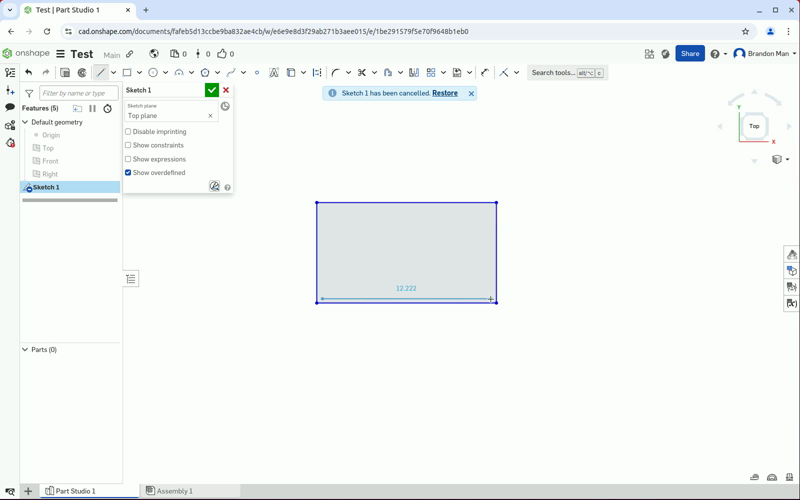
scroll(6)
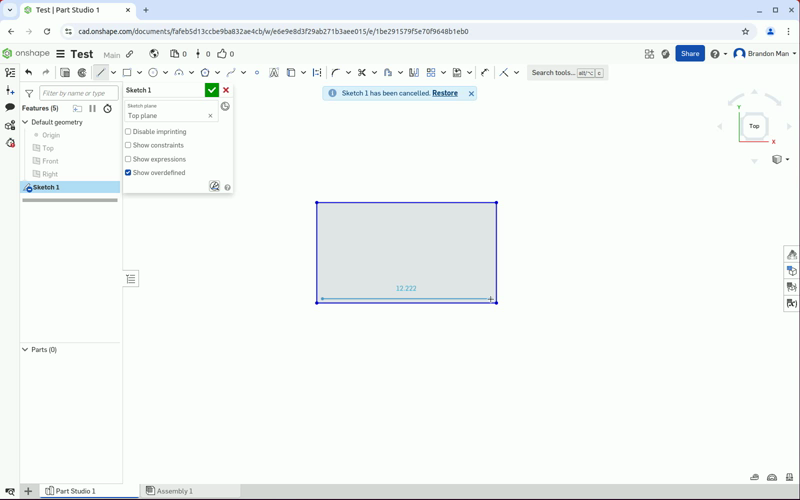
scroll(6)
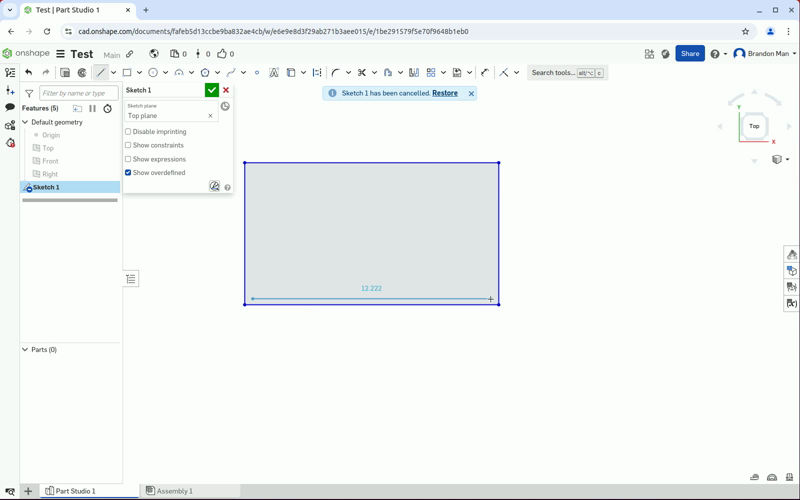
scroll(6)
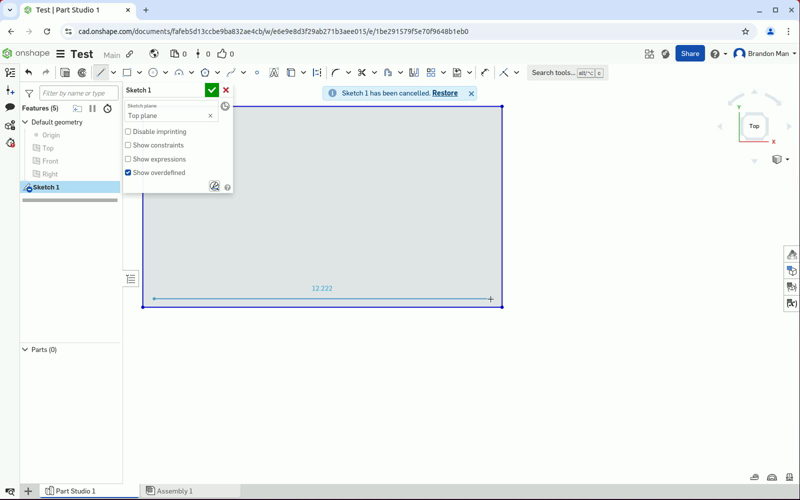
scroll(6)
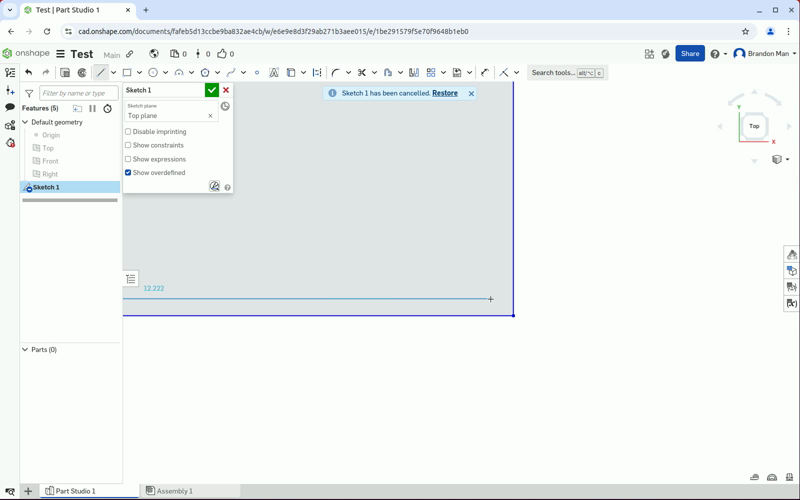
click(490, 298)
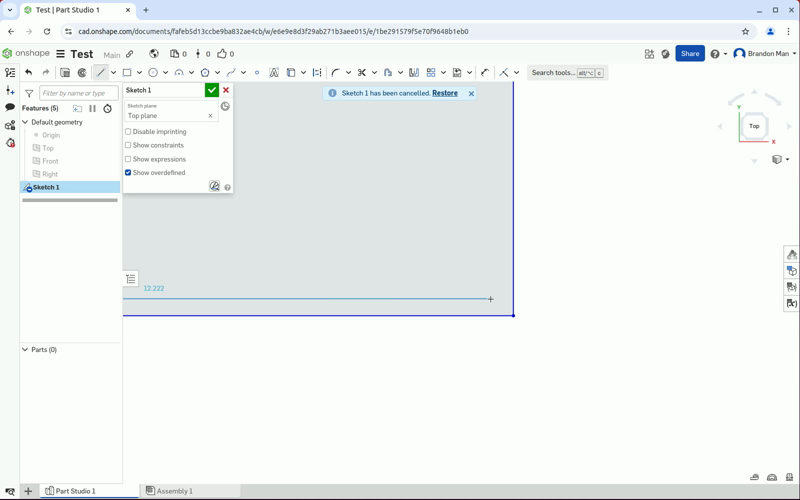
scroll(-6)
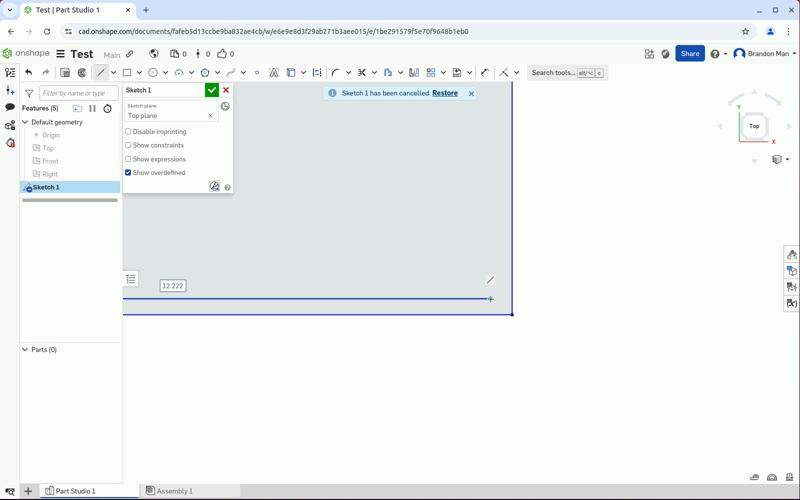
scroll(-6)
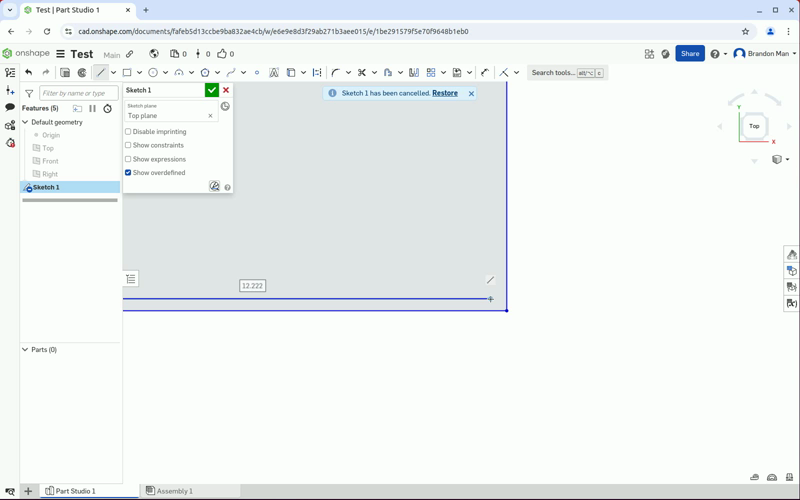
scroll(-6)
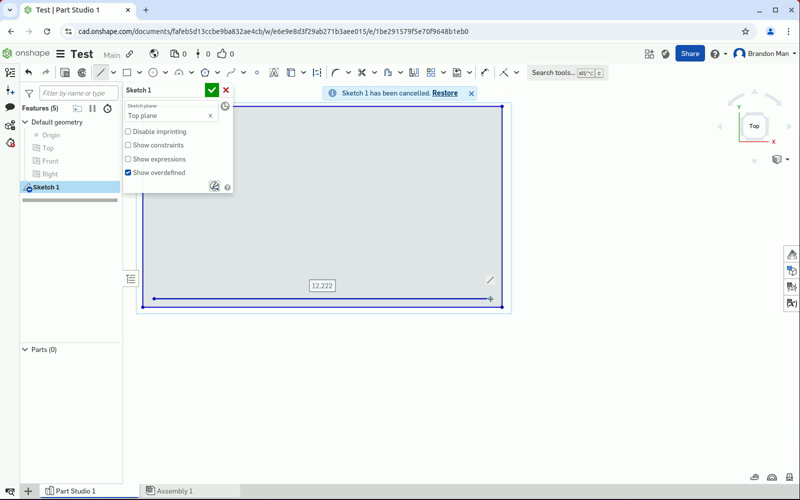
scroll(-6)
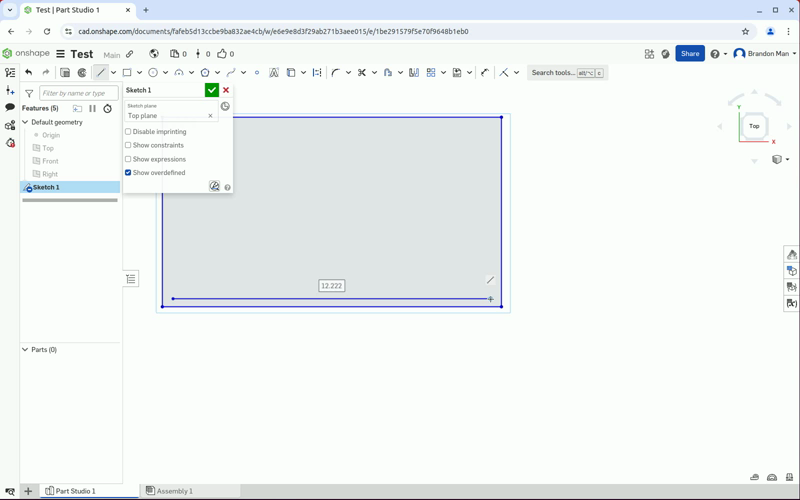
scroll(-6)
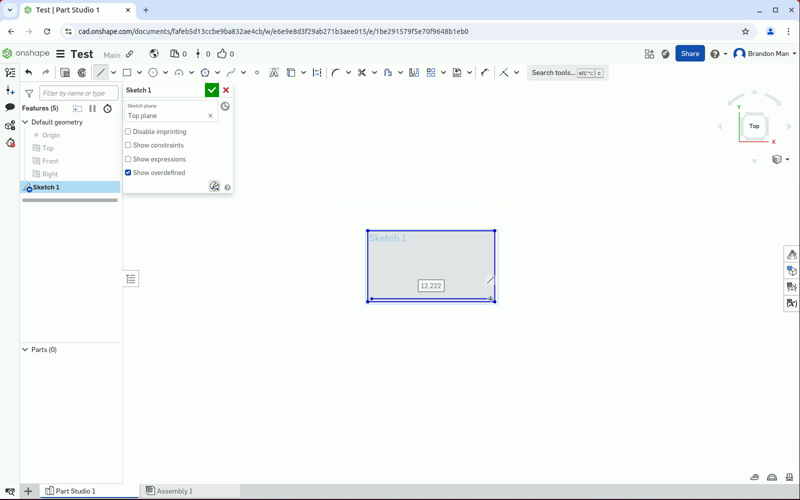
scroll(-6)
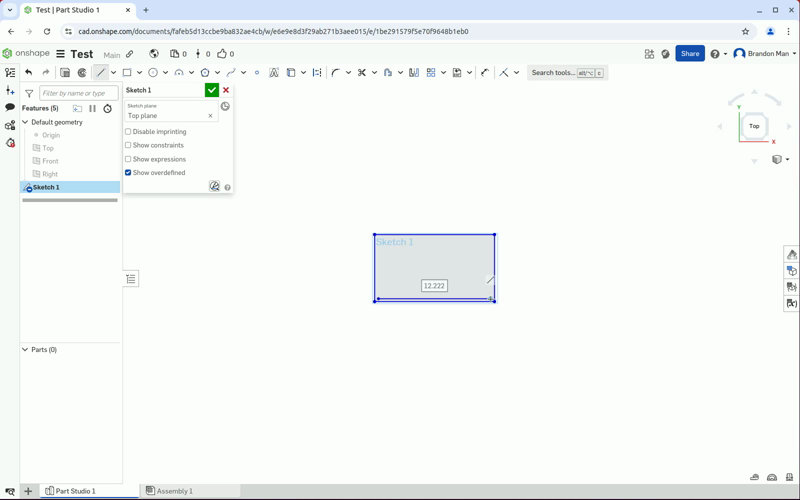
scroll(-6)
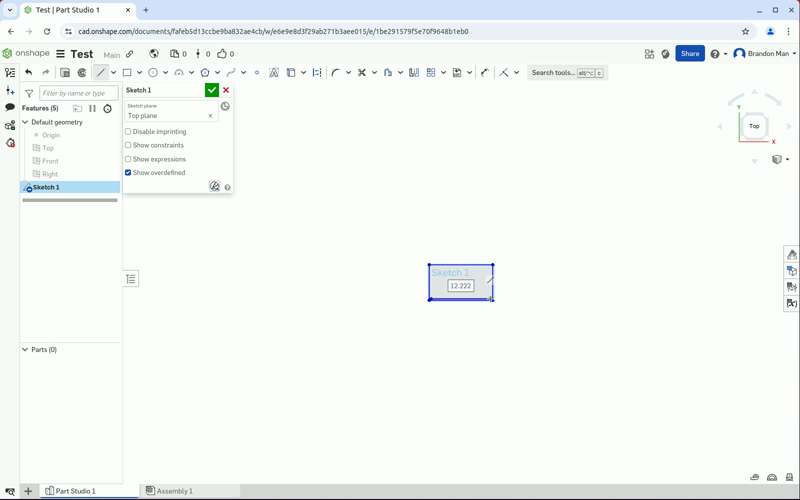
key_up(shift)
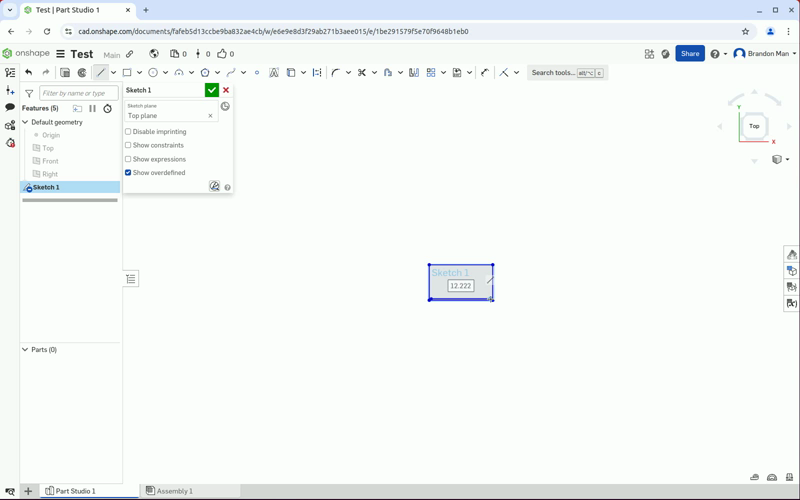
key_down(shift)
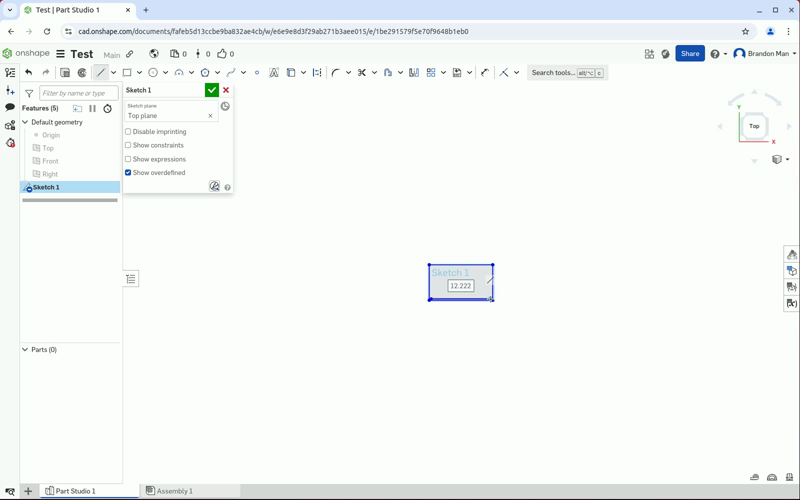
mouse_move(520, 298)
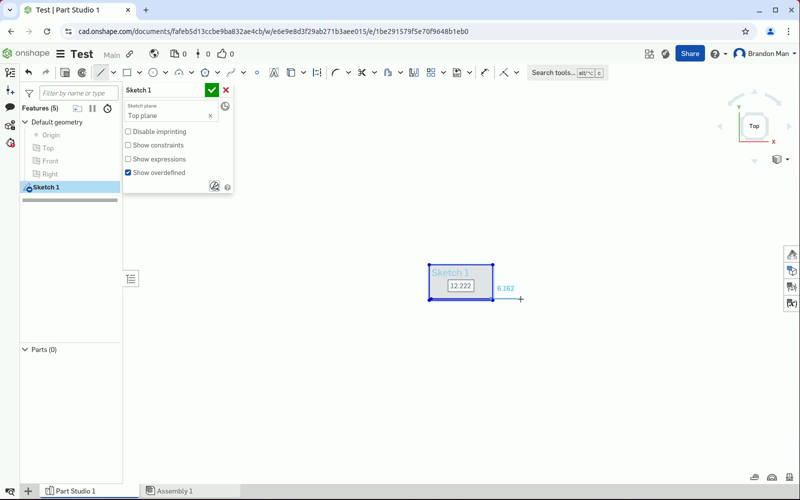
mouse_move(490, 266)
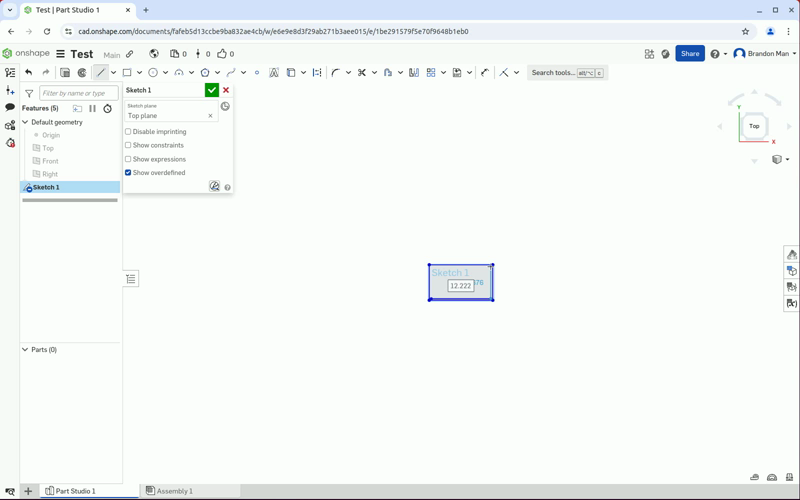
scroll(6)
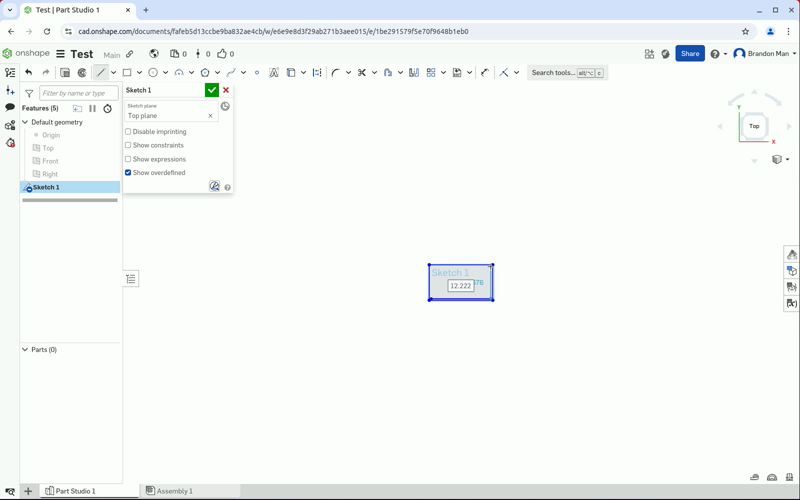
scroll(6)
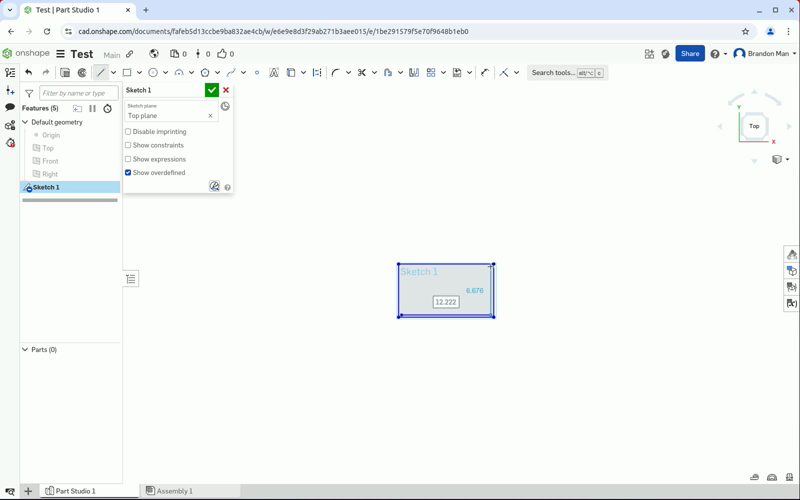
scroll(6)
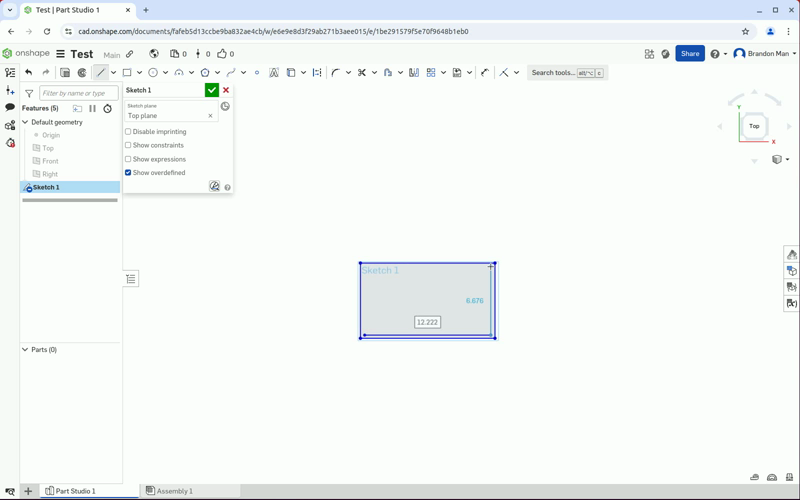
scroll(6)
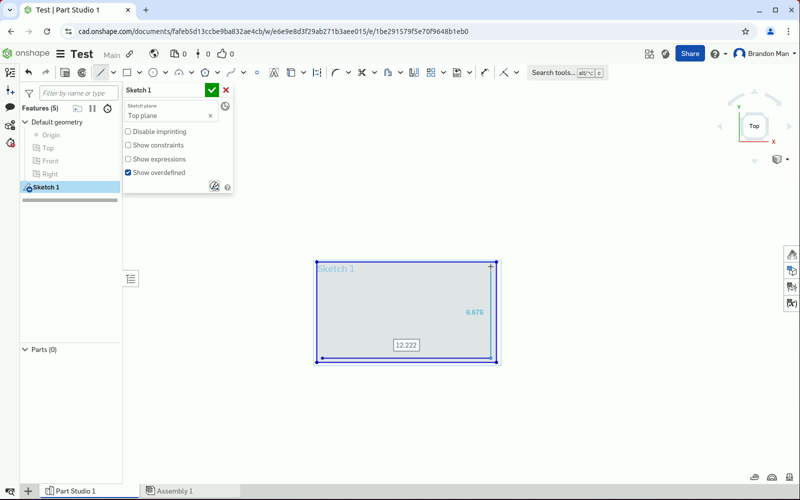
scroll(6)
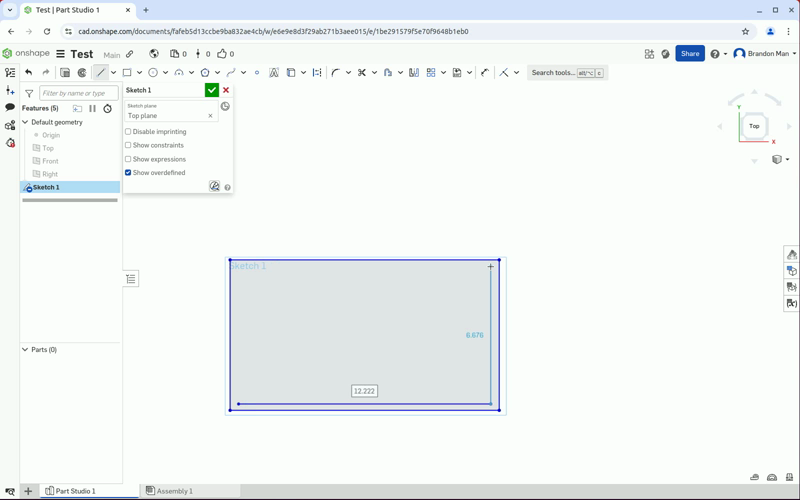
scroll(6)
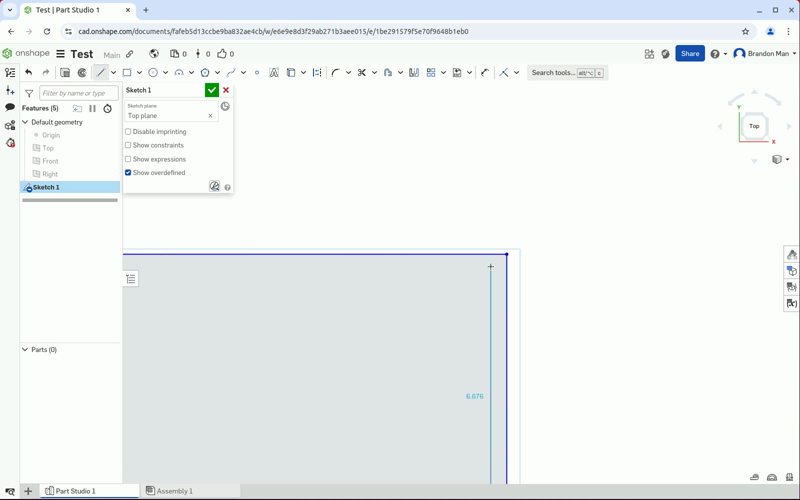
scroll(6)
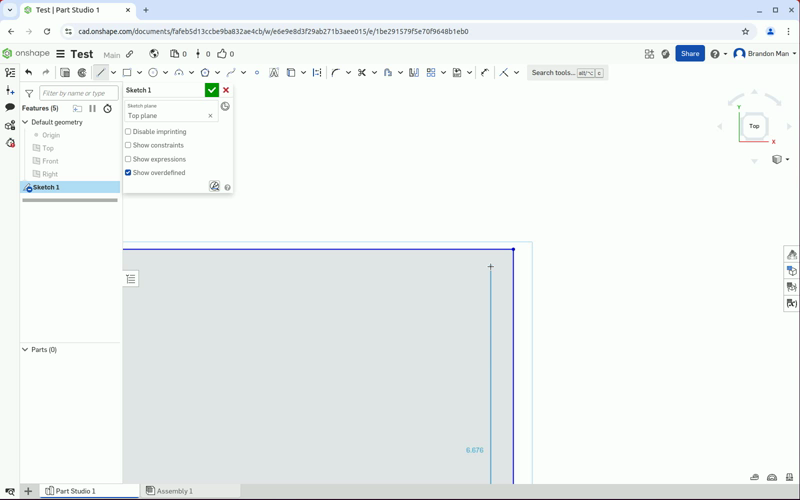
click(490, 266)
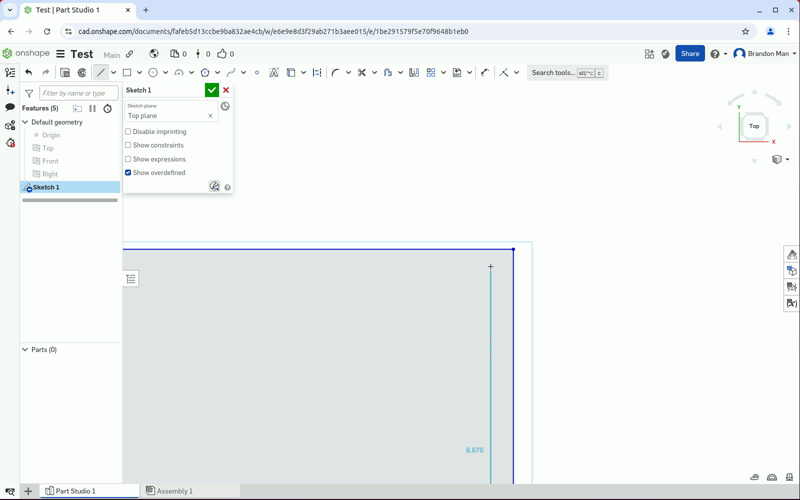
scroll(-6)
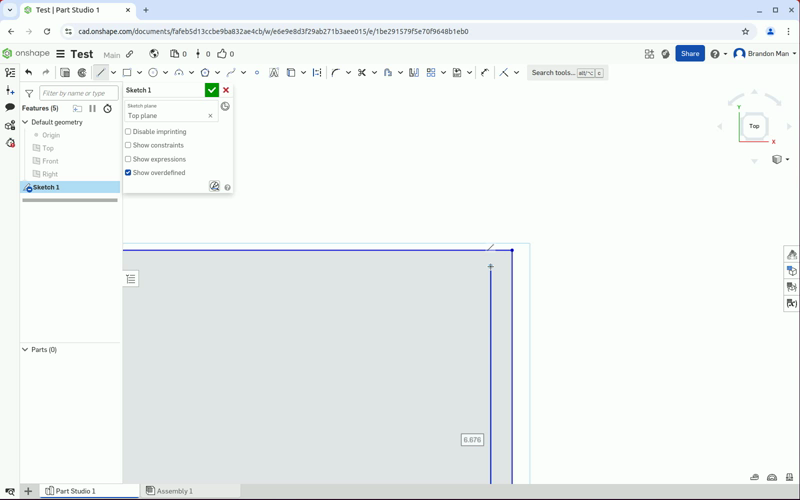
scroll(-6)
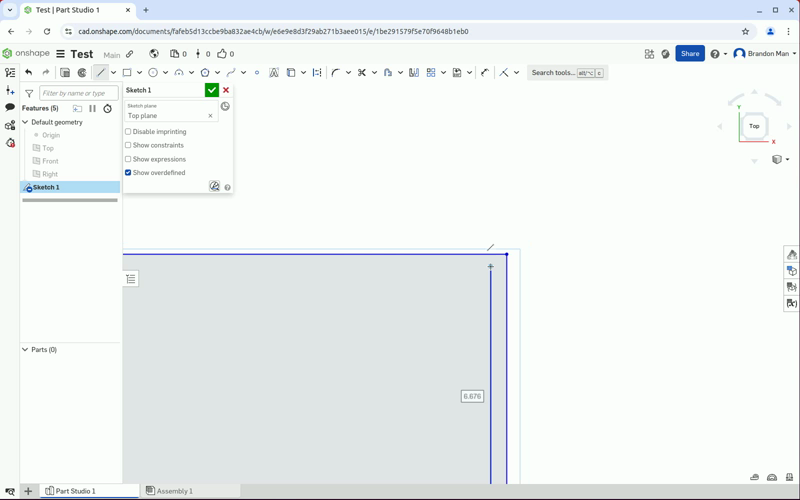
scroll(-6)
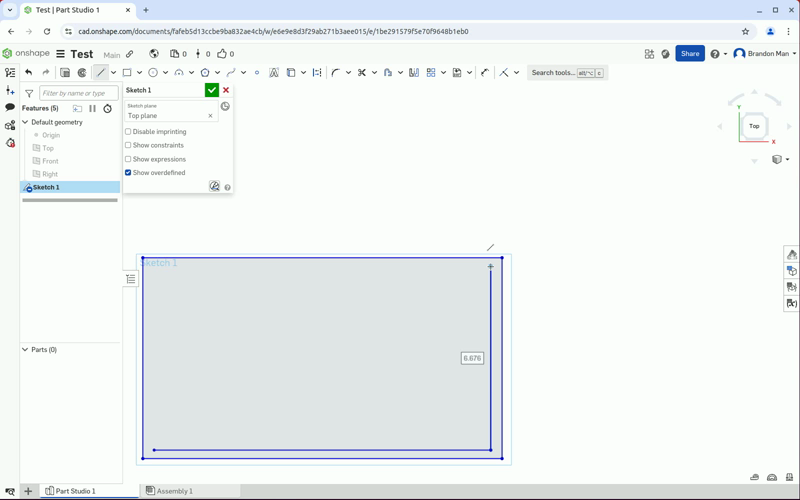
scroll(-6)
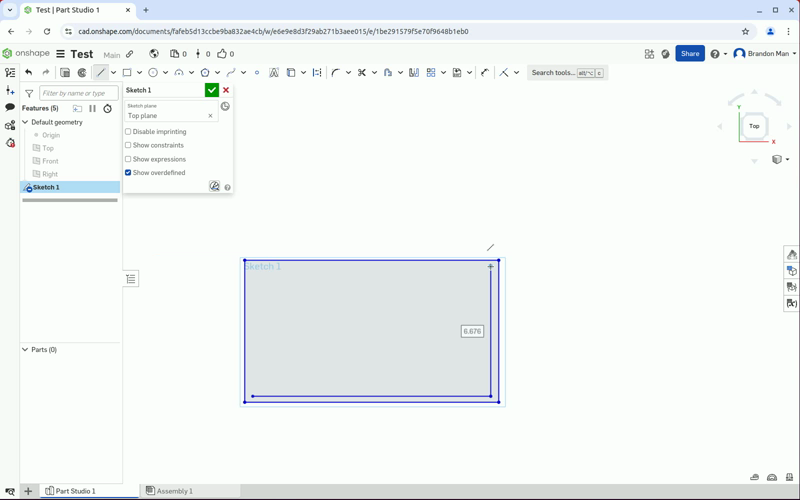
scroll(-6)
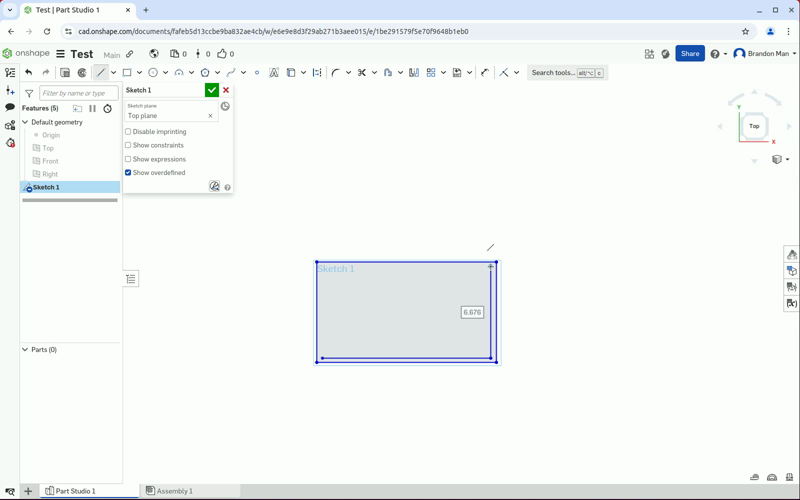
scroll(-6)
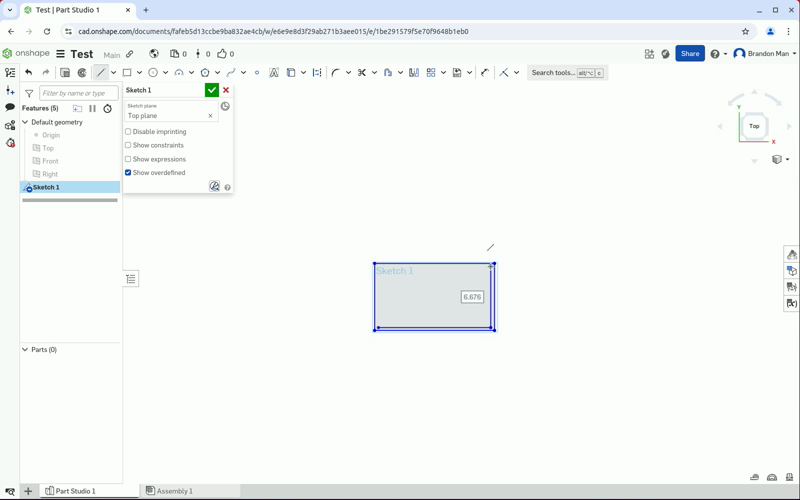
scroll(-6)
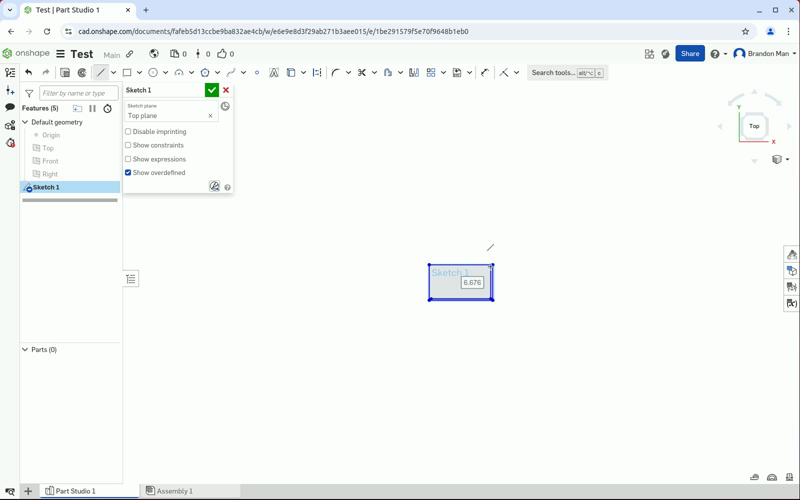
key_up(shift)
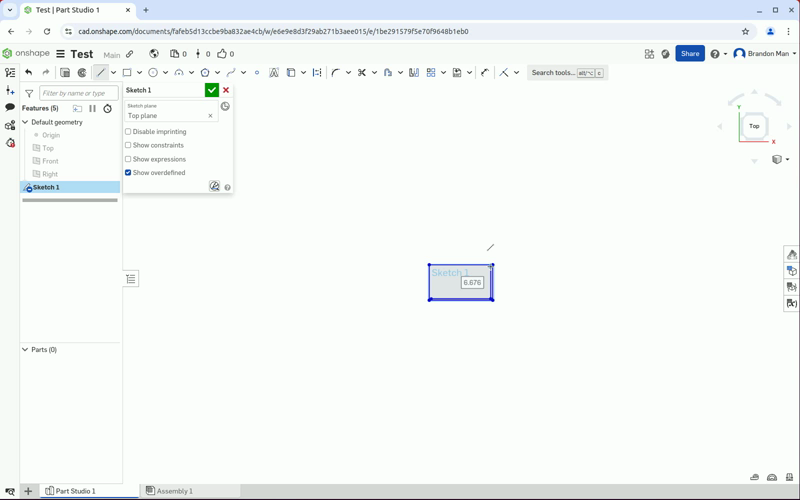
key_down(shift)
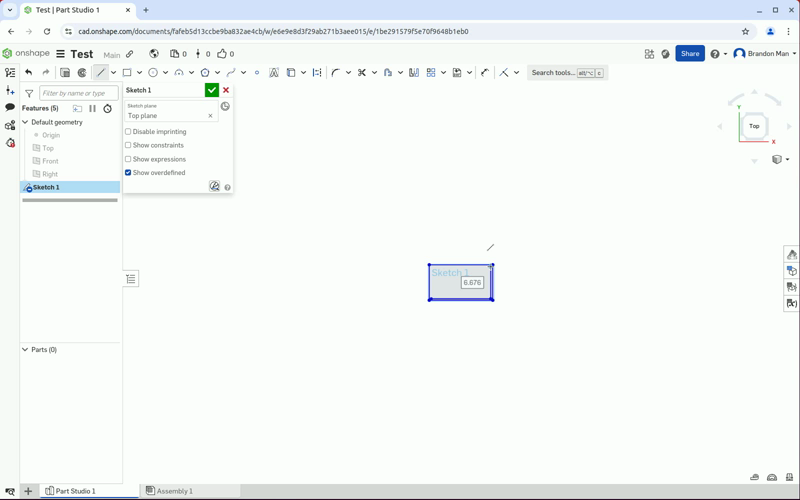
mouse_move(520, 266)
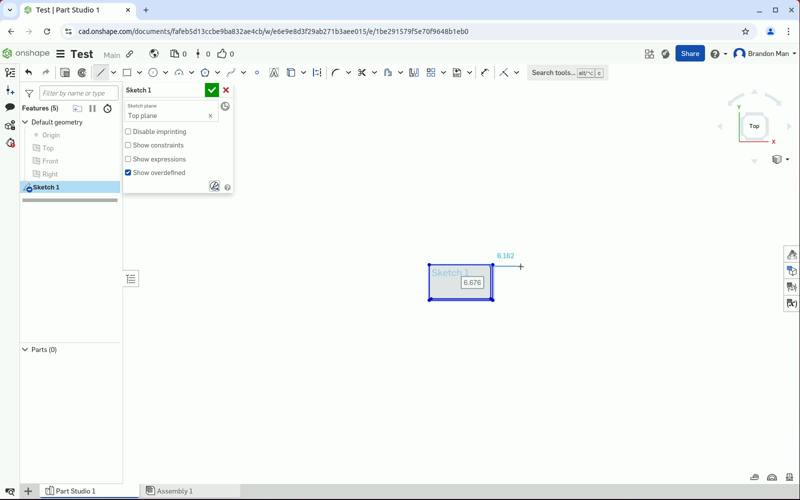
mouse_move(431, 266)
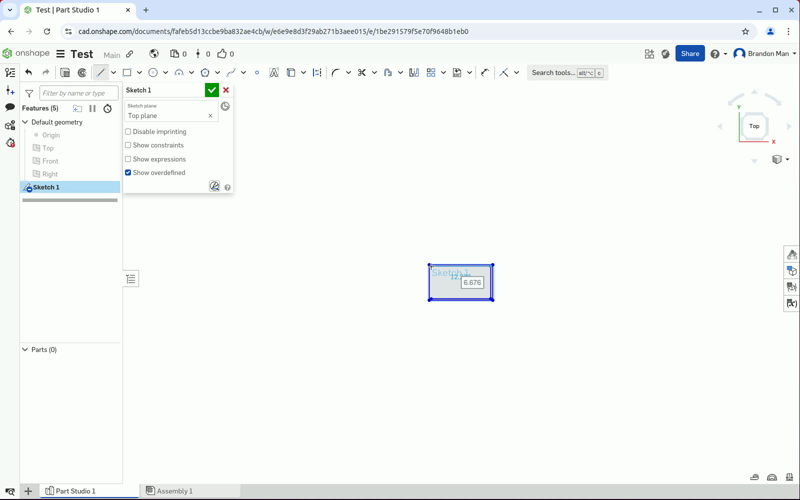
scroll(6)
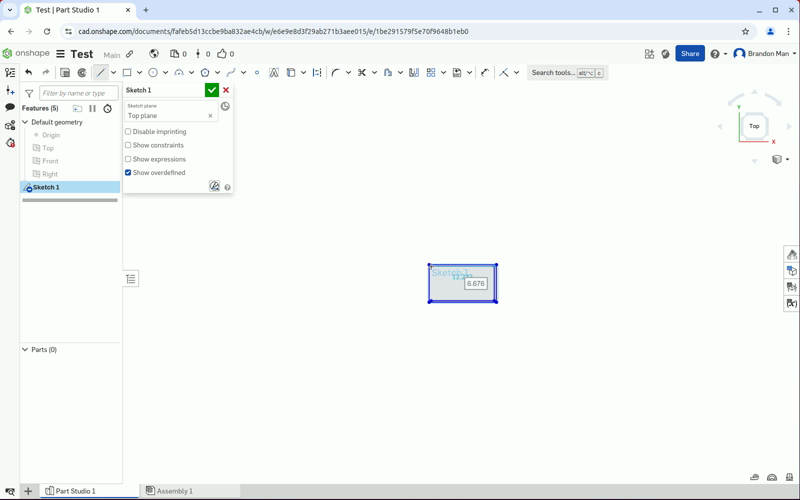
scroll(6)
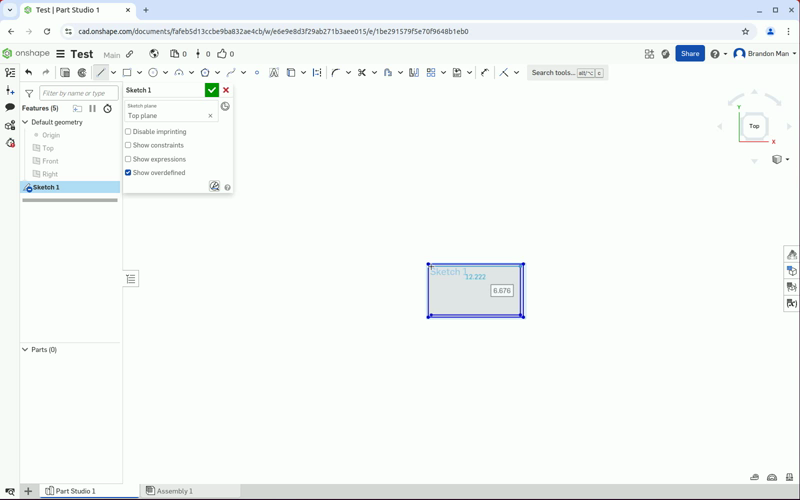
scroll(6)
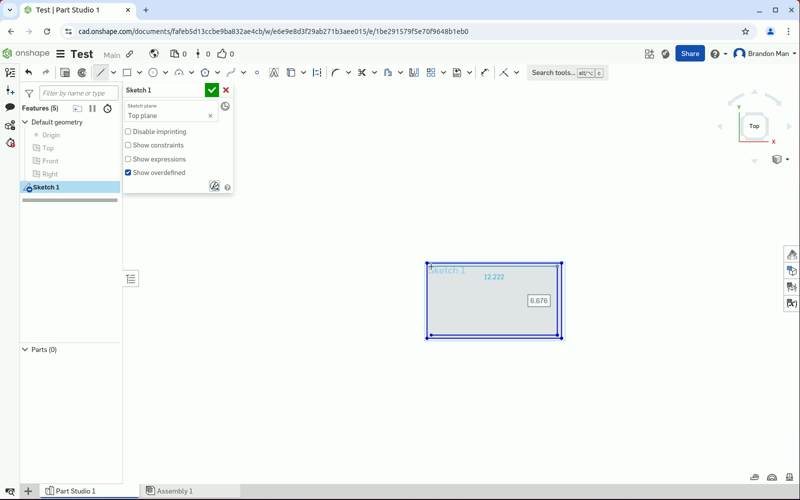
scroll(6)
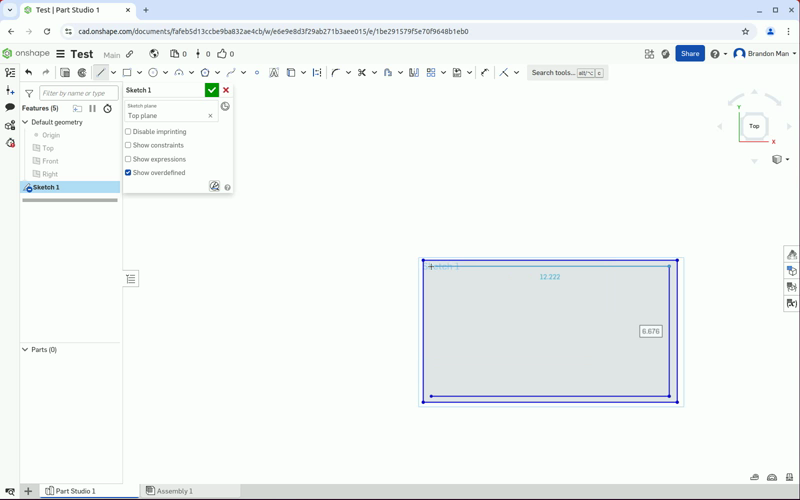
scroll(6)
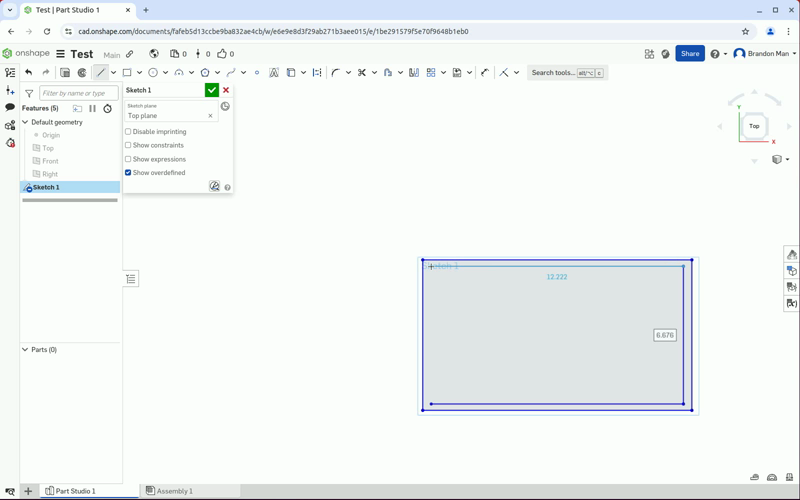
scroll(6)
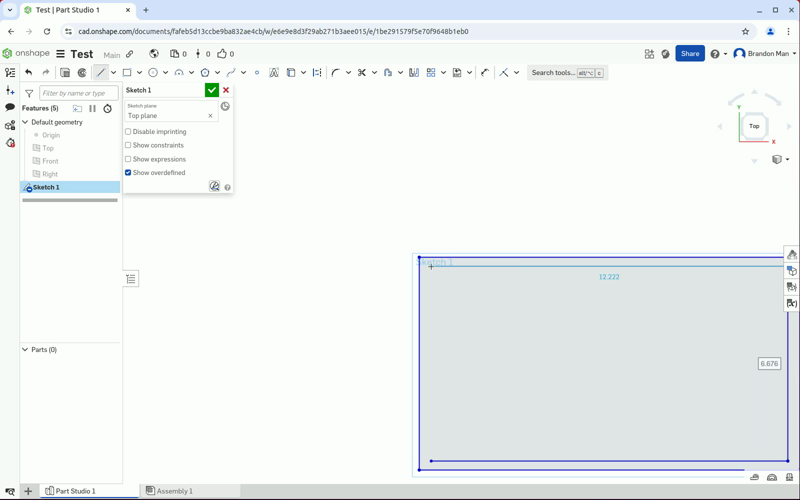
scroll(6)
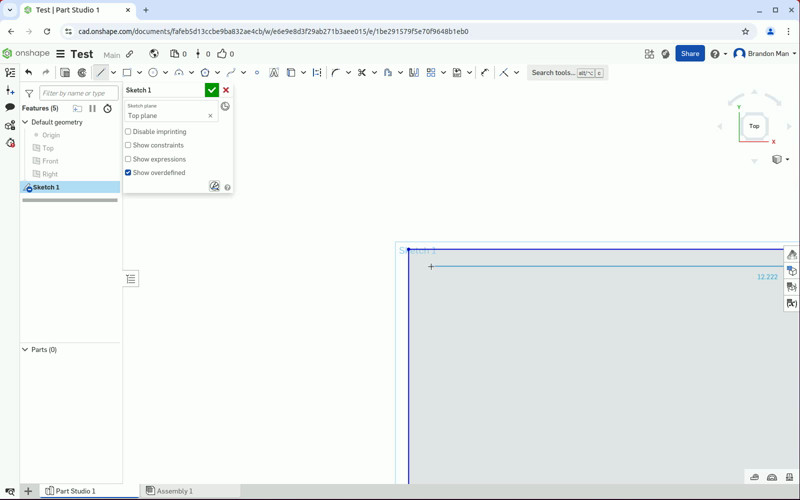
click(431, 266)
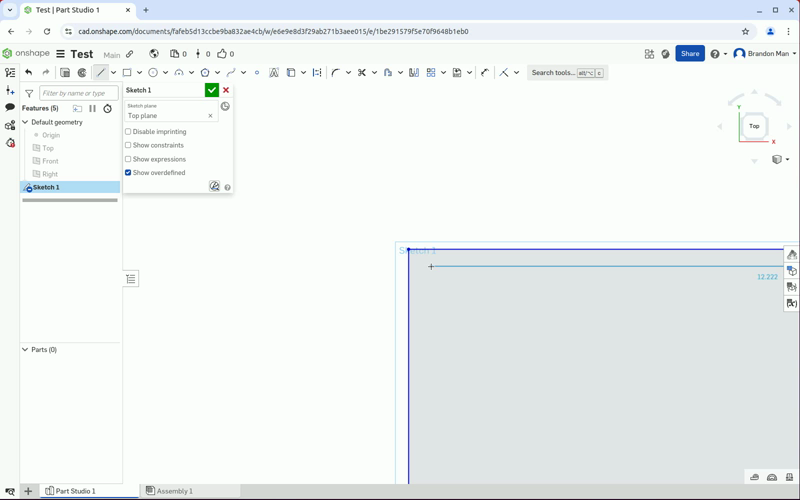
scroll(-6)
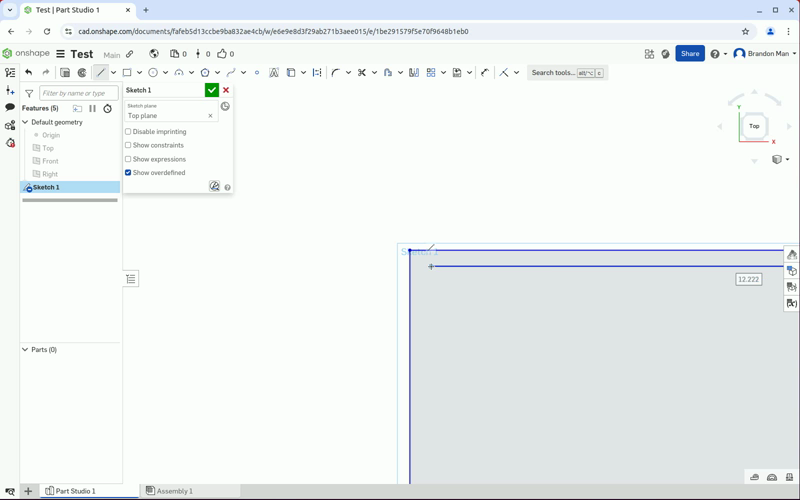
scroll(-6)
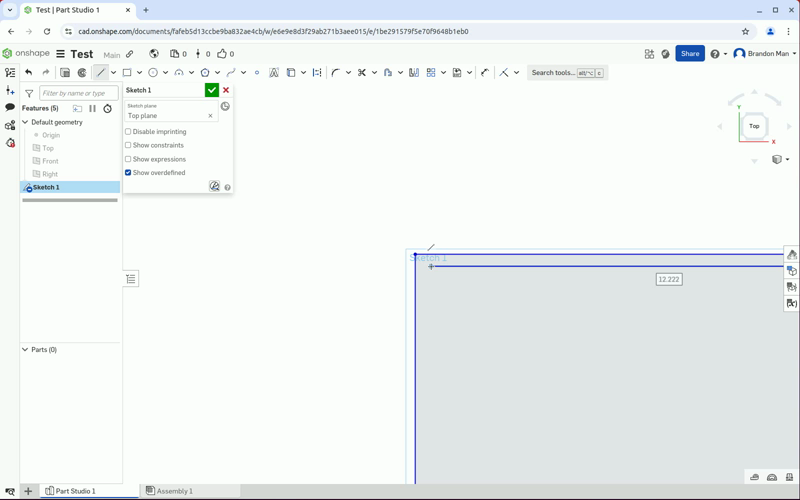
scroll(-6)
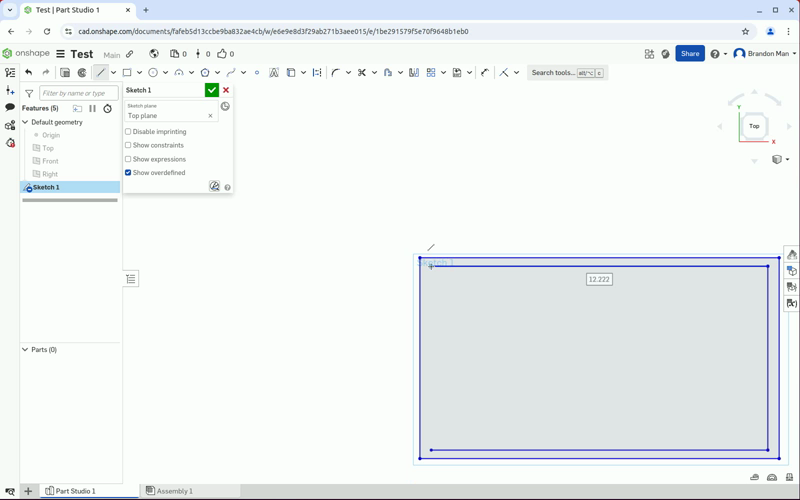
scroll(-6)
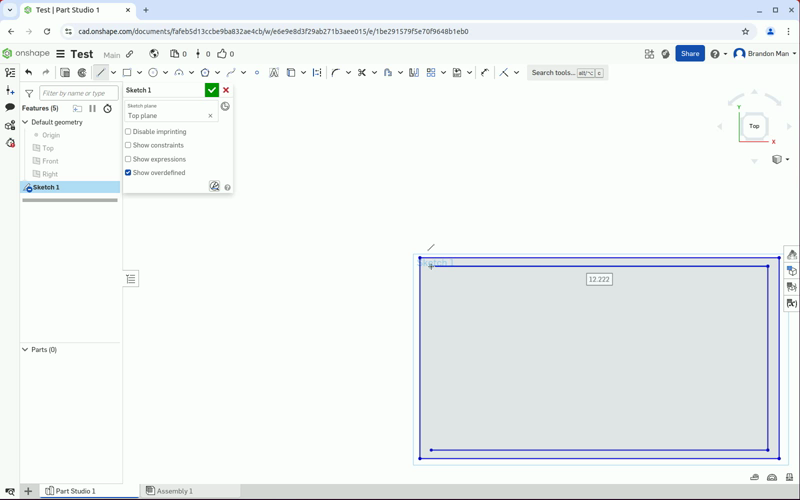
scroll(-6)
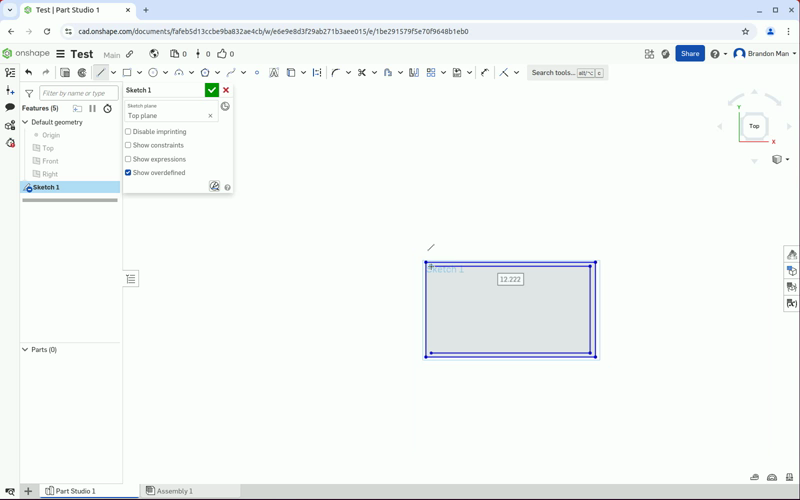
scroll(-6)
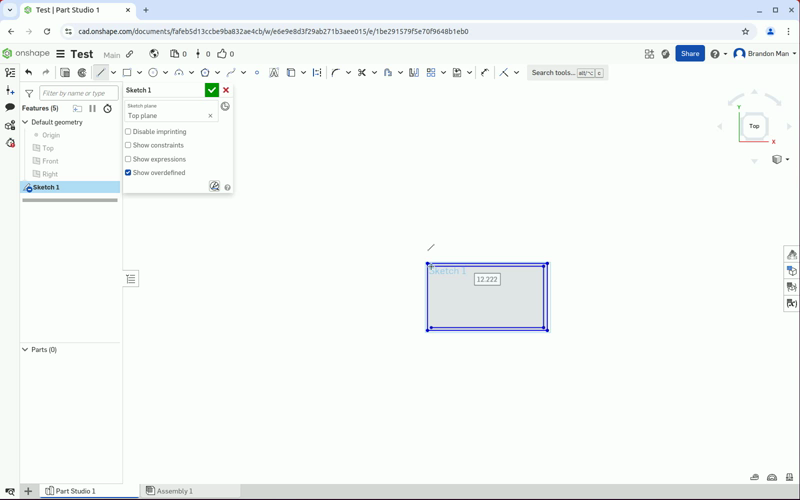
scroll(-6)
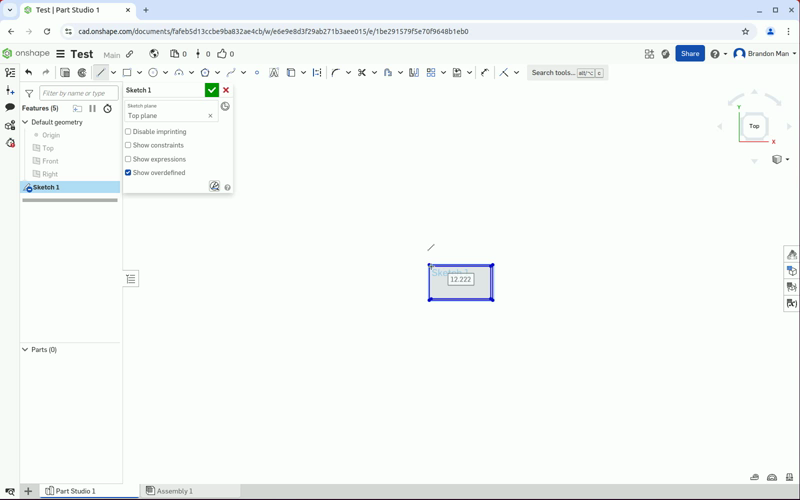
key_up(shift)
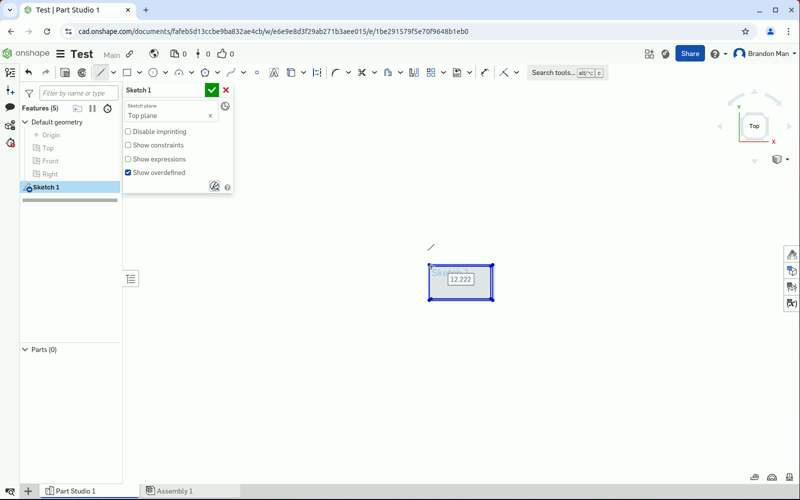
mouse_move(461, 266)
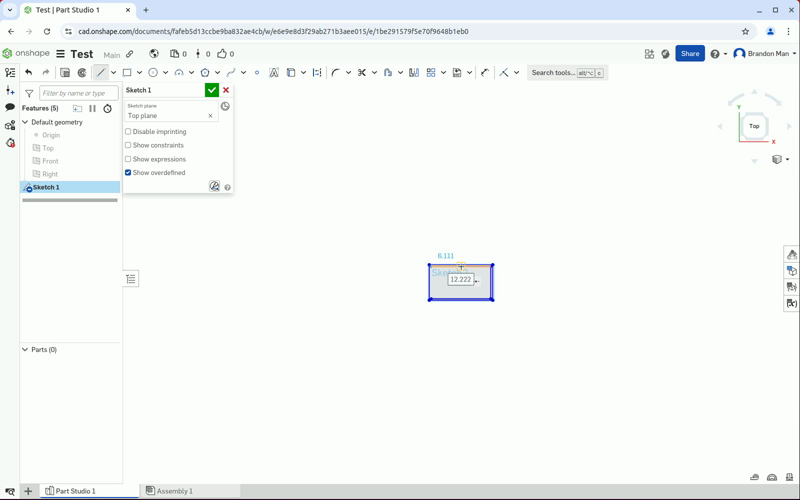
key_down(shift)
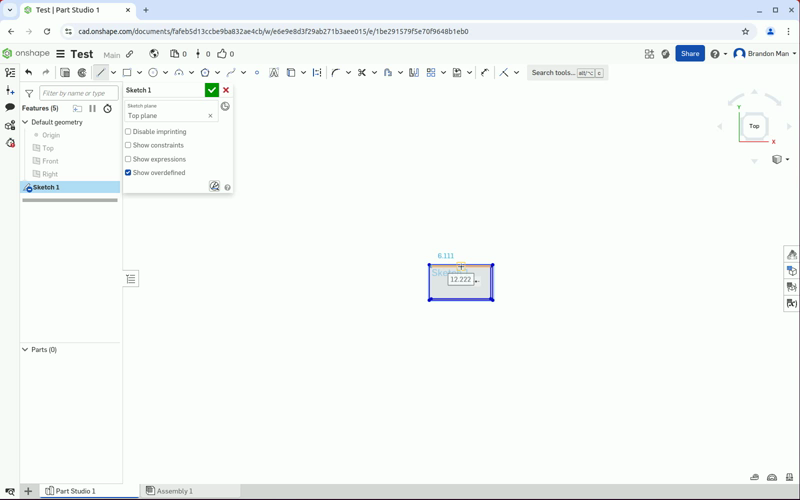
mouse_move(431, 298)
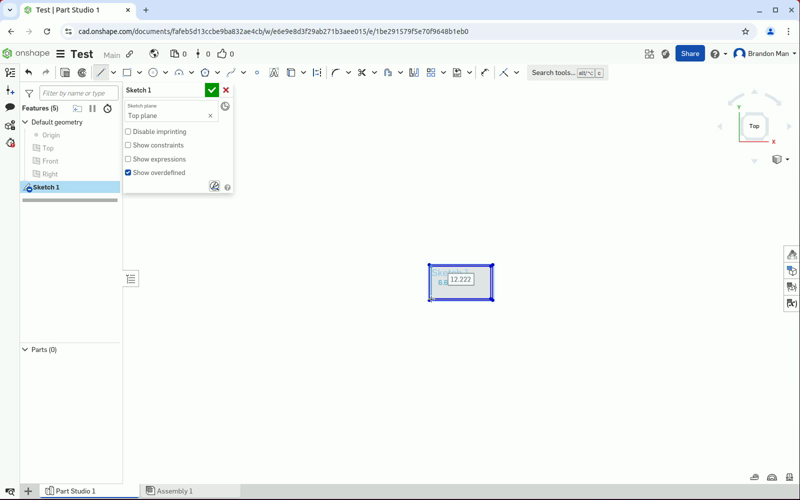
scroll(6)
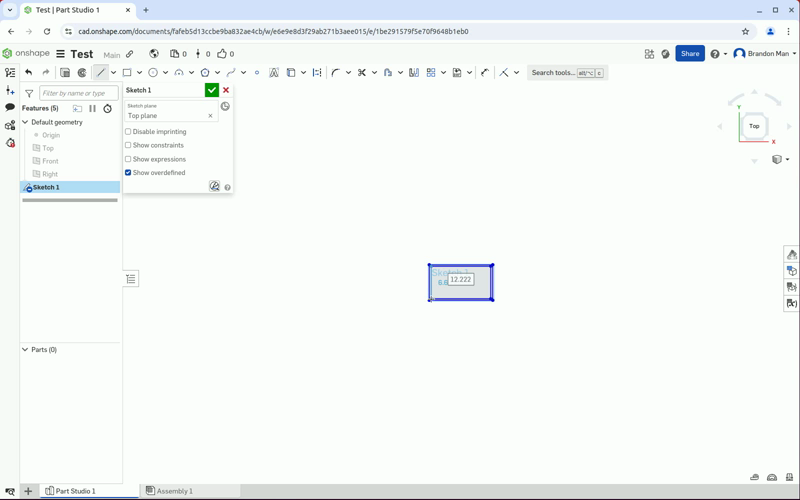
scroll(6)
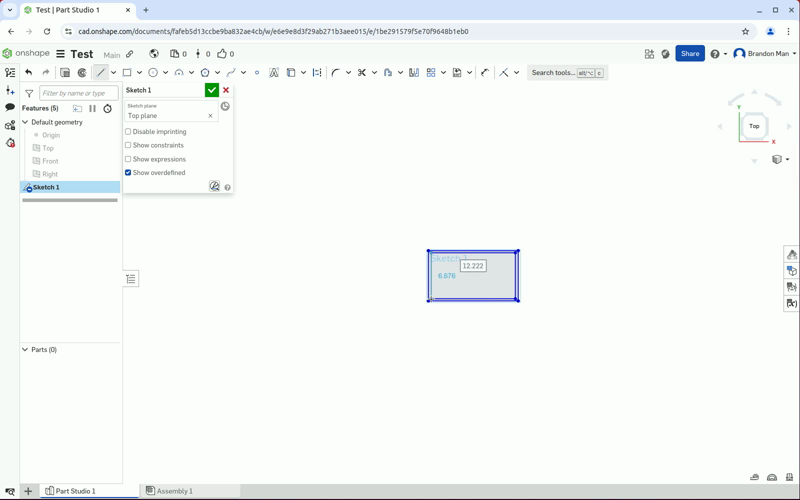
scroll(6)
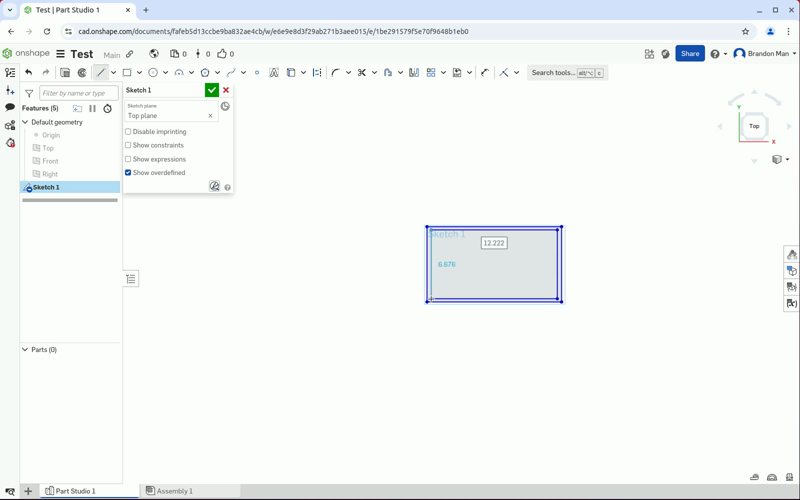
scroll(6)
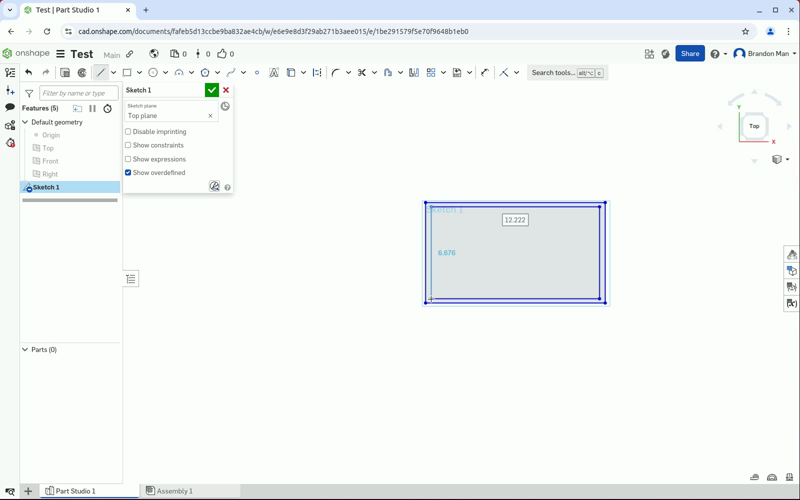
scroll(6)
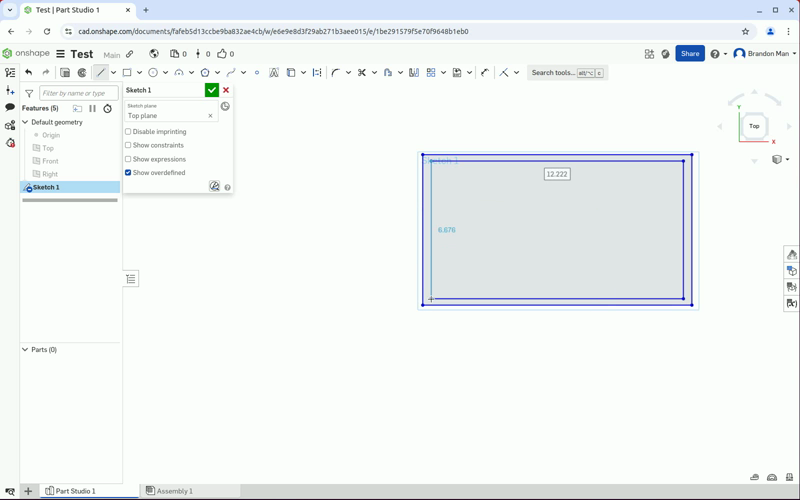
scroll(6)
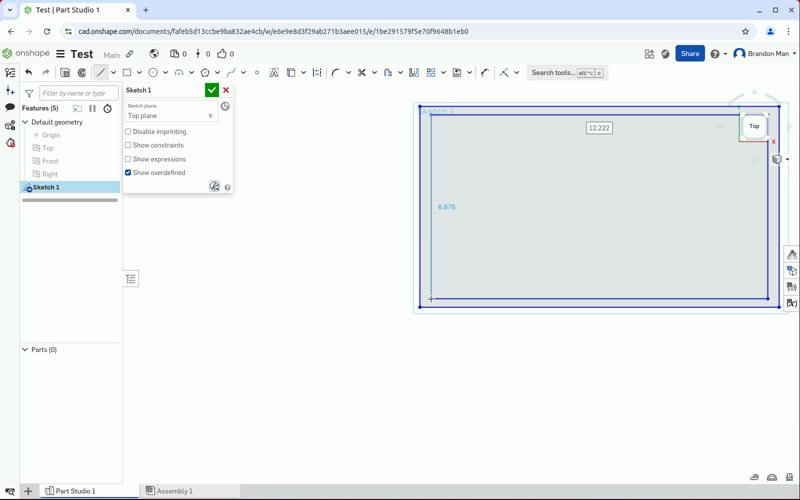
scroll(6)
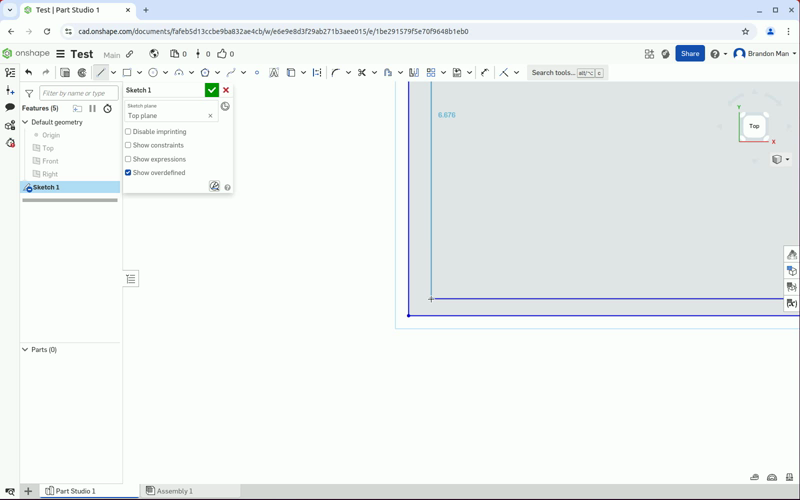
key_up(shift)
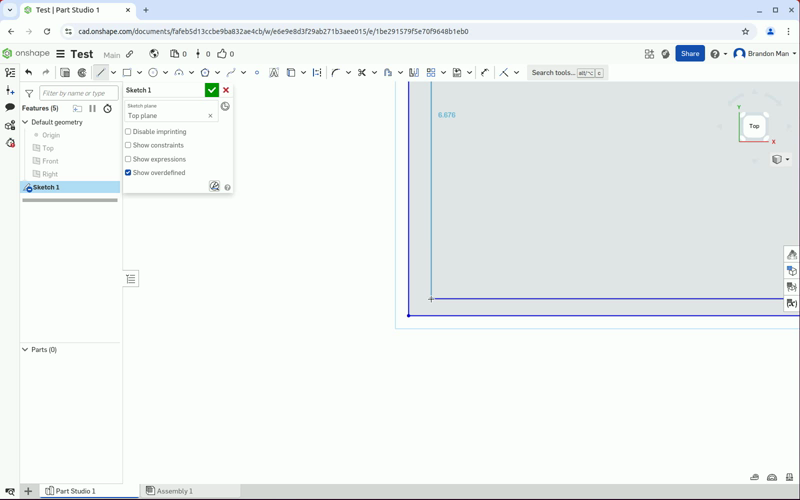
click(431, 298)
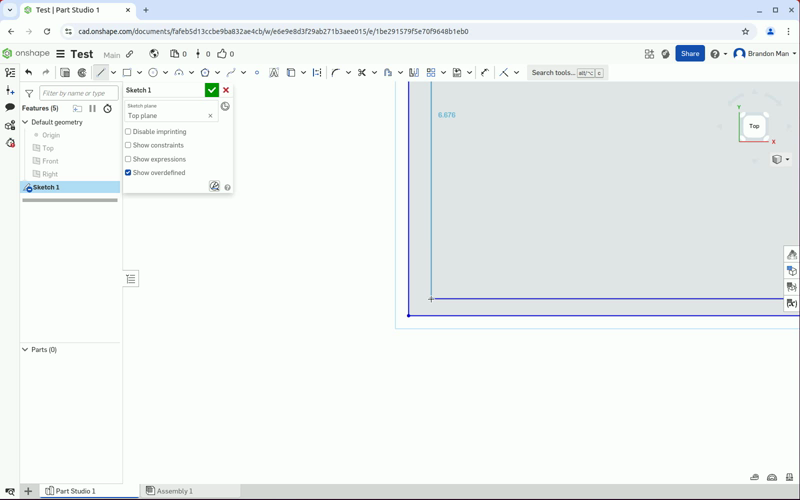
scroll(-6)
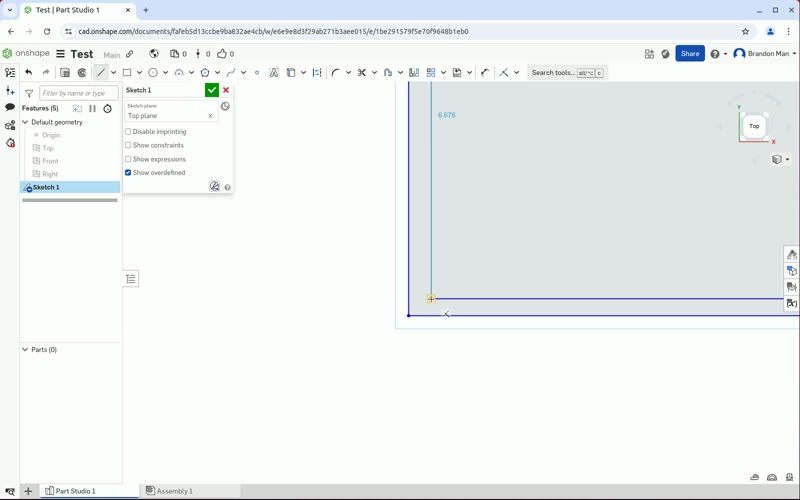
scroll(-6)
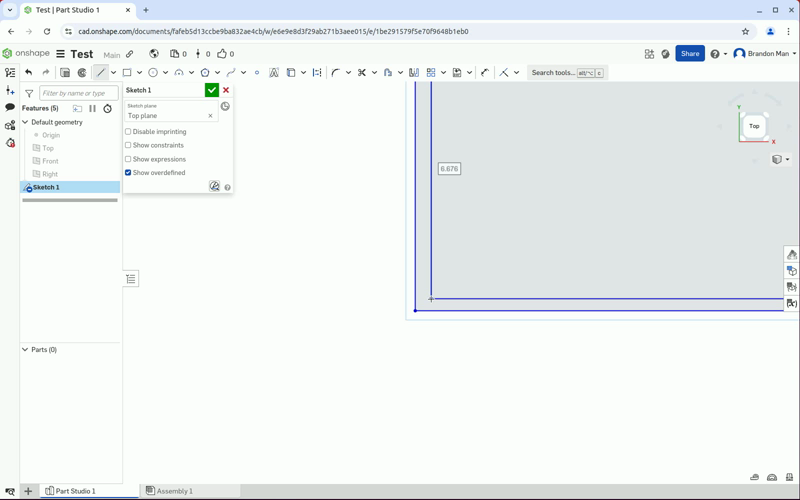
scroll(-6)
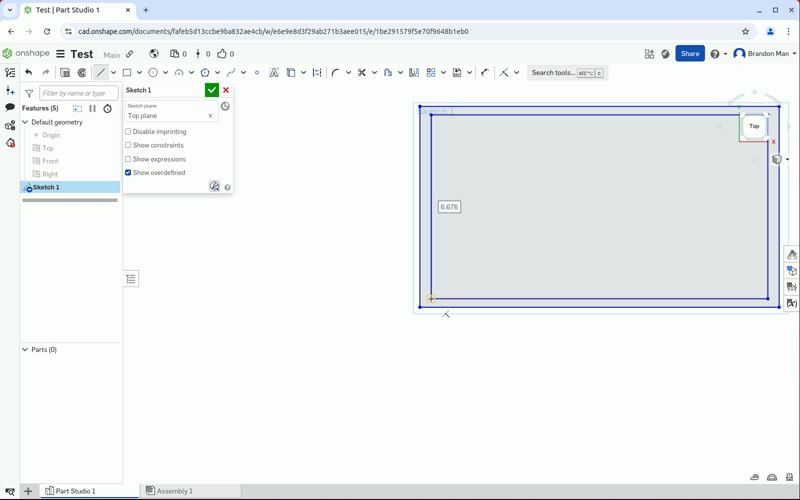
scroll(-6)
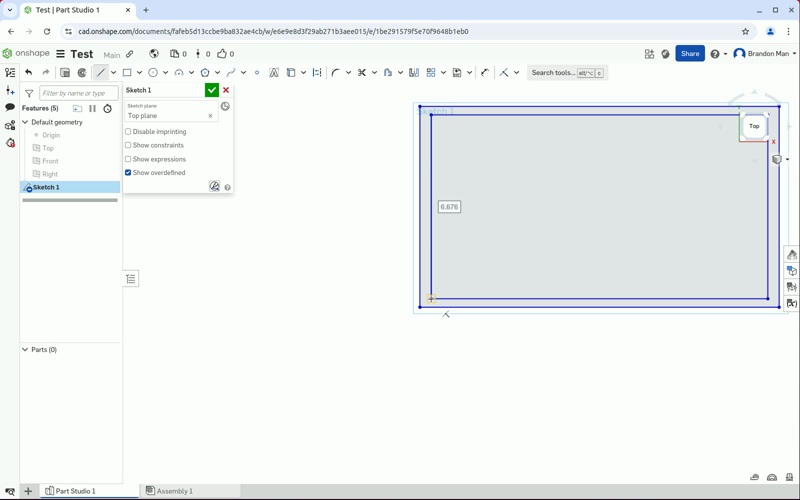
scroll(-6)
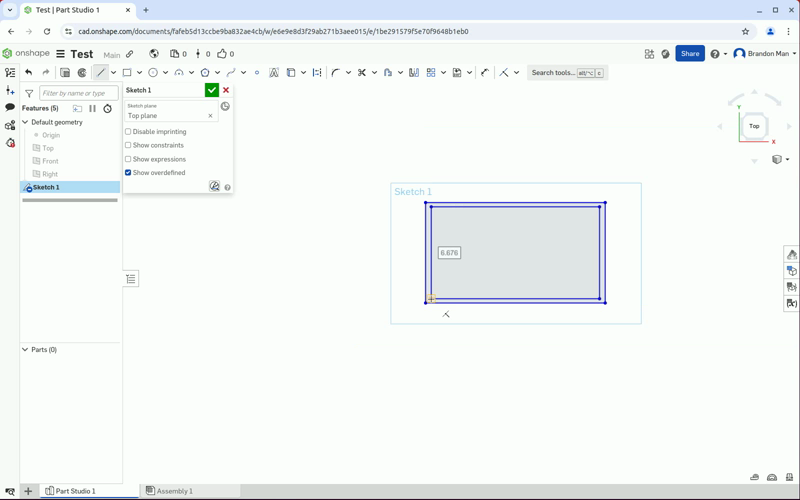
scroll(-6)
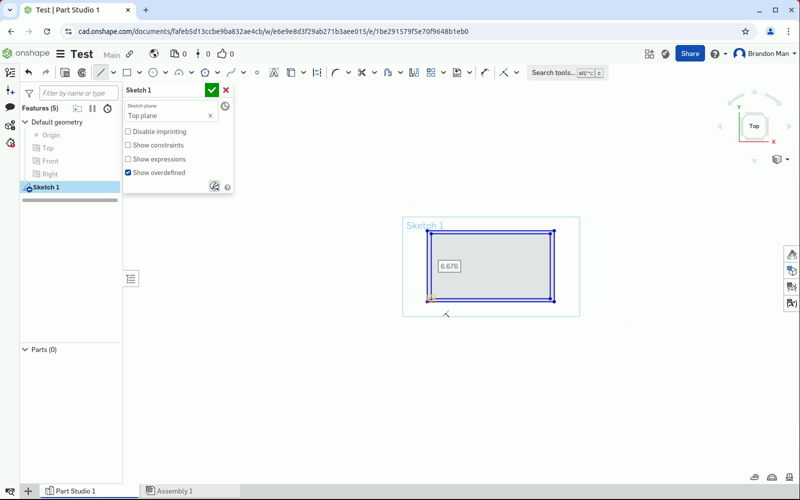
scroll(-6)
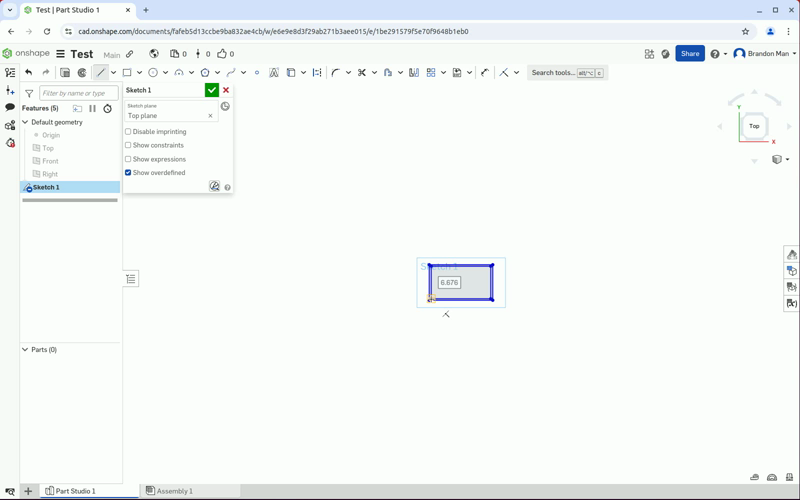
key(esc)
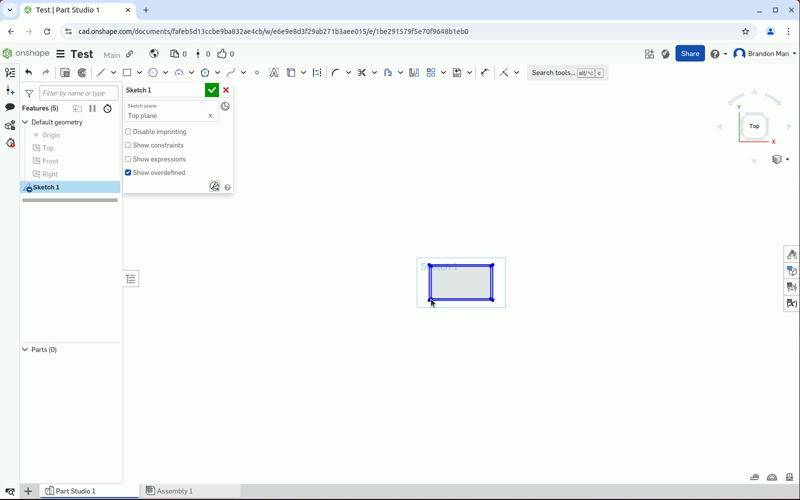
mouse_move(430, 281)
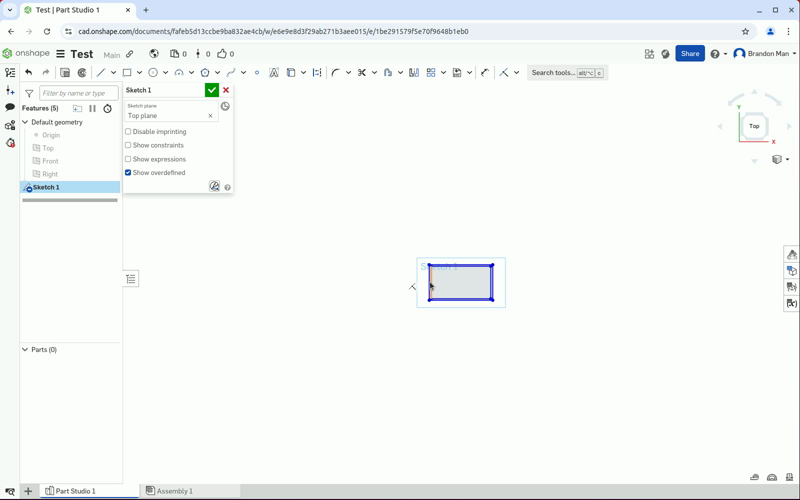
scroll(6)
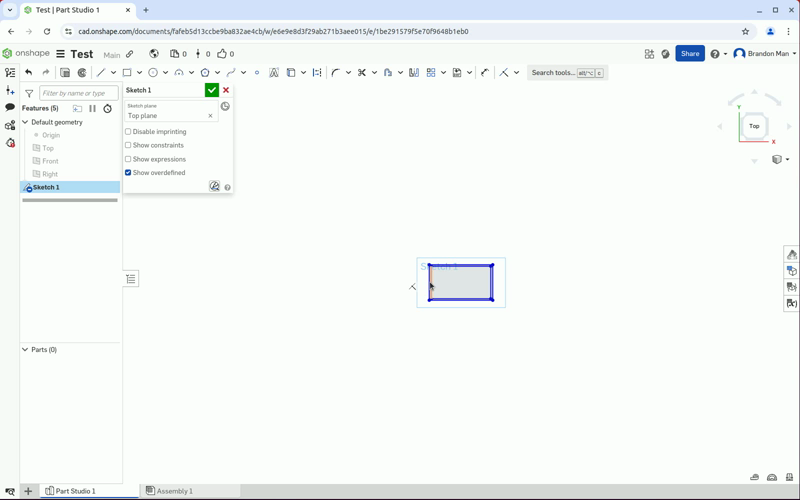
scroll(6)
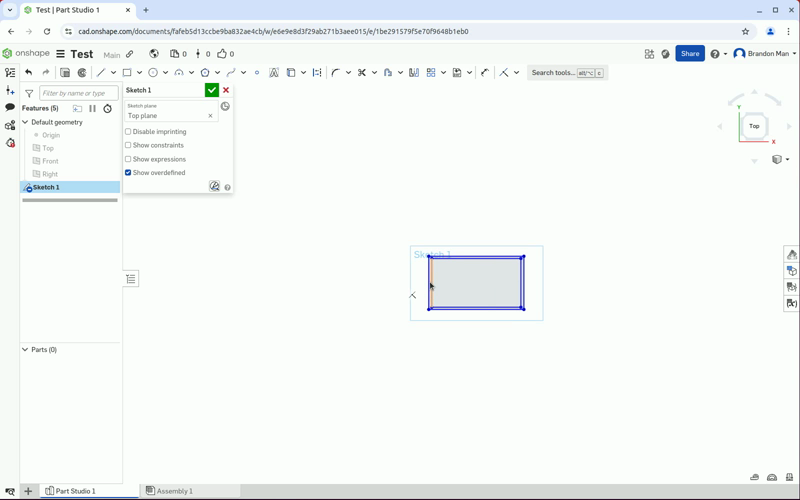
scroll(6)
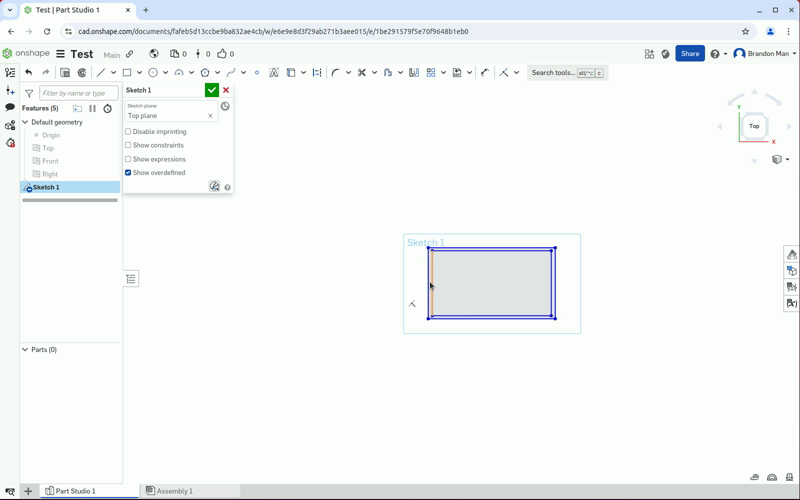
scroll(6)
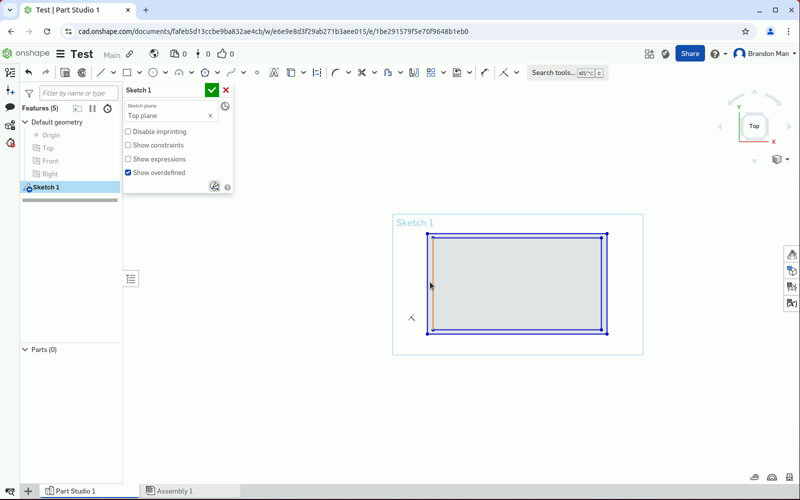
scroll(6)
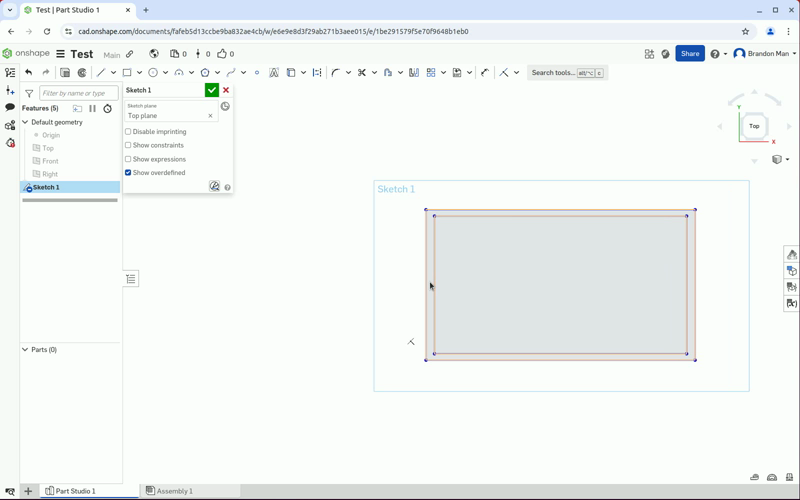
scroll(6)
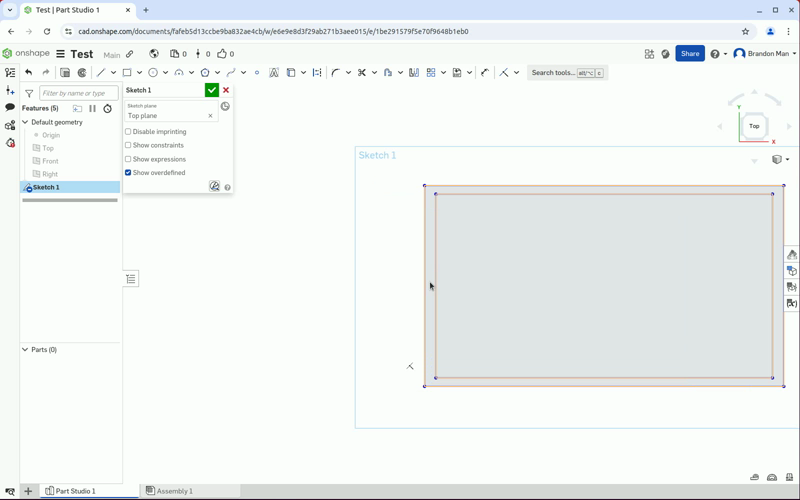
scroll(6)
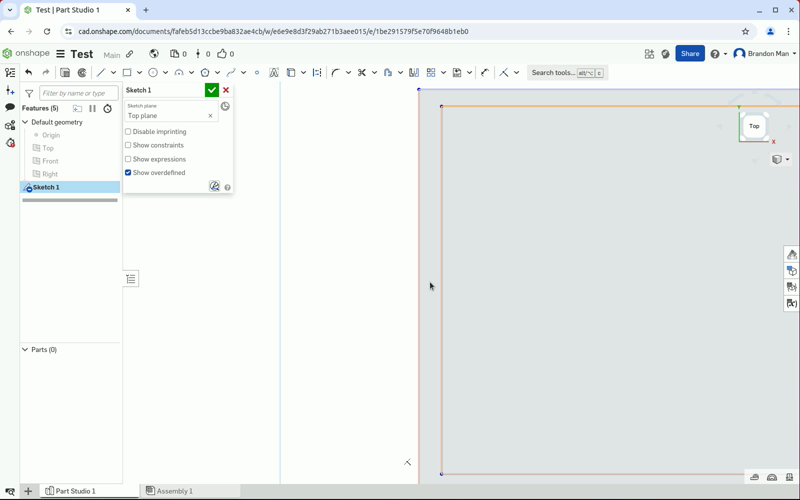
click(430, 281)
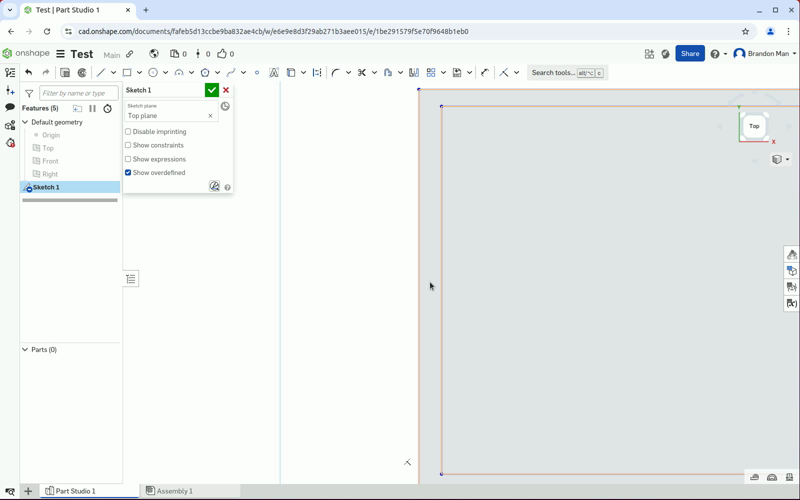
scroll(-6)
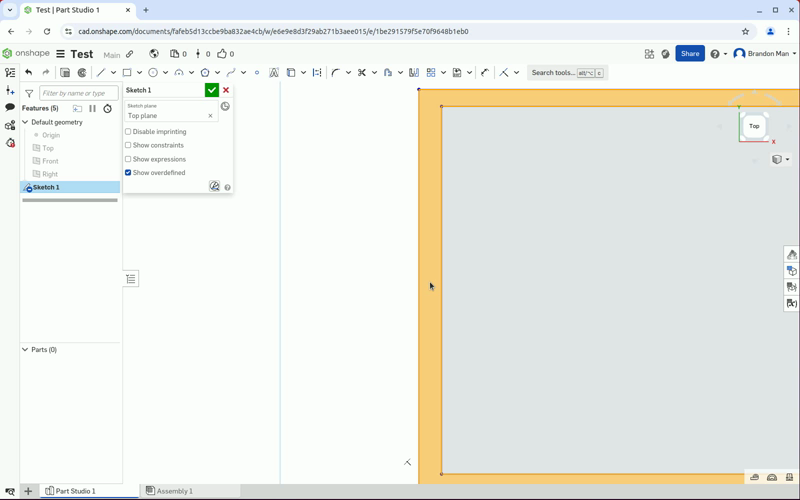
scroll(-6)
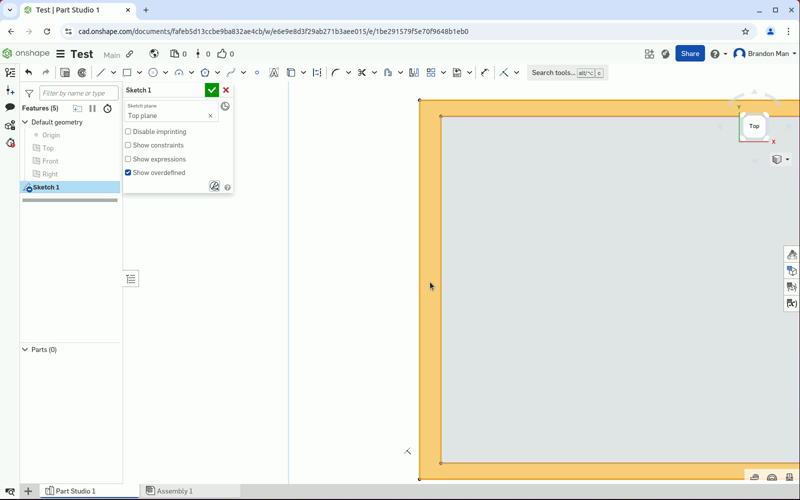
scroll(-6)
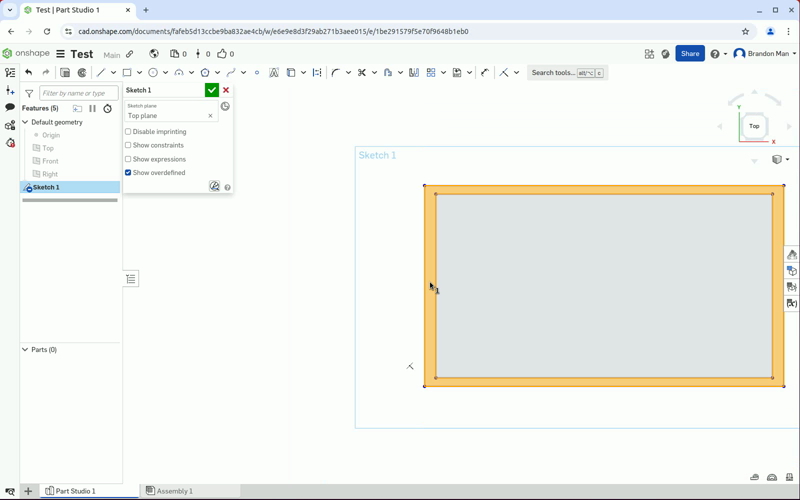
scroll(-6)
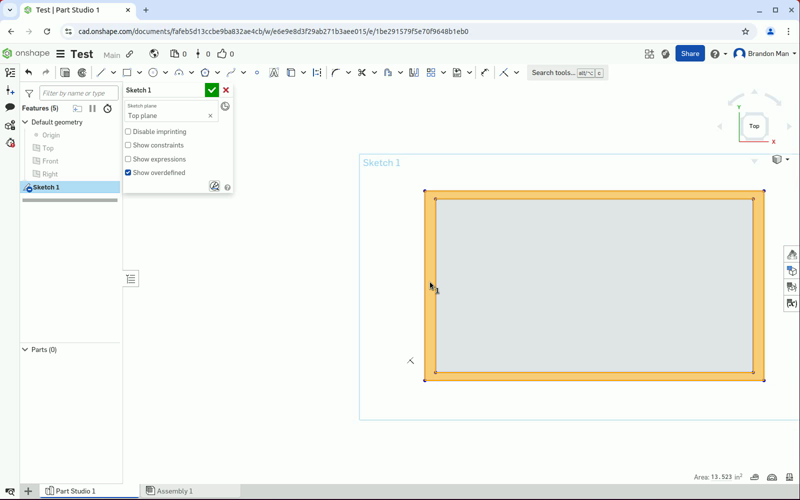
scroll(-6)
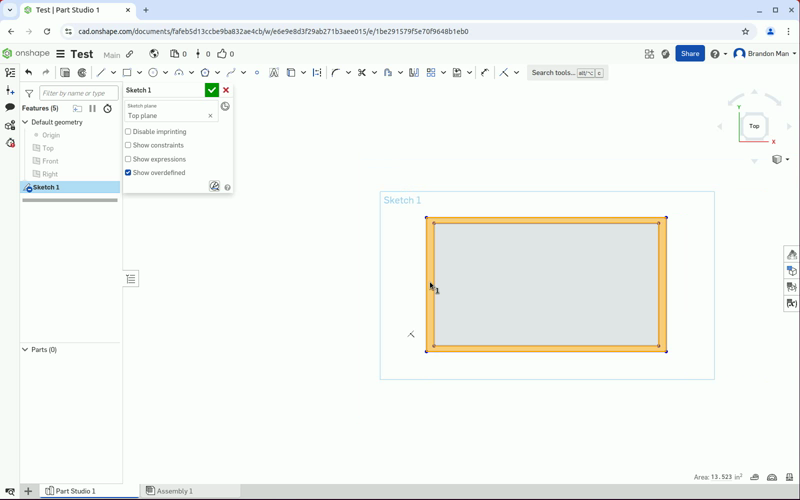
scroll(-6)
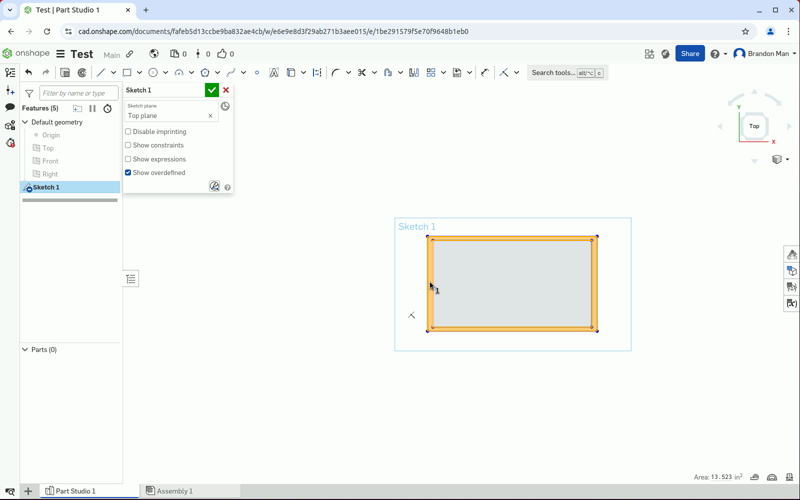
scroll(-6)
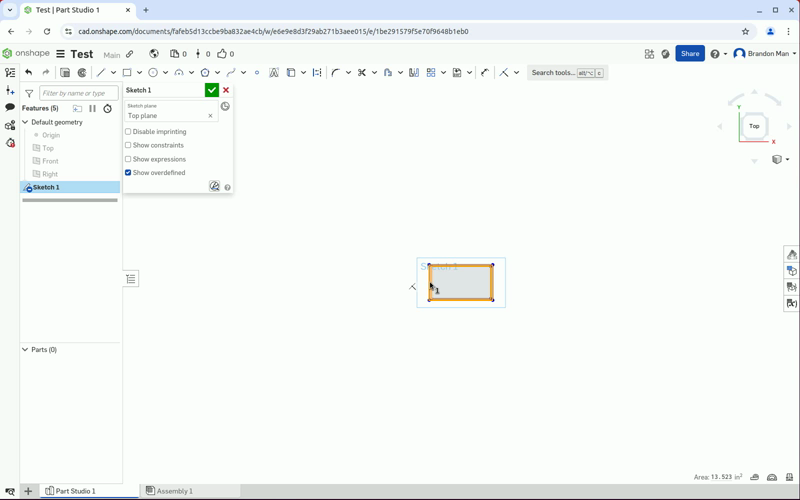
mouse_move(73, 352)
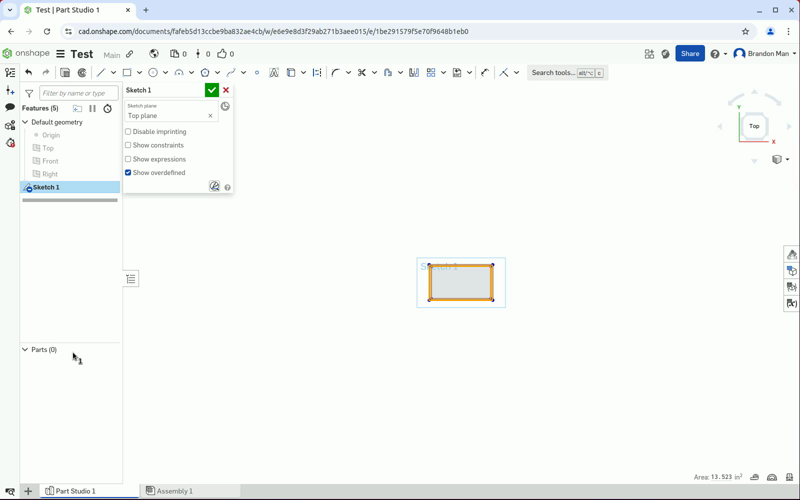
key(shift+y)
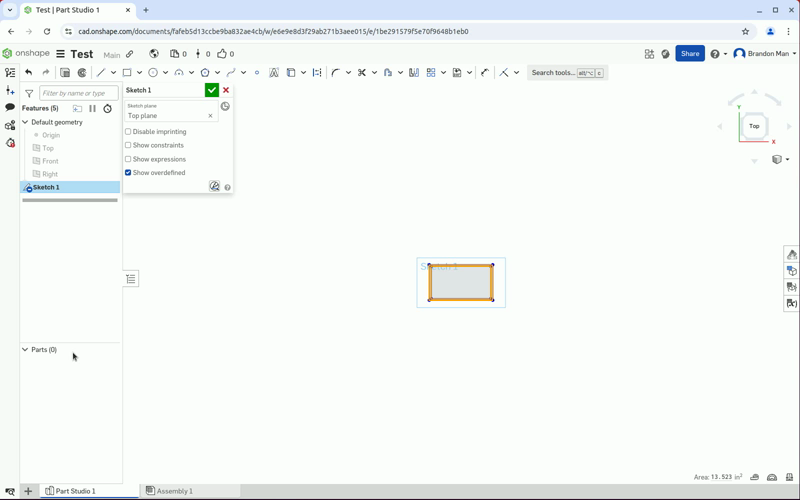
key(shift+e)
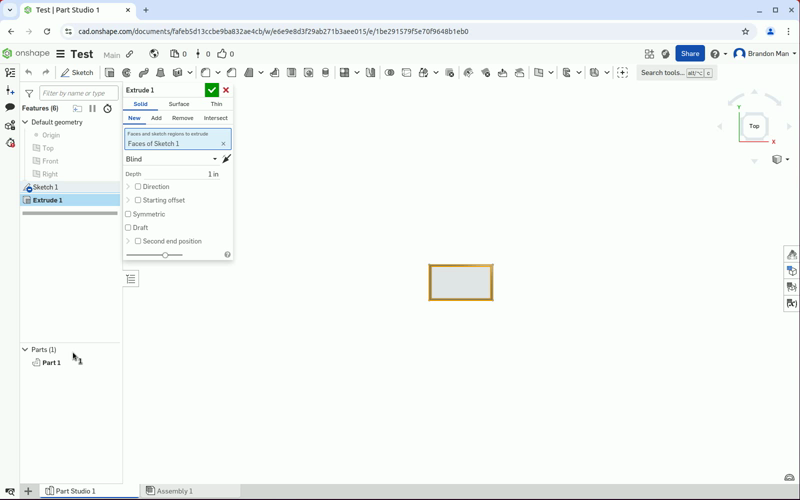
mouse_move(143, 106)
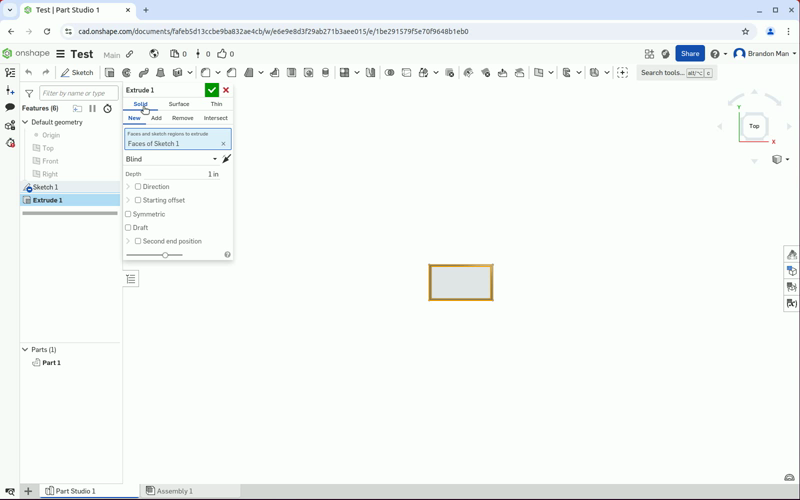
click(143, 106)
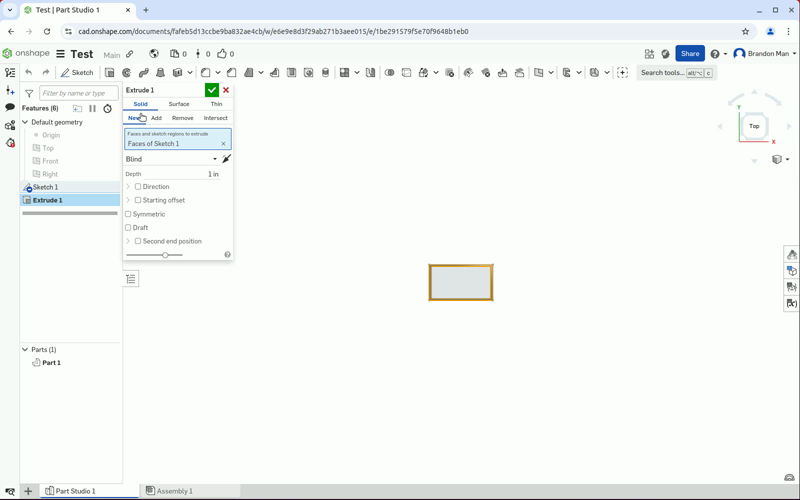
mouse_move(137, 120)
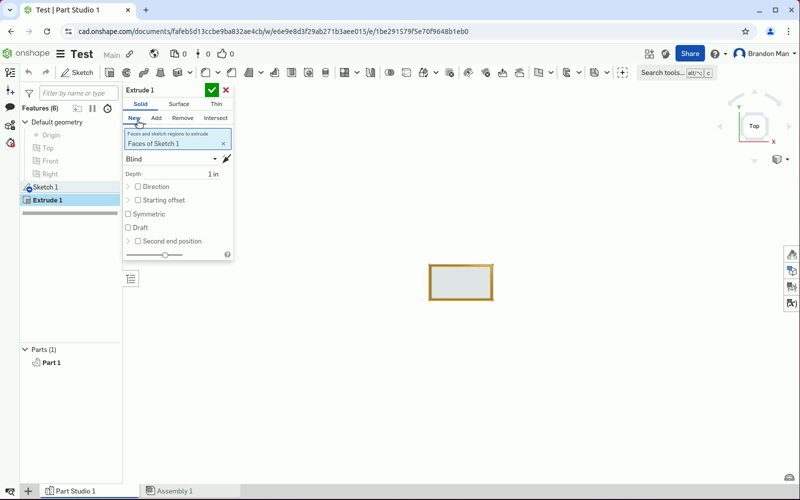
click(137, 120)
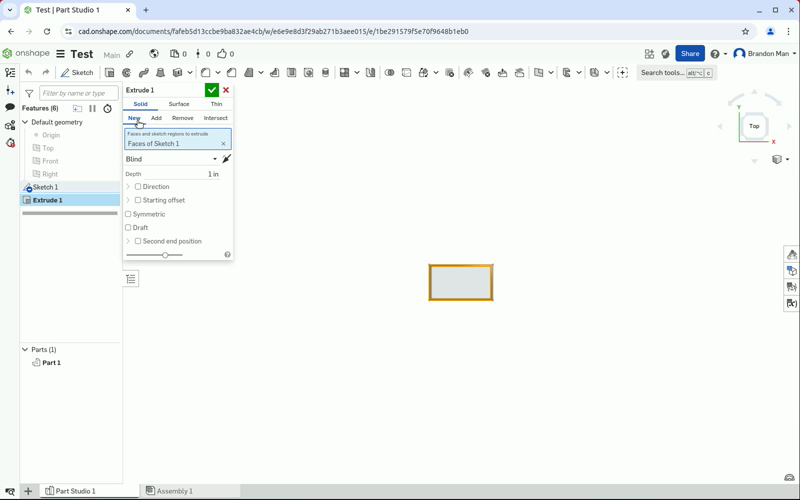
key(tab, 4)
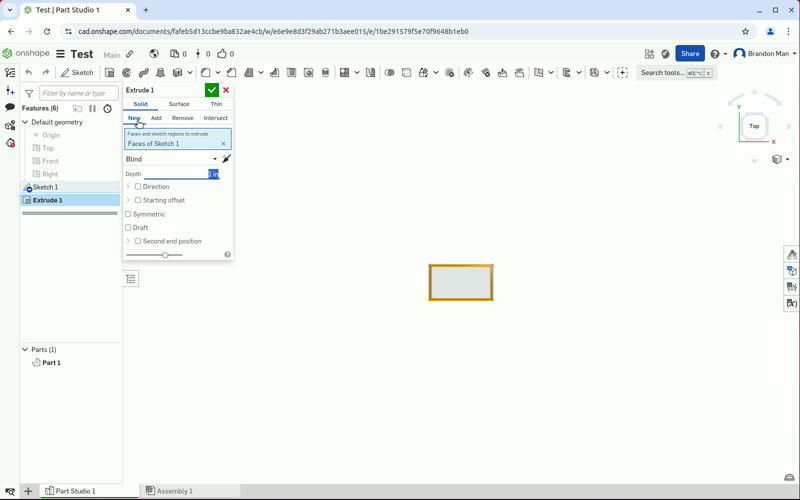
text(5.536)
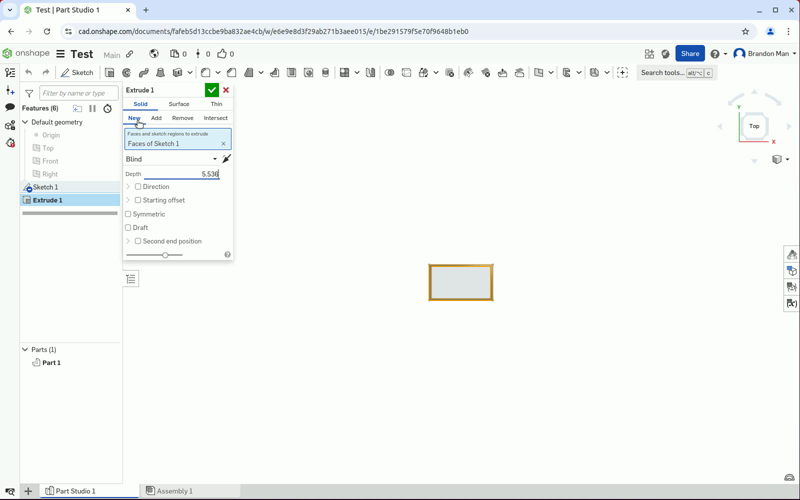
key(enter)
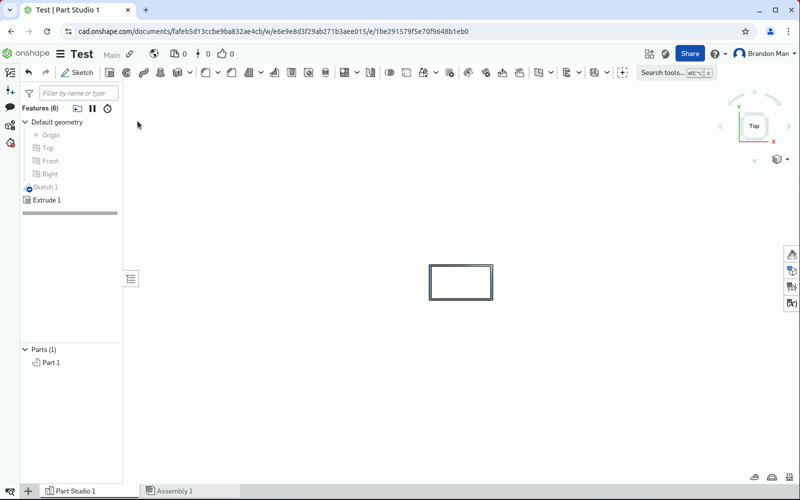
key(shift+h)
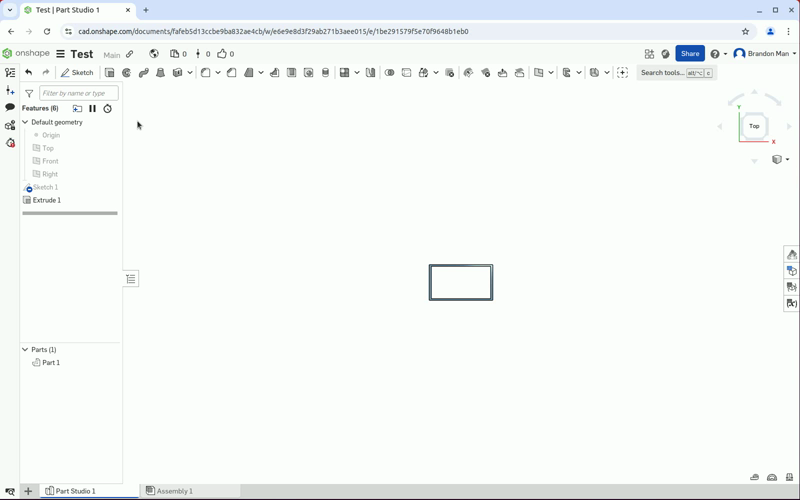
key(shift+h)
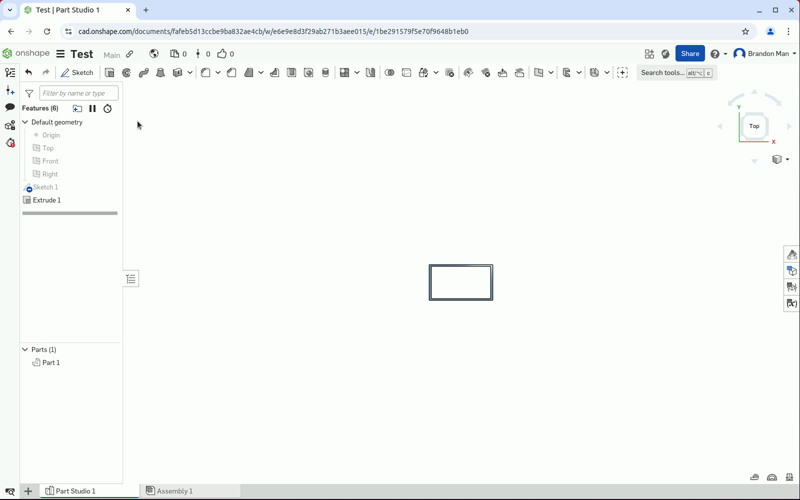
mouse_move(73, 189)
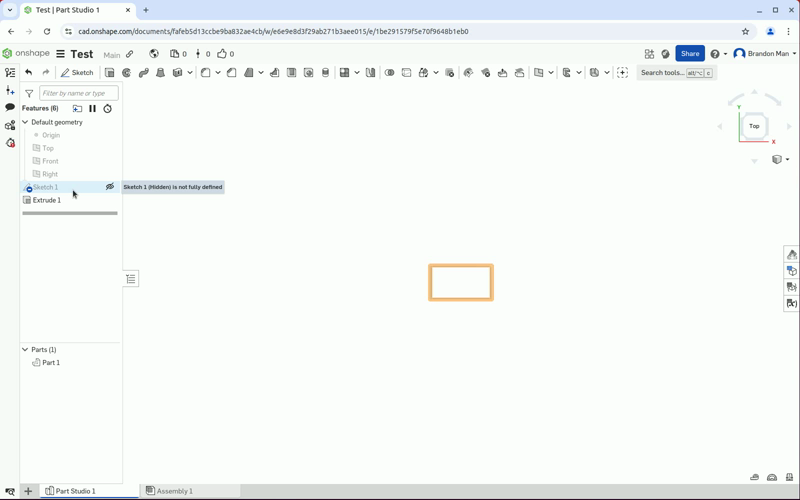
click(73, 189)
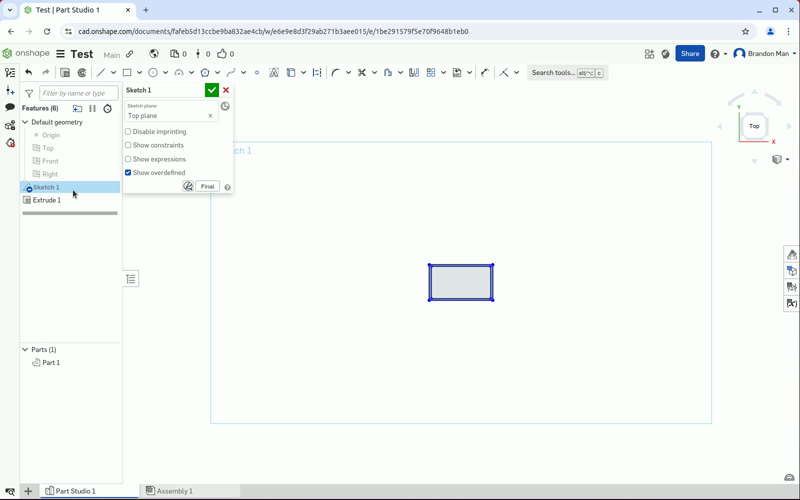
mouse_move(229, 92)
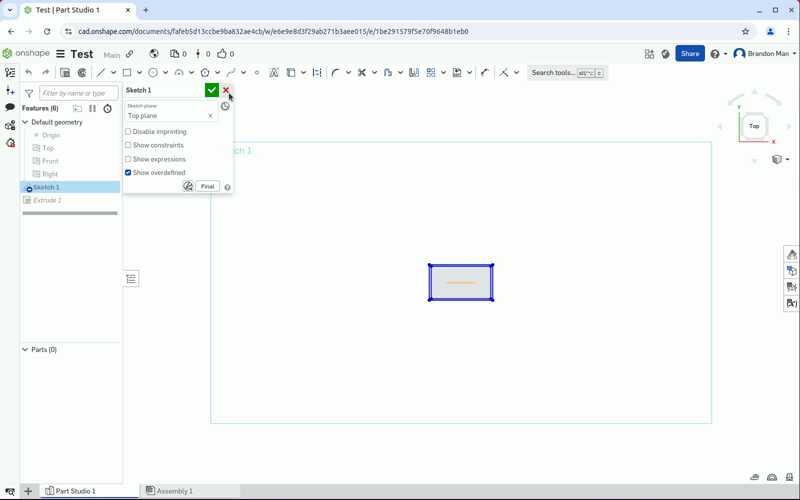
click(229, 92)
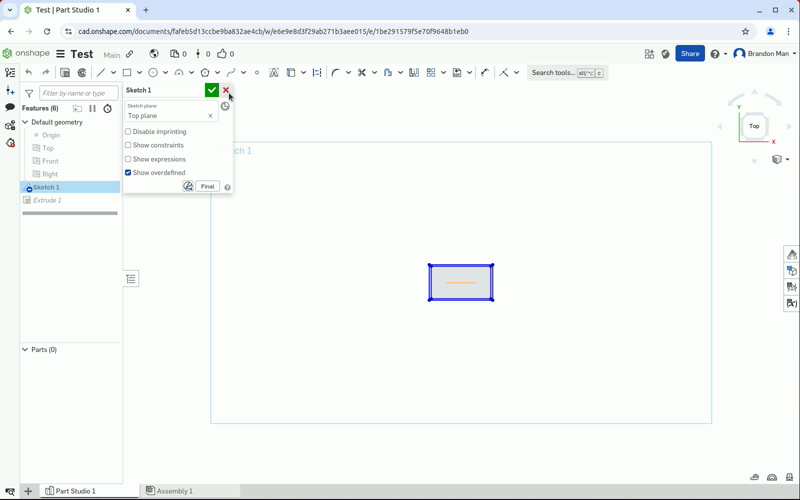
key(shift+s)
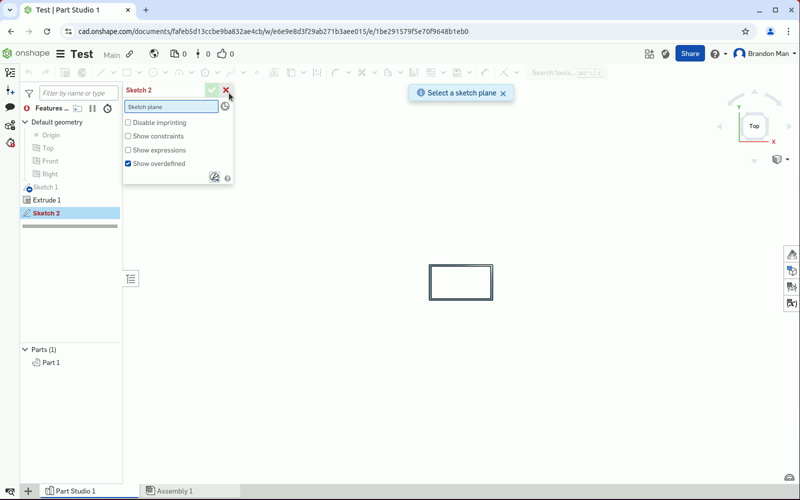
mouse_move(73, 150)
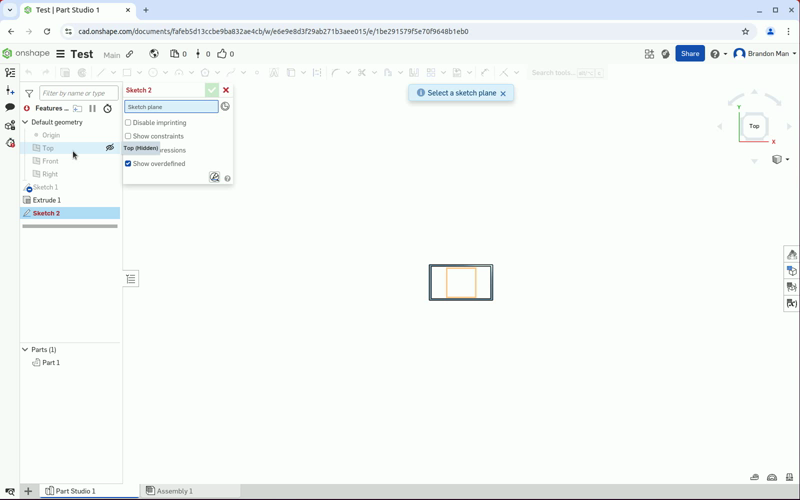
click(73, 150)
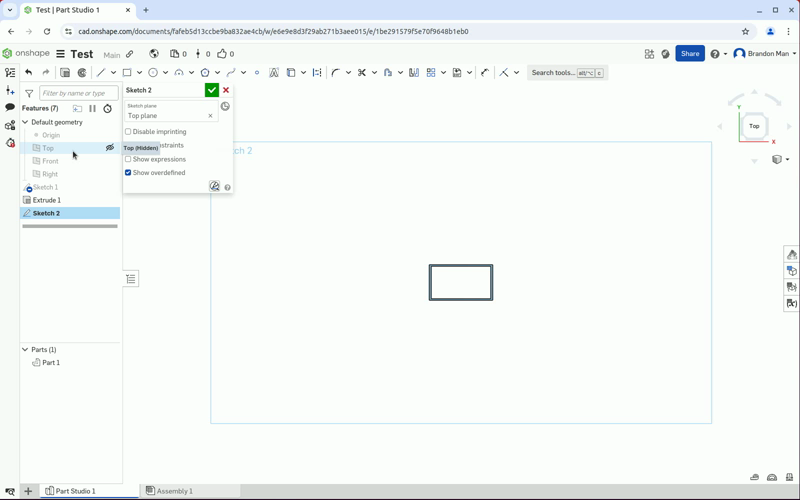
mouse_move(73, 352)
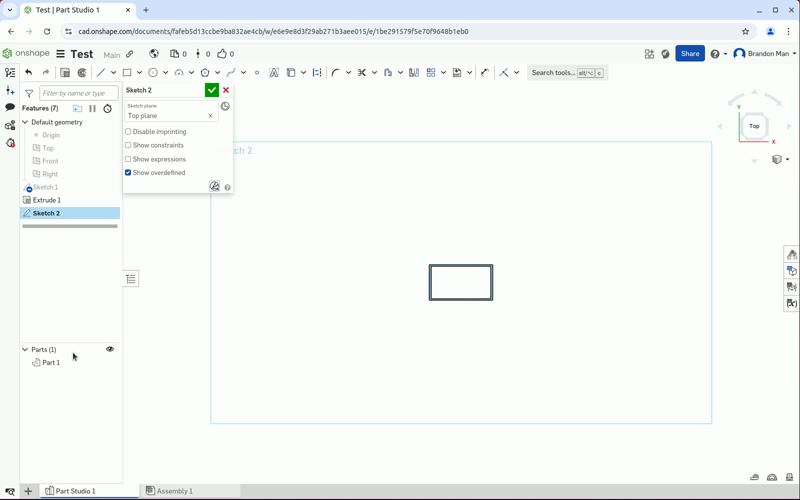
key(y)
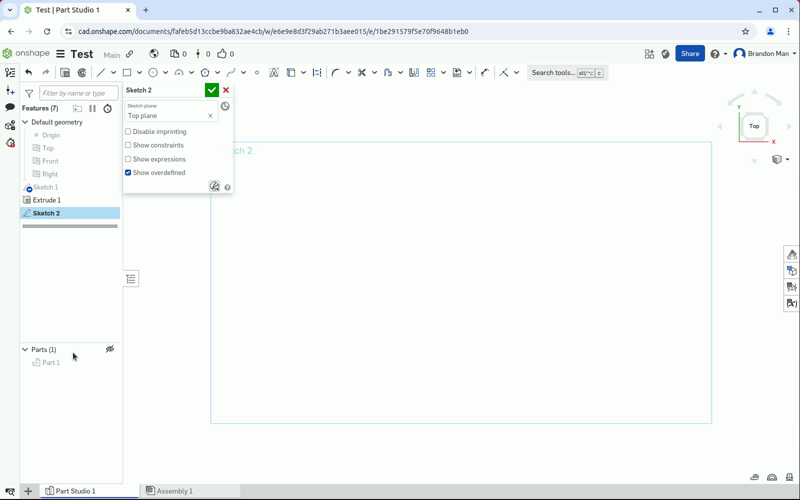
key(l)
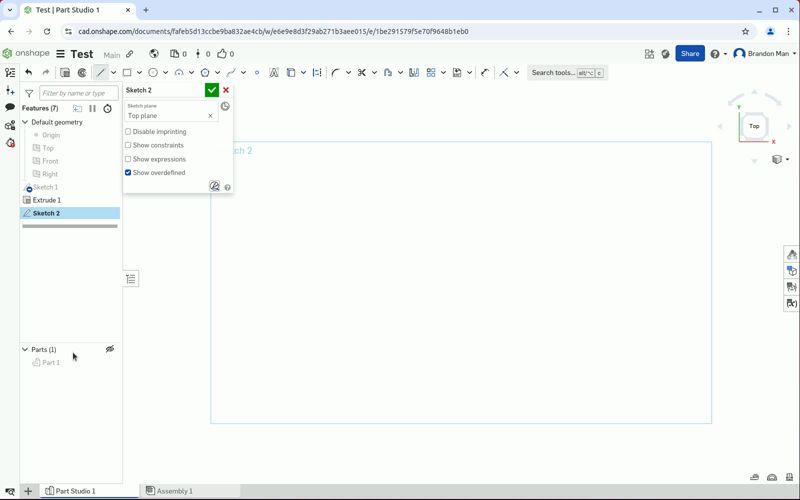
key_down(shift)
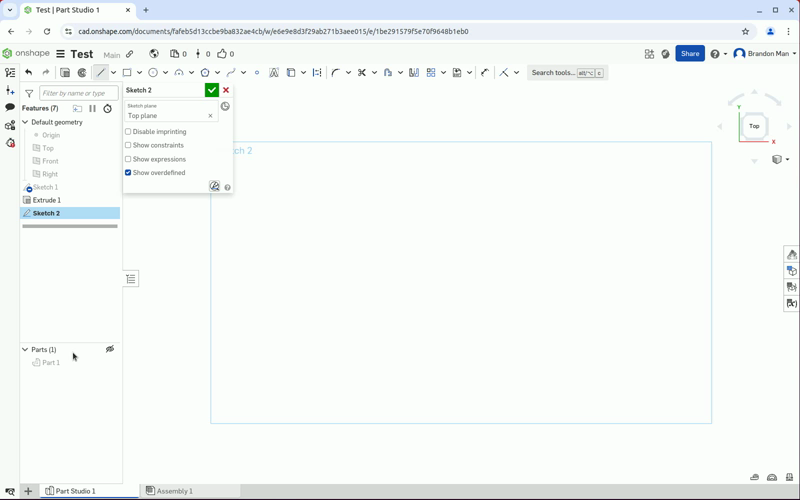
mouse_move(430, 299)
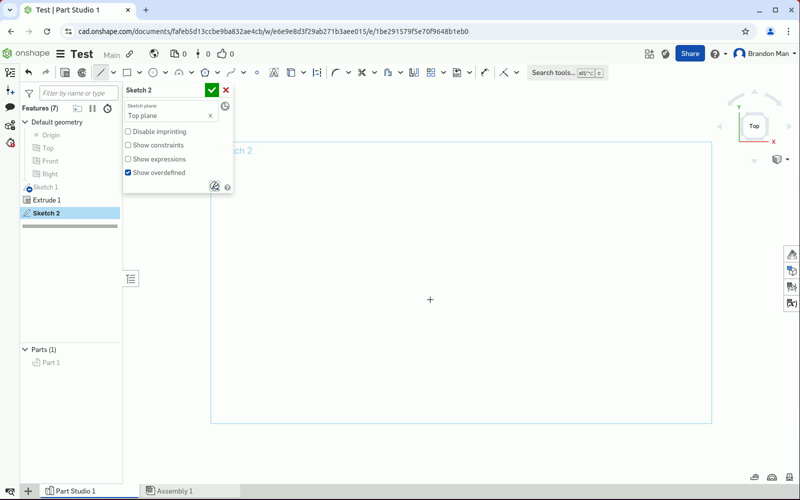
click(430, 299)
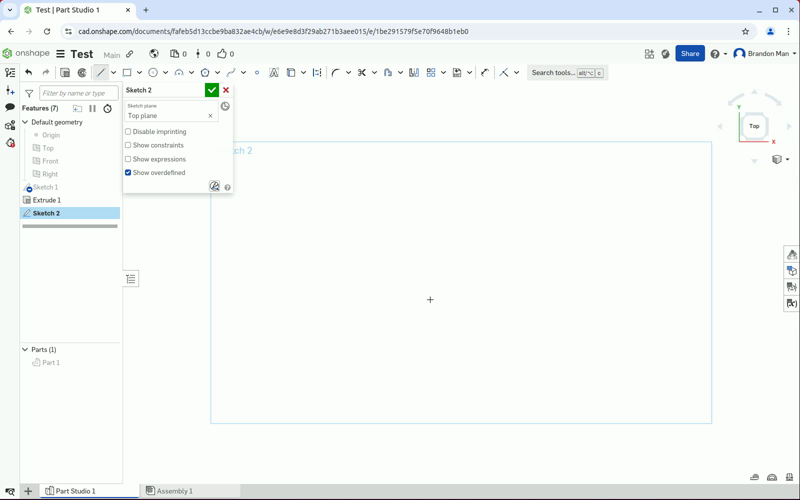
key_up(shift)
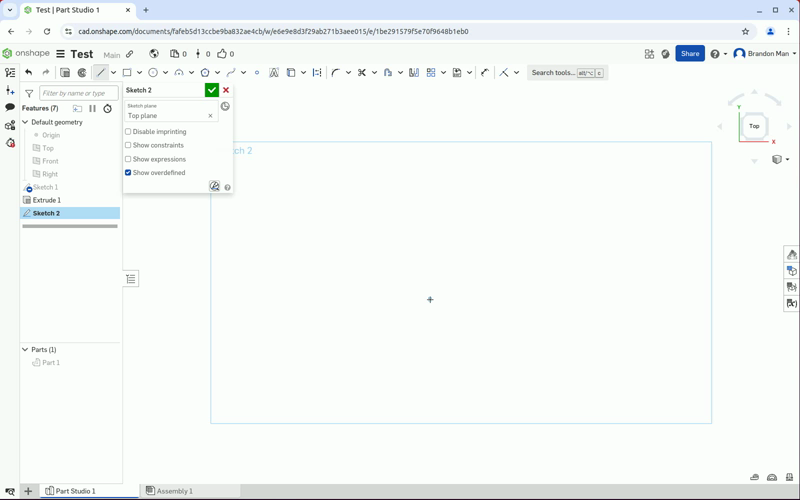
key_down(shift)
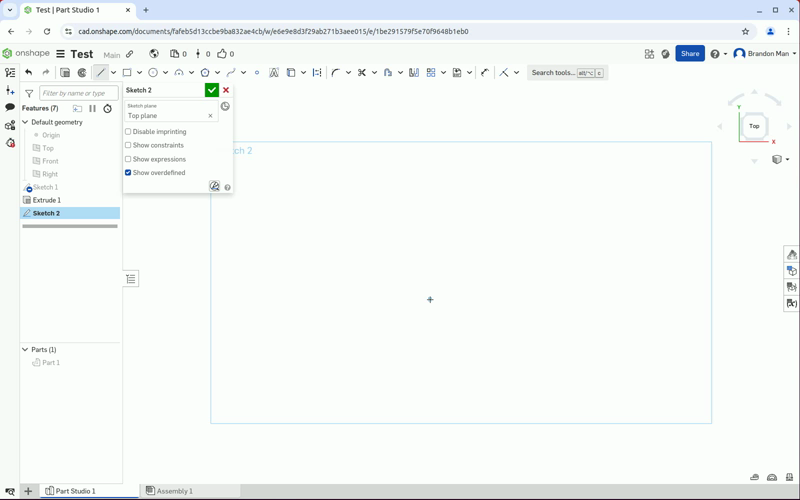
mouse_move(490, 299)
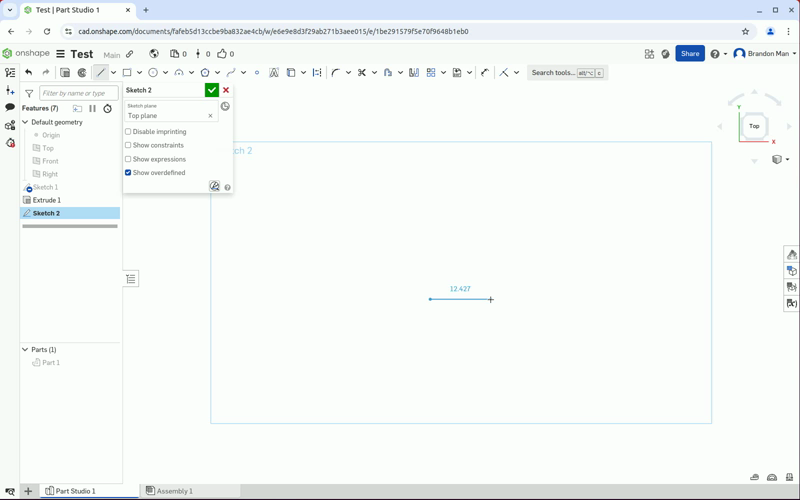
click(490, 299)
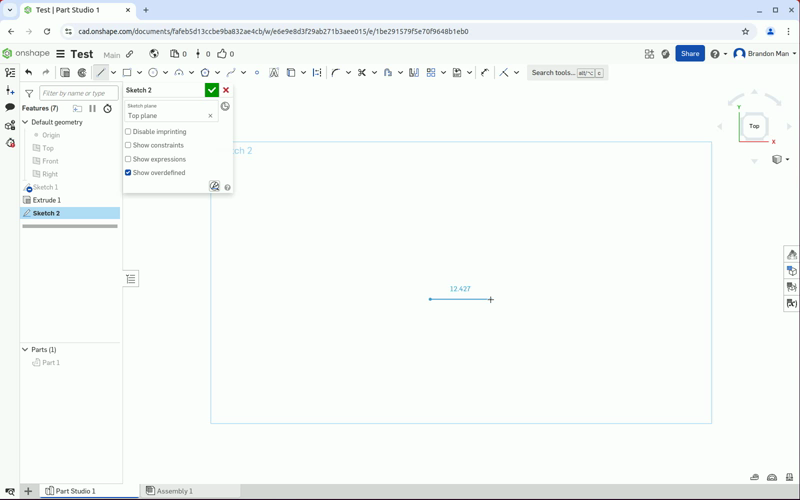
key_up(shift)
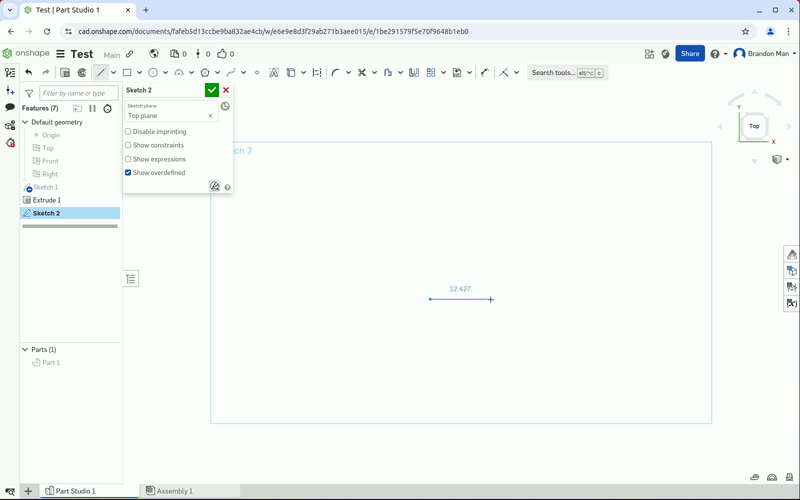
key_down(shift)
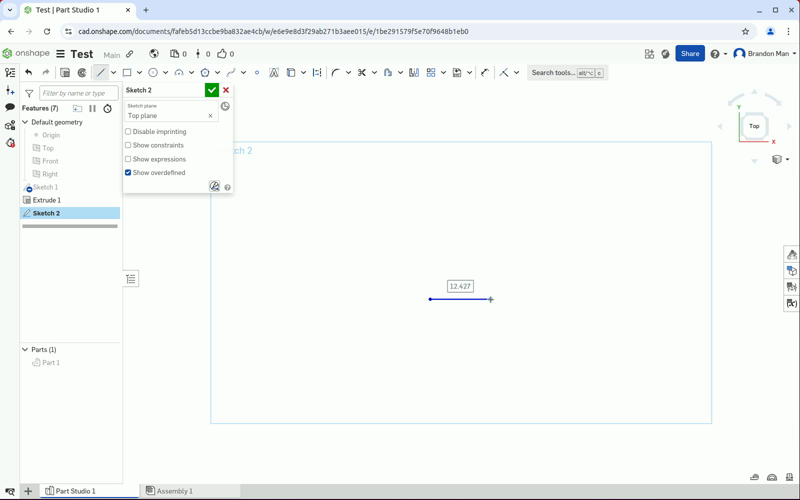
mouse_move(520, 299)
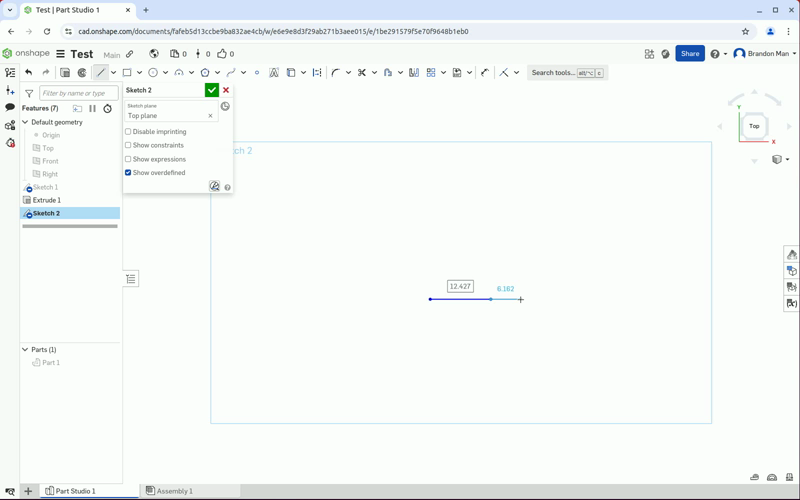
mouse_move(490, 267)
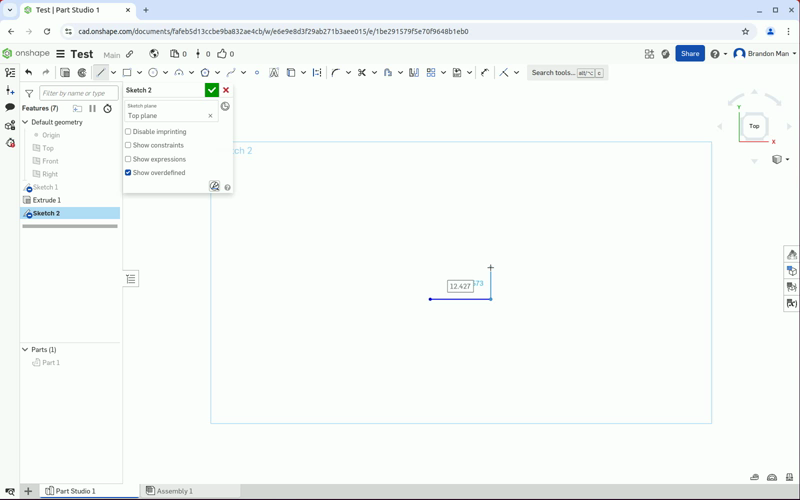
click(490, 267)
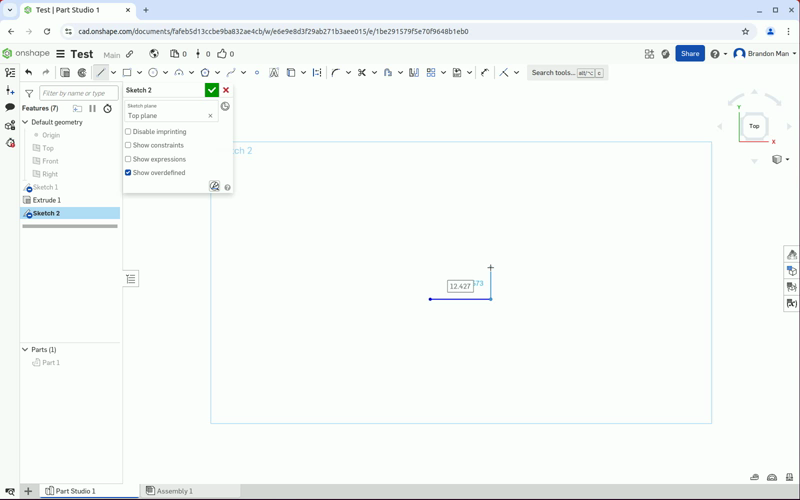
key_up(shift)
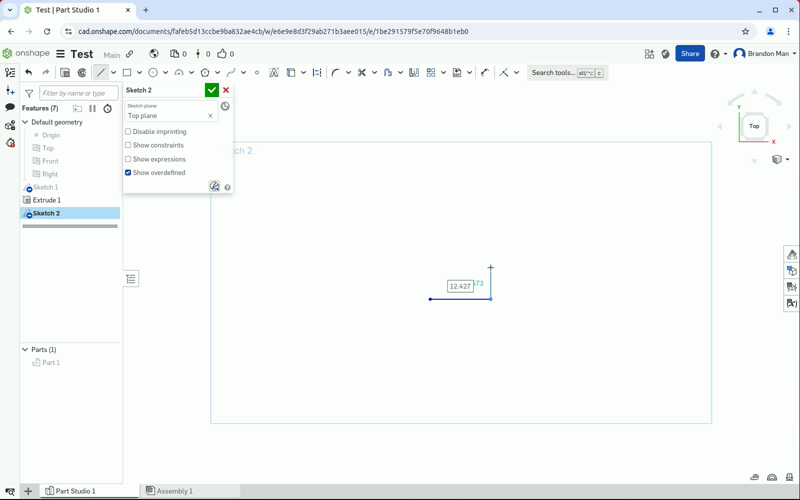
key_down(shift)
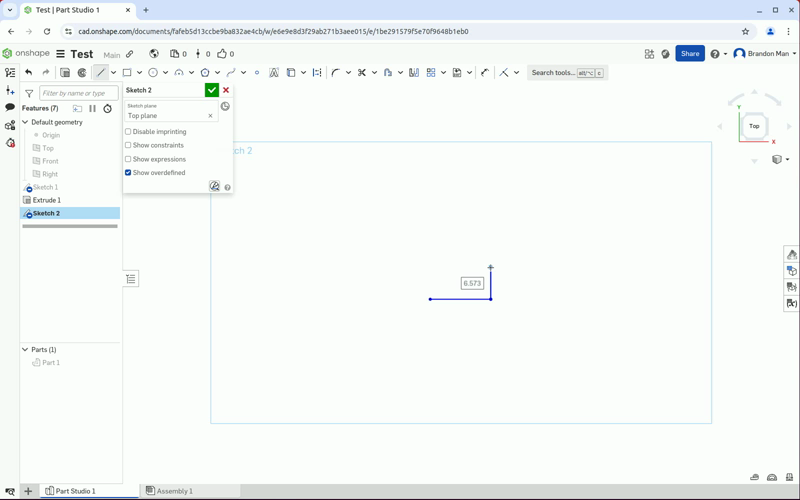
mouse_move(430, 267)
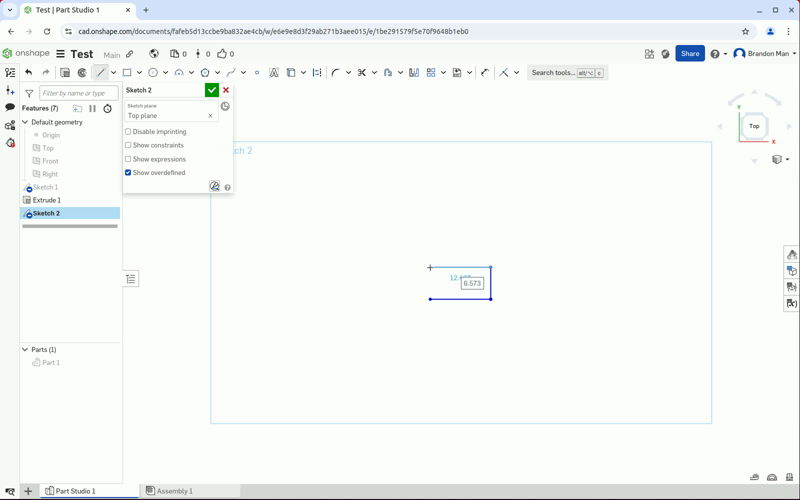
click(430, 267)
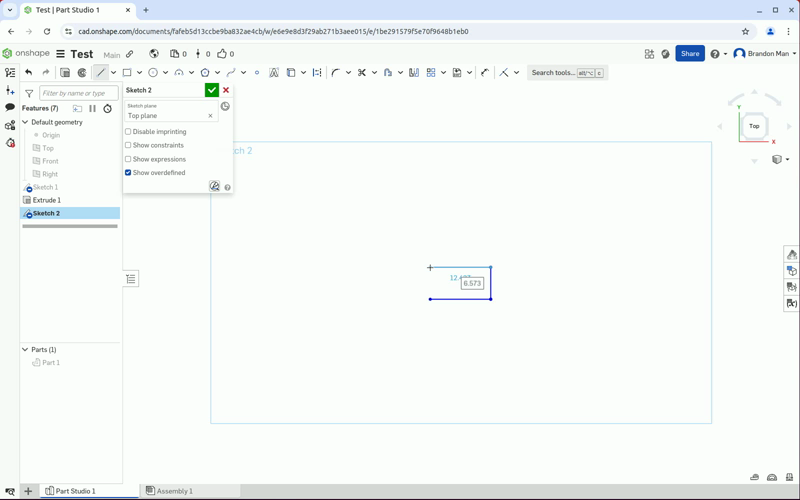
key_up(shift)
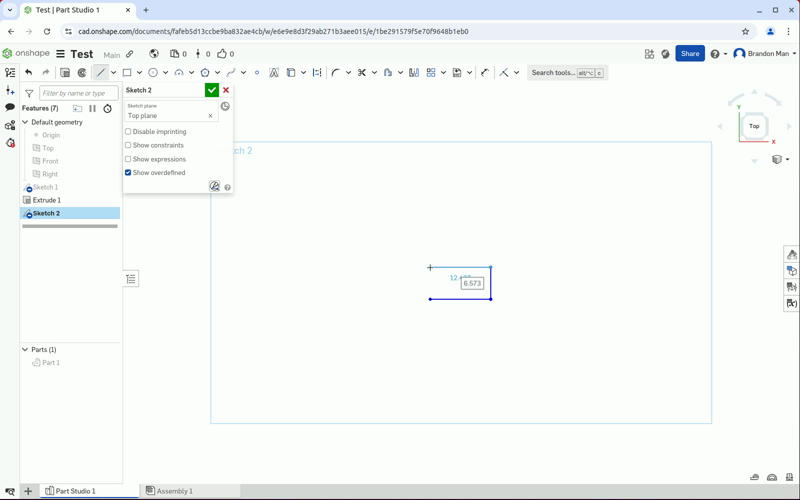
mouse_move(460, 267)
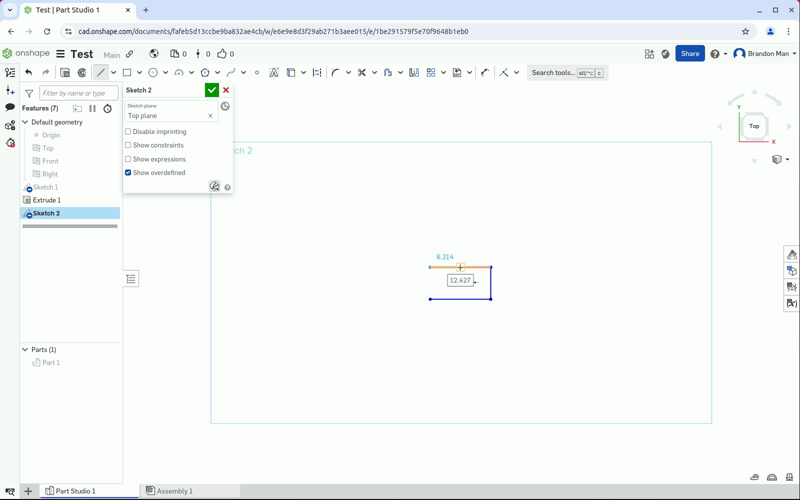
key_down(shift)
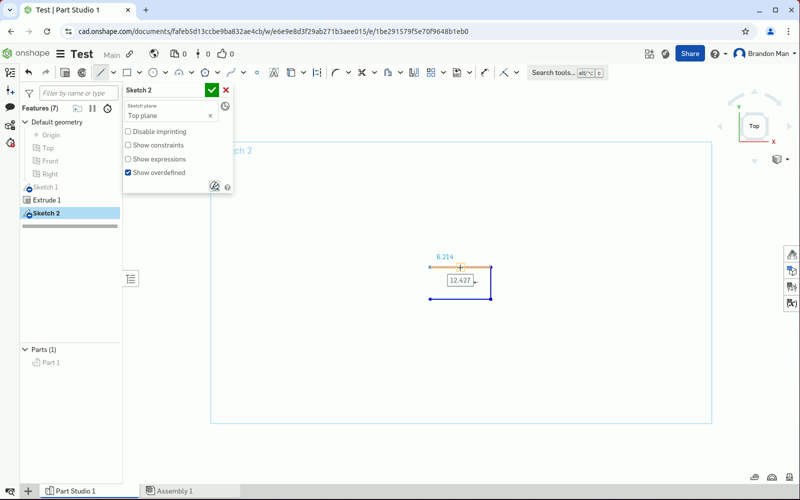
mouse_move(430, 299)
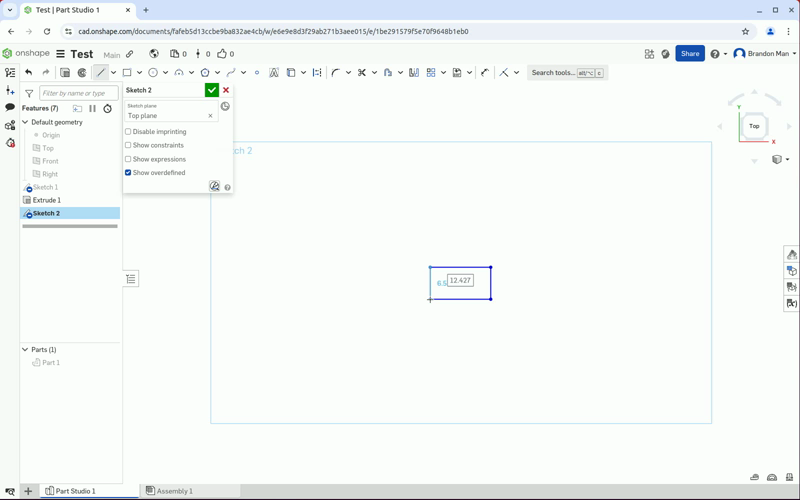
key_up(shift)
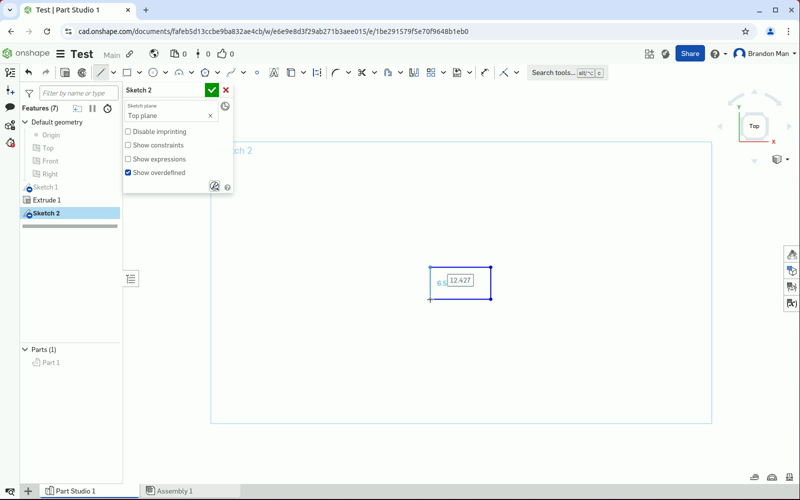
click(430, 299)
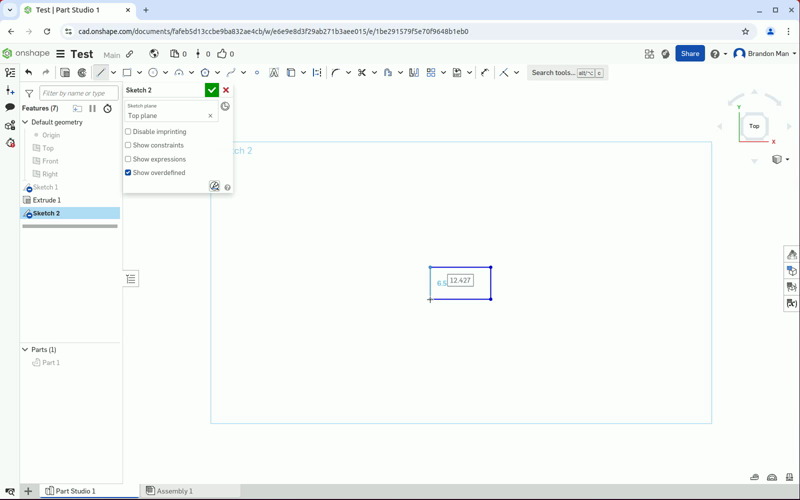
key(esc)
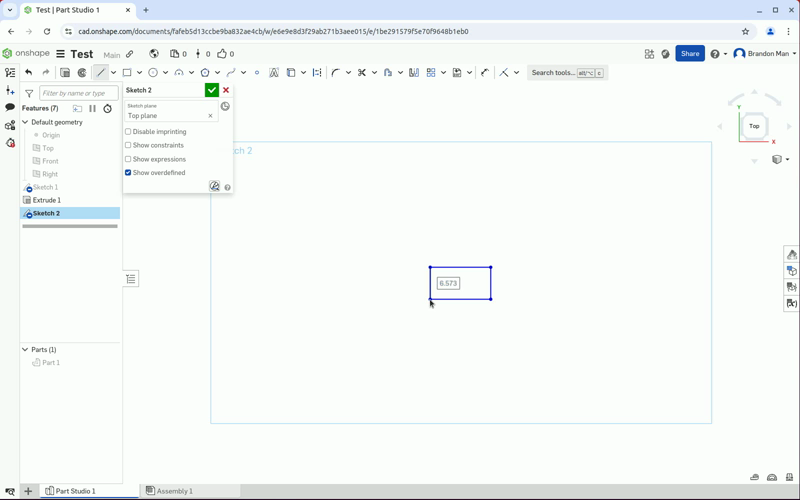
mouse_move(444, 283)
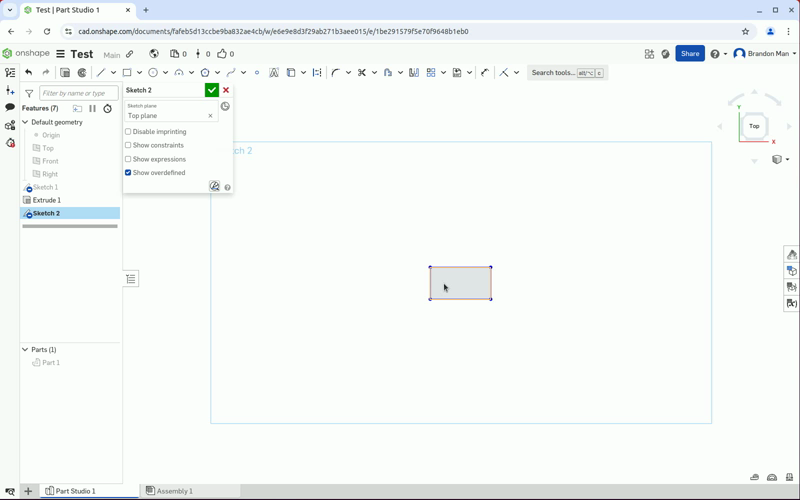
click(444, 283)
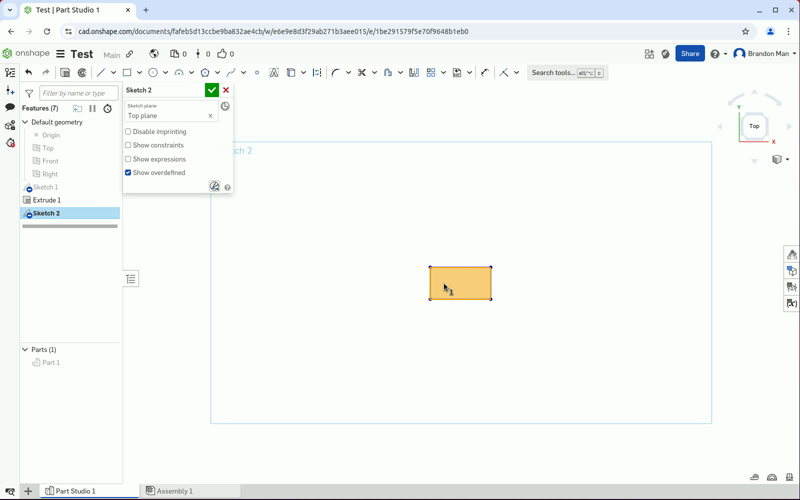
mouse_move(73, 352)
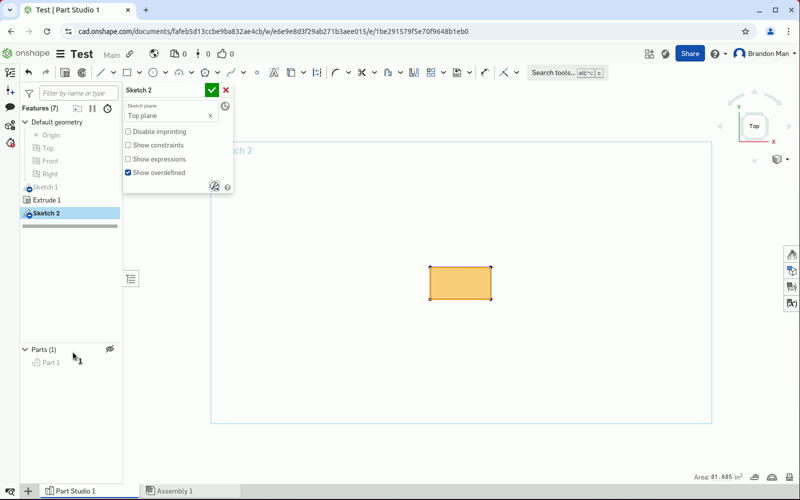
key(shift+y)
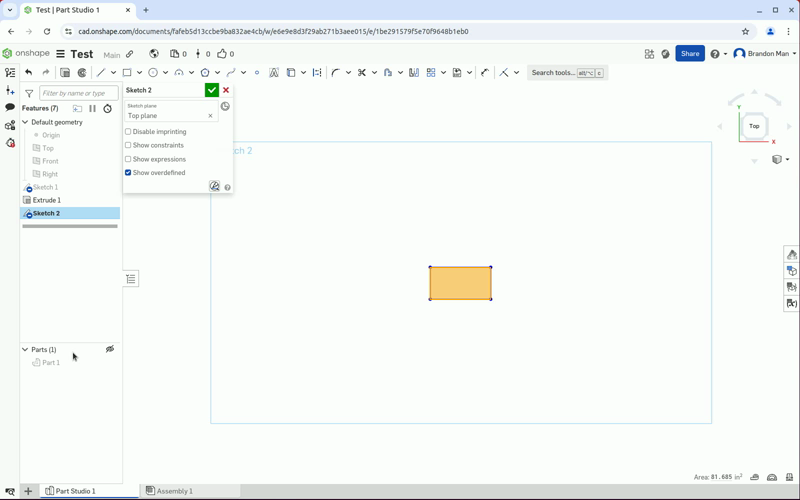
key(shift+e)
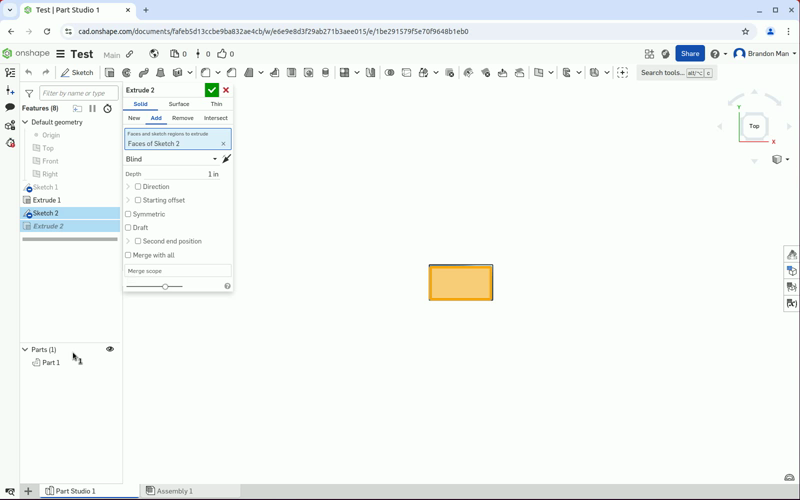
mouse_move(143, 106)
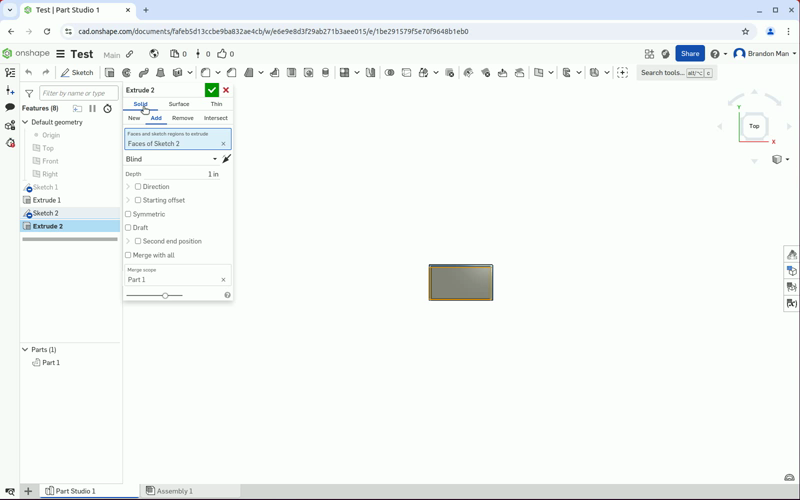
click(143, 106)
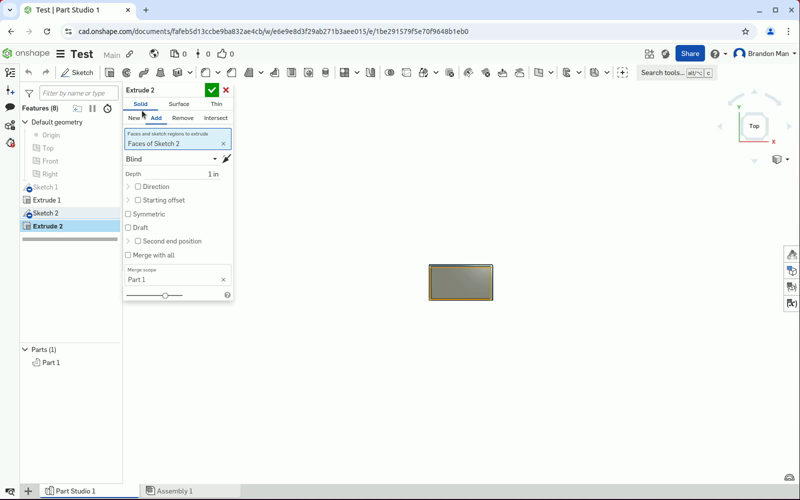
mouse_move(137, 120)
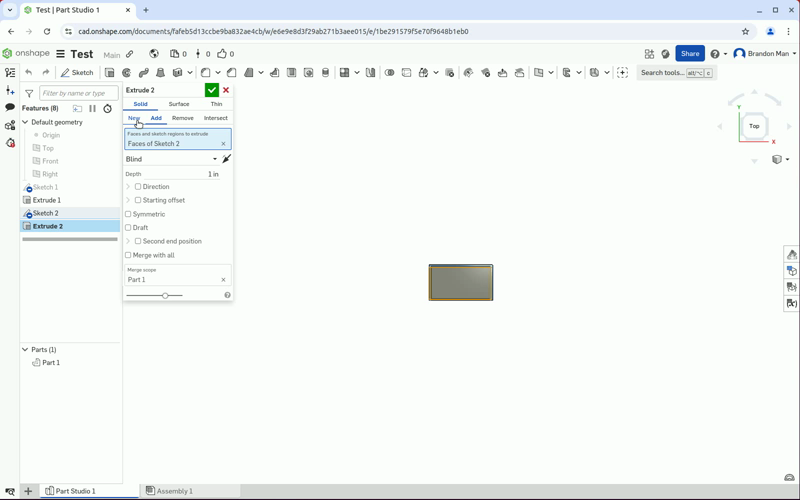
click(137, 120)
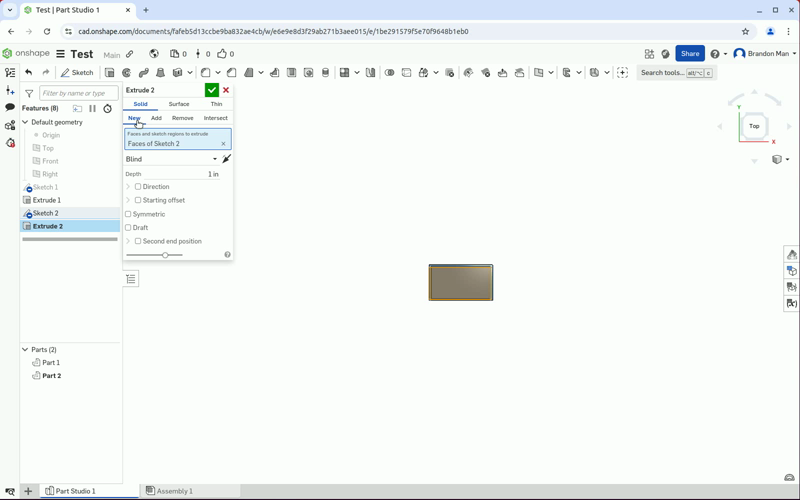
key(tab, 4)
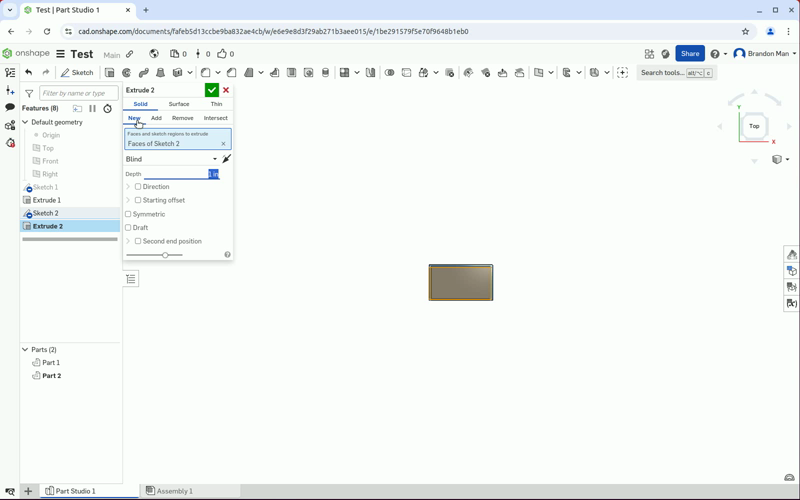
text(0.241)
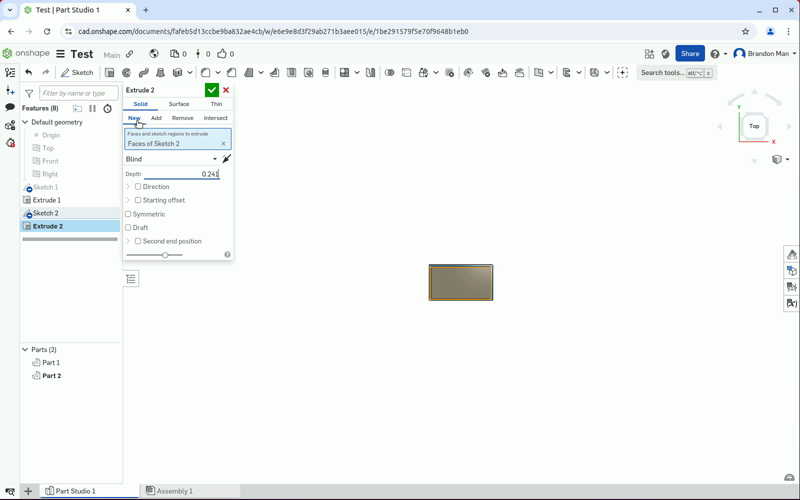
key(enter)
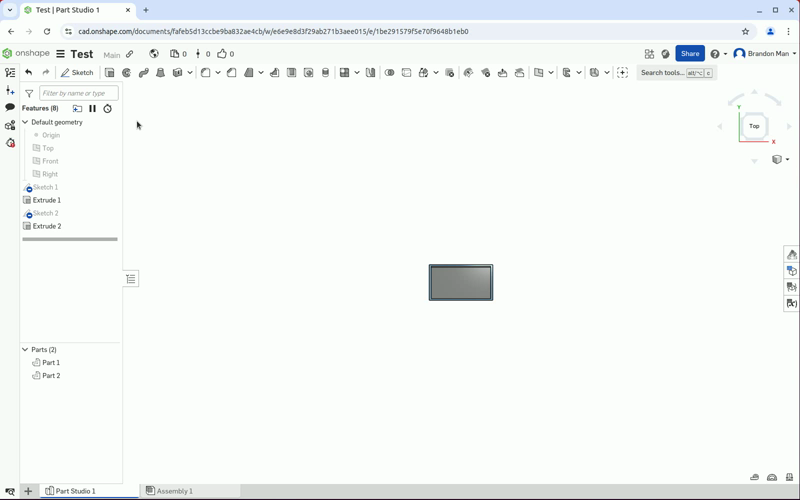
key(shift+h)
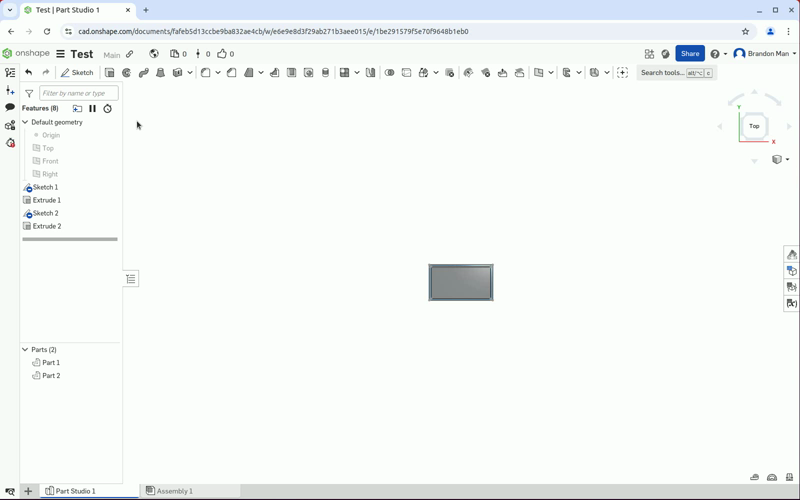
key(shift+h)
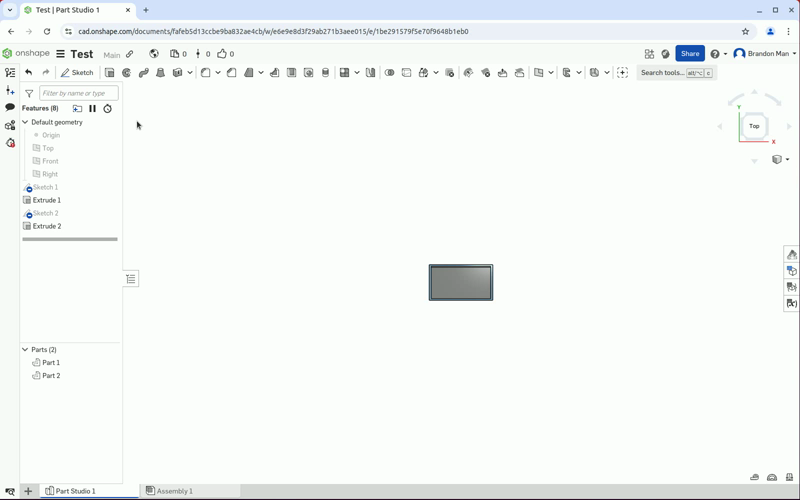
mouse_move(73, 189)
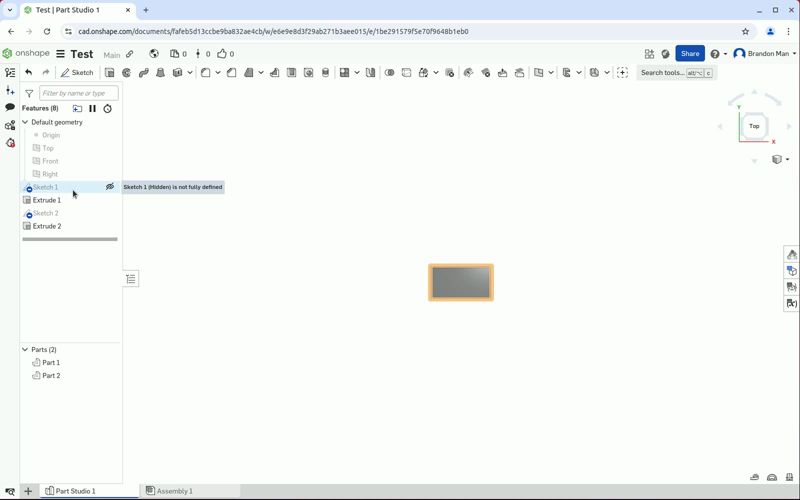
click(73, 189)
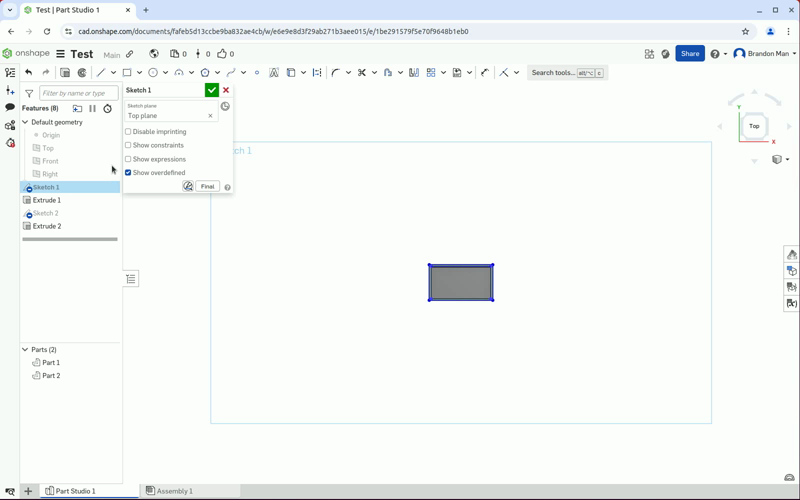
mouse_move(229, 92)
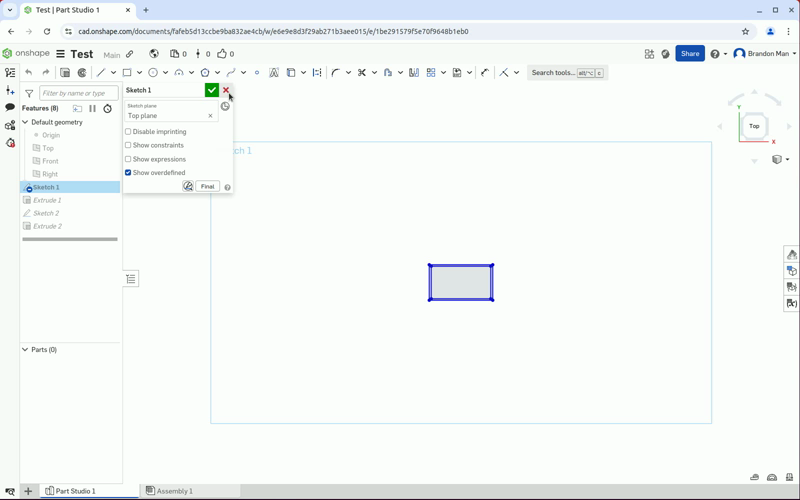
click(229, 92)
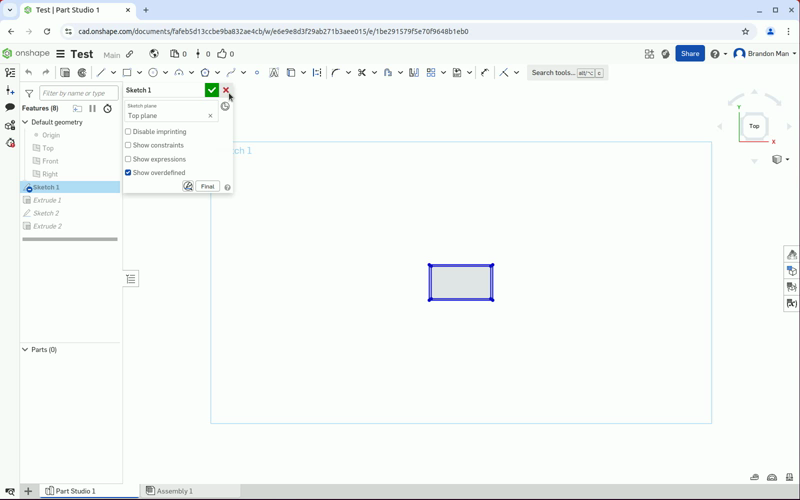
key(shift+s)
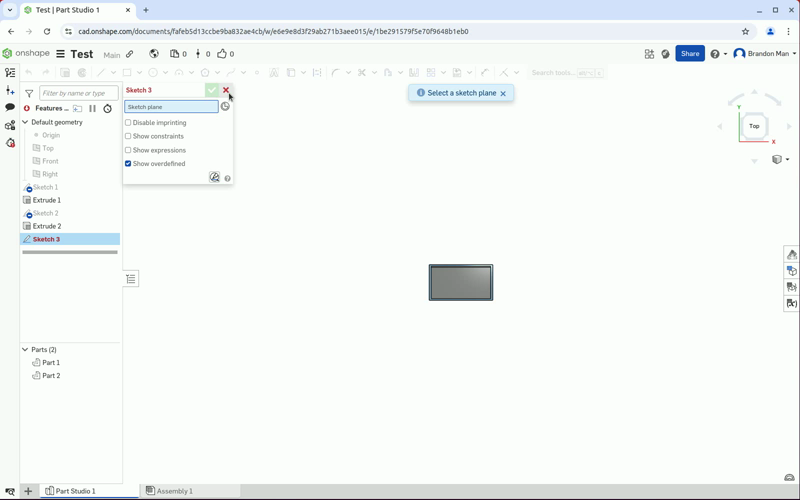
mouse_move(73, 150)
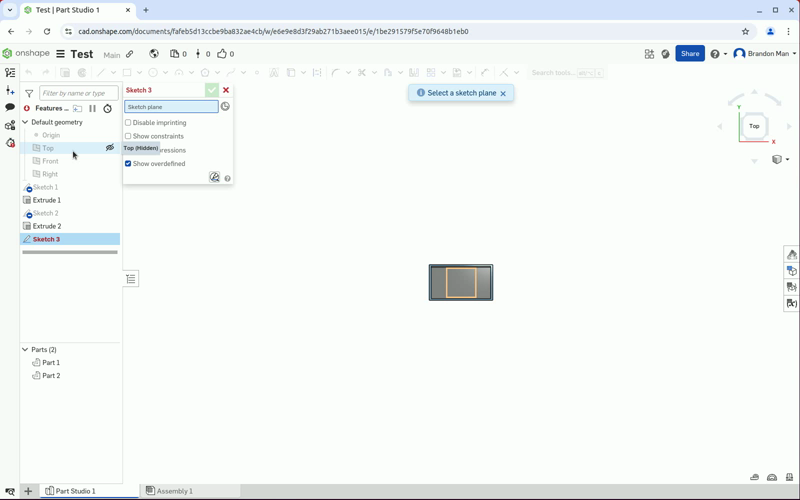
click(73, 150)
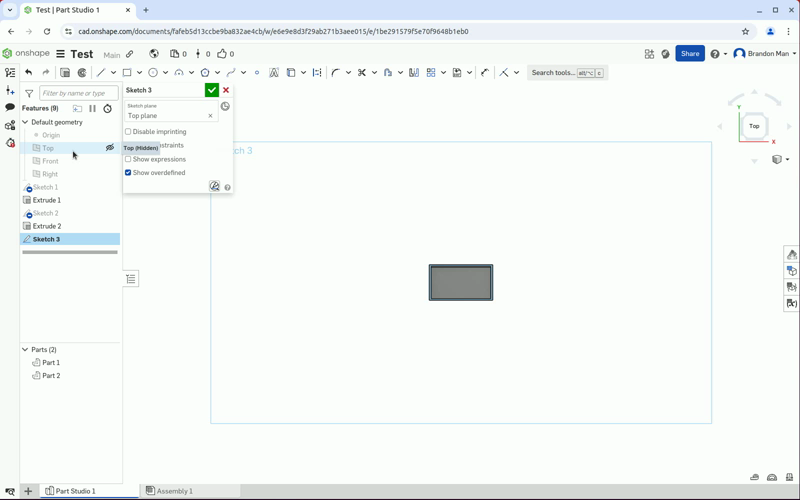
mouse_move(73, 352)
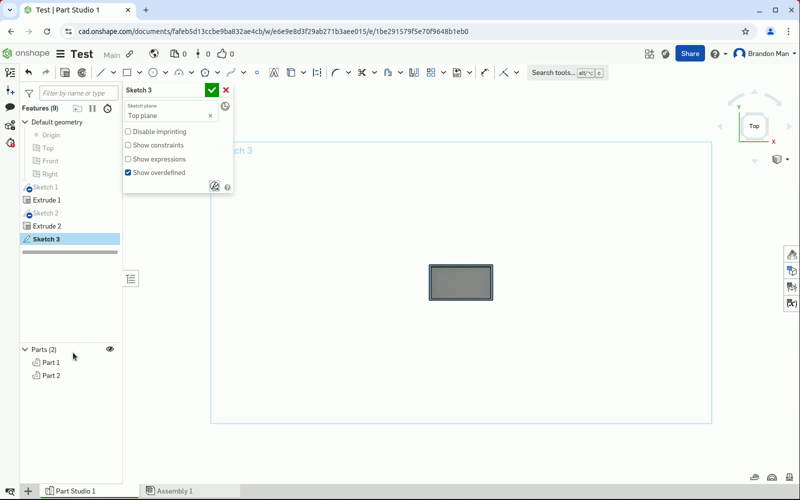
key(y)
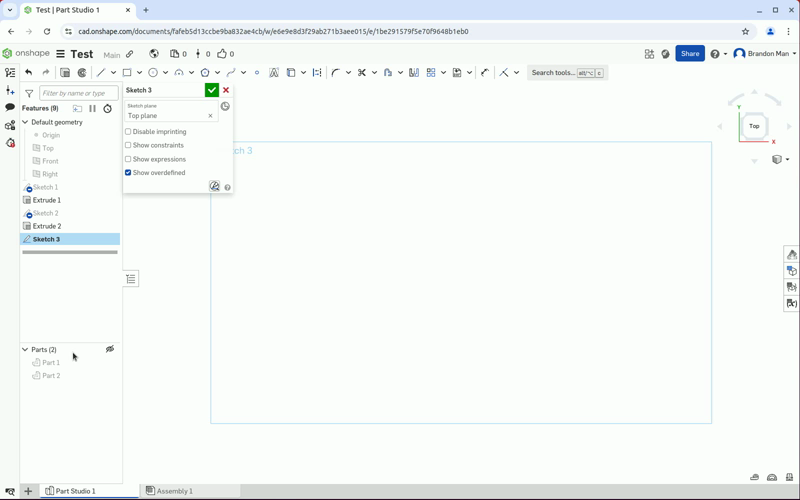
key(l)
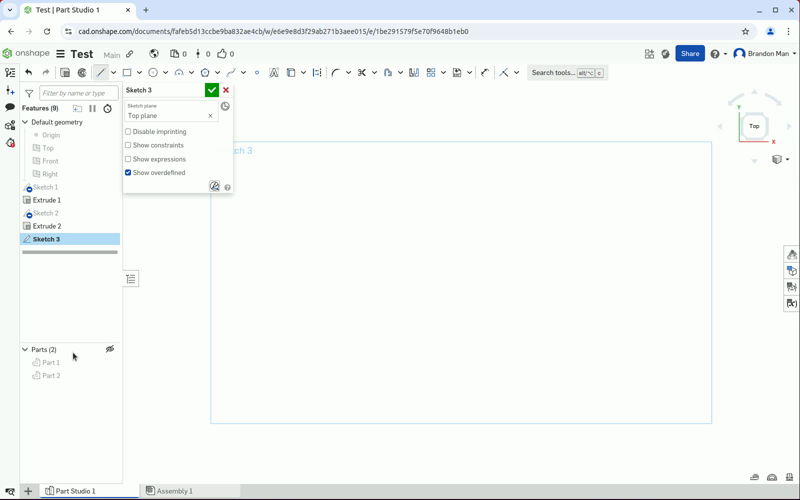
key_down(shift)
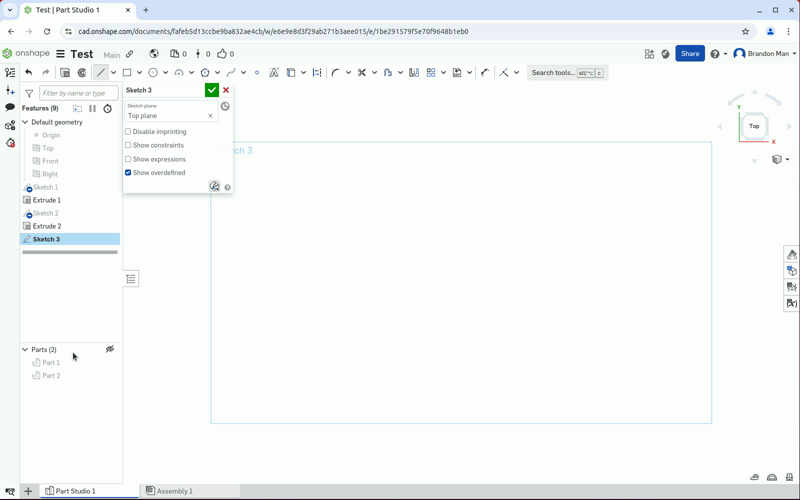
mouse_move(349, 281)
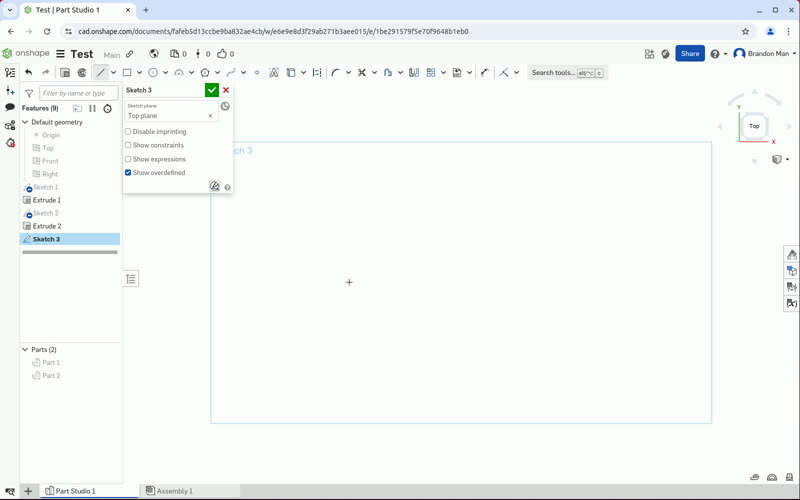
click(349, 281)
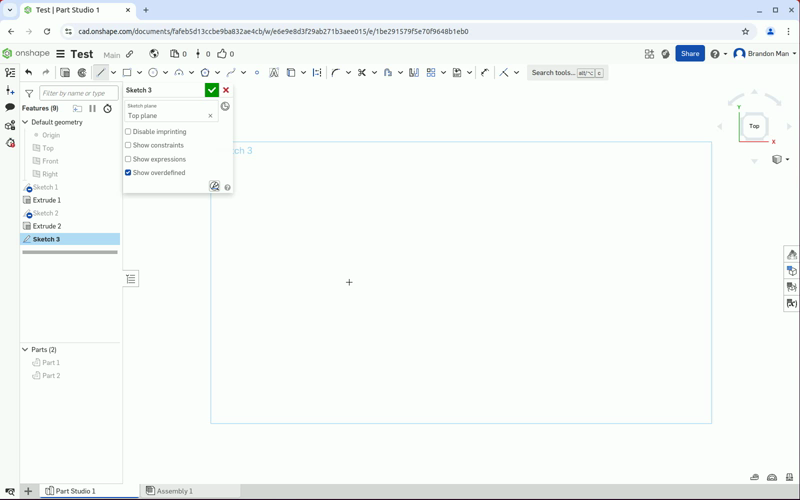
key_up(shift)
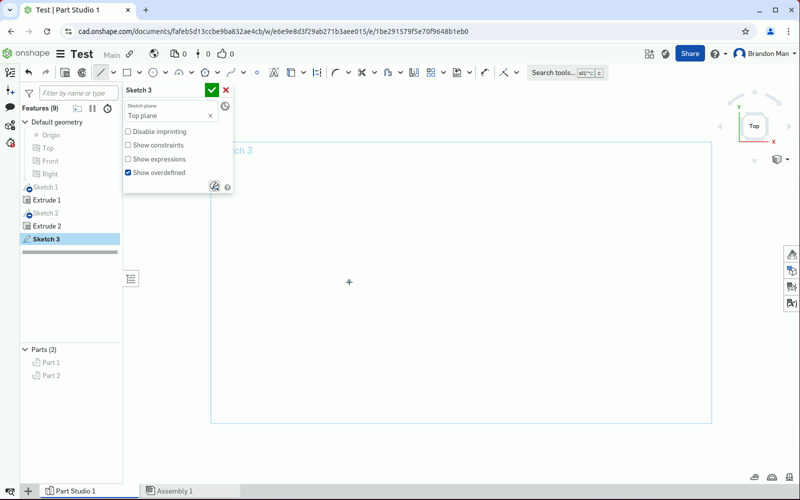
key_down(shift)
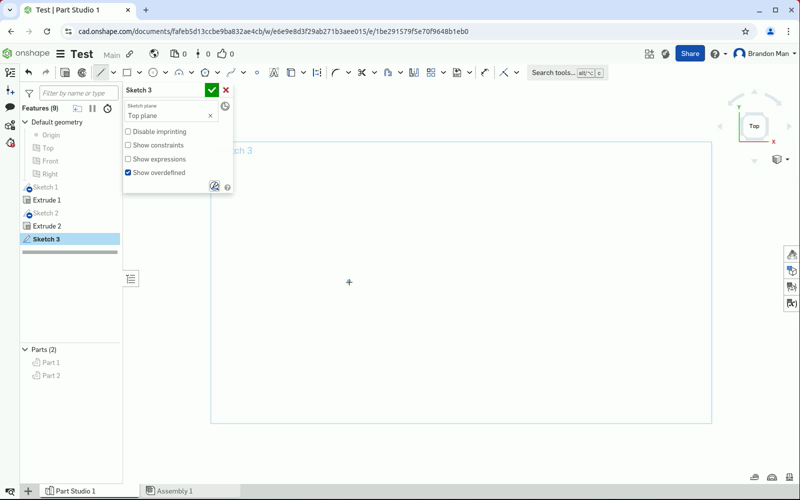
mouse_move(413, 281)
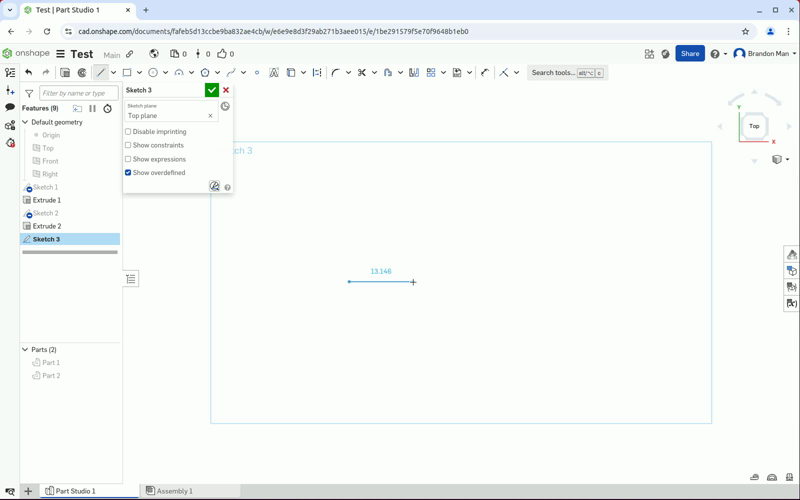
click(413, 281)
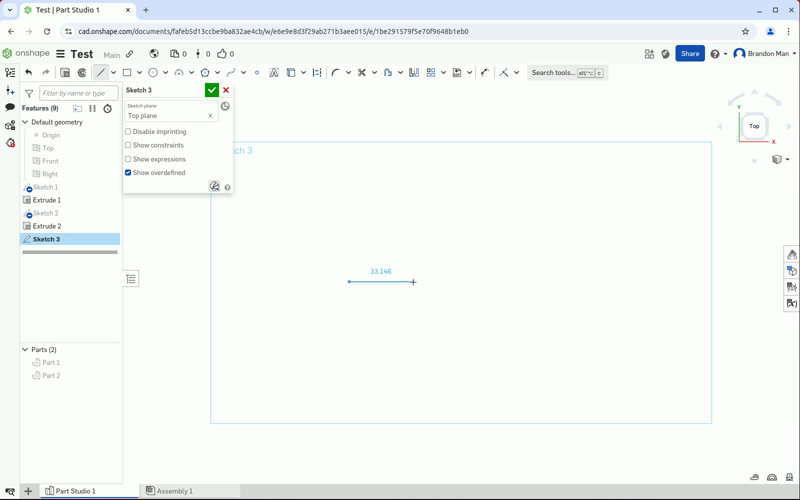
key_up(shift)
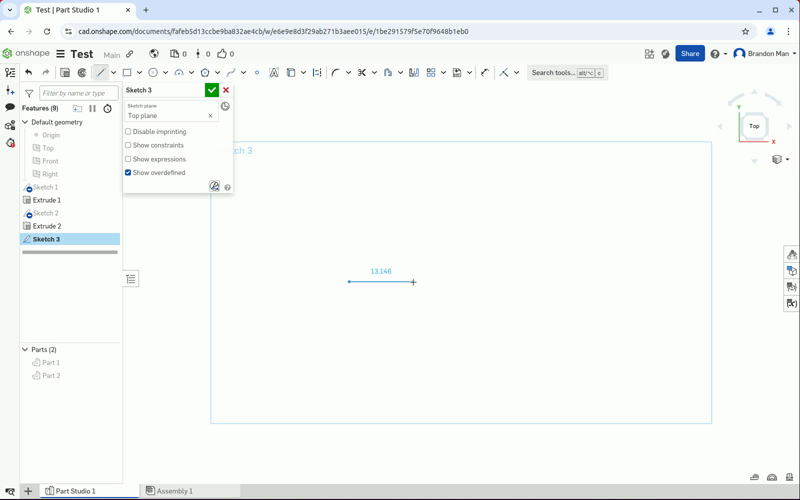
key_down(shift)
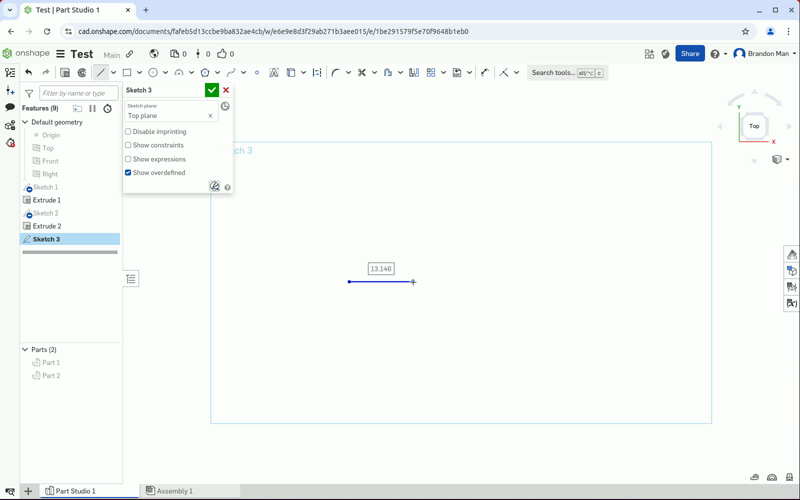
mouse_move(443, 281)
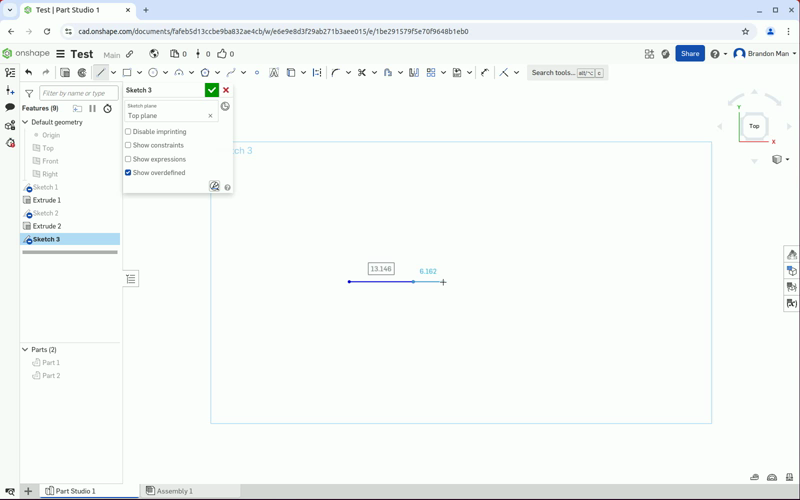
mouse_move(413, 246)
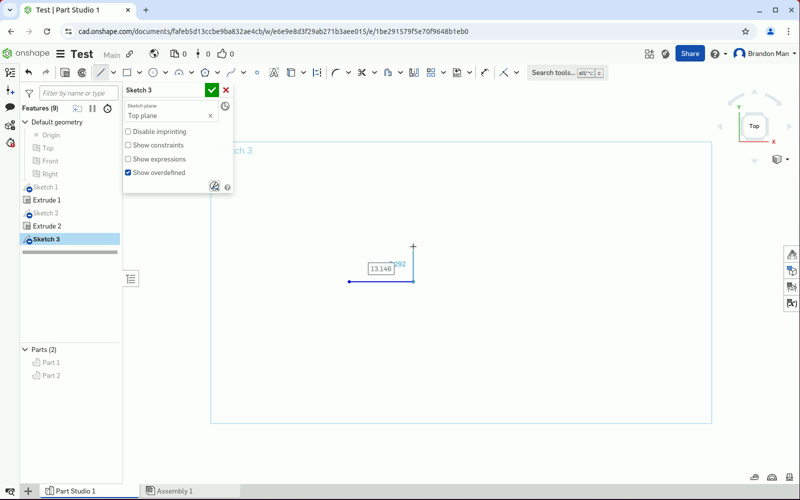
click(413, 246)
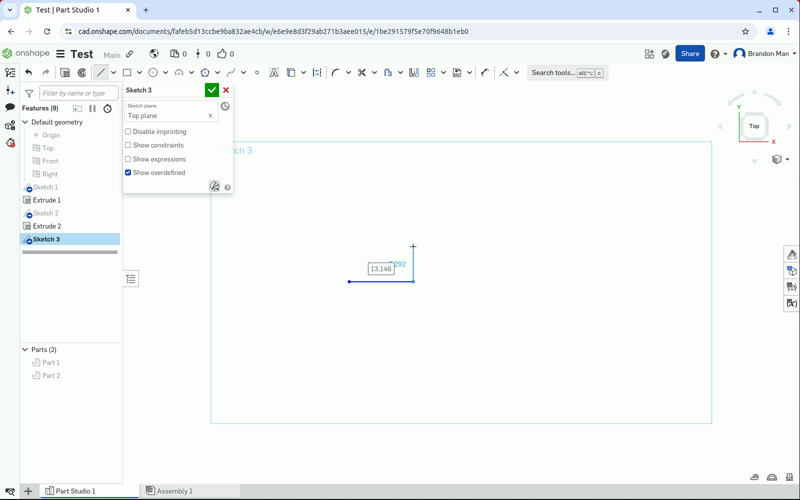
key_up(shift)
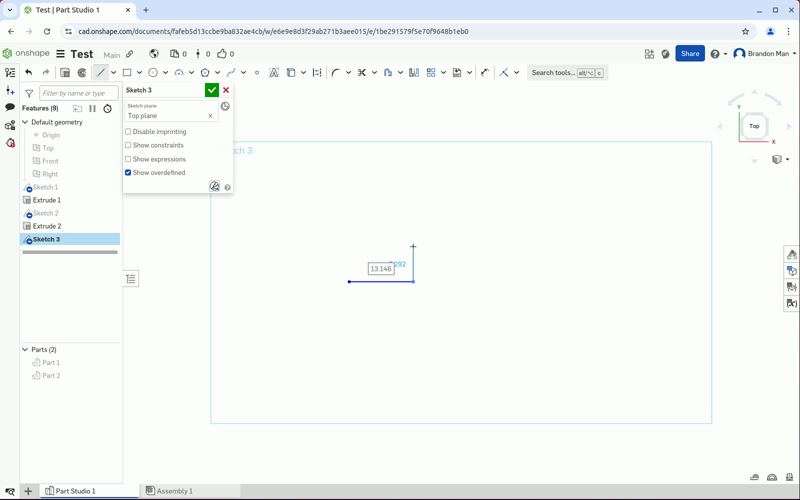
key_down(shift)
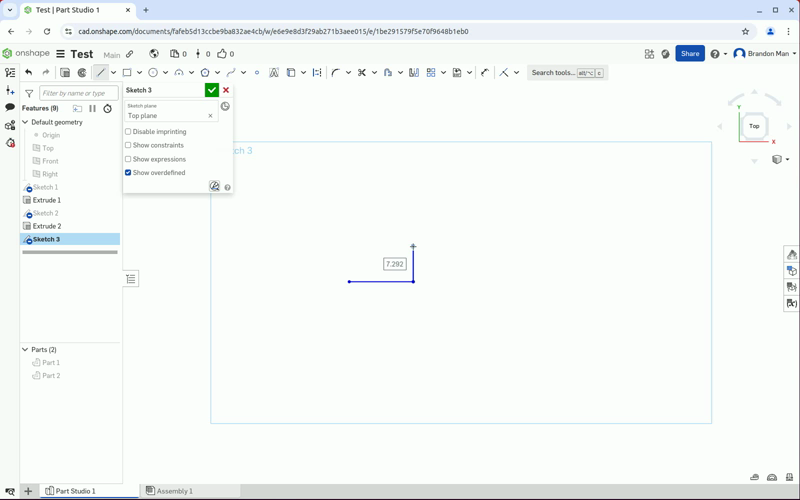
mouse_move(349, 246)
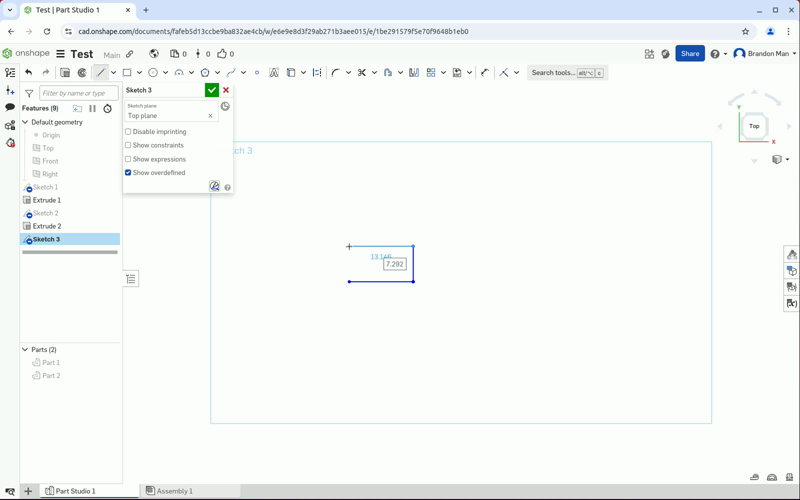
click(349, 246)
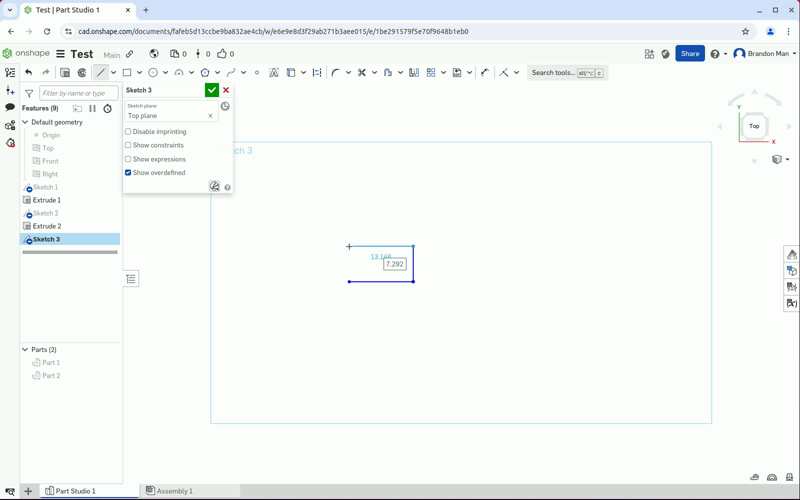
key_up(shift)
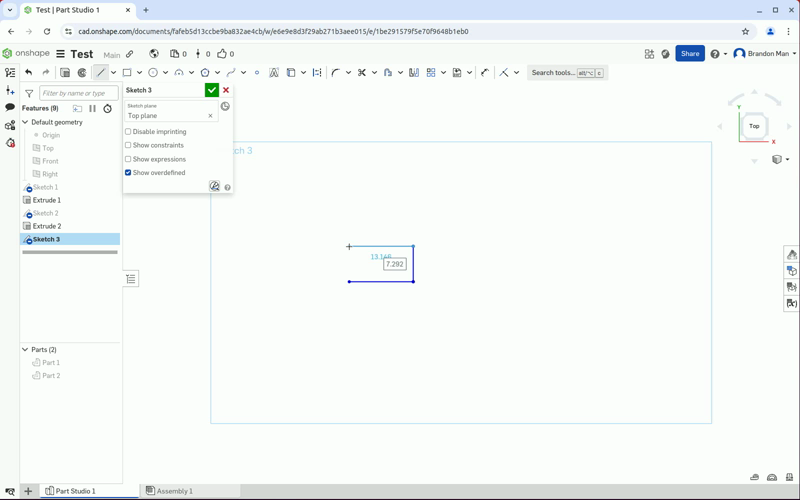
mouse_move(379, 246)
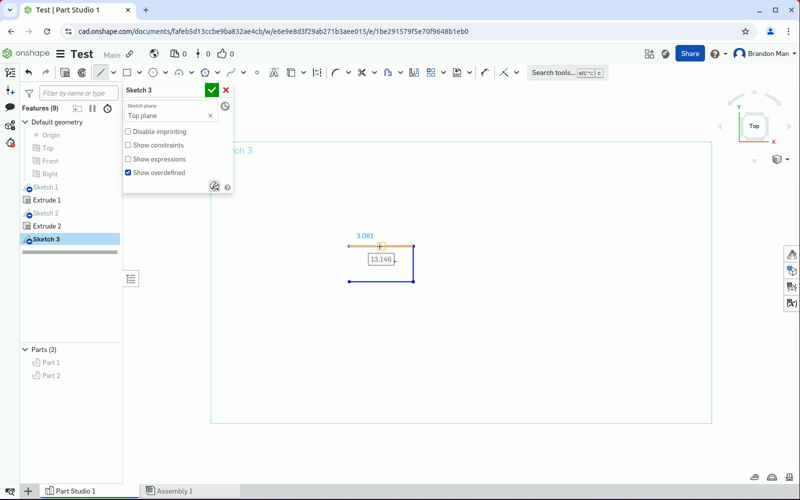
key_down(shift)
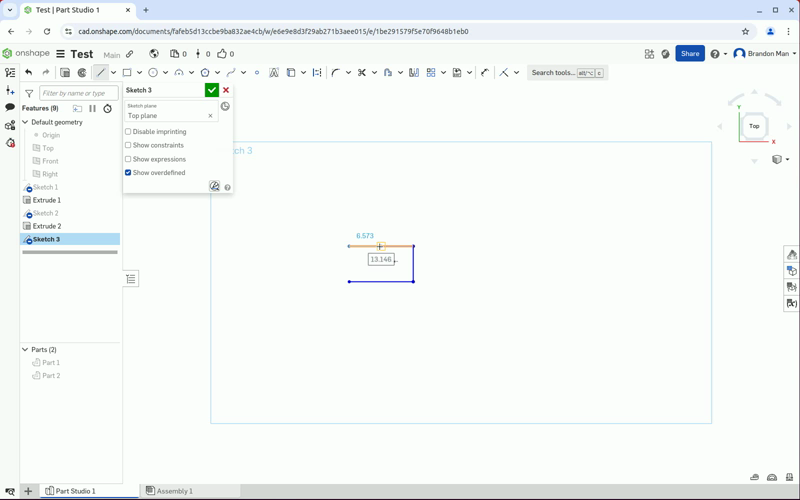
mouse_move(349, 281)
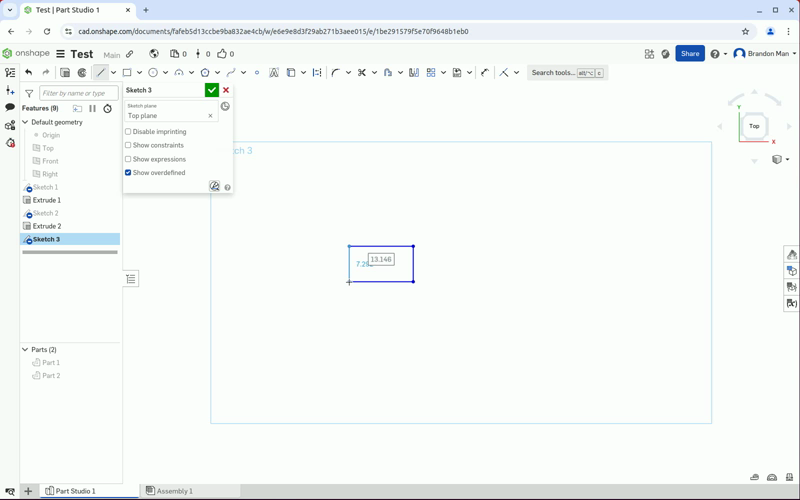
key_up(shift)
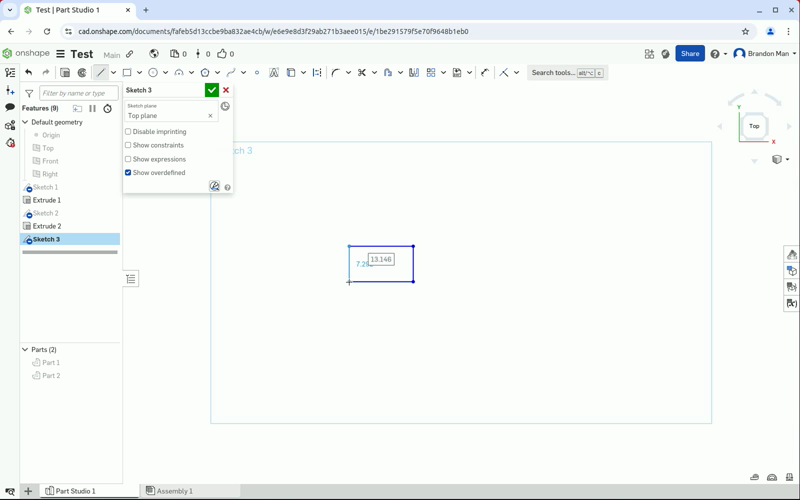
click(349, 281)
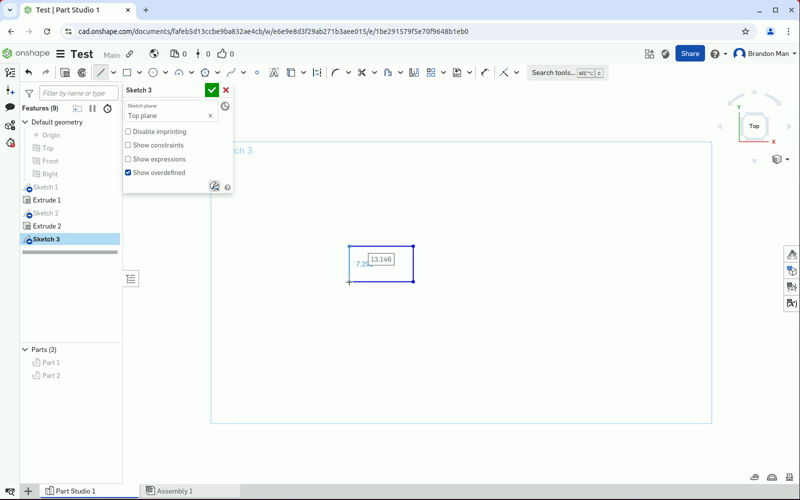
key(esc)
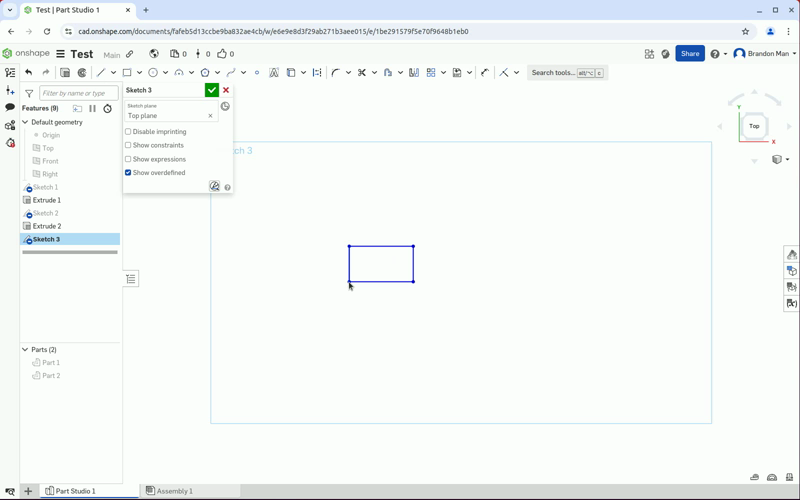
key(l)
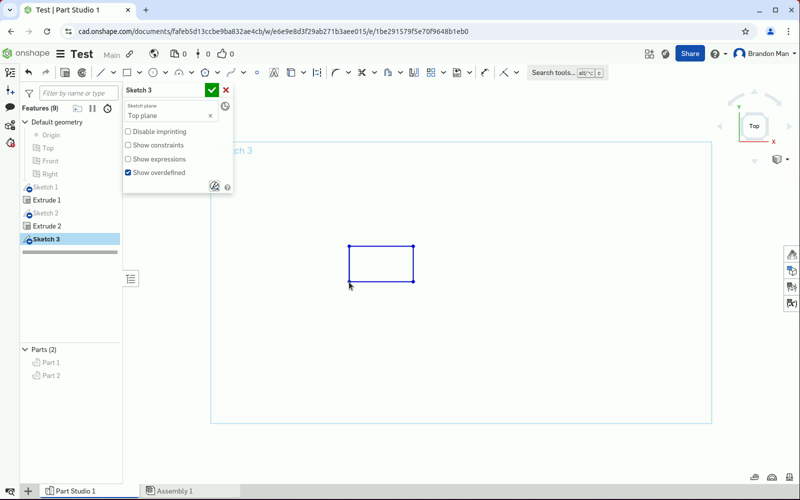
key_down(shift)
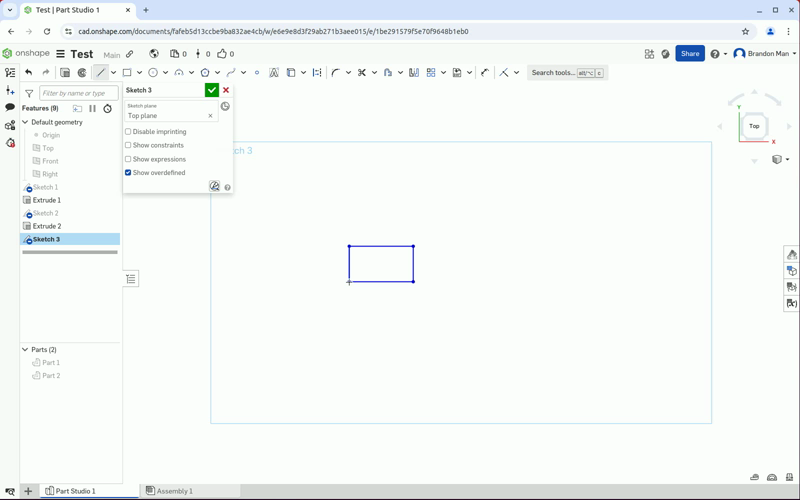
mouse_move(358, 268)
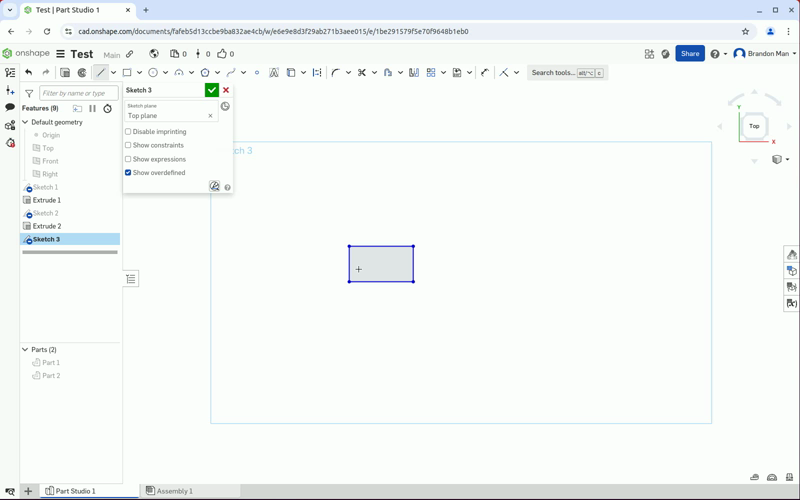
click(358, 268)
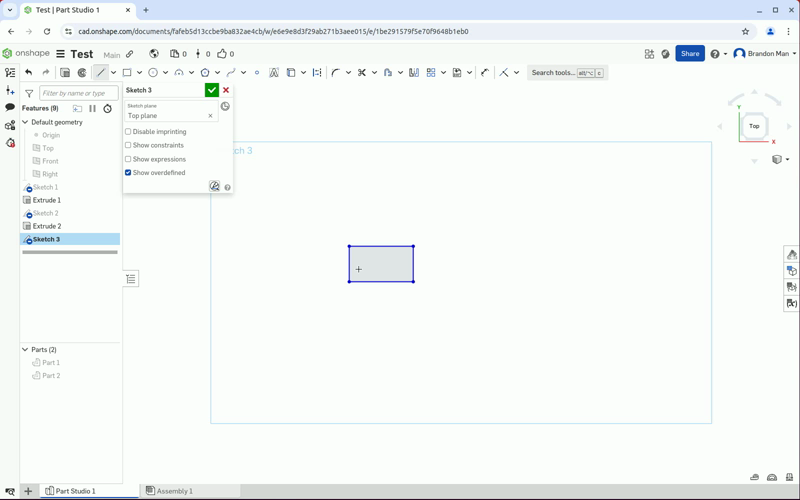
key_up(shift)
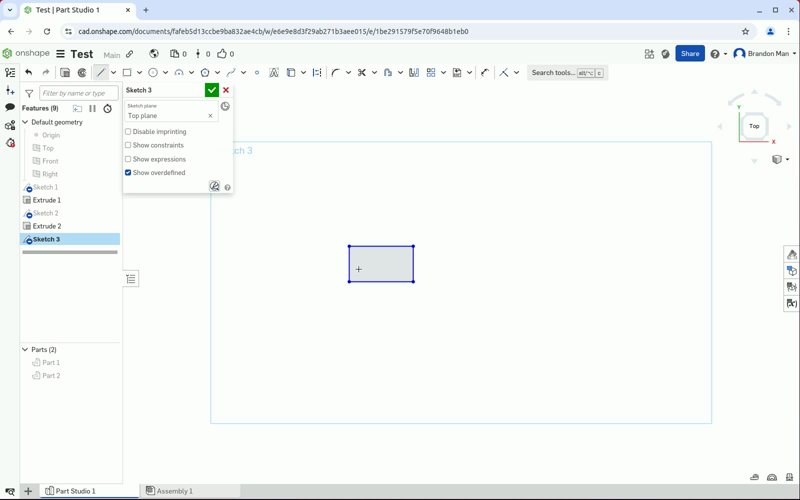
key_down(shift)
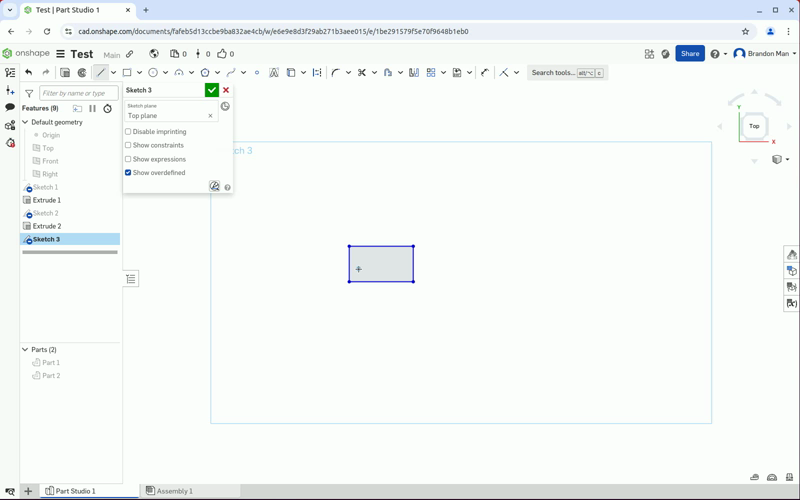
mouse_move(388, 268)
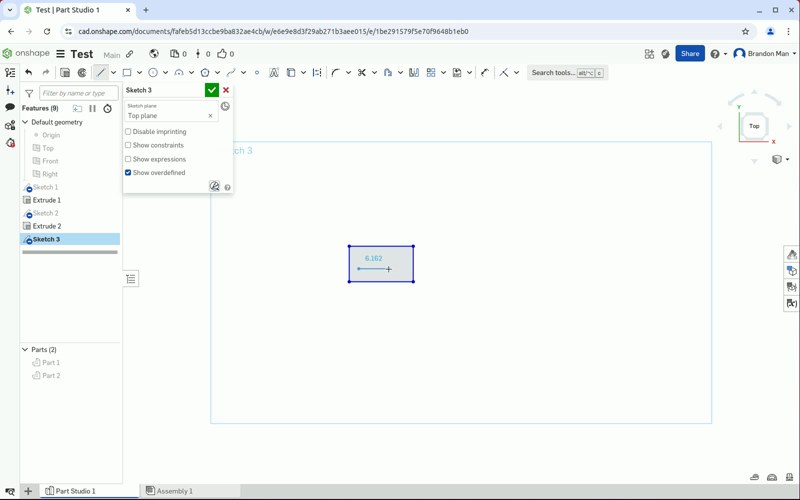
mouse_move(403, 268)
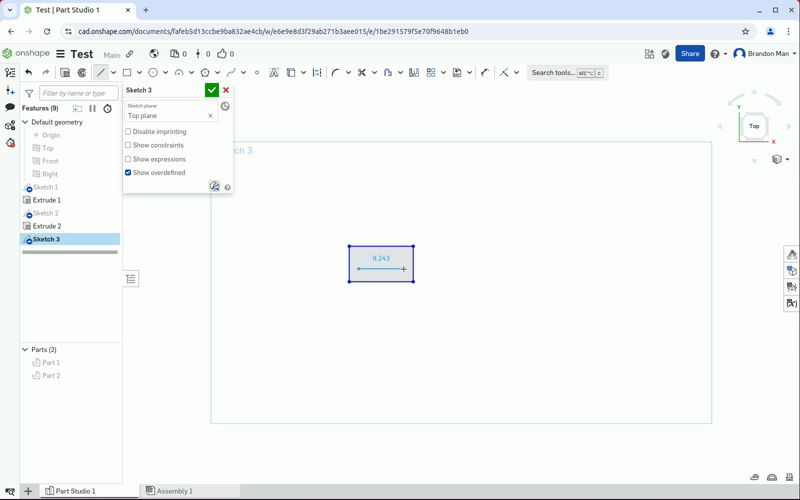
click(403, 268)
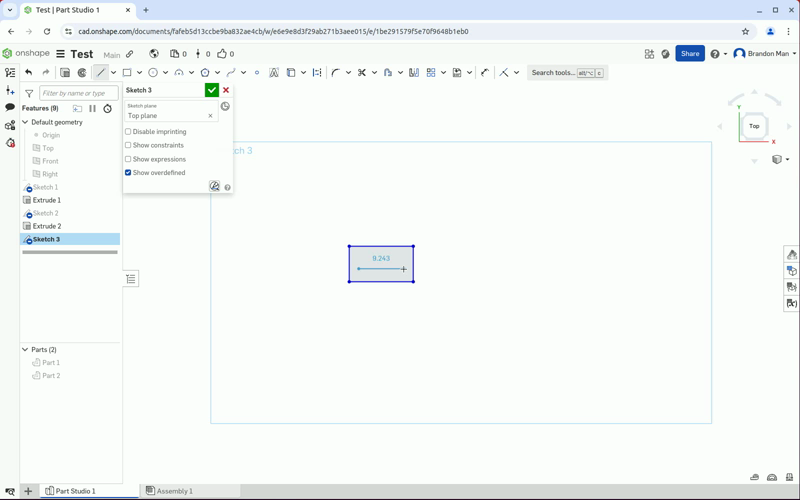
key_up(shift)
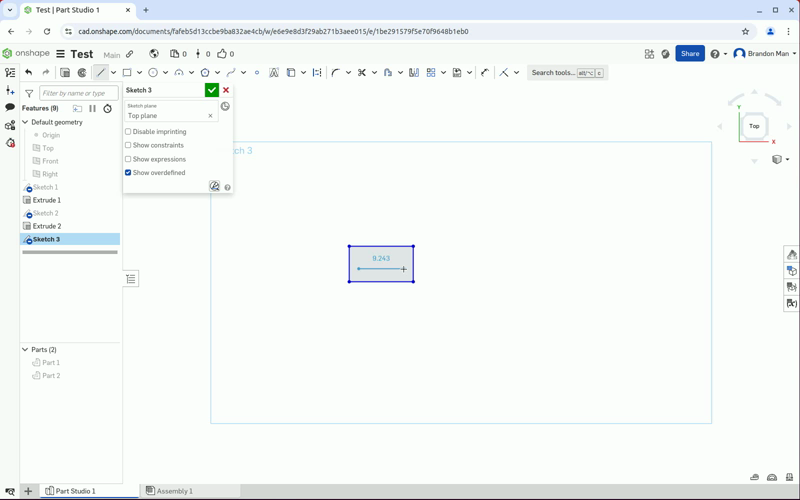
key_down(shift)
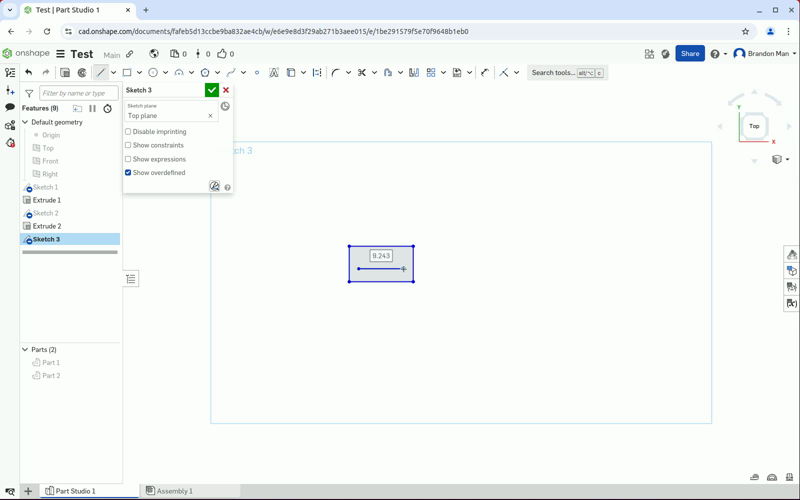
mouse_move(433, 268)
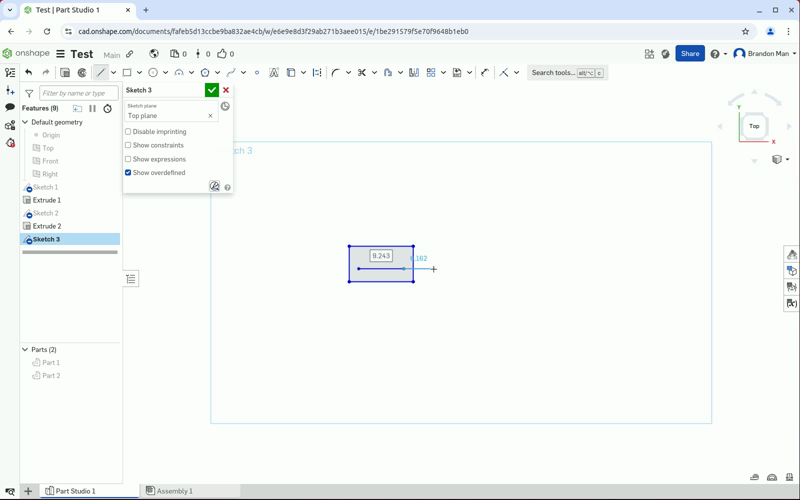
mouse_move(403, 258)
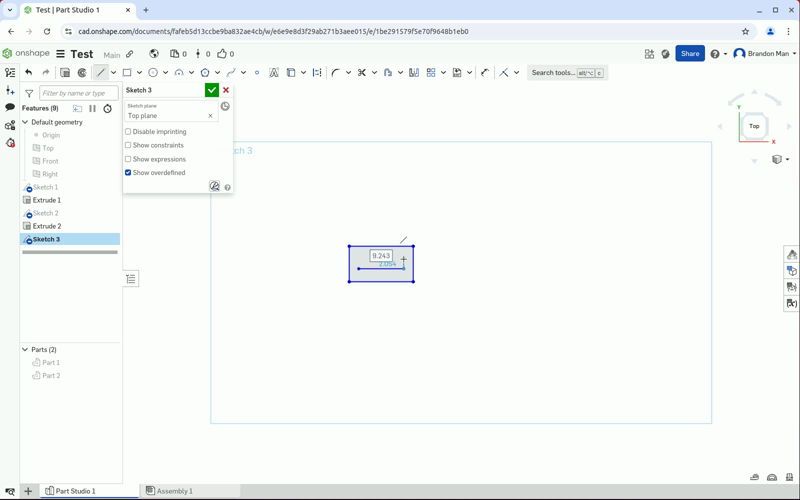
click(403, 258)
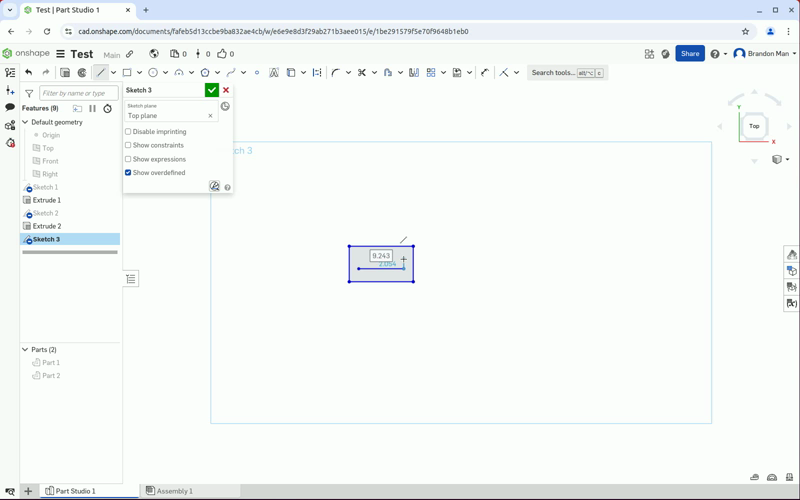
key_up(shift)
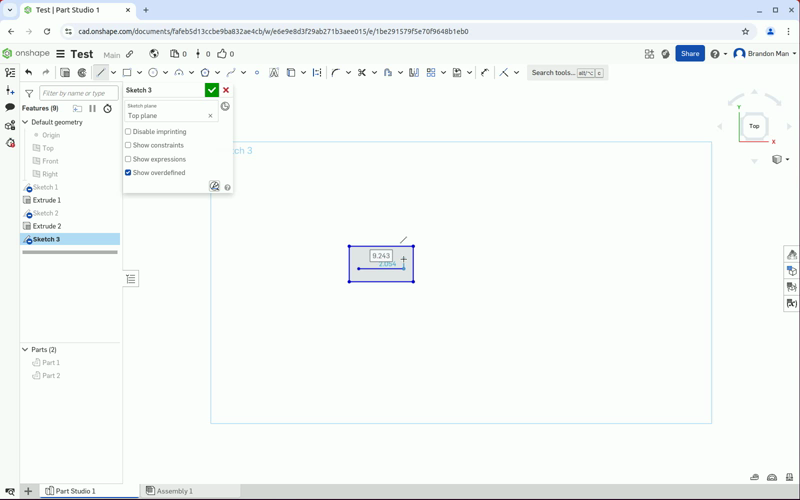
key_down(shift)
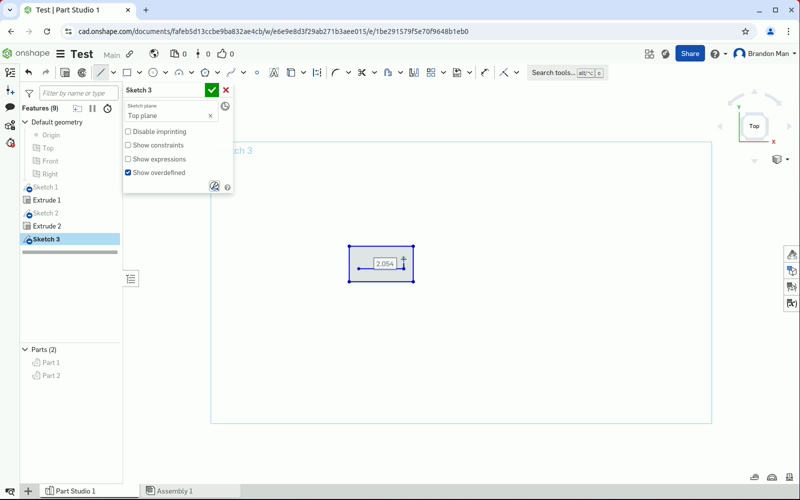
mouse_move(433, 258)
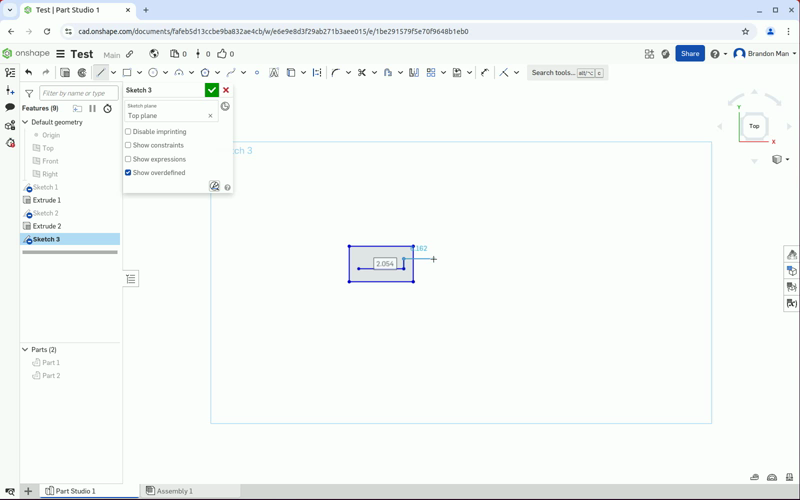
mouse_move(358, 258)
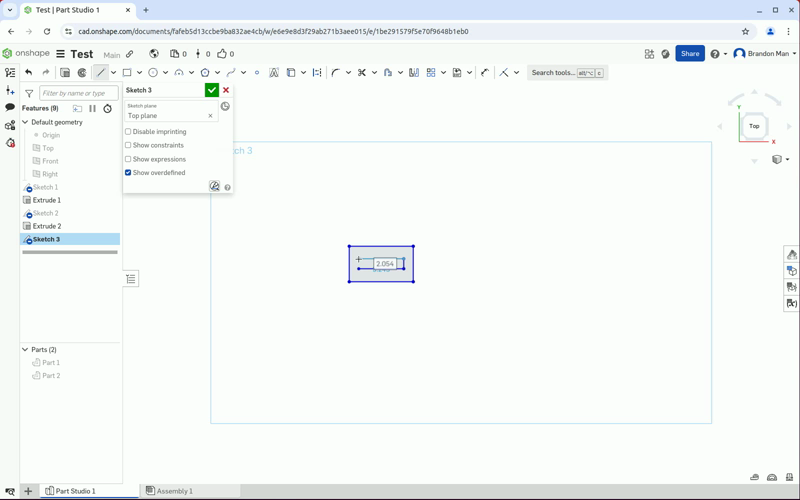
click(358, 258)
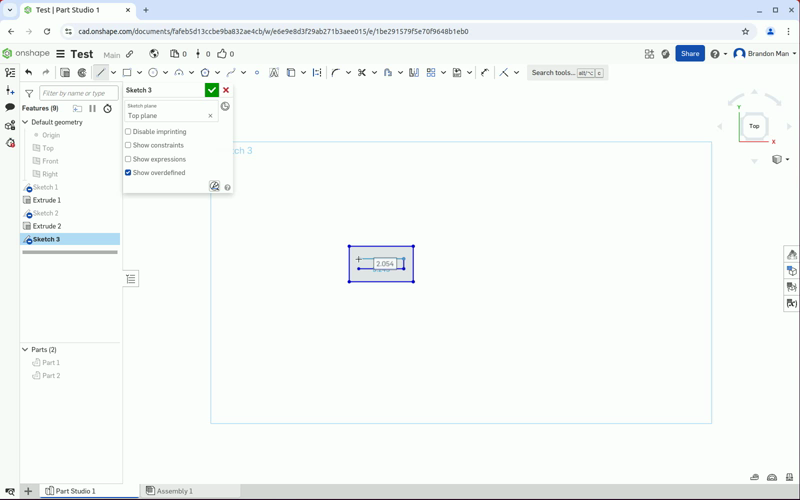
key_up(shift)
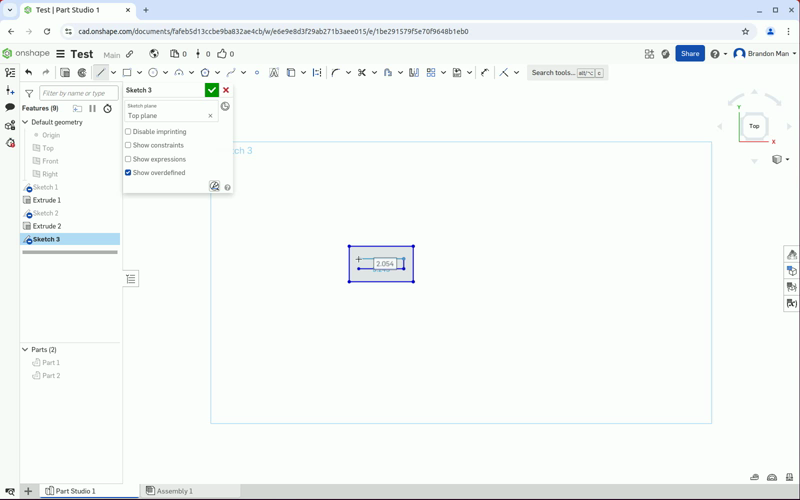
mouse_move(388, 258)
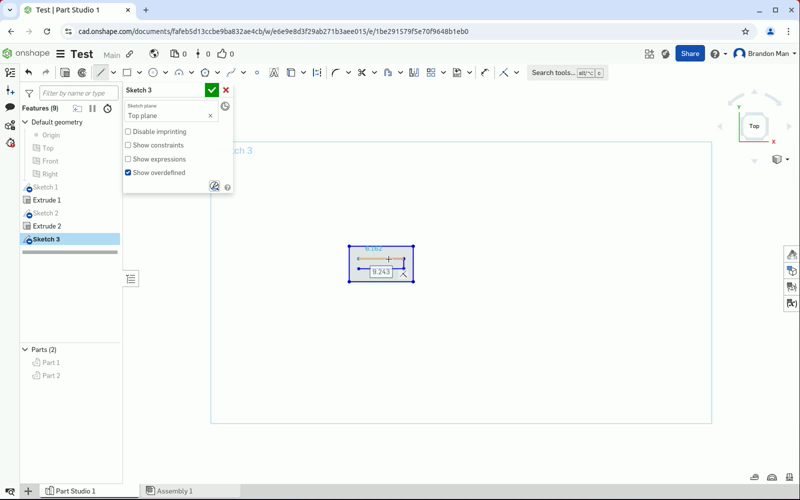
key_down(shift)
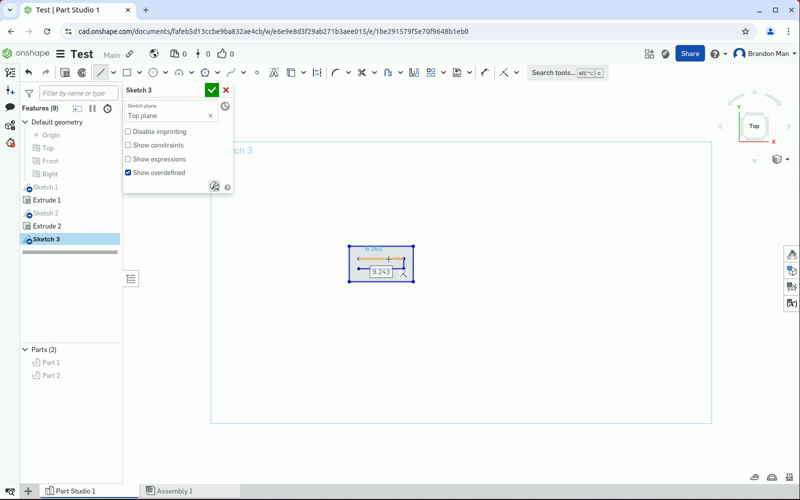
mouse_move(358, 268)
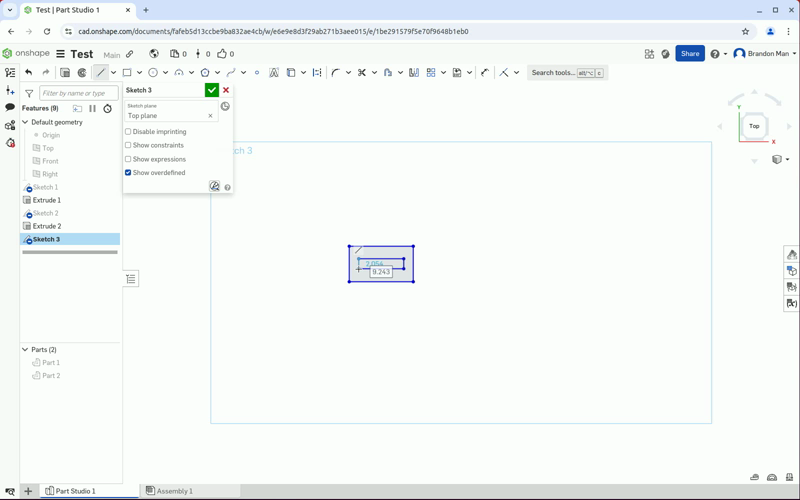
key_up(shift)
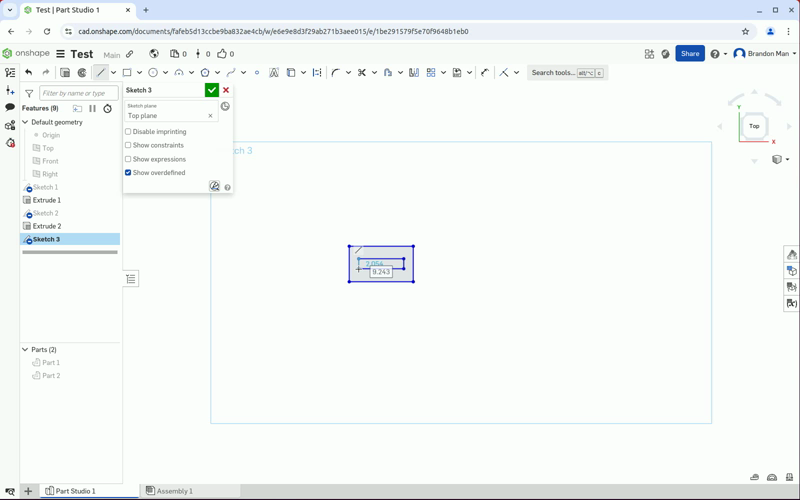
click(358, 268)
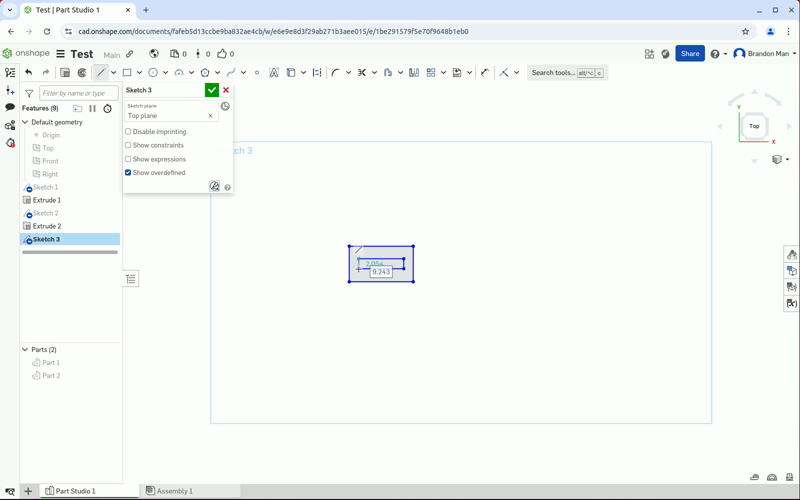
key(esc)
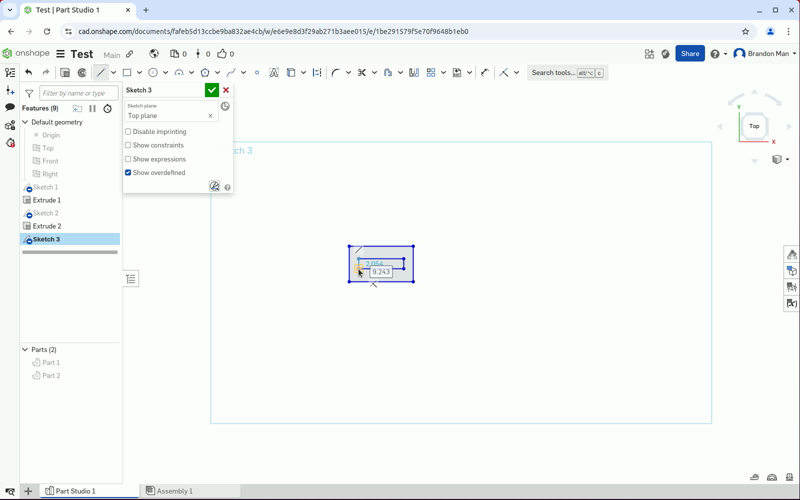
mouse_move(408, 274)
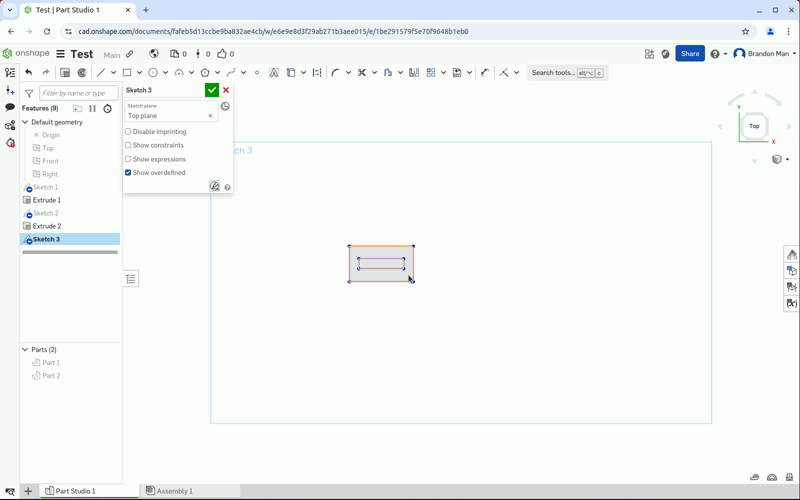
click(408, 274)
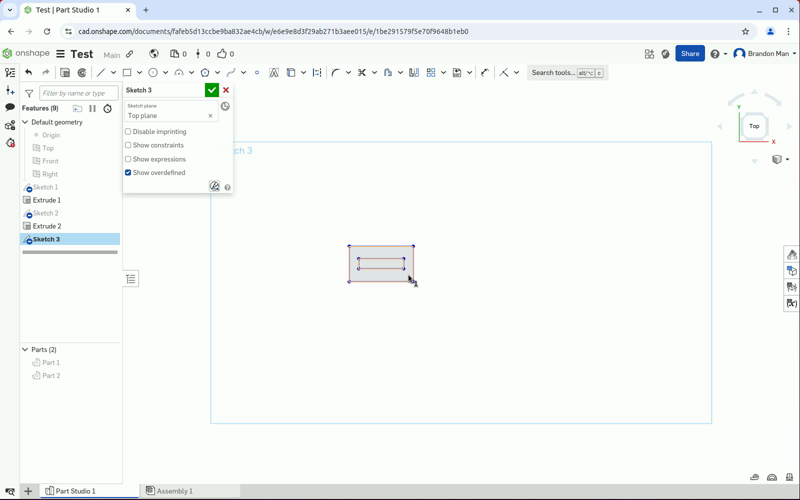
mouse_move(73, 352)
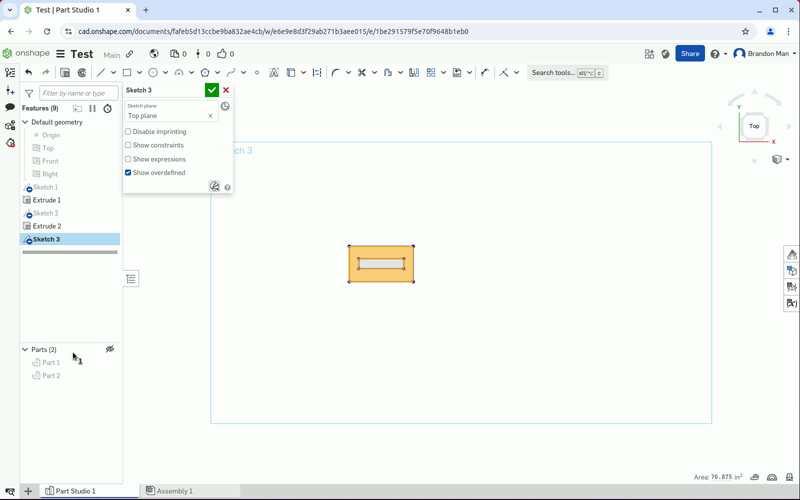
key(shift+y)
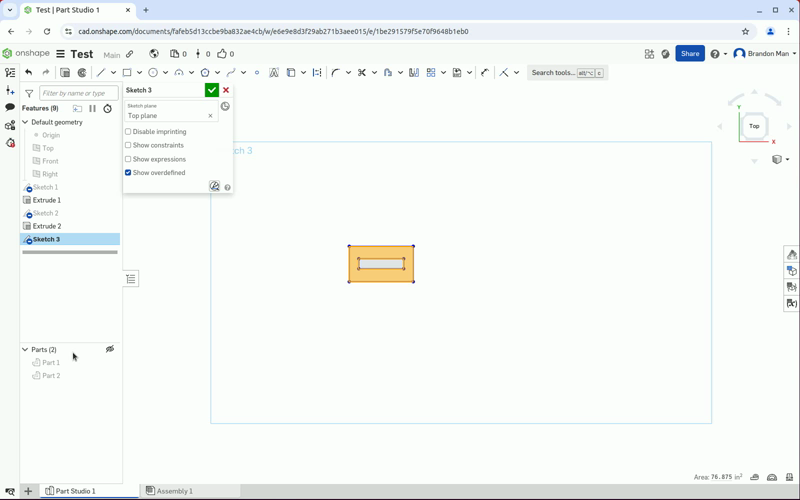
key(shift+e)
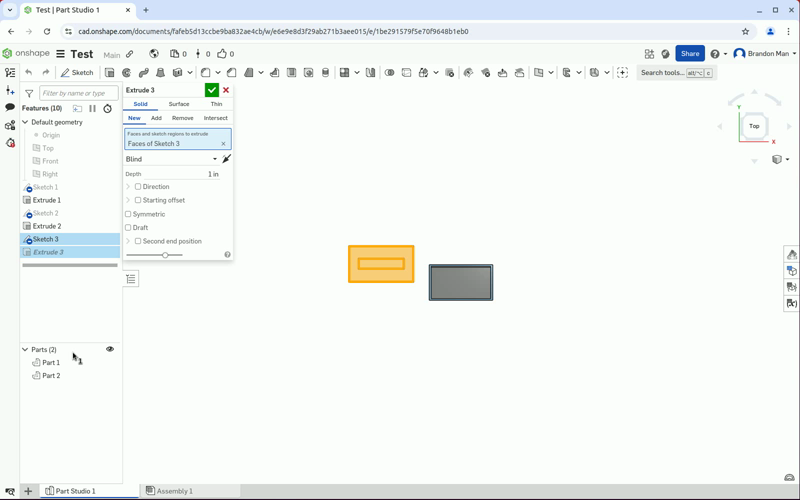
mouse_move(143, 106)
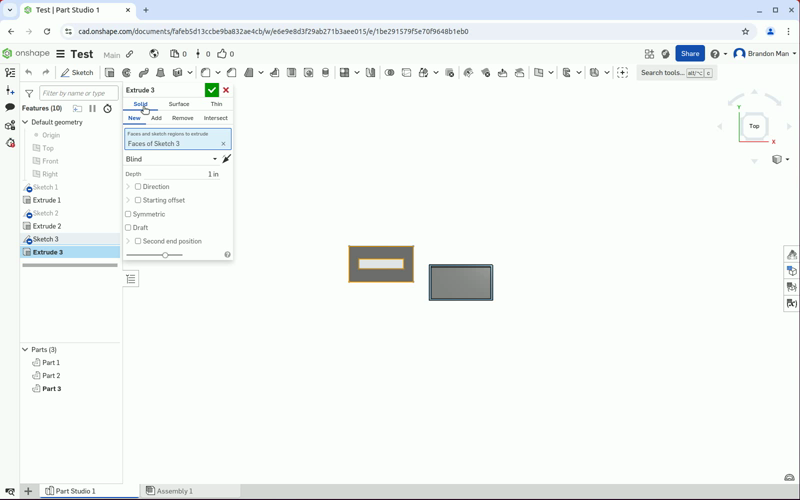
click(143, 106)
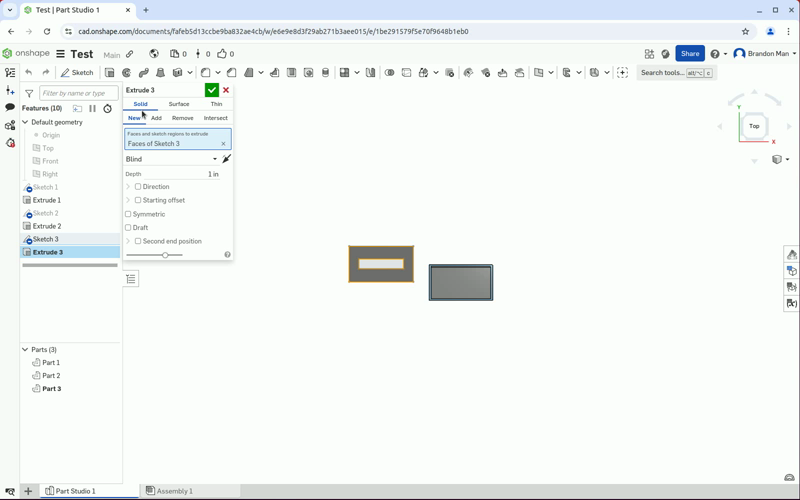
mouse_move(137, 120)
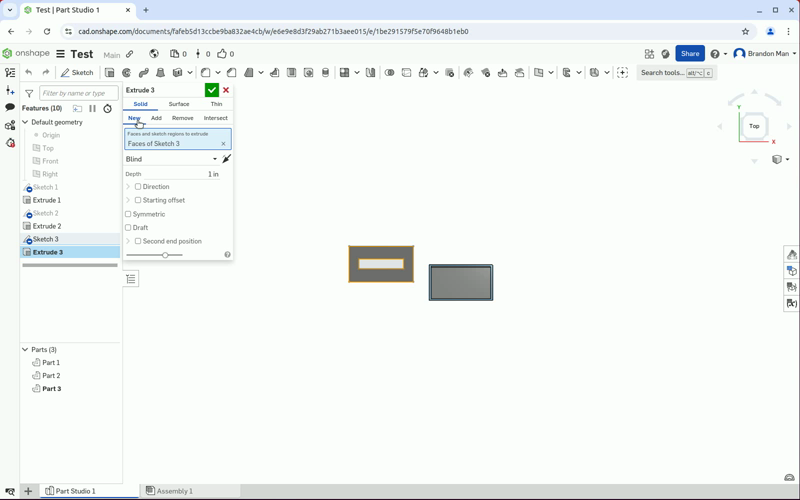
click(137, 120)
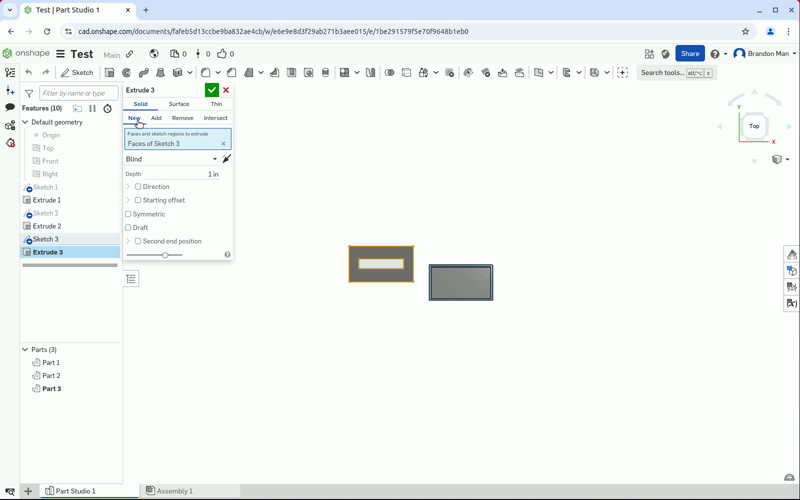
key(tab, 4)
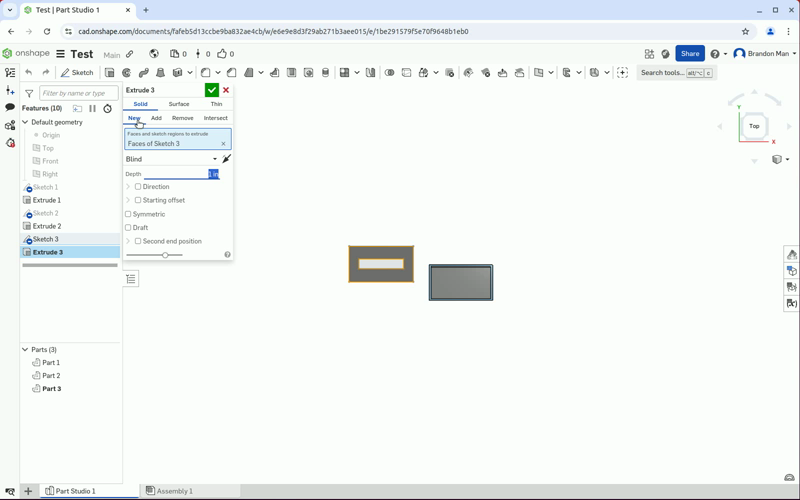
text(0.241)
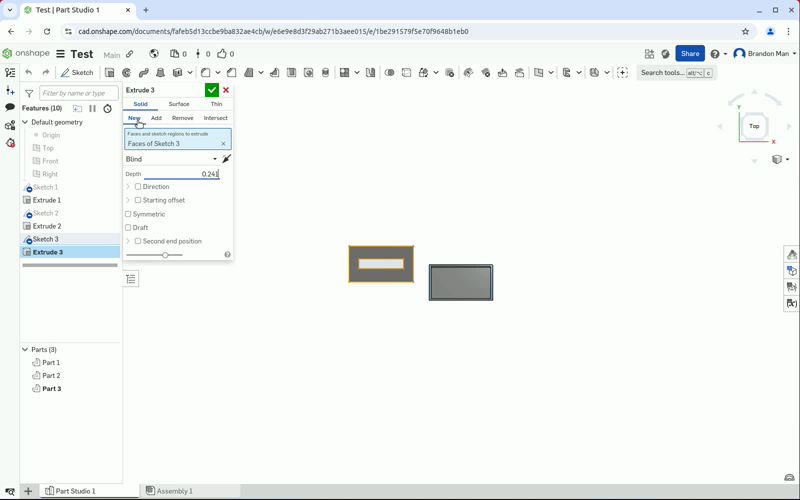
key(enter)
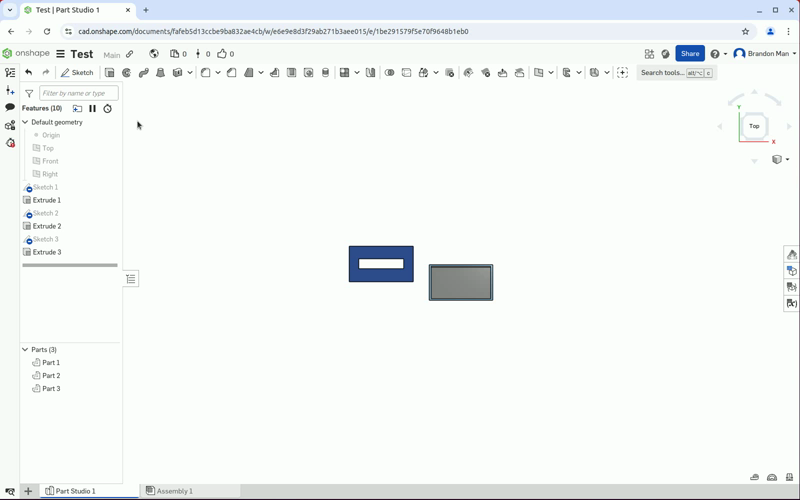
key(shift+h)
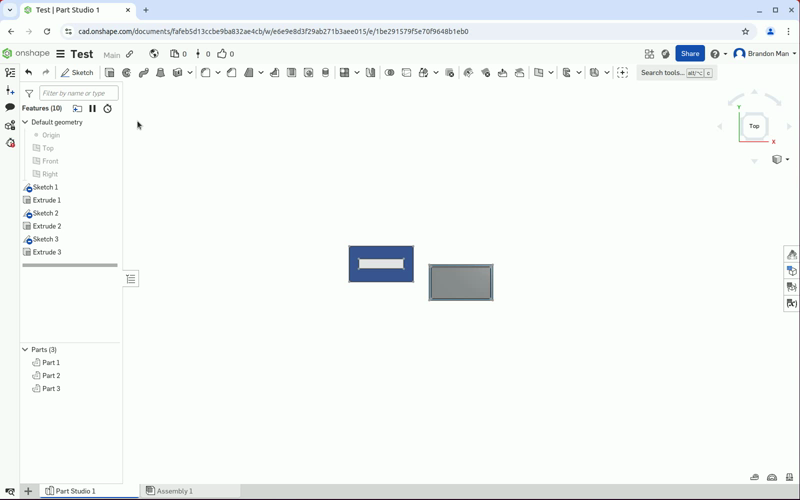
key(shift+h)
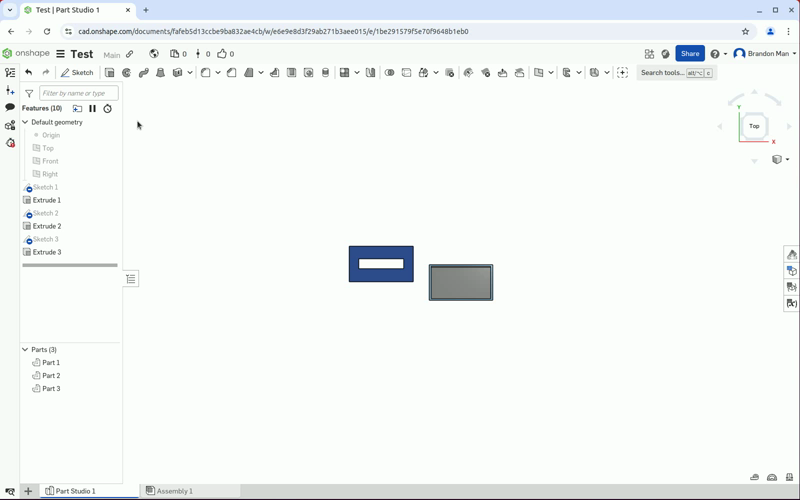
mouse_move(73, 189)
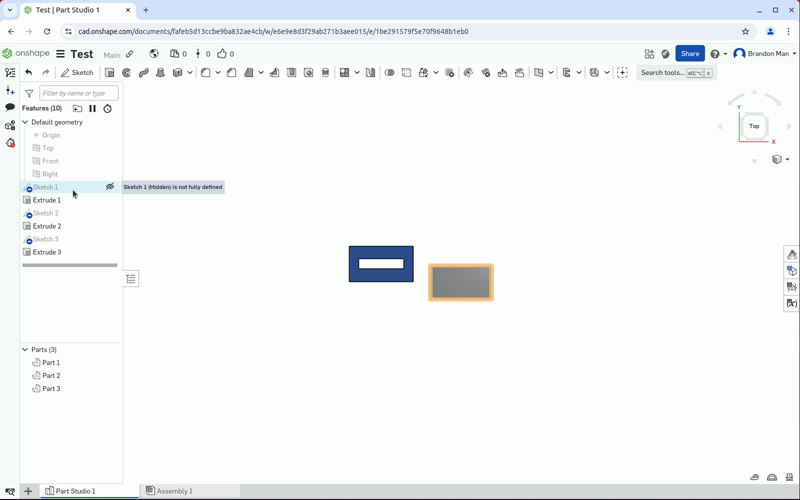
click(73, 189)
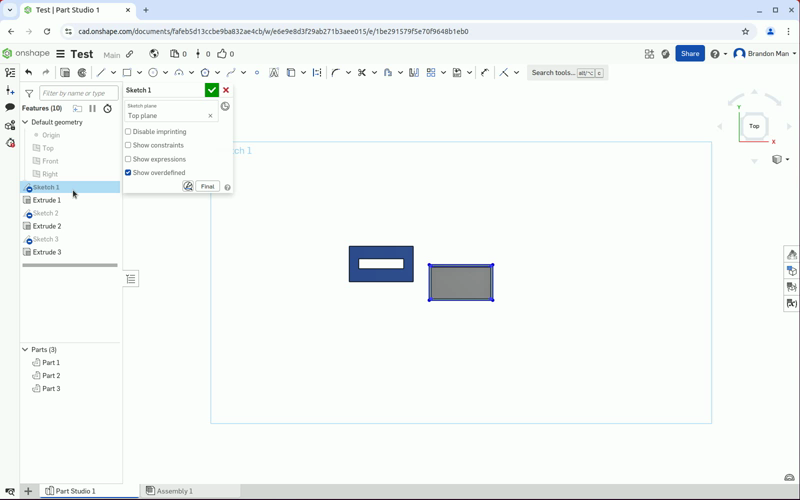
mouse_move(229, 92)
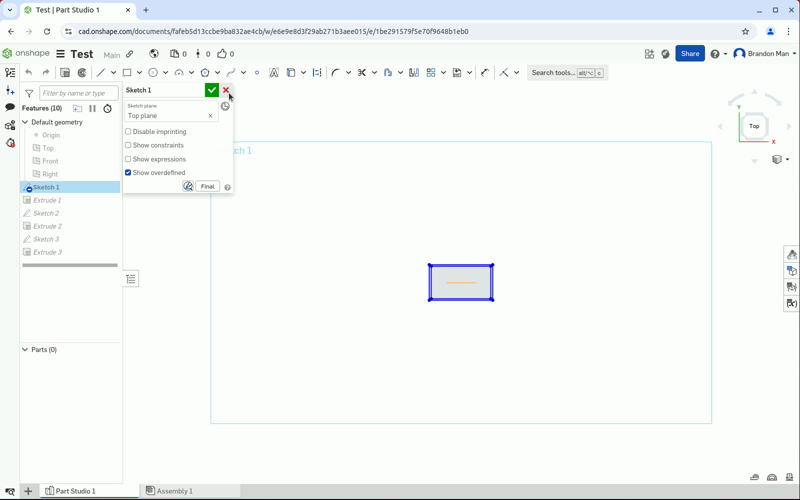
click(229, 92)
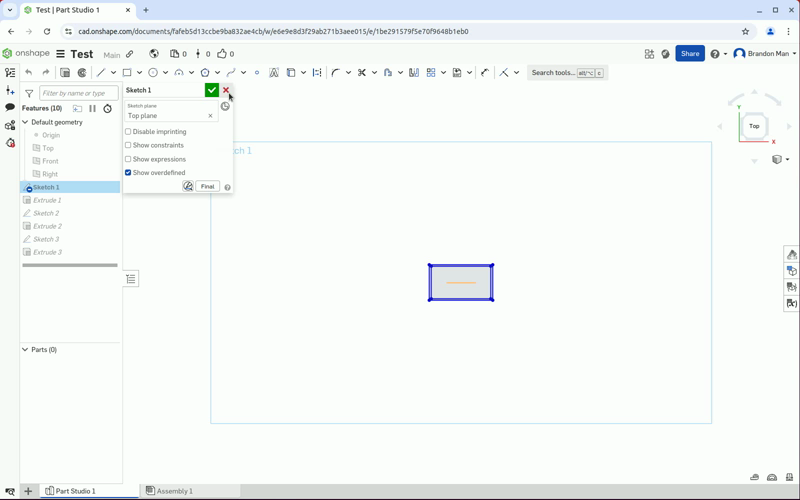
key(shift+s)
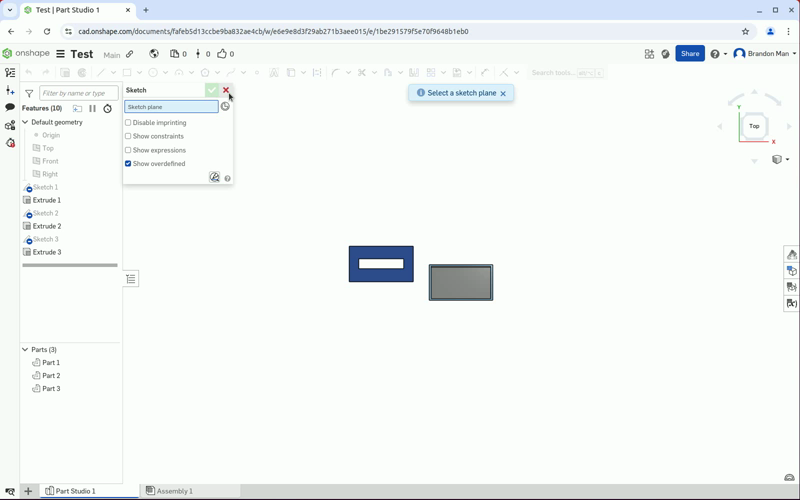
mouse_move(73, 150)
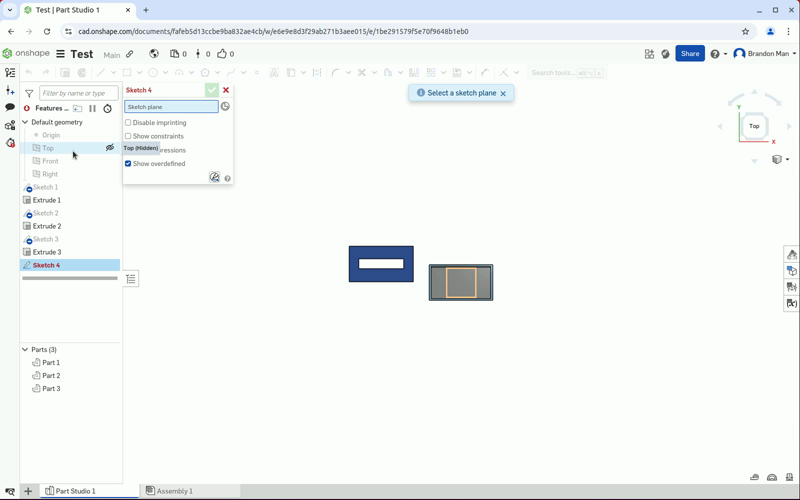
click(73, 150)
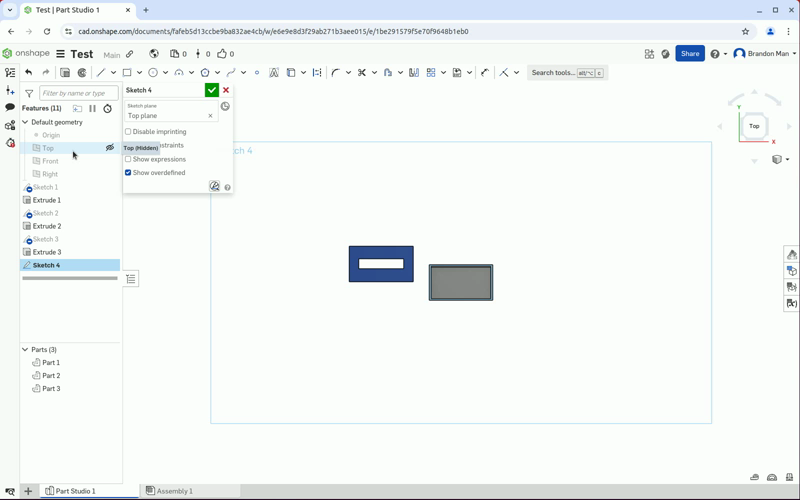
mouse_move(73, 352)
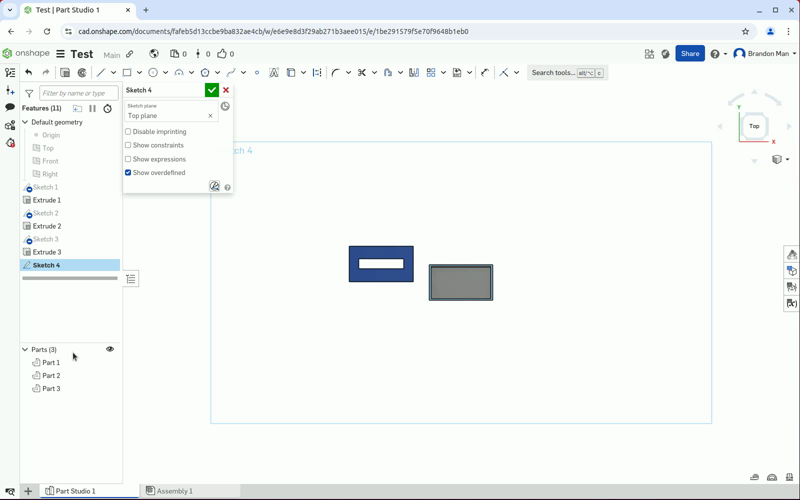
key(y)
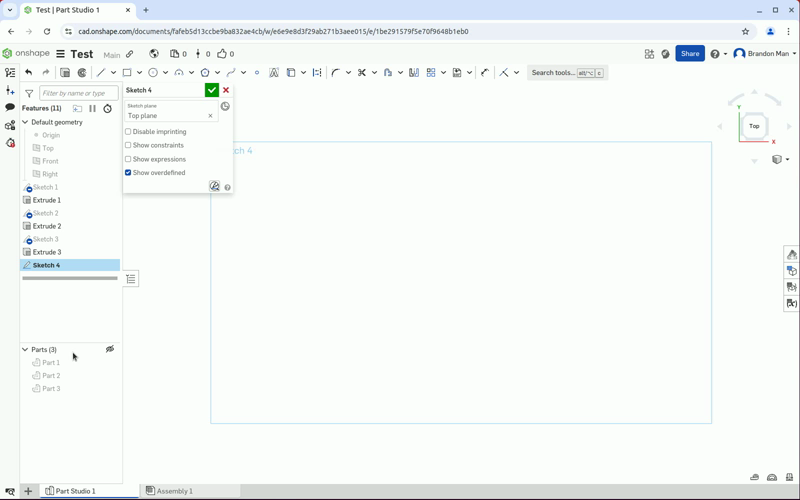
key(l)
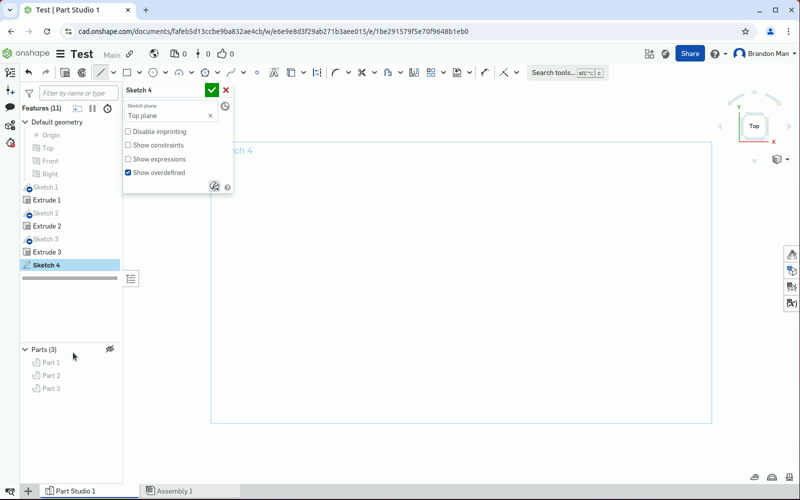
key_down(shift)
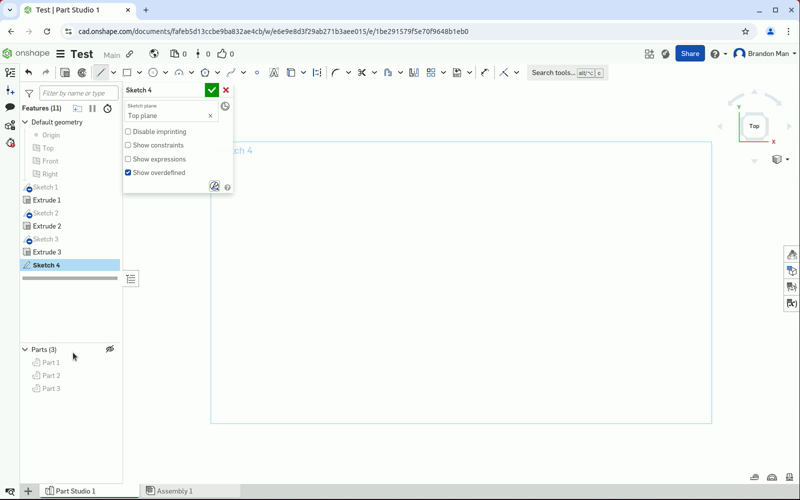
mouse_move(348, 282)
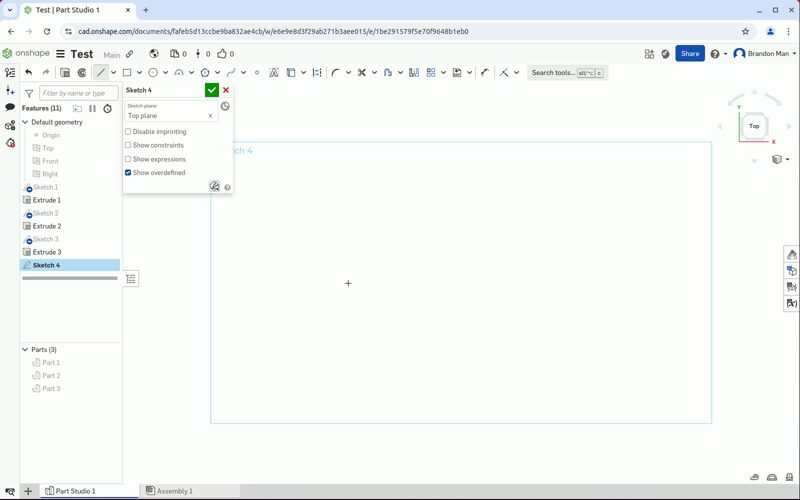
click(348, 282)
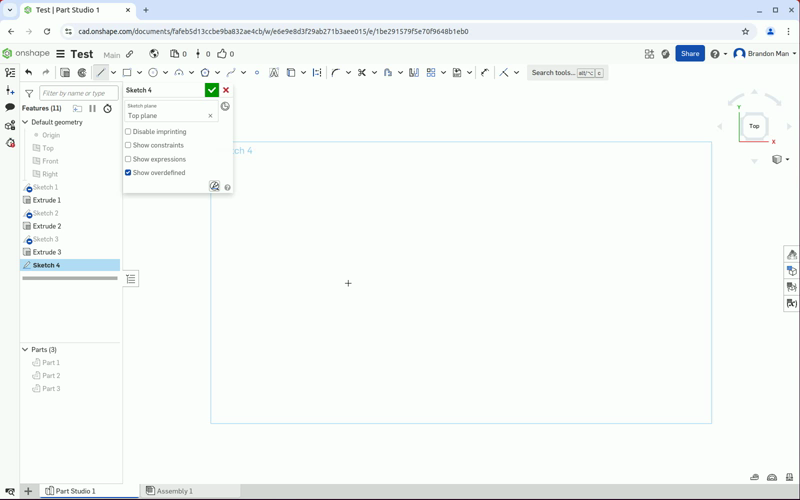
key_up(shift)
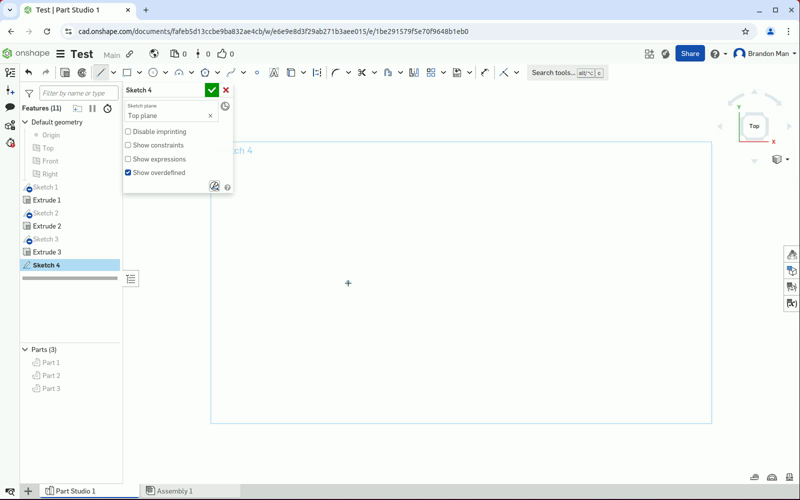
key_down(shift)
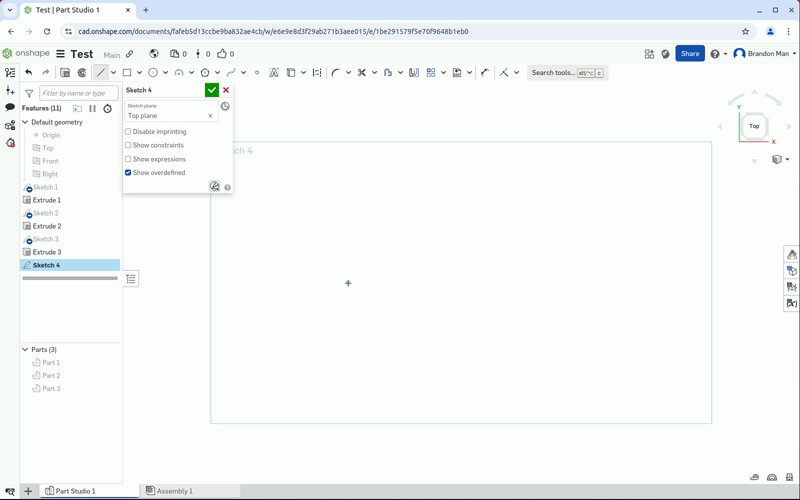
mouse_move(413, 282)
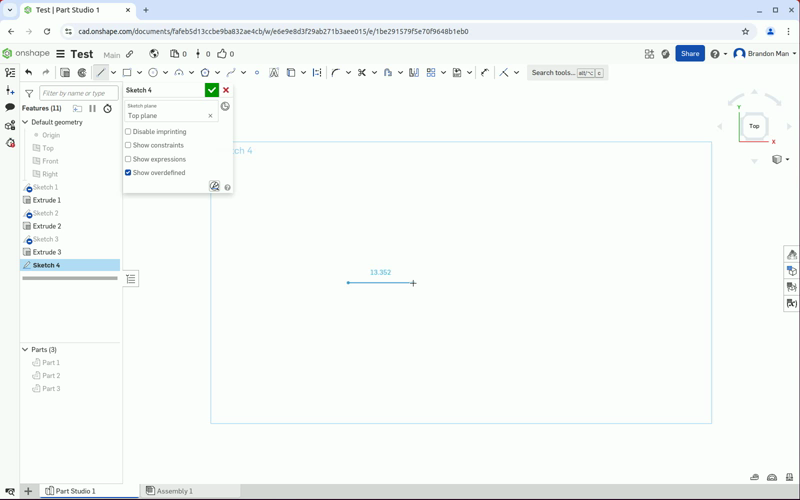
click(413, 282)
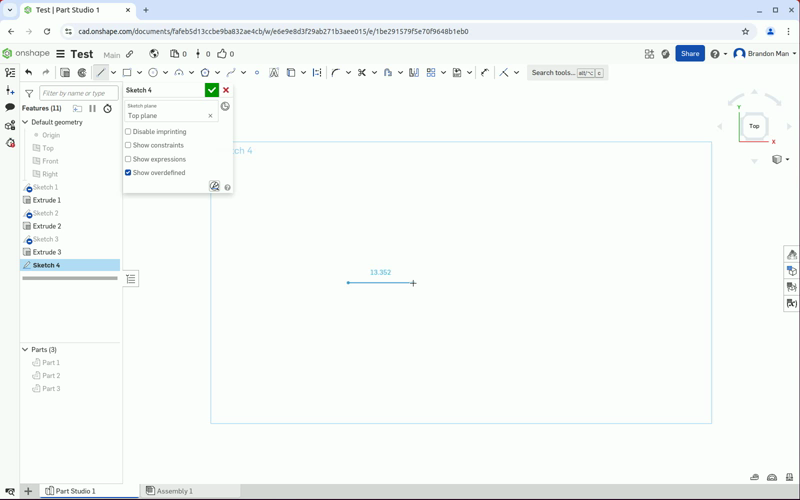
key_up(shift)
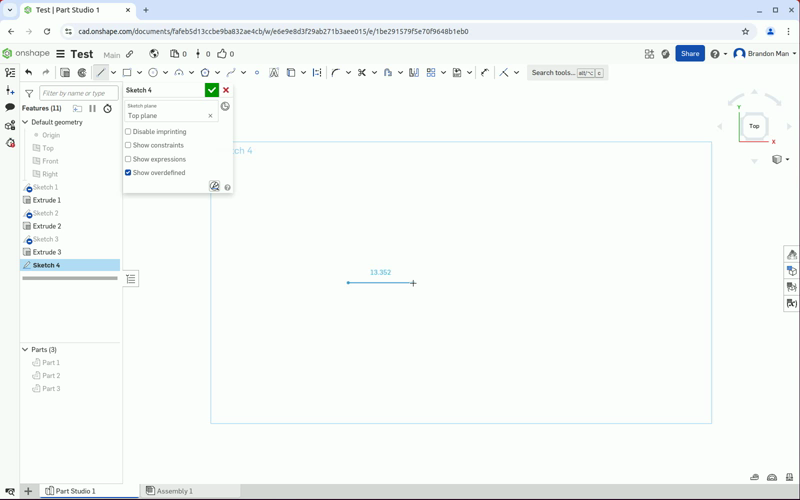
key_down(shift)
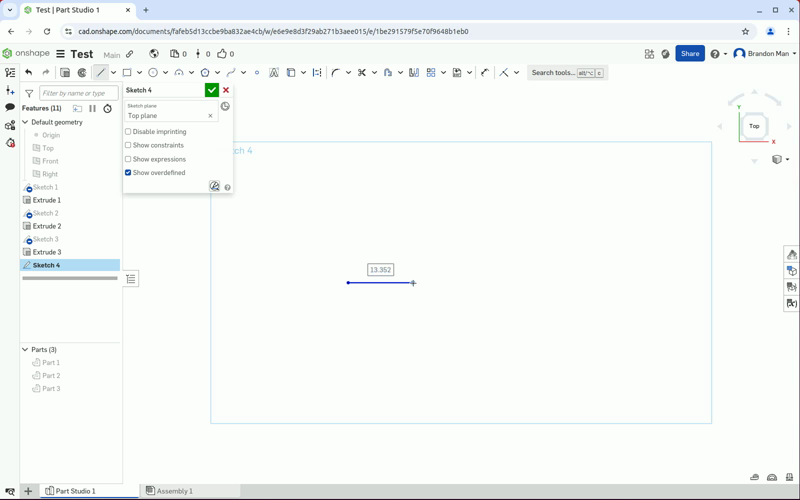
mouse_move(443, 282)
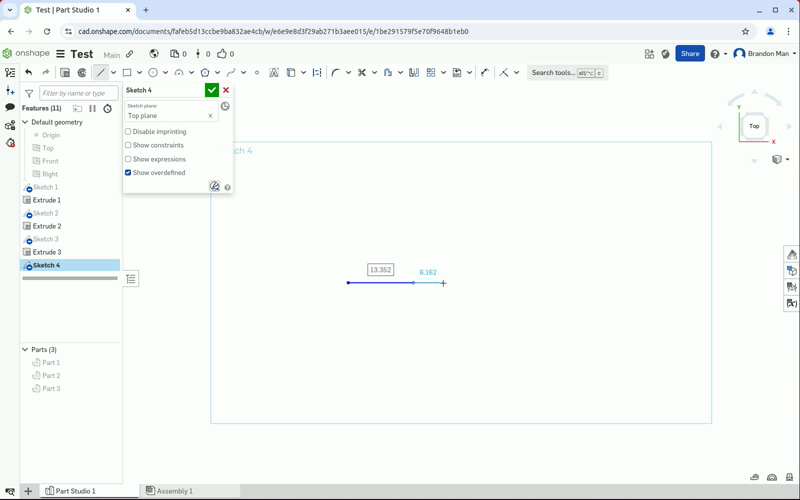
mouse_move(413, 246)
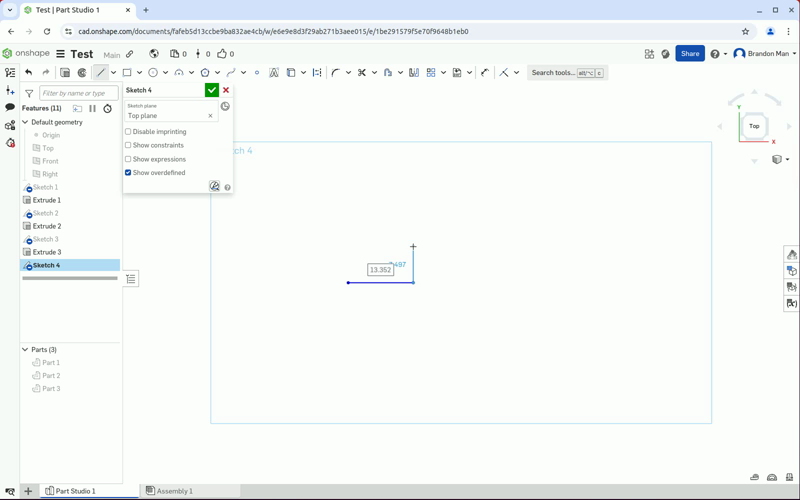
click(413, 246)
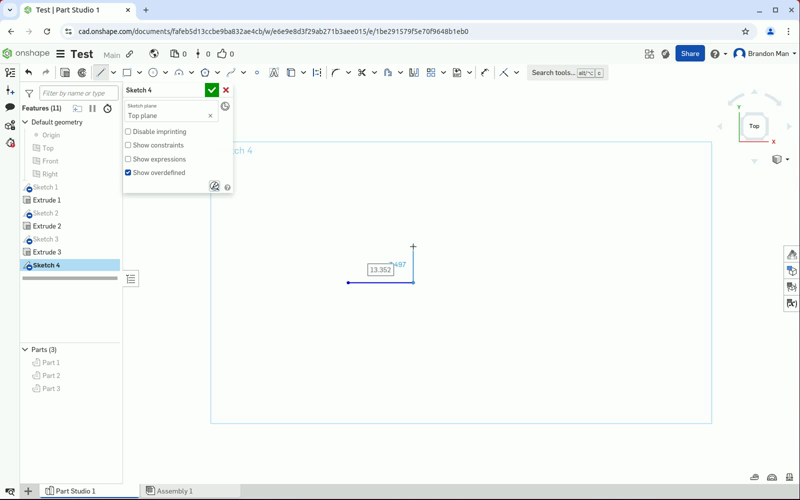
key_up(shift)
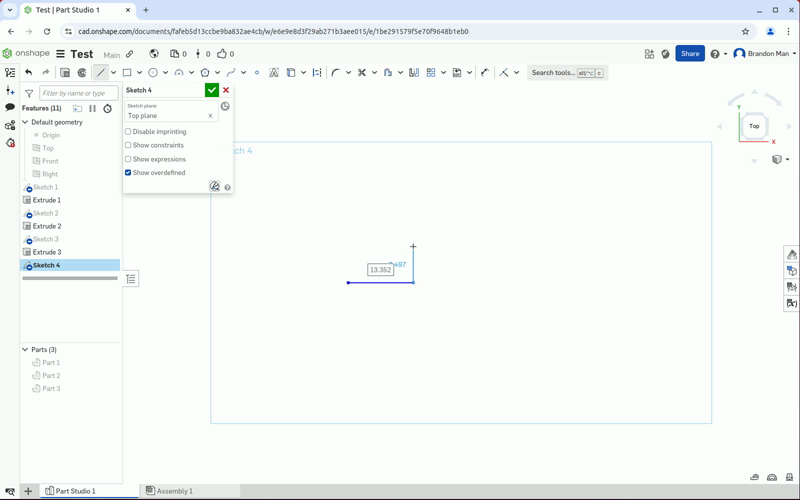
key_down(shift)
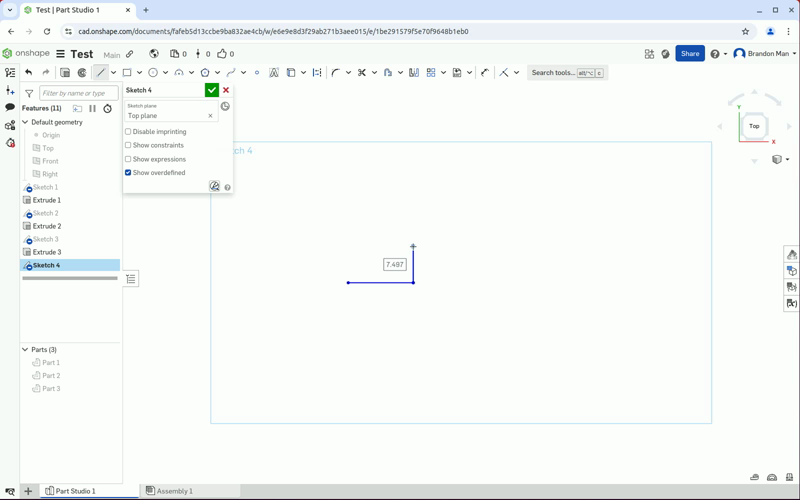
mouse_move(348, 246)
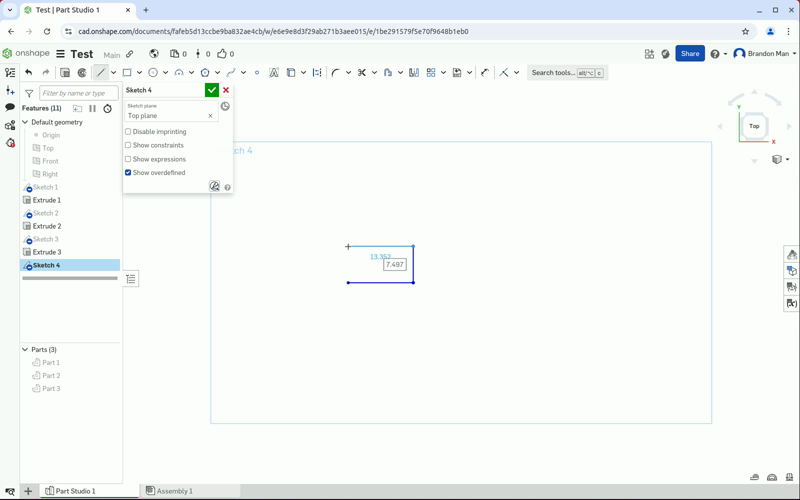
click(348, 246)
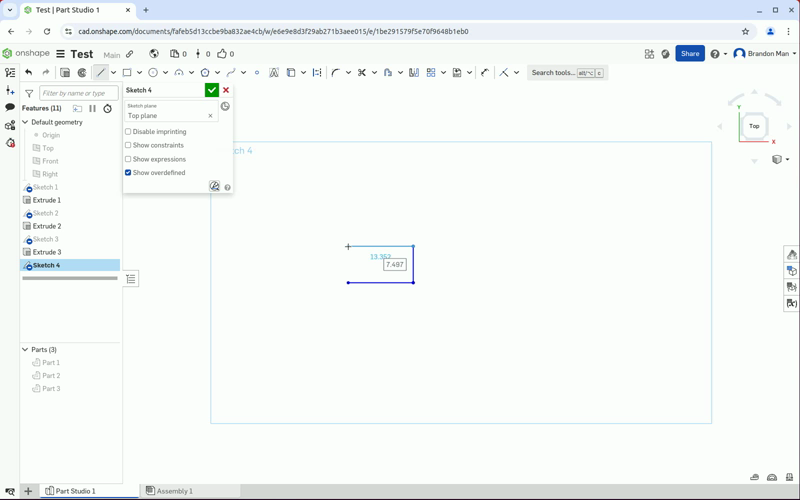
key_up(shift)
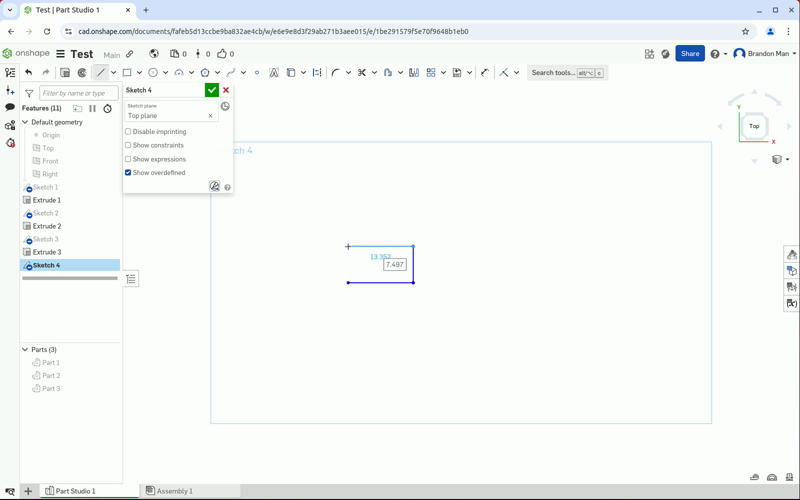
mouse_move(378, 246)
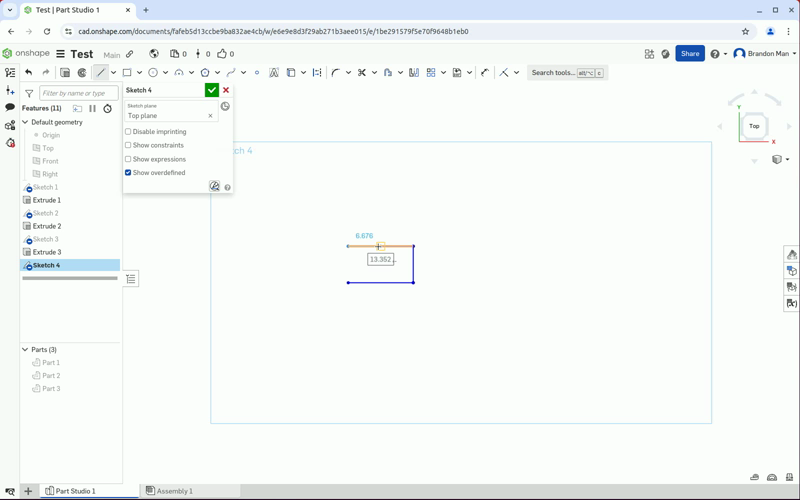
key_down(shift)
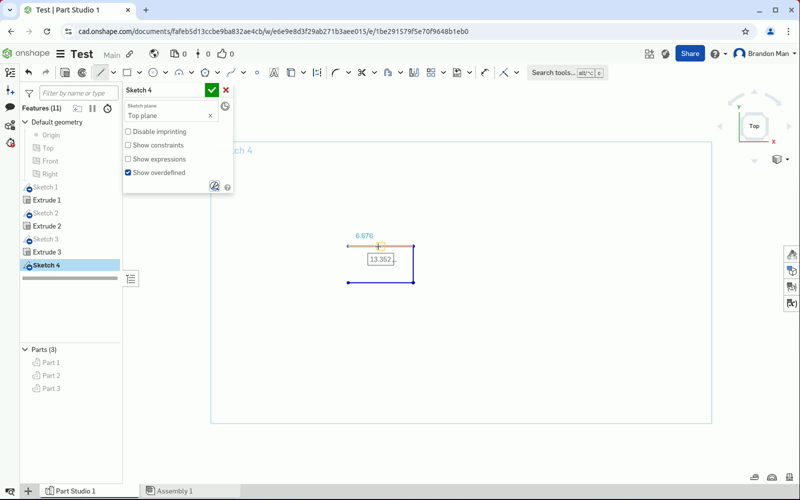
mouse_move(348, 282)
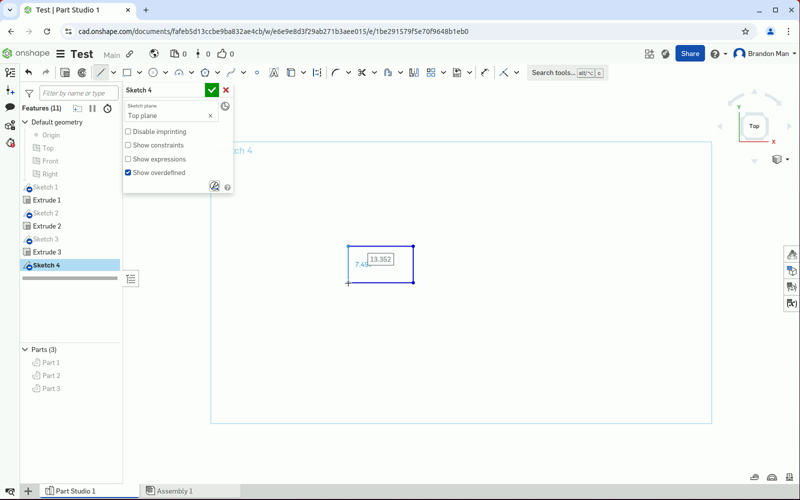
key_up(shift)
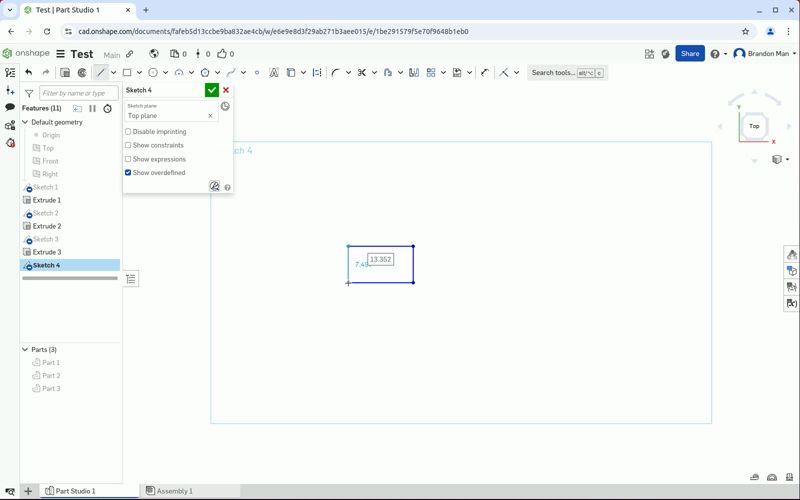
click(348, 282)
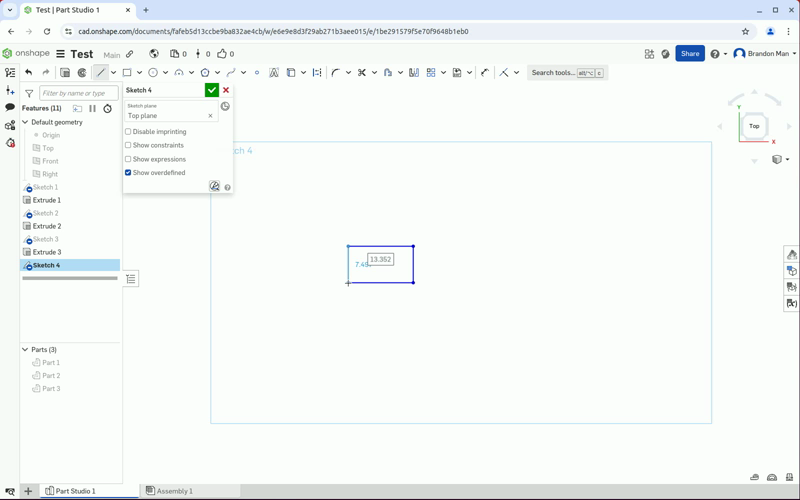
key(esc)
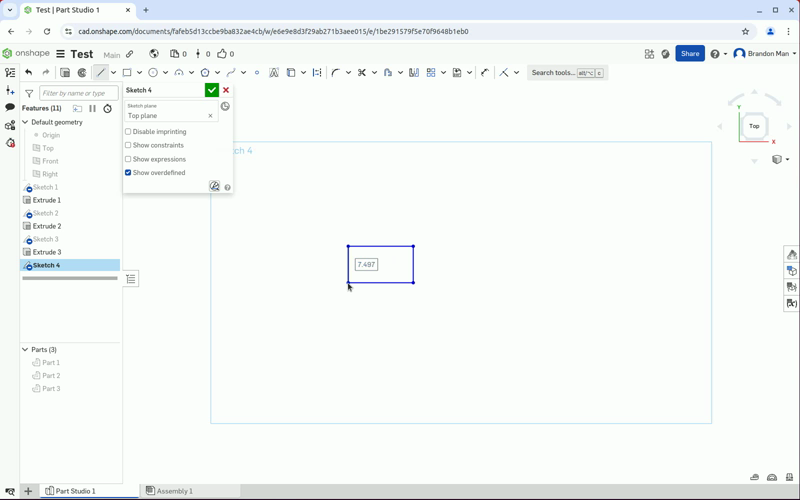
key(l)
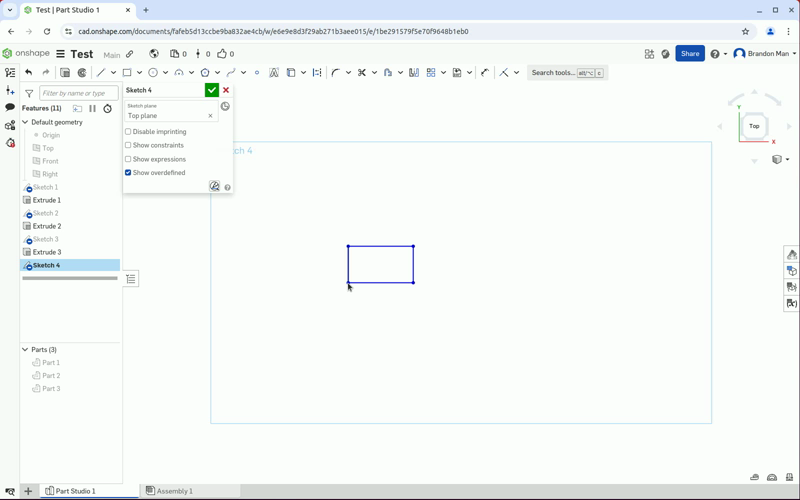
key_down(shift)
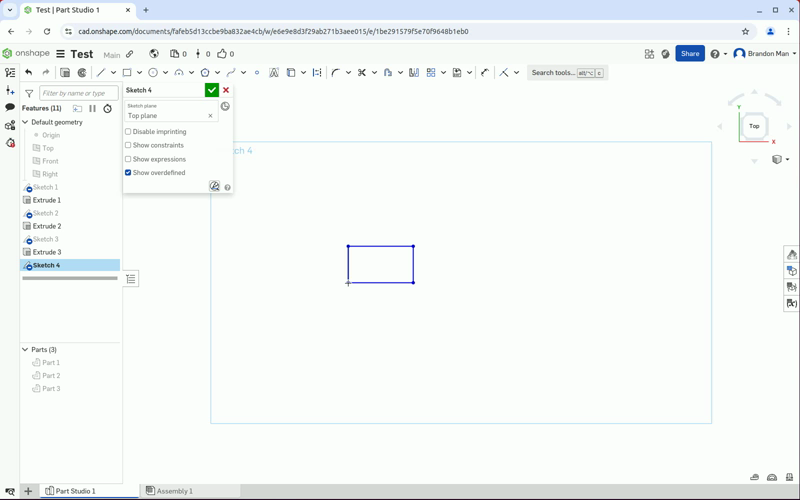
mouse_move(348, 282)
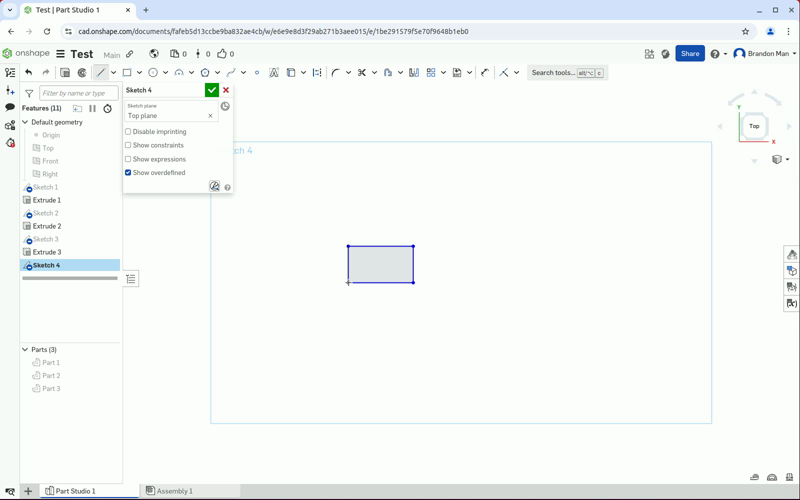
scroll(6)
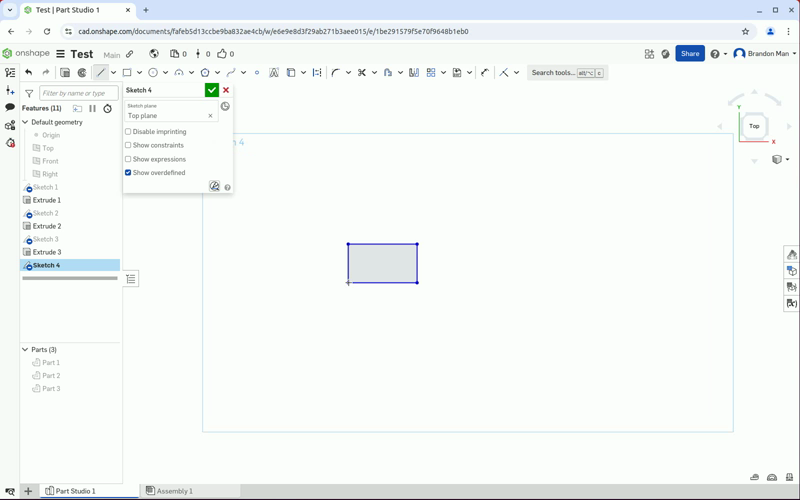
scroll(6)
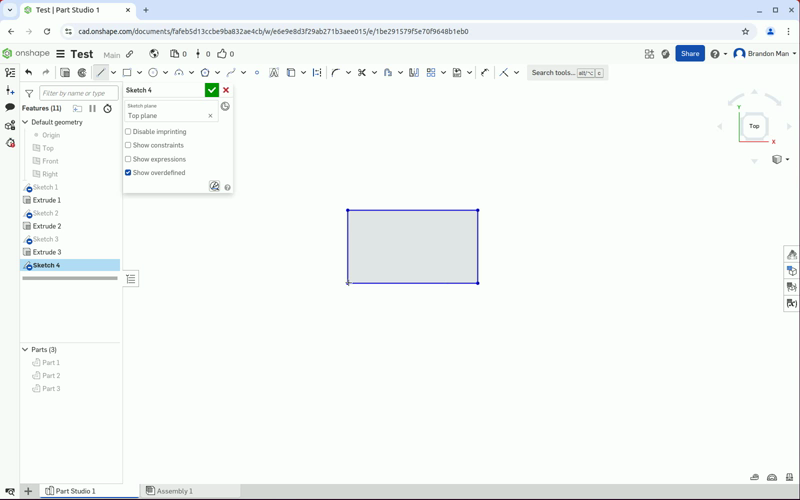
scroll(6)
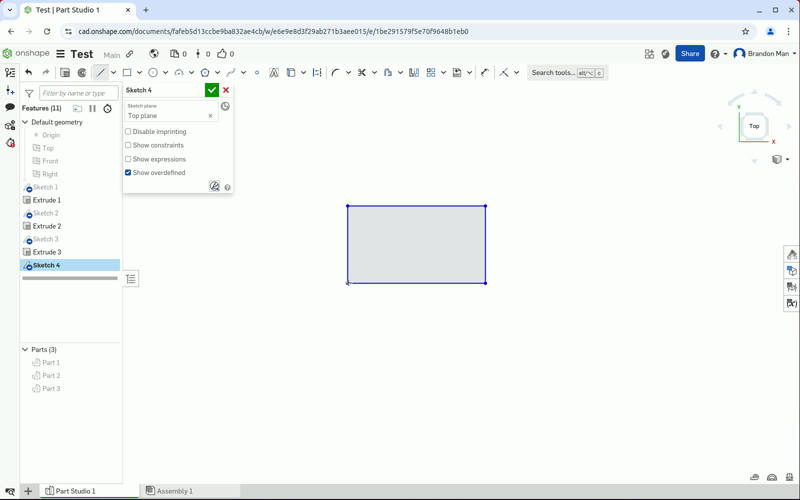
scroll(6)
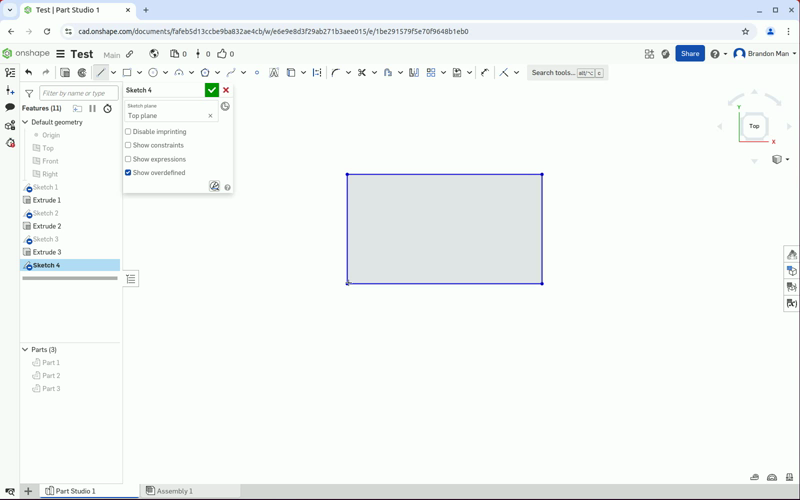
scroll(6)
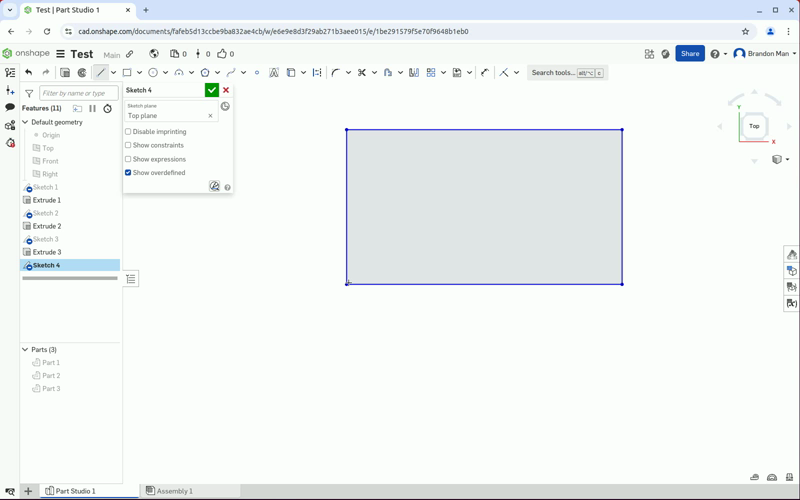
scroll(6)
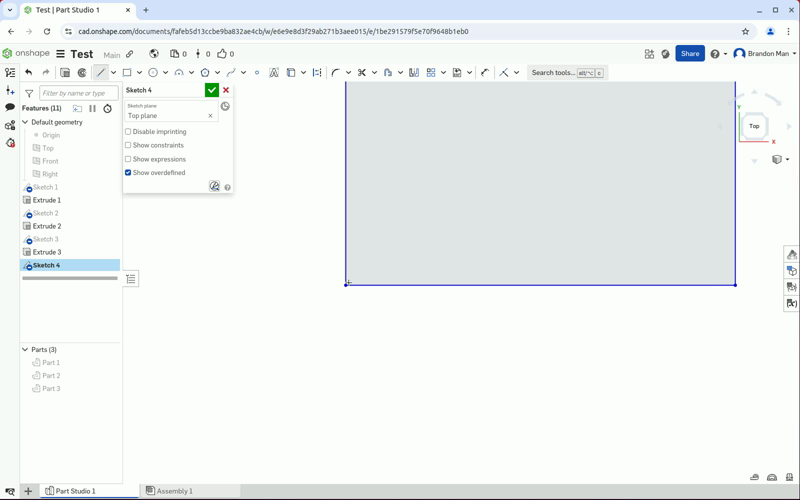
scroll(6)
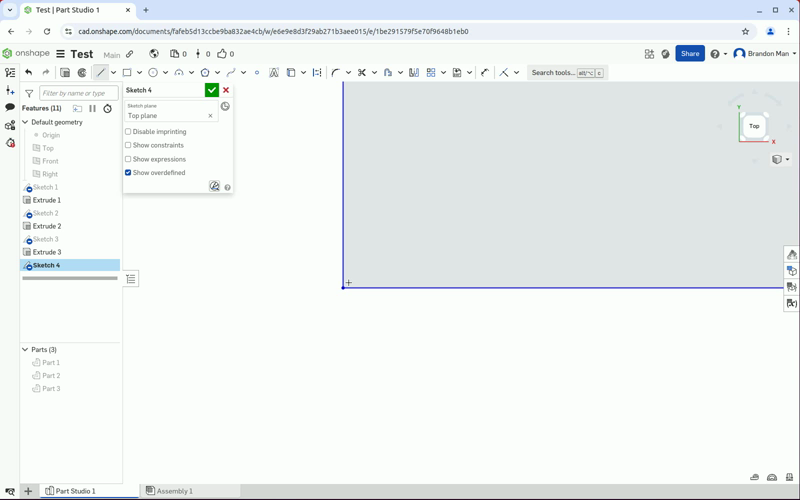
click(348, 282)
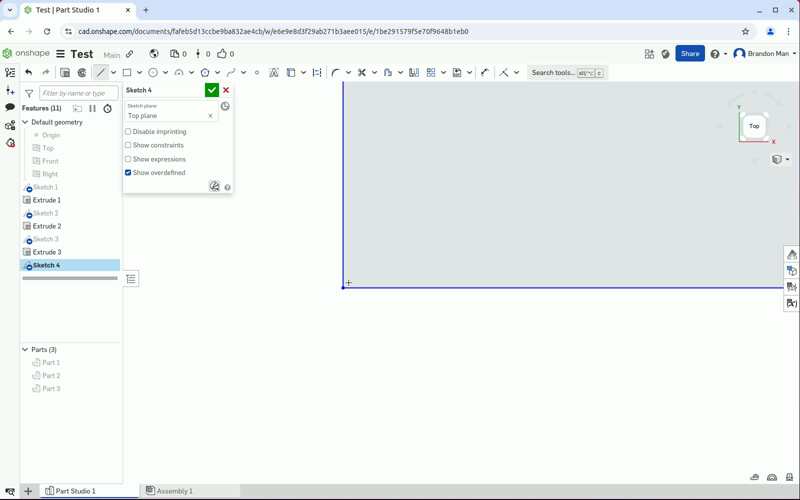
scroll(-6)
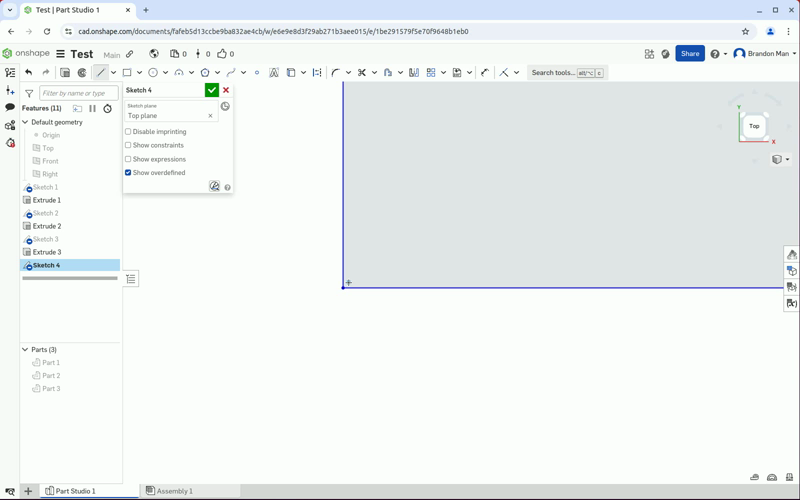
scroll(-6)
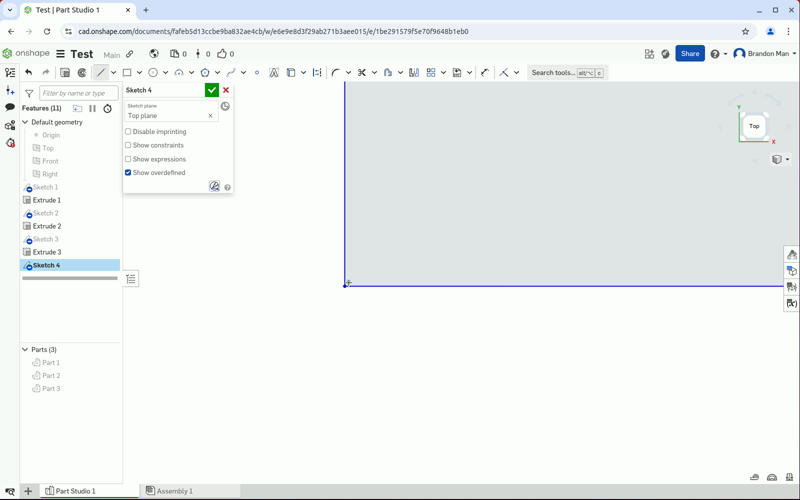
scroll(-6)
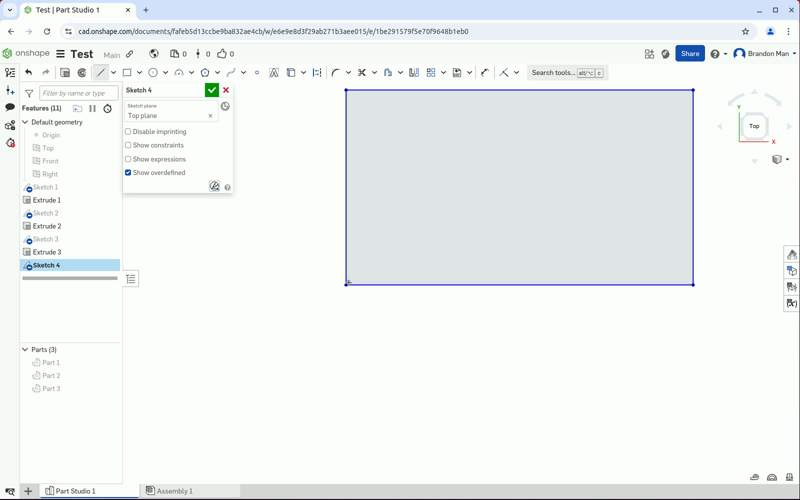
scroll(-6)
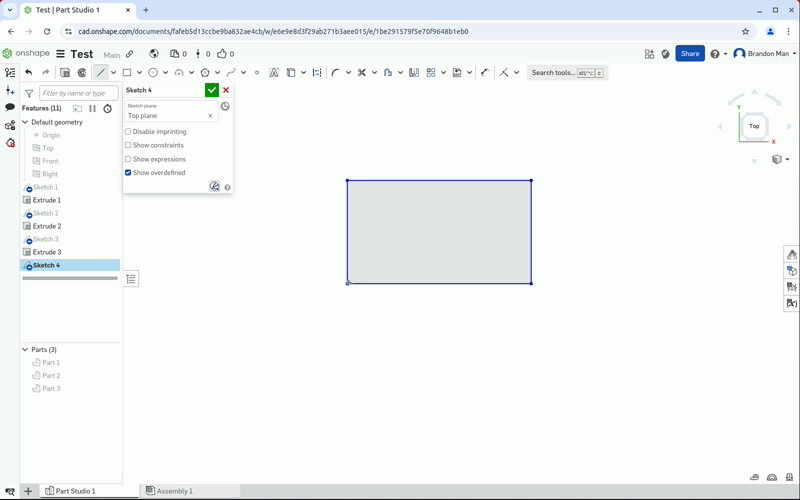
scroll(-6)
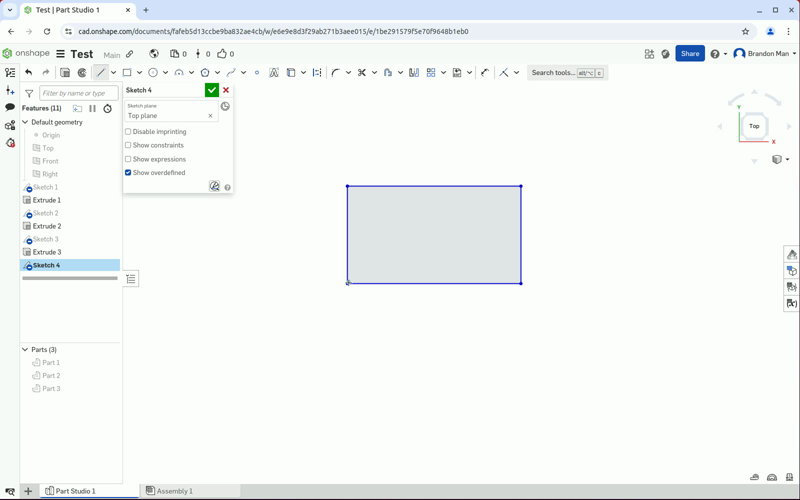
scroll(-6)
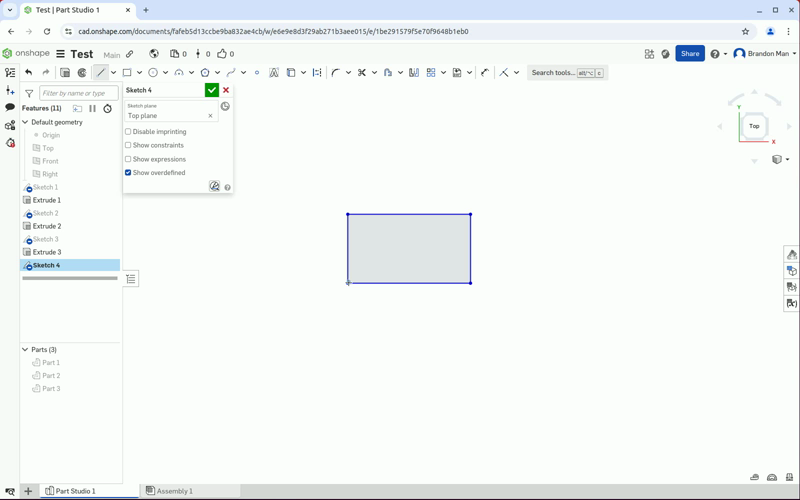
scroll(-6)
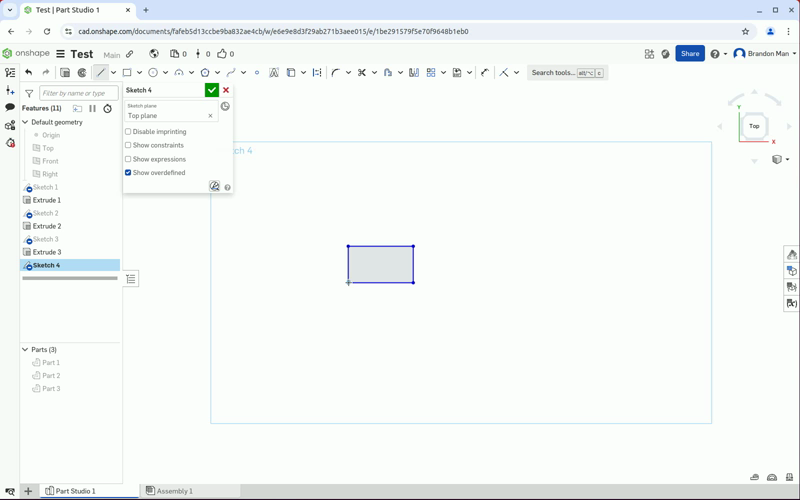
key_up(shift)
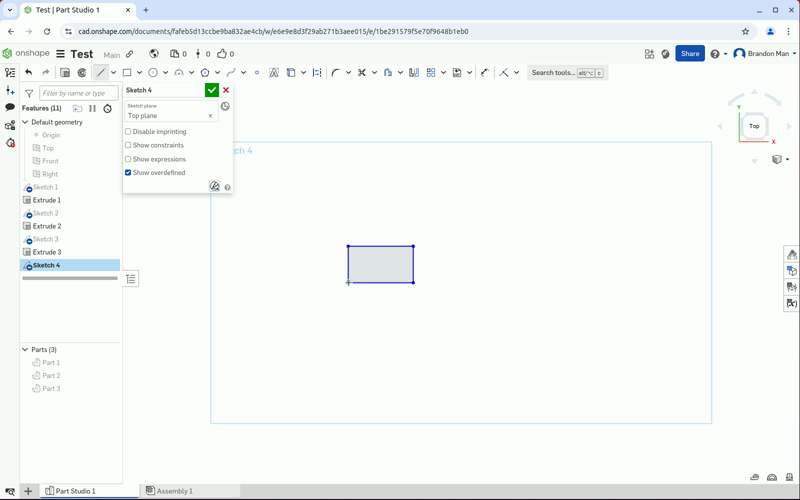
key_down(shift)
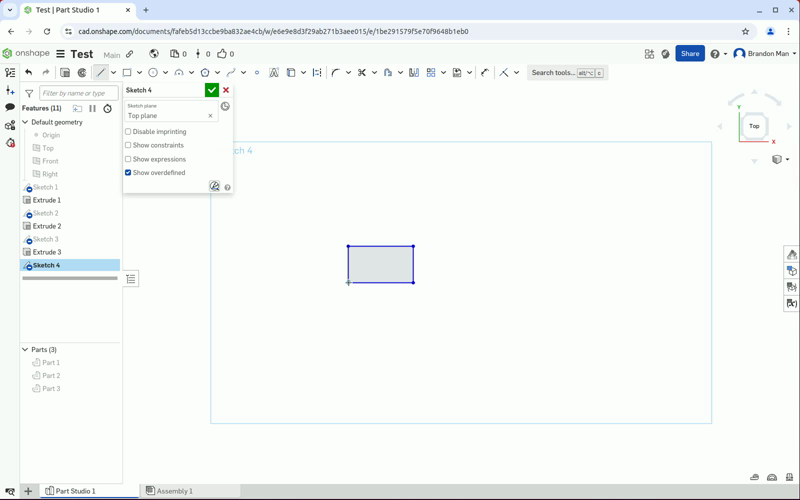
mouse_move(412, 282)
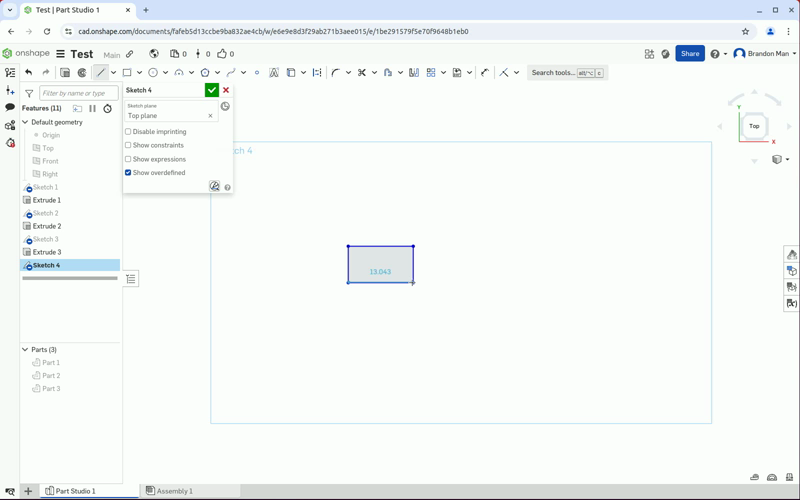
scroll(6)
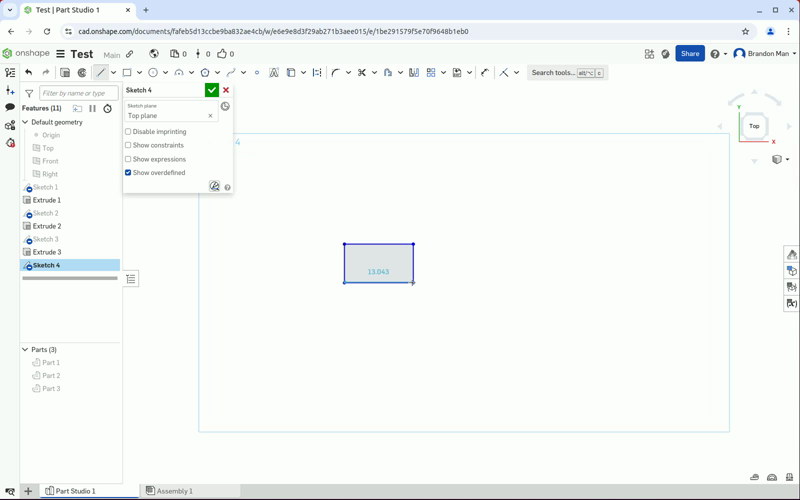
scroll(6)
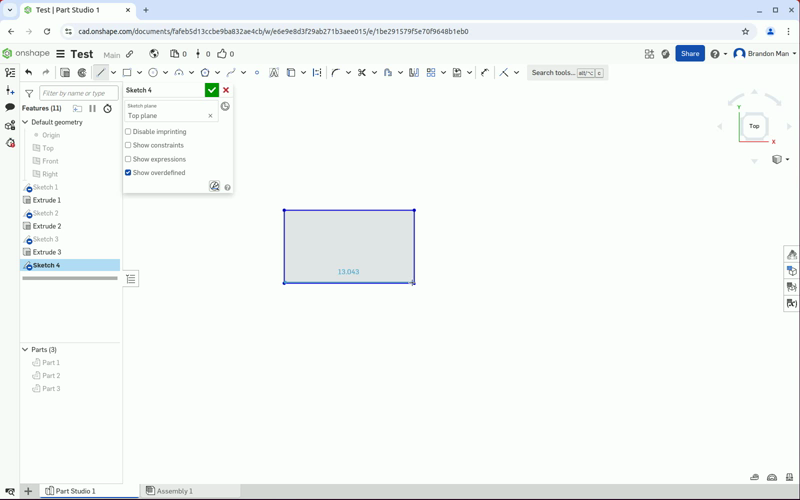
scroll(6)
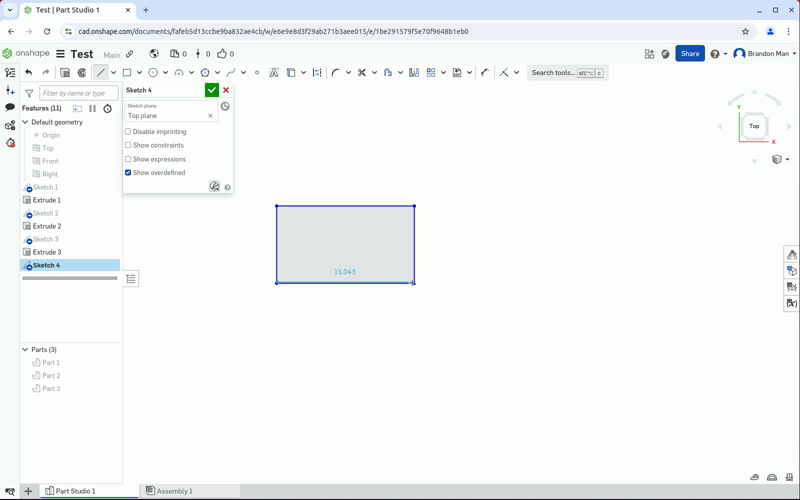
scroll(6)
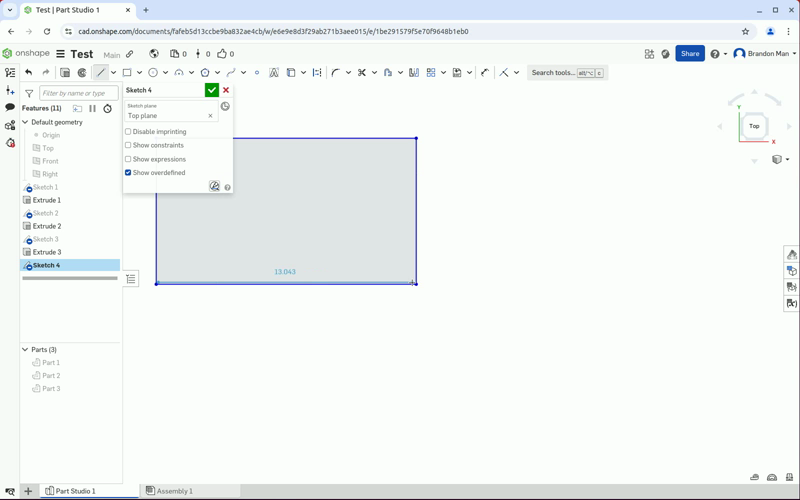
scroll(6)
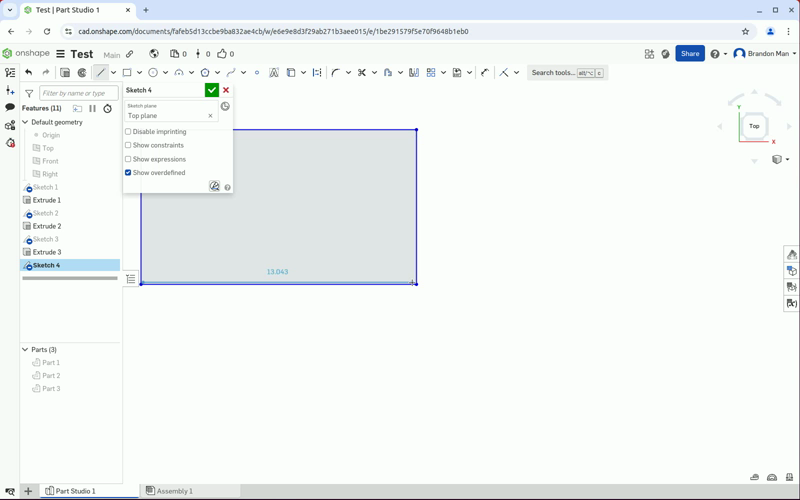
scroll(6)
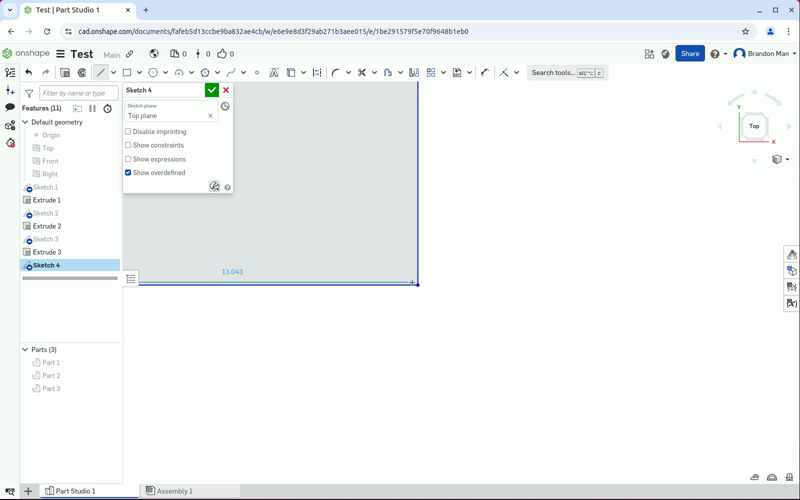
scroll(6)
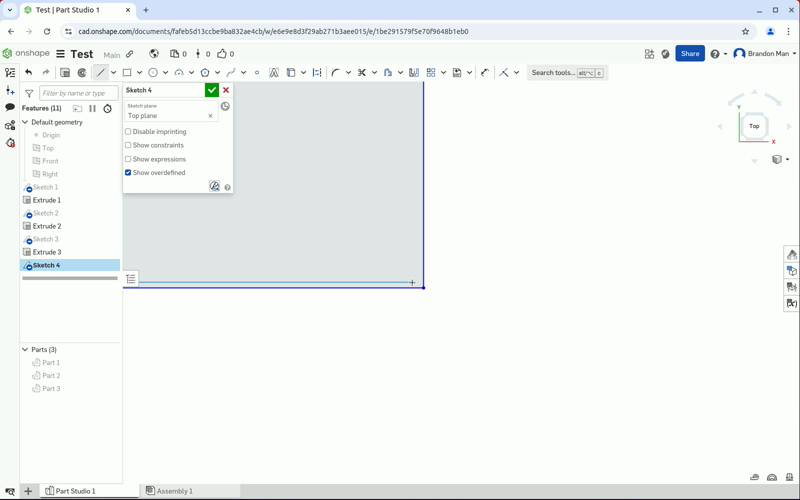
click(412, 282)
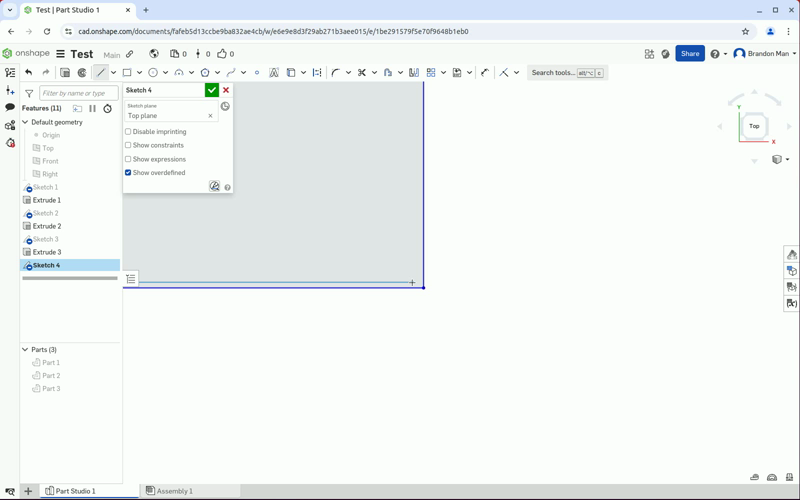
scroll(-6)
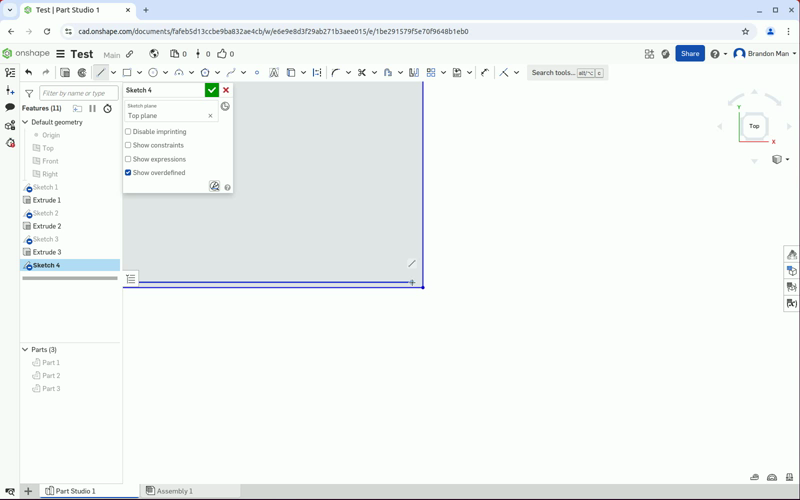
scroll(-6)
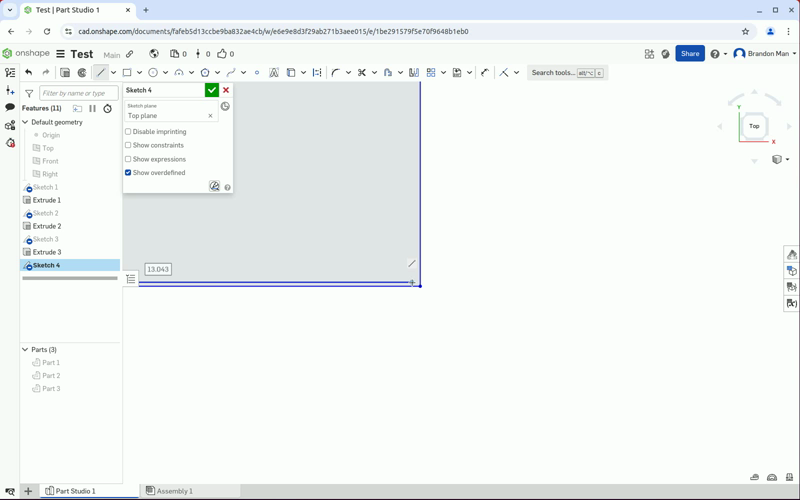
scroll(-6)
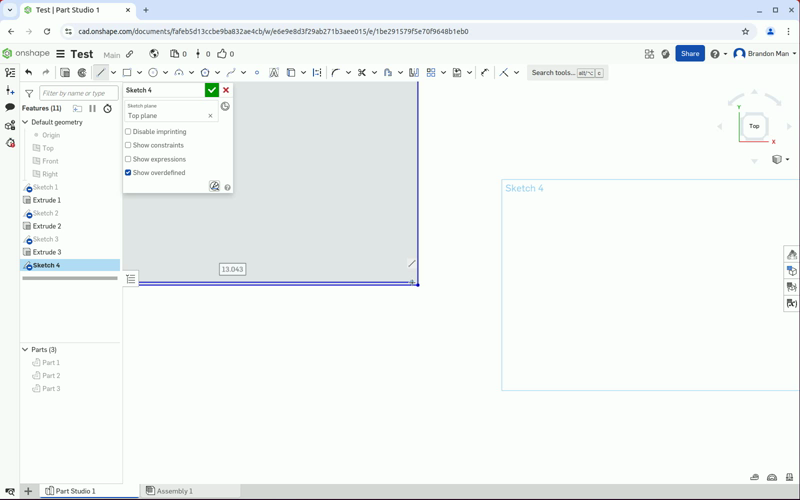
scroll(-6)
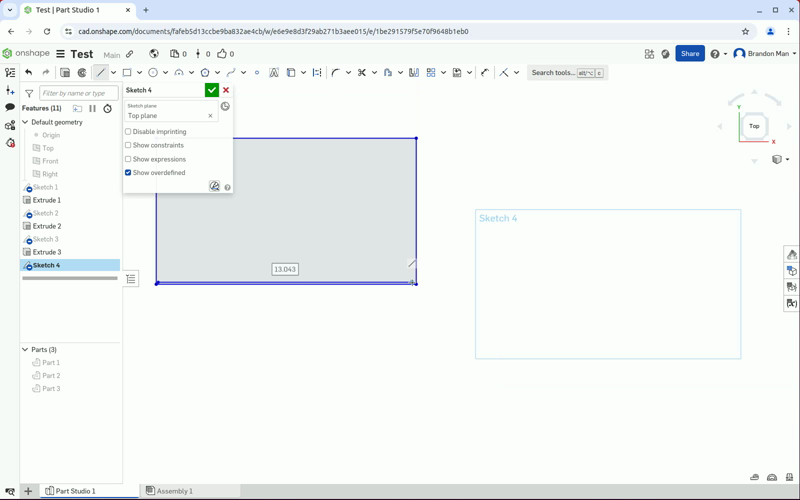
scroll(-6)
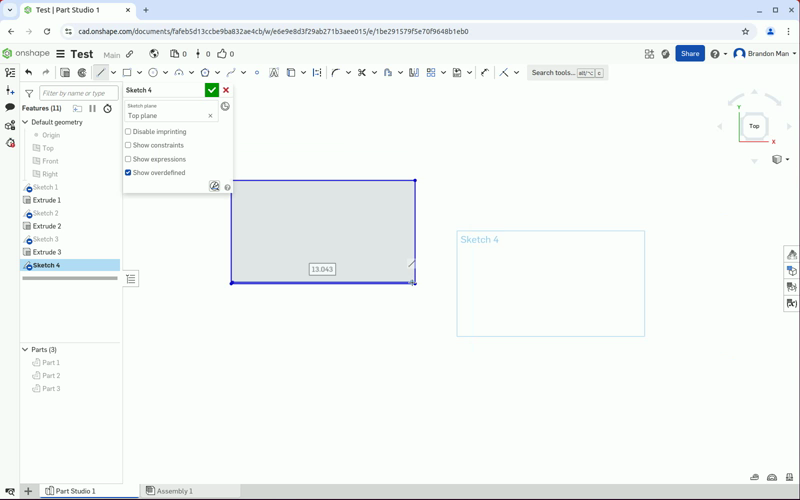
scroll(-6)
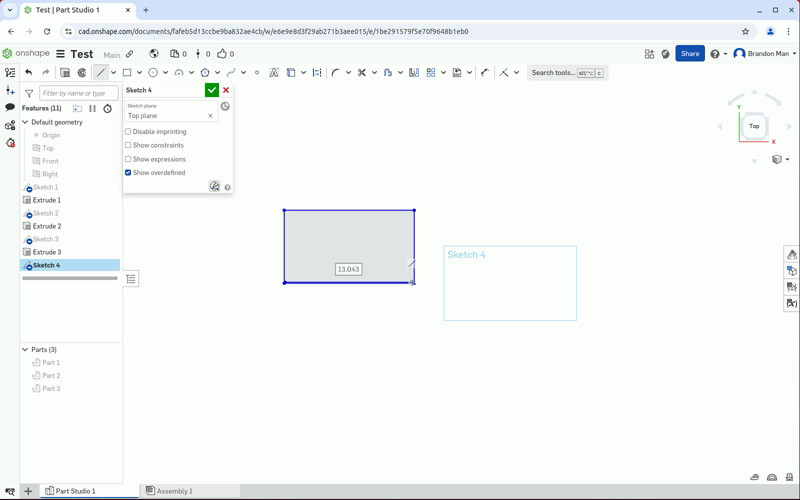
scroll(-6)
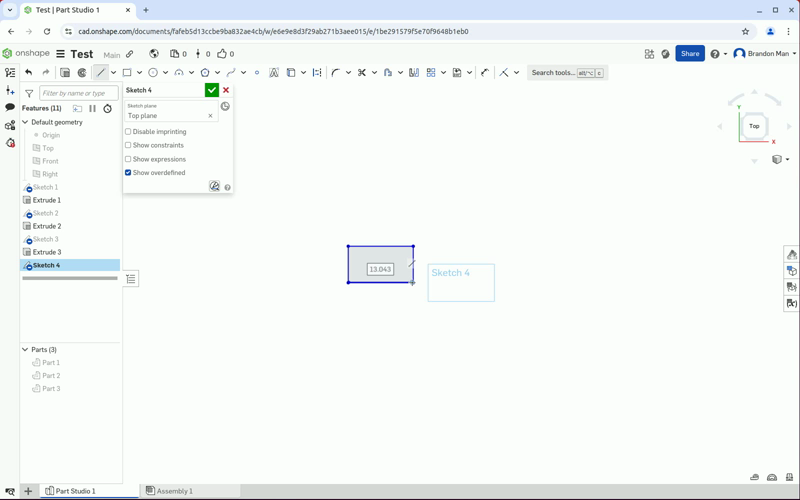
key_up(shift)
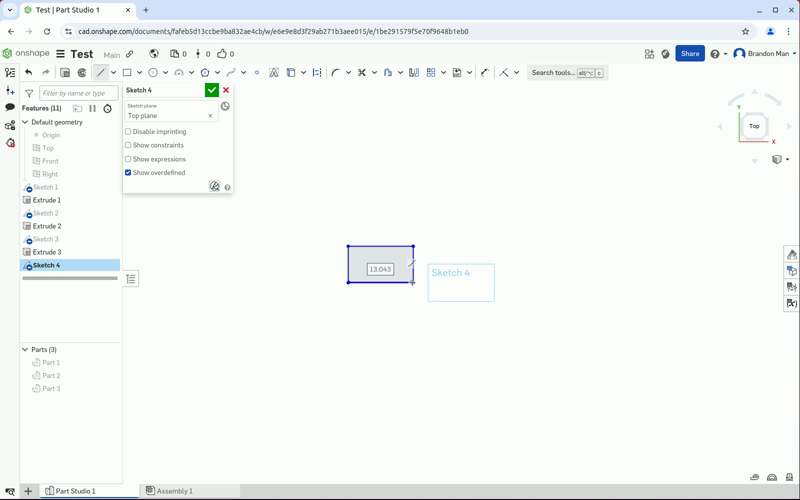
key_down(shift)
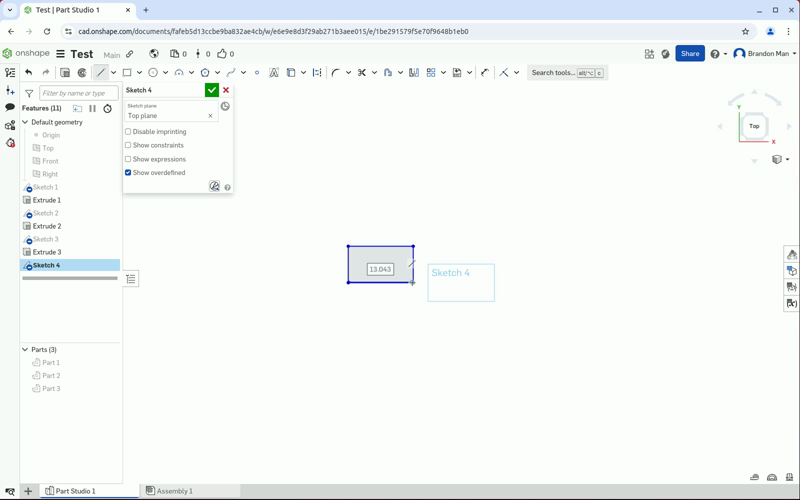
mouse_move(442, 282)
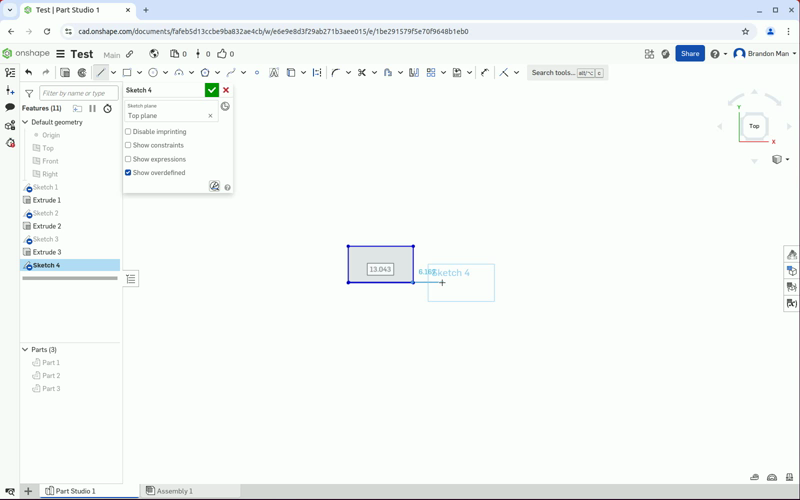
mouse_move(412, 246)
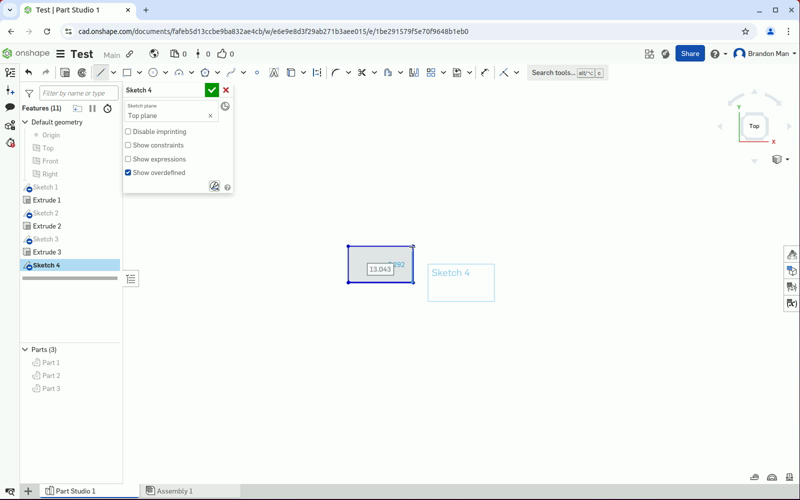
scroll(6)
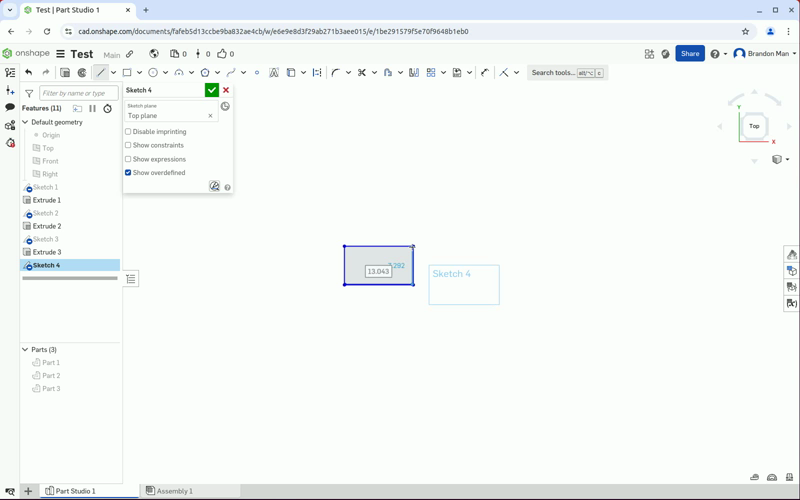
scroll(6)
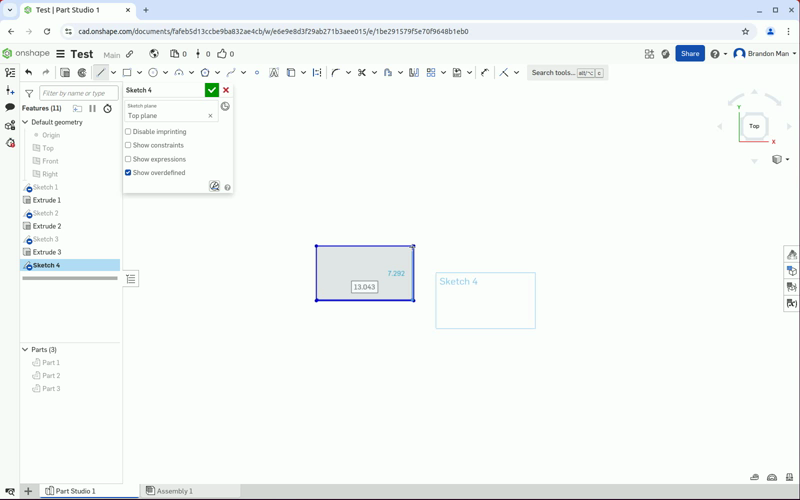
scroll(6)
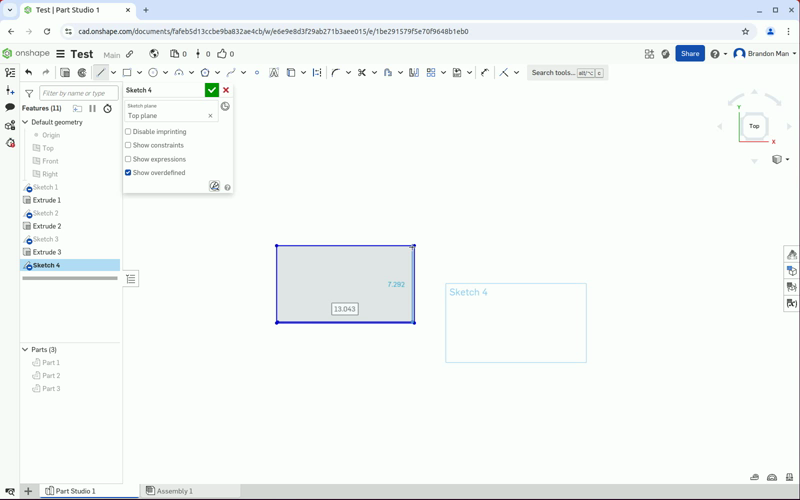
scroll(6)
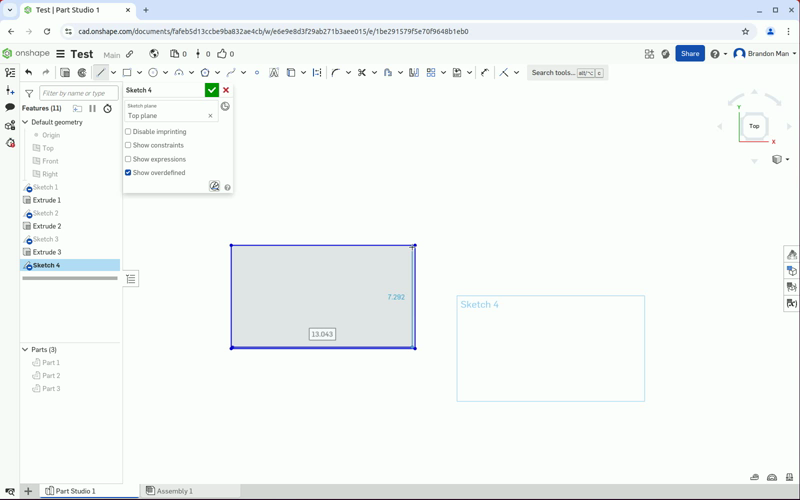
scroll(6)
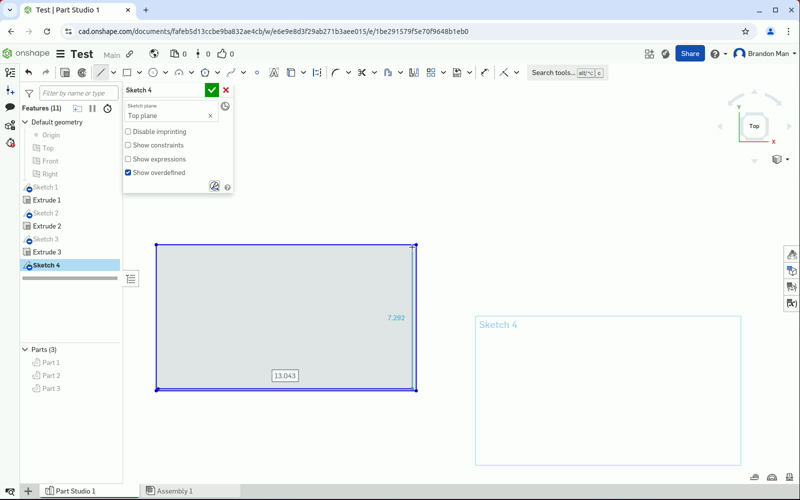
scroll(6)
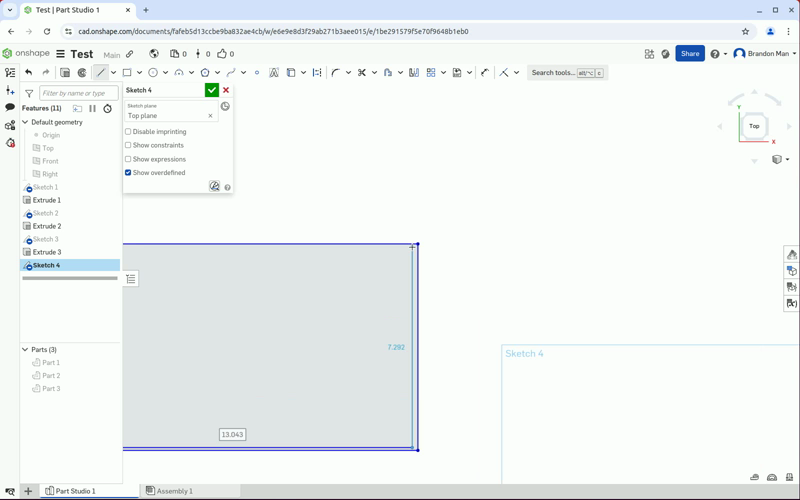
scroll(6)
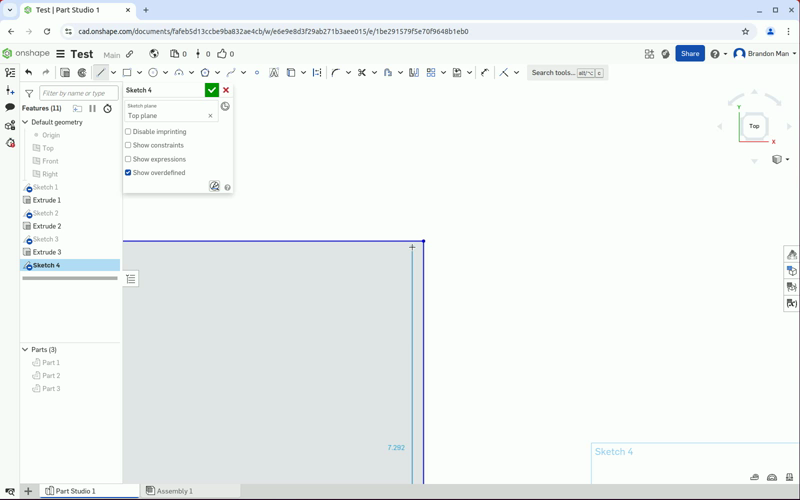
click(412, 246)
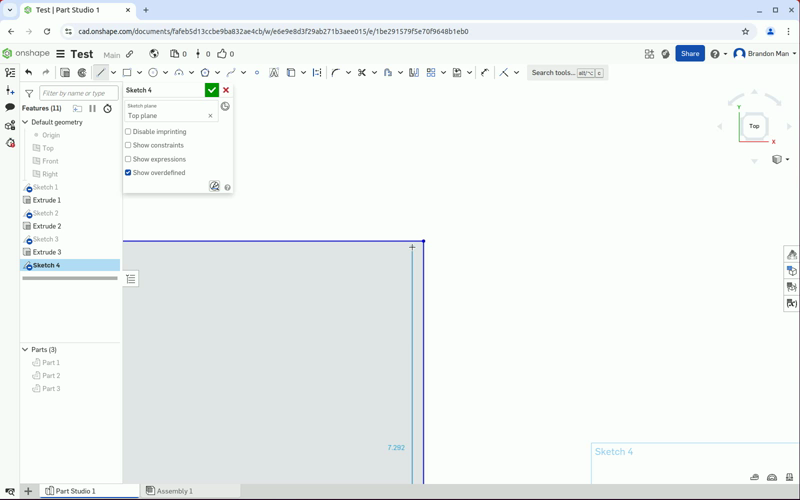
scroll(-6)
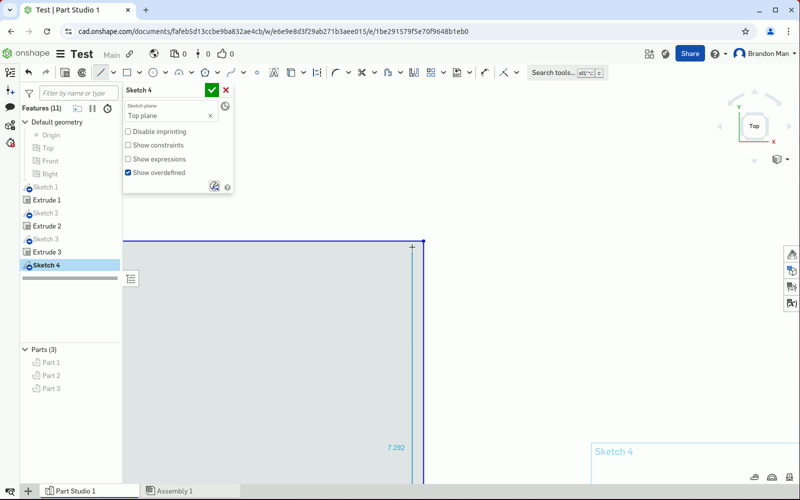
scroll(-6)
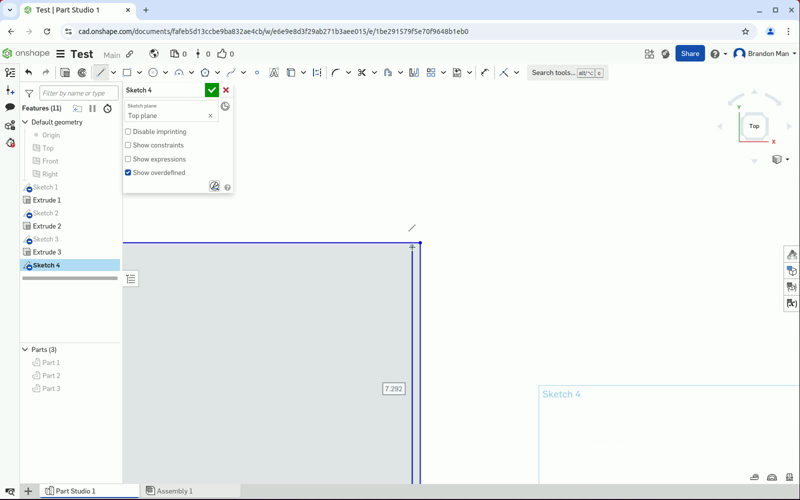
scroll(-6)
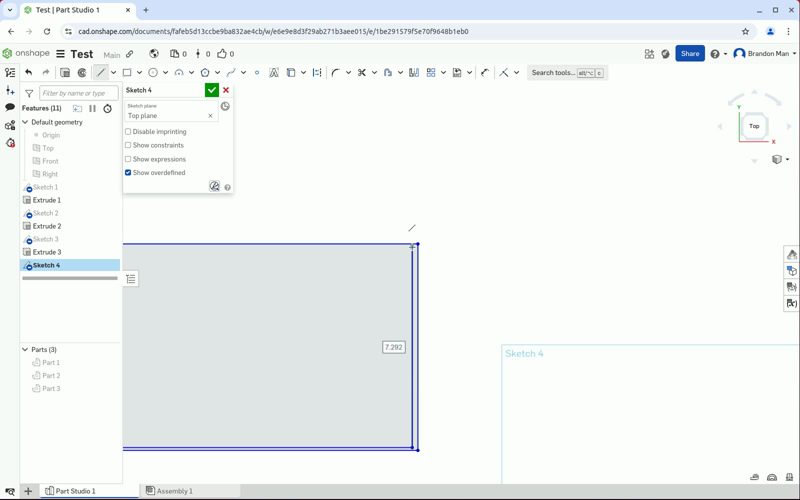
scroll(-6)
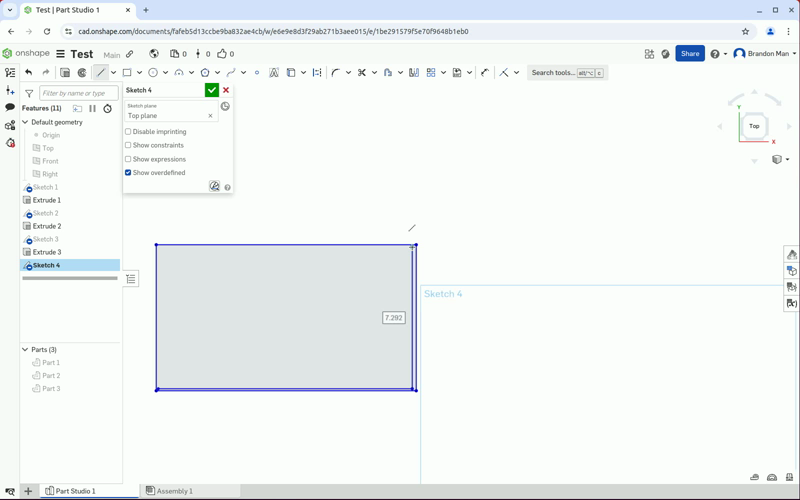
scroll(-6)
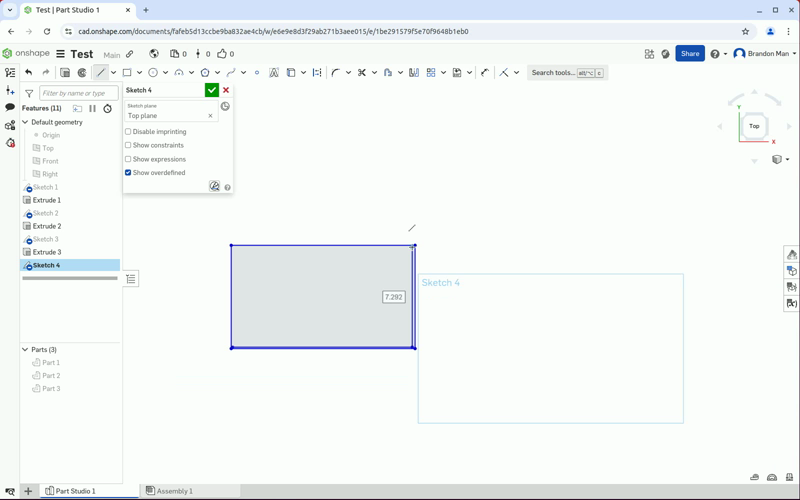
scroll(-6)
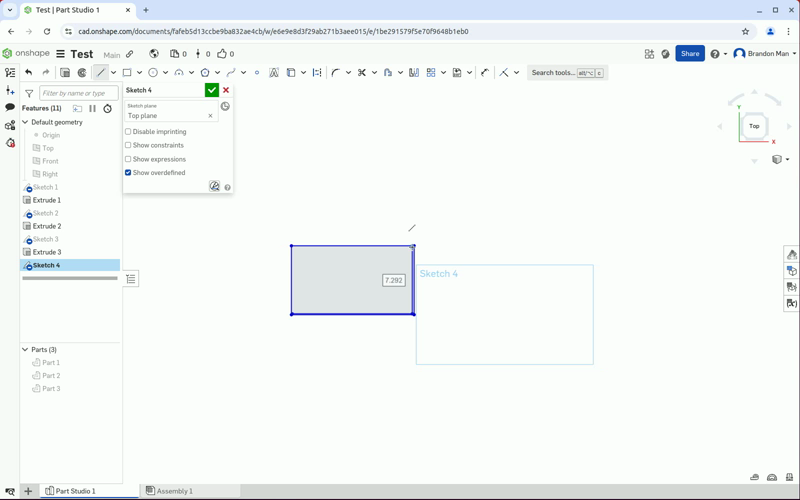
scroll(-6)
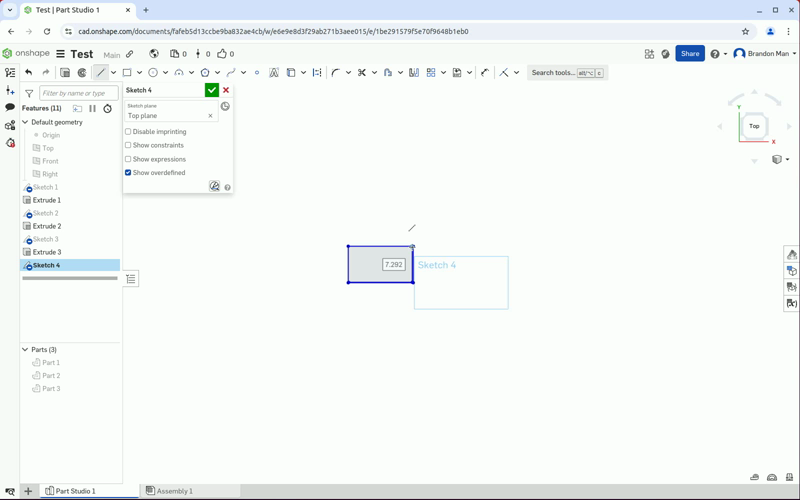
key_up(shift)
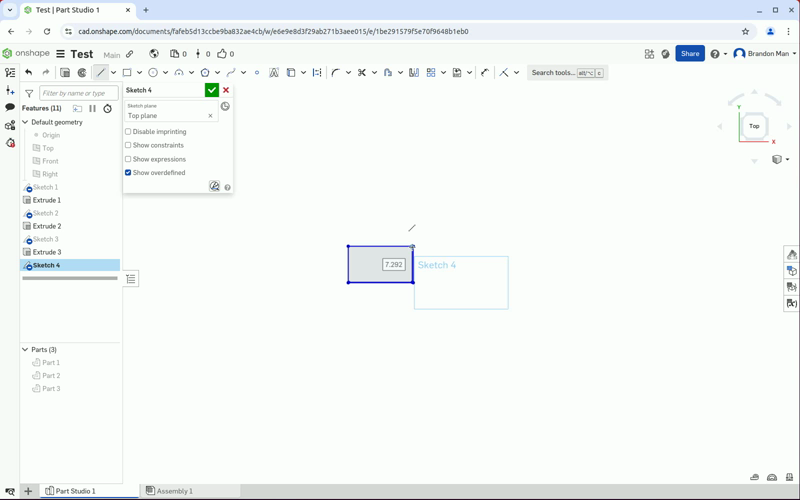
key_down(shift)
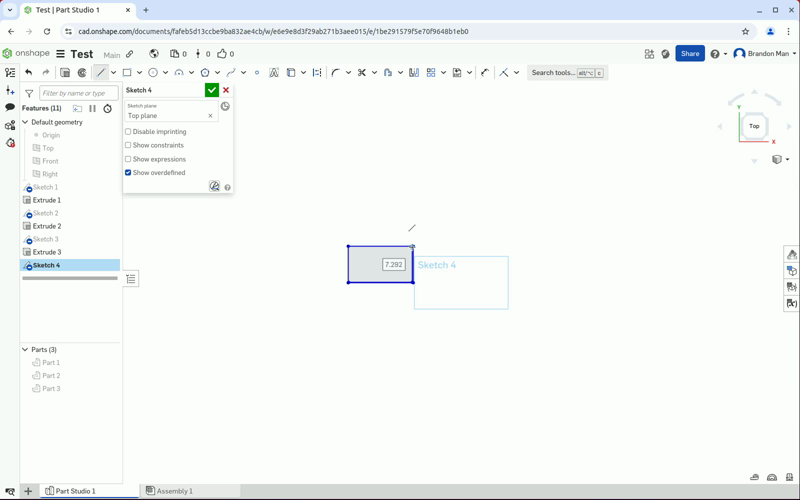
mouse_move(348, 246)
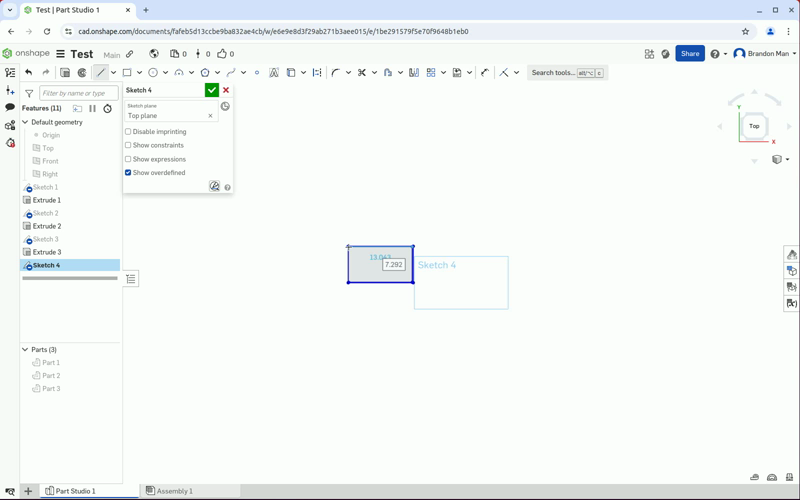
scroll(6)
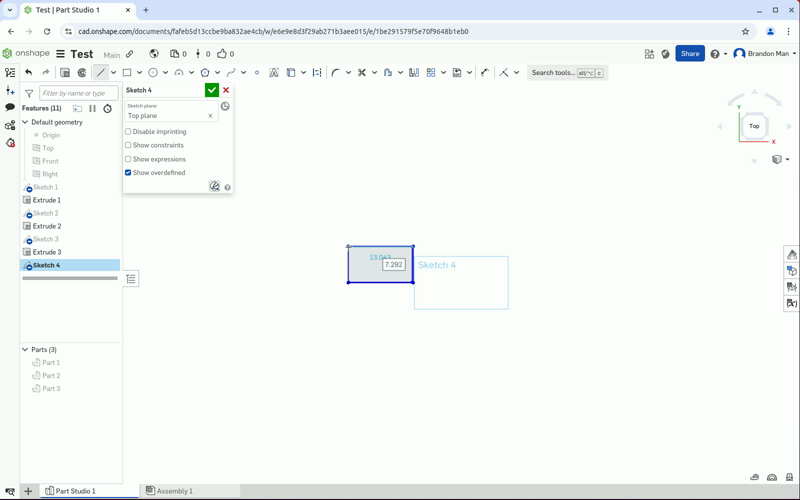
scroll(6)
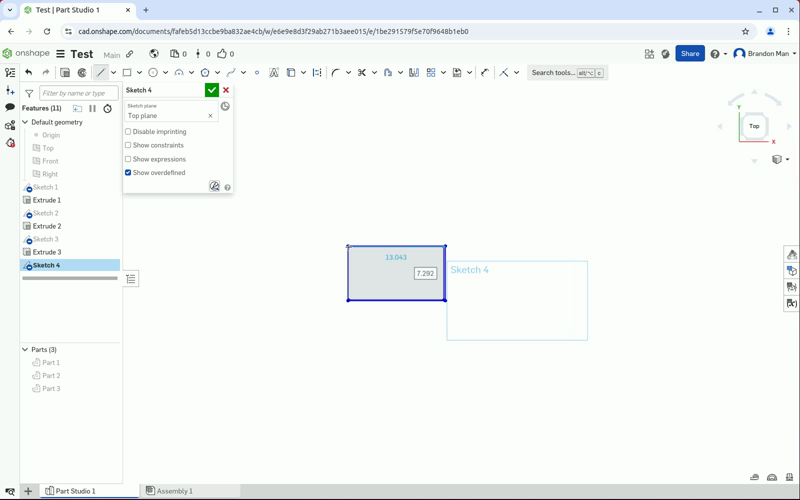
scroll(6)
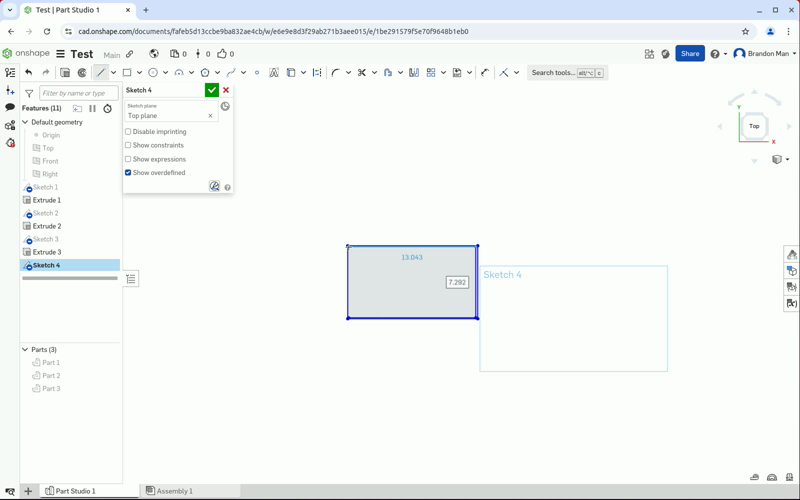
scroll(6)
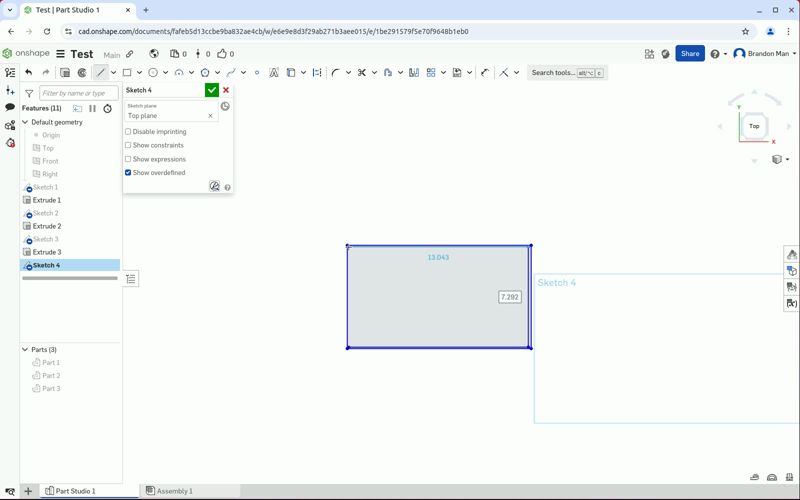
scroll(6)
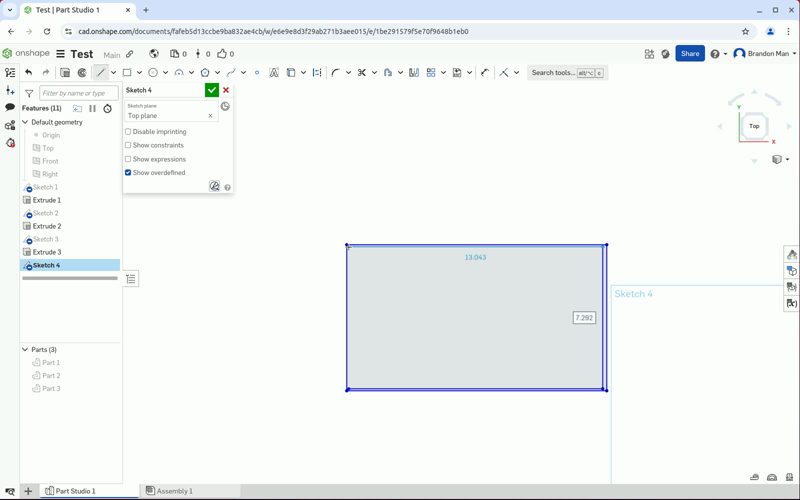
scroll(6)
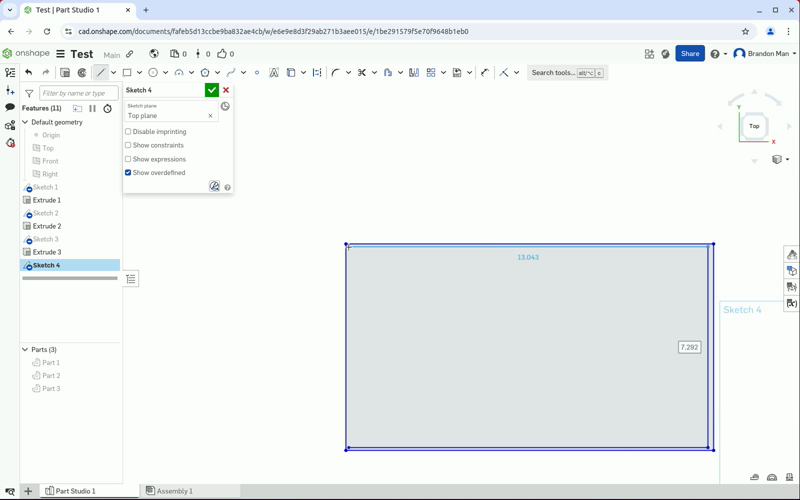
scroll(6)
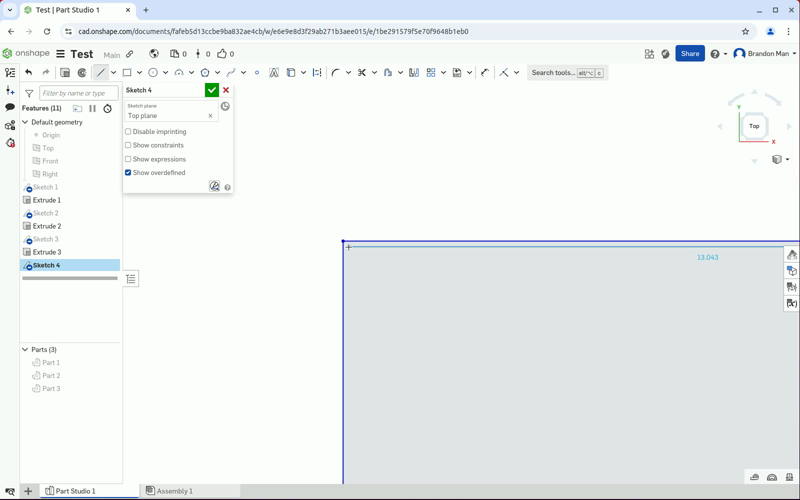
click(348, 246)
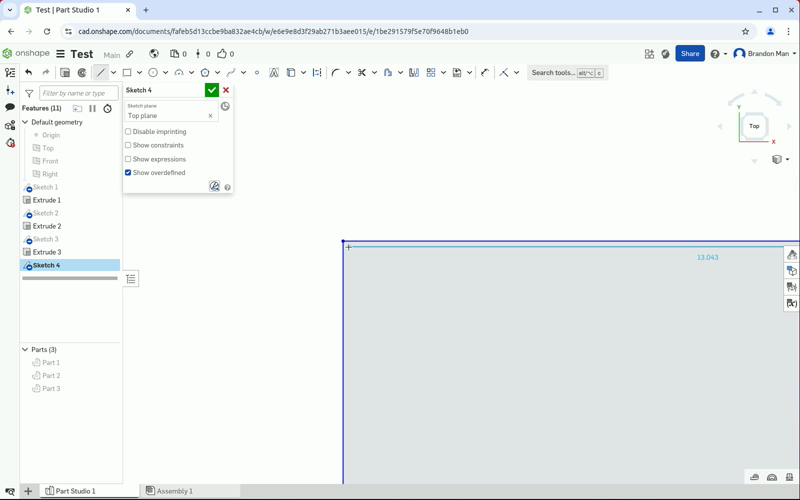
scroll(-6)
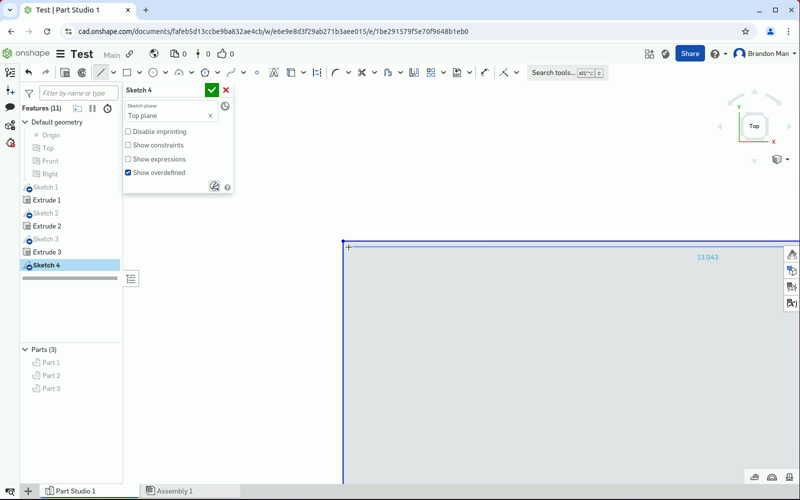
scroll(-6)
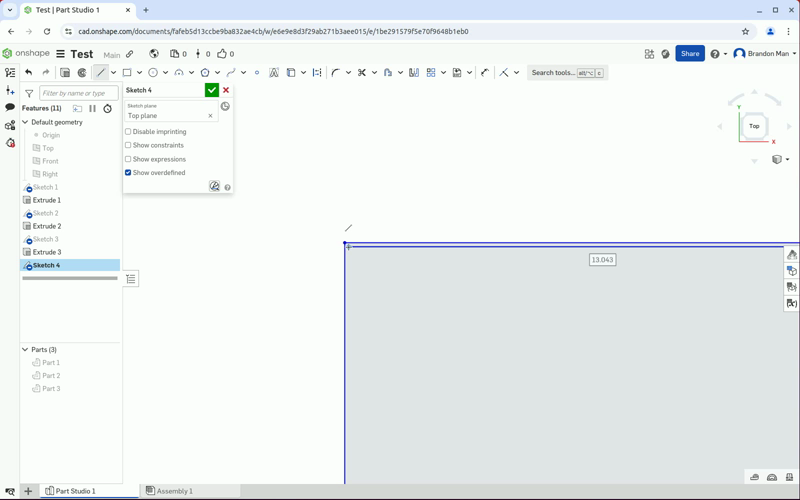
scroll(-6)
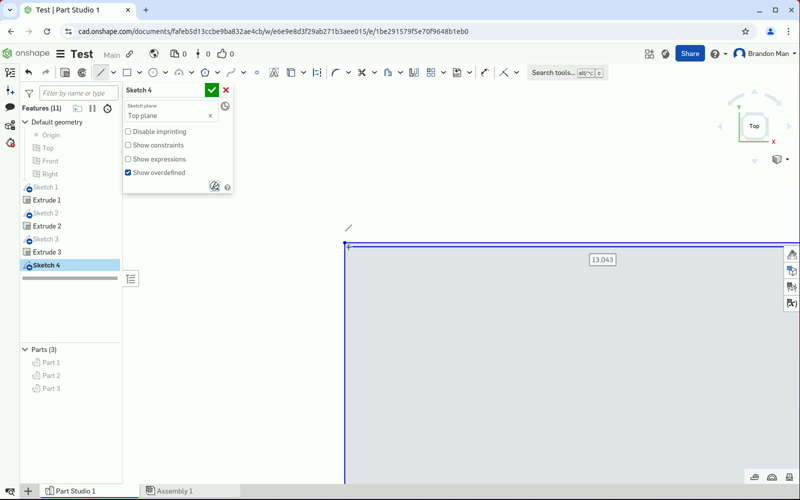
scroll(-6)
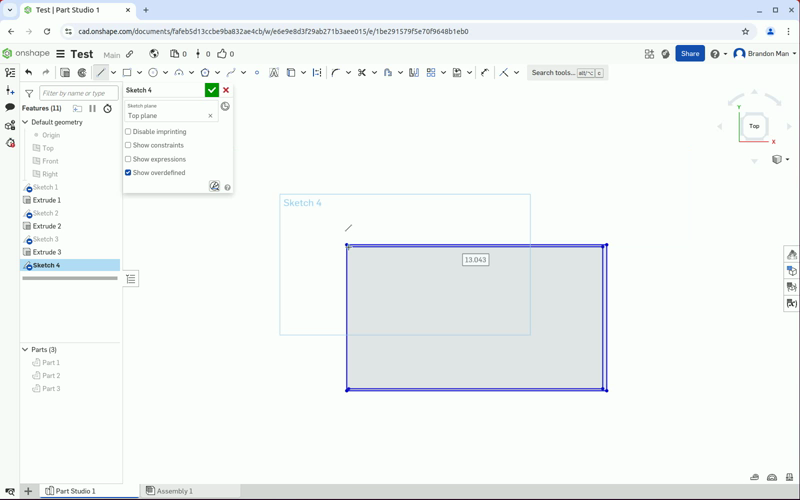
scroll(-6)
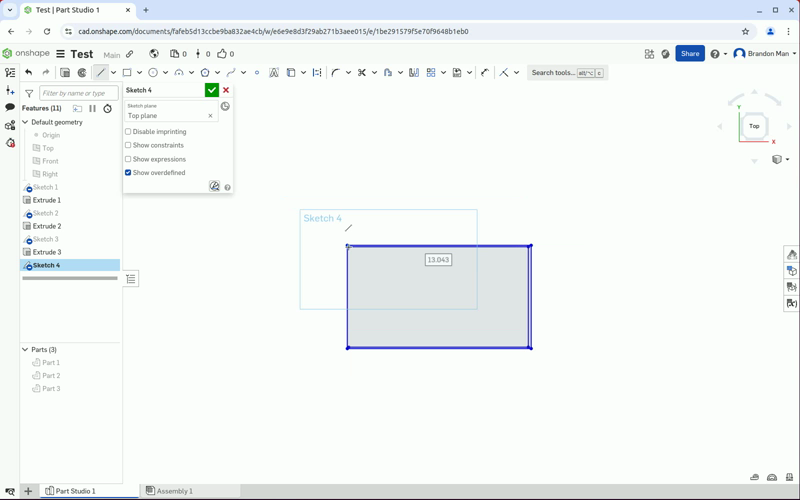
scroll(-6)
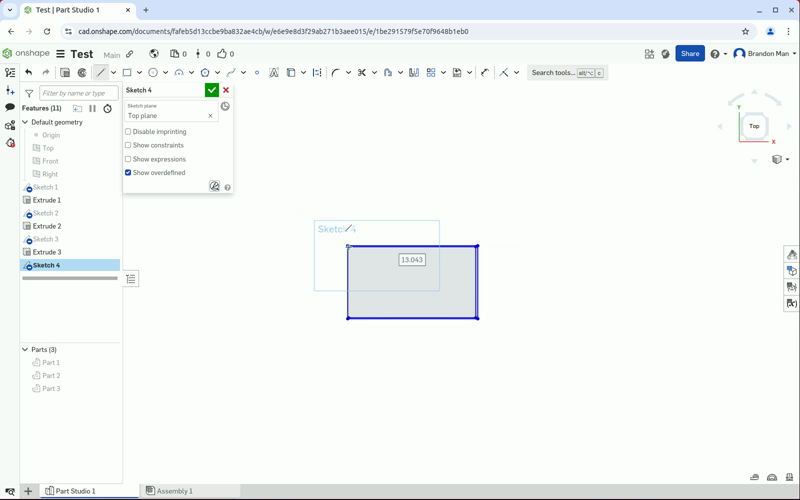
scroll(-6)
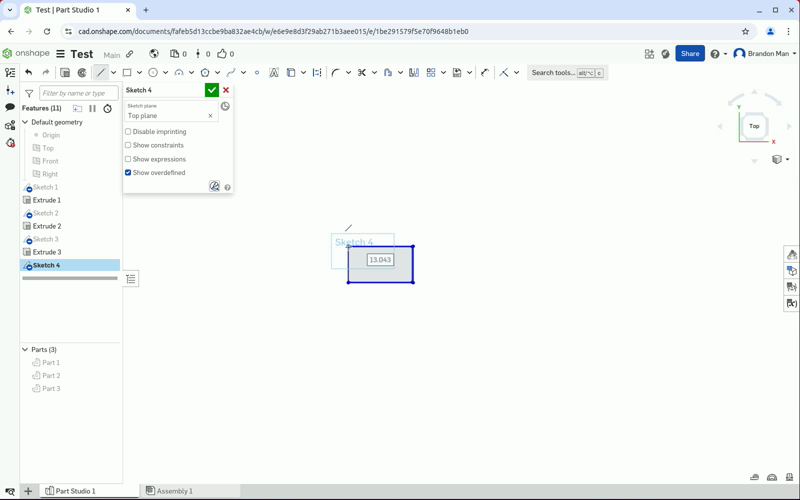
key_up(shift)
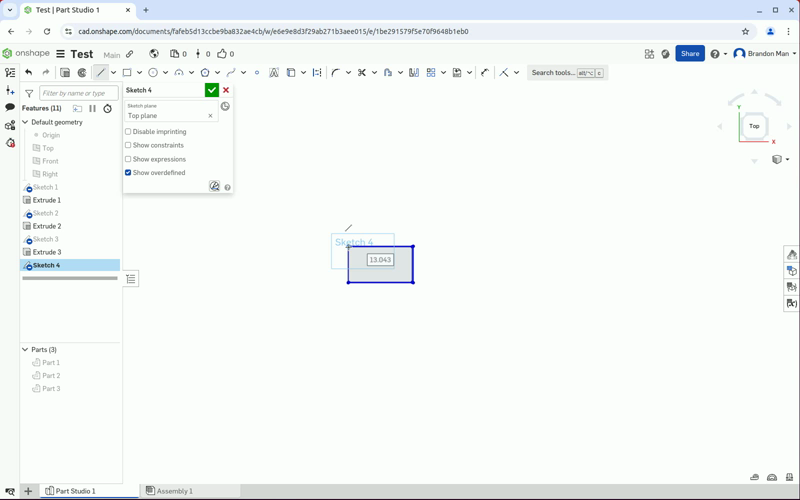
mouse_move(378, 246)
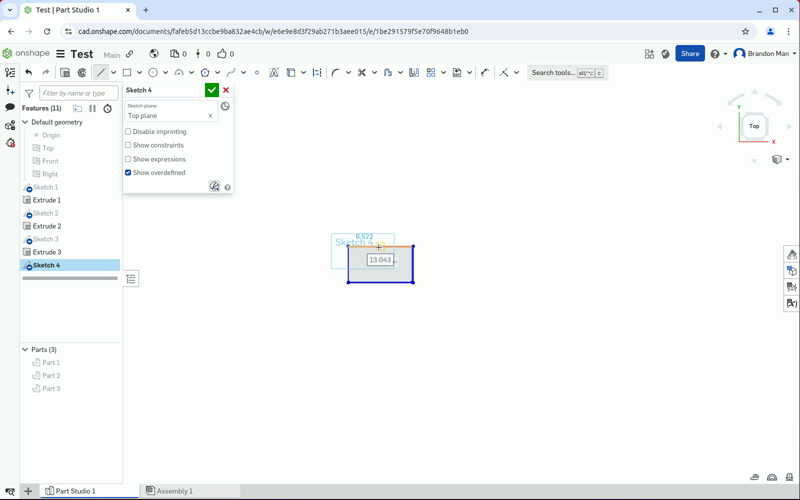
key_down(shift)
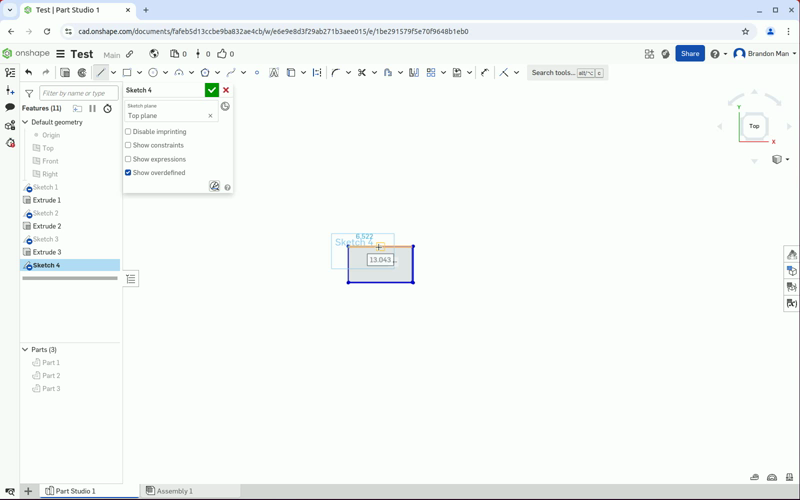
mouse_move(348, 282)
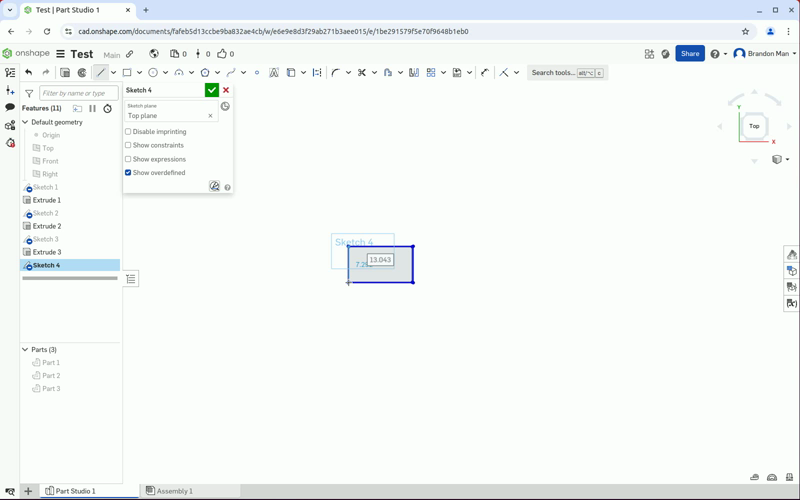
scroll(6)
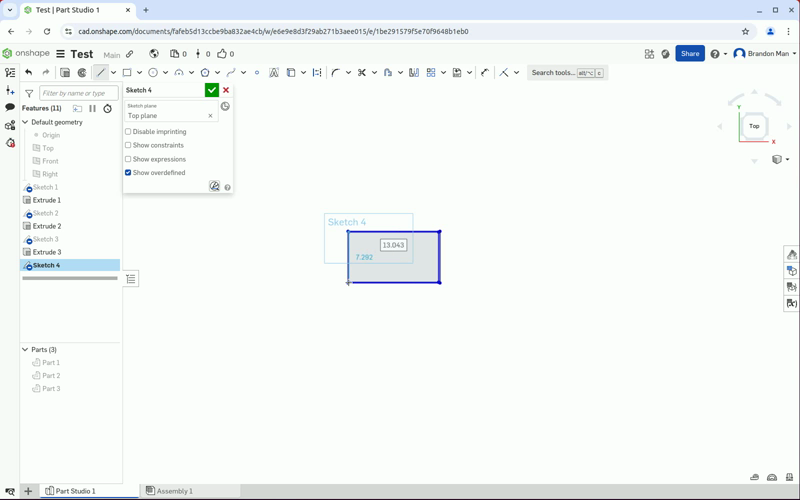
scroll(6)
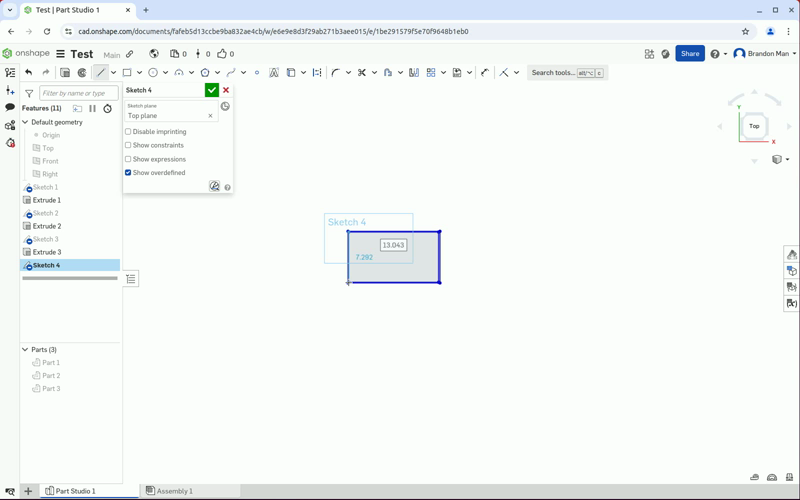
scroll(6)
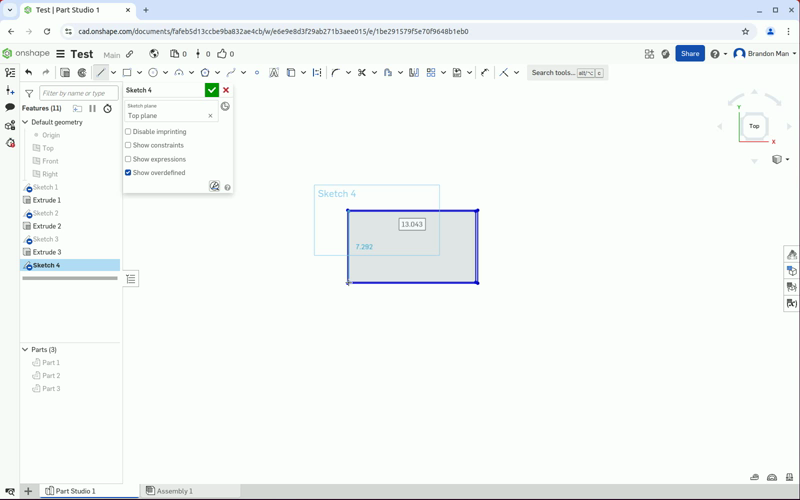
scroll(6)
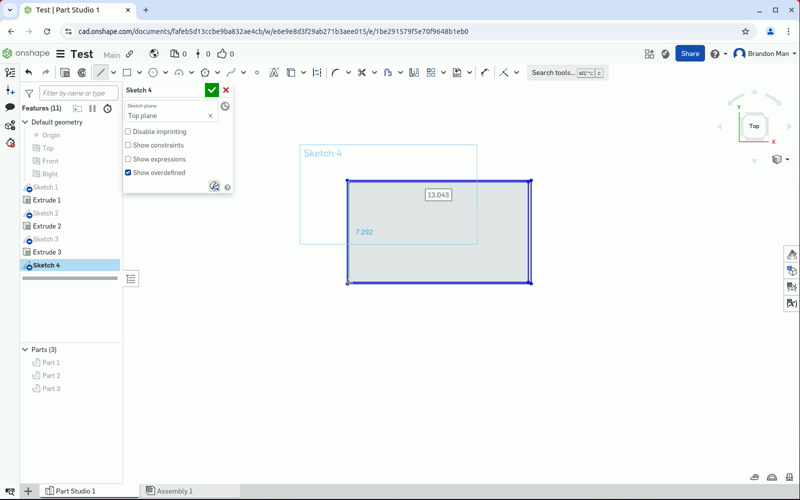
scroll(6)
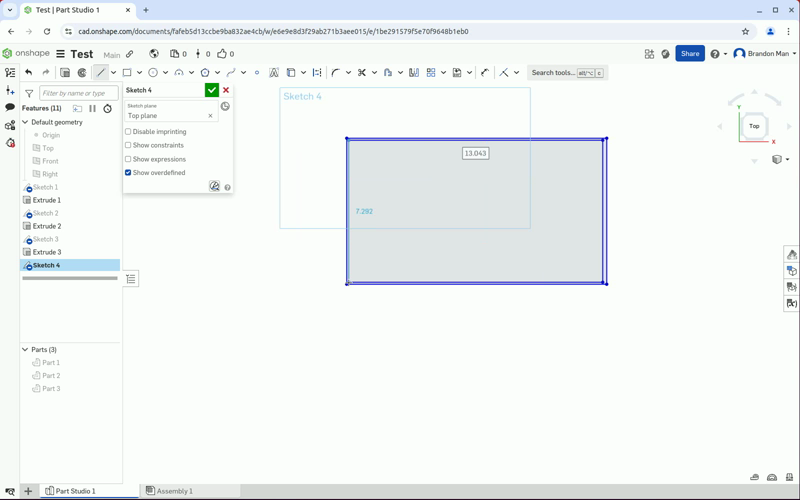
scroll(6)
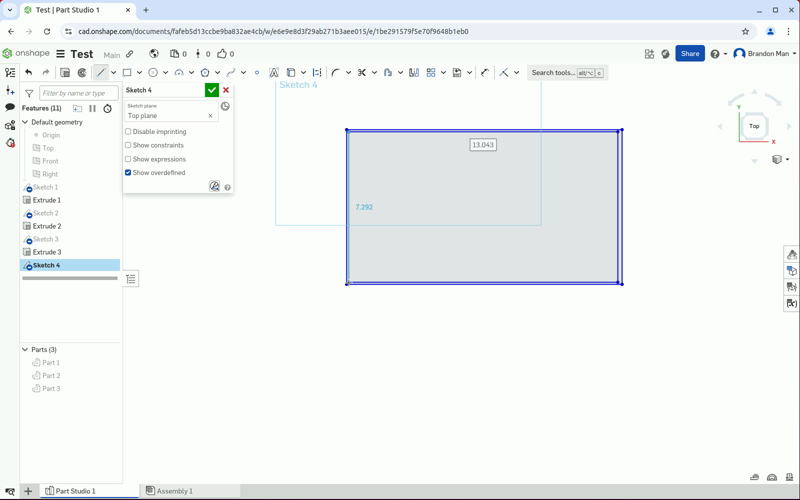
scroll(6)
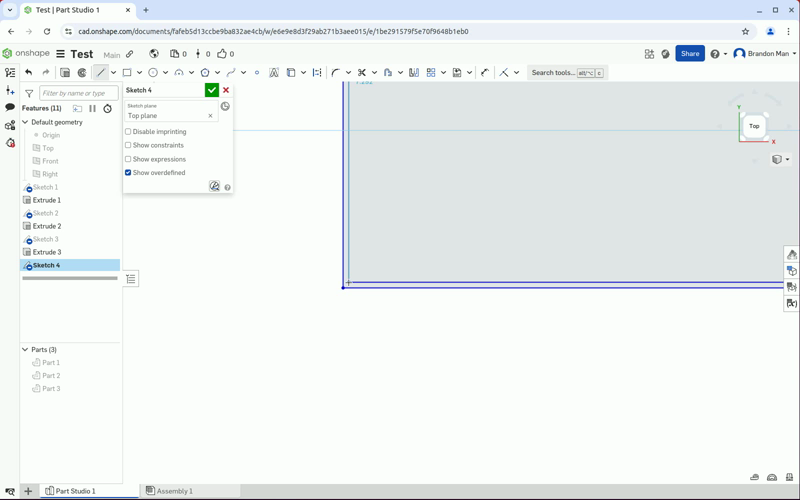
key_up(shift)
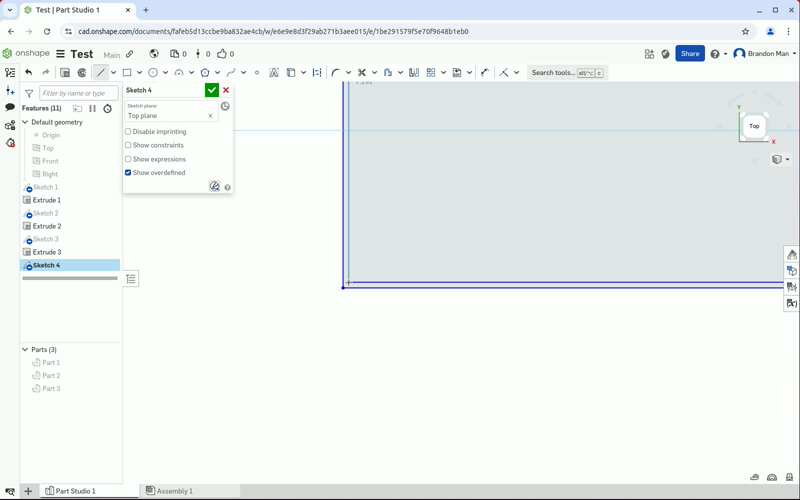
click(348, 282)
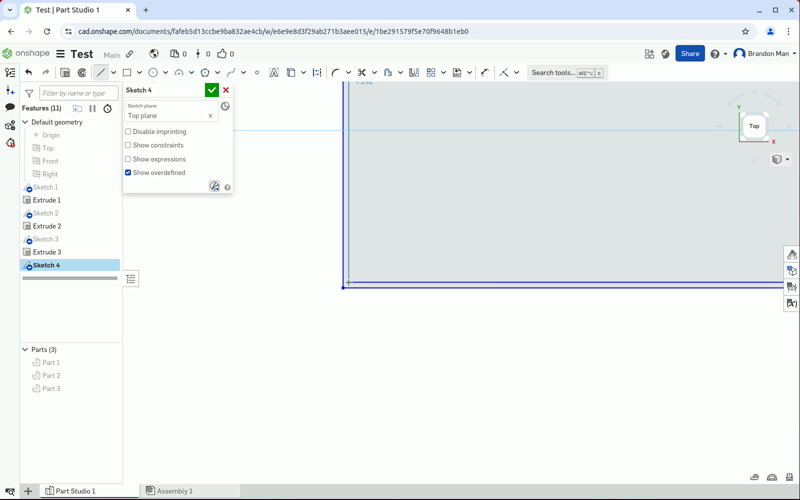
scroll(-6)
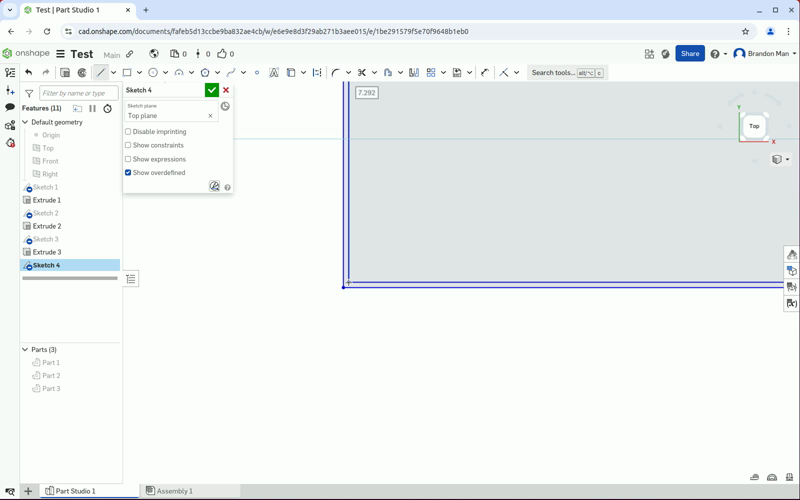
scroll(-6)
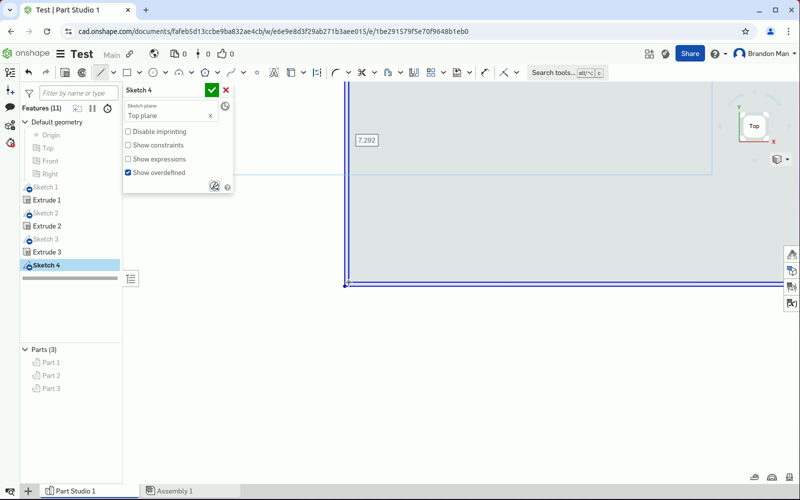
scroll(-6)
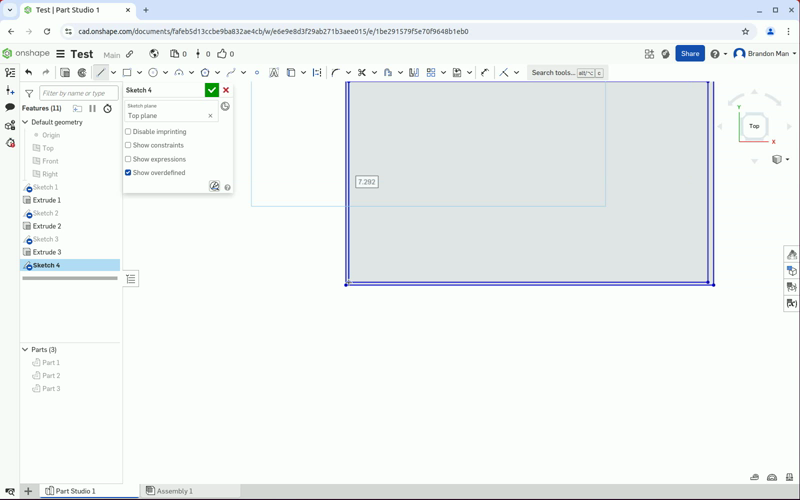
scroll(-6)
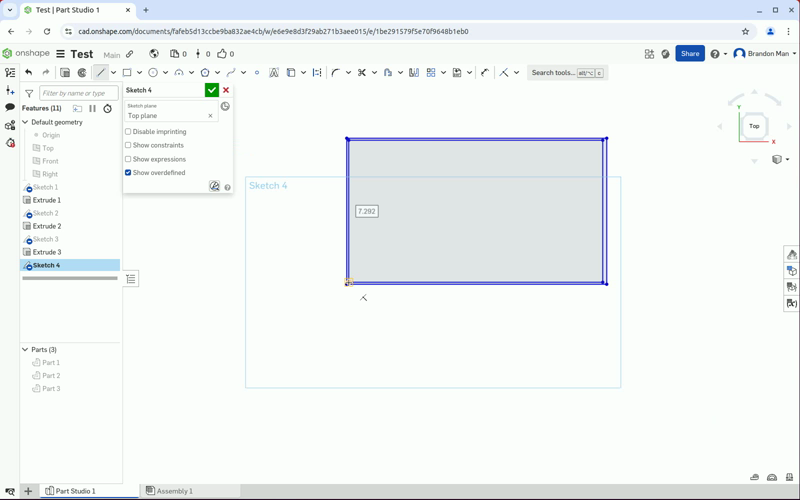
scroll(-6)
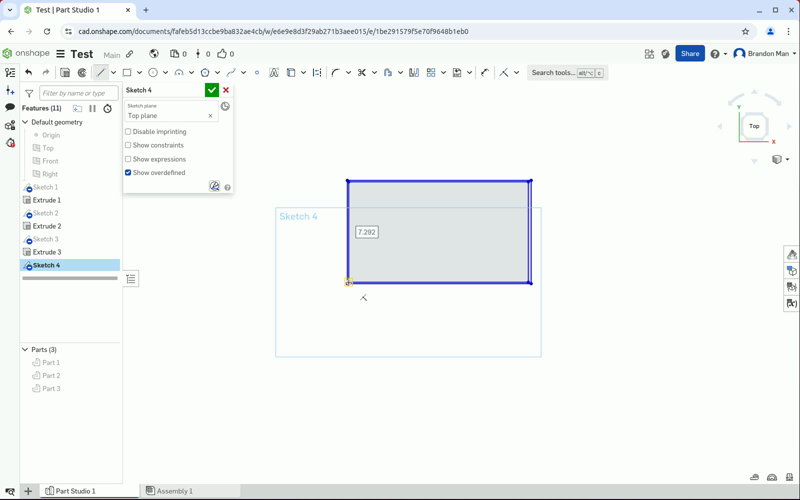
scroll(-6)
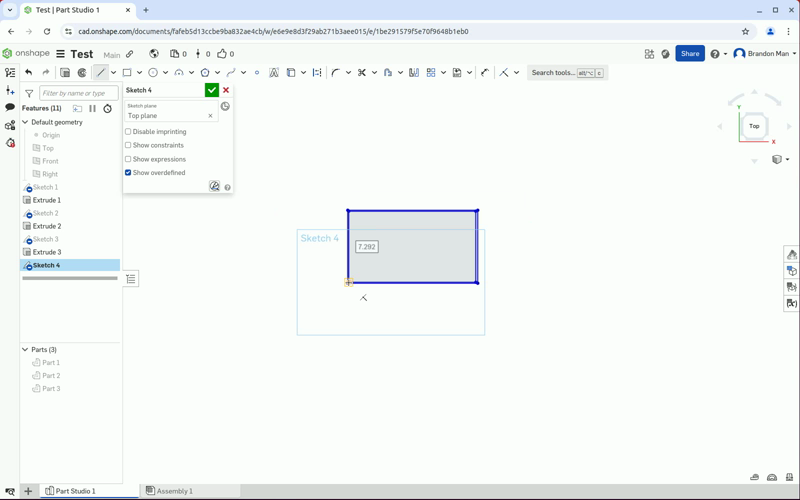
scroll(-6)
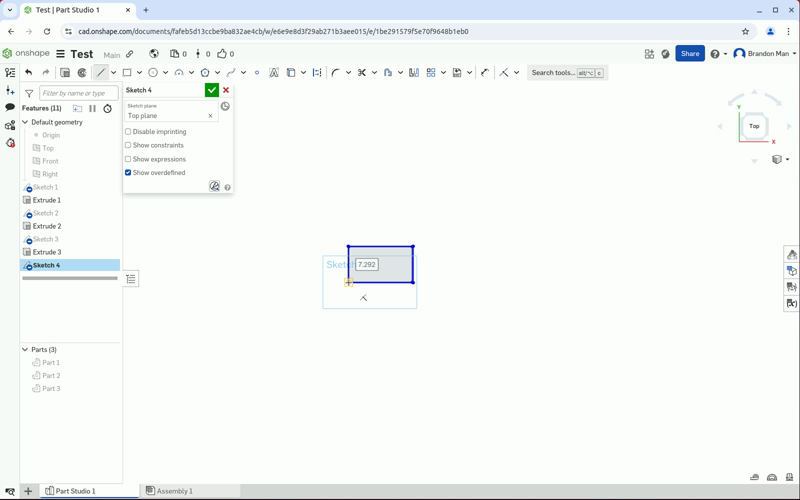
key(esc)
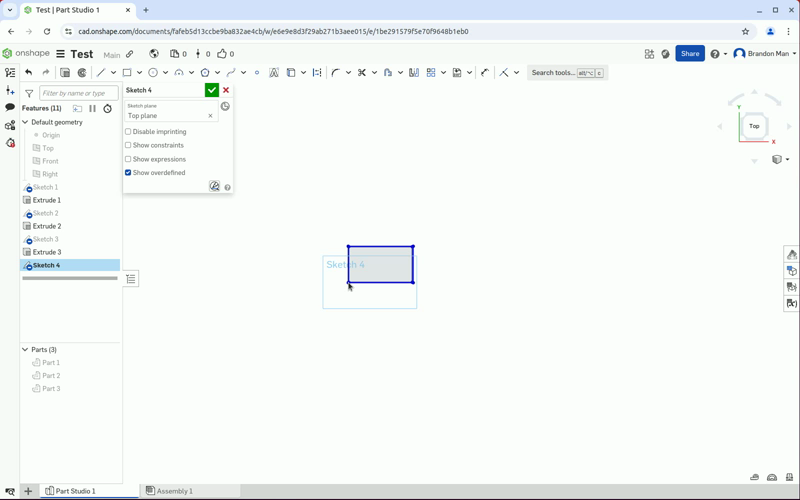
mouse_move(351, 282)
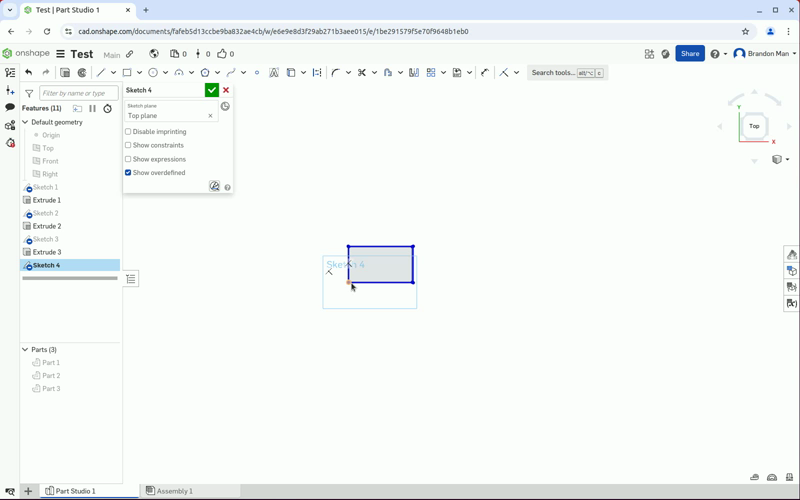
scroll(6)
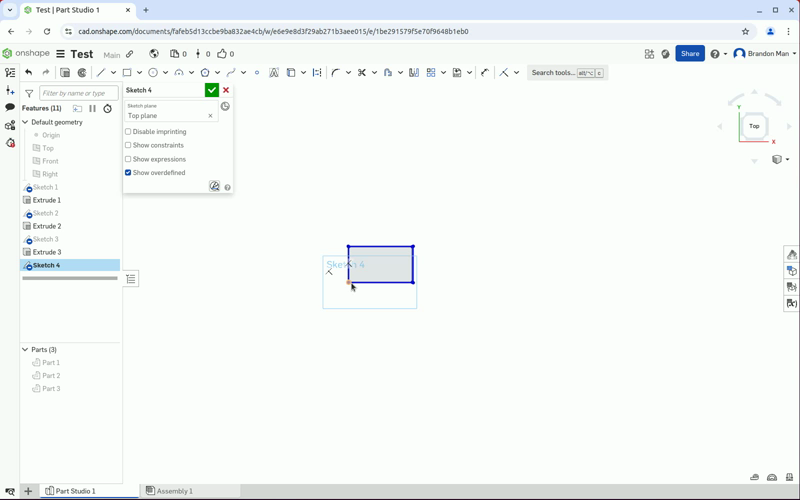
scroll(6)
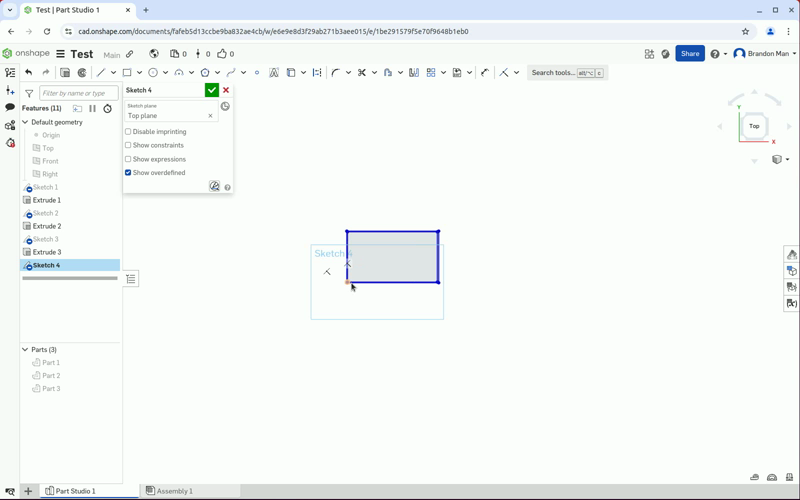
scroll(6)
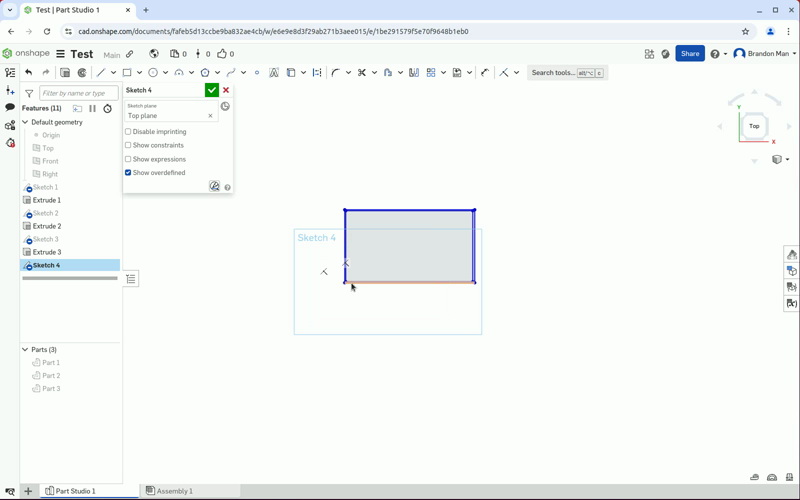
scroll(6)
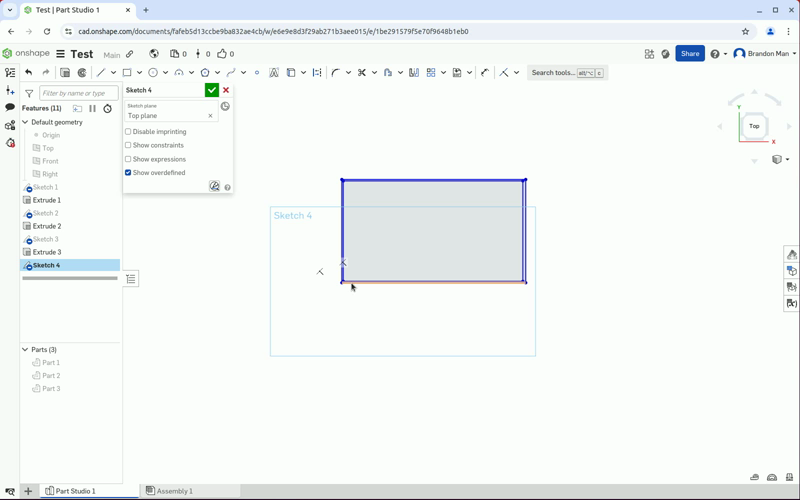
scroll(6)
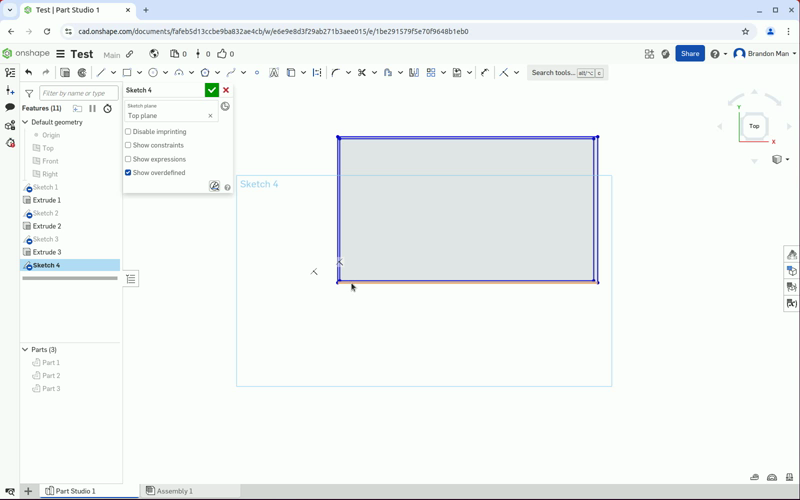
scroll(6)
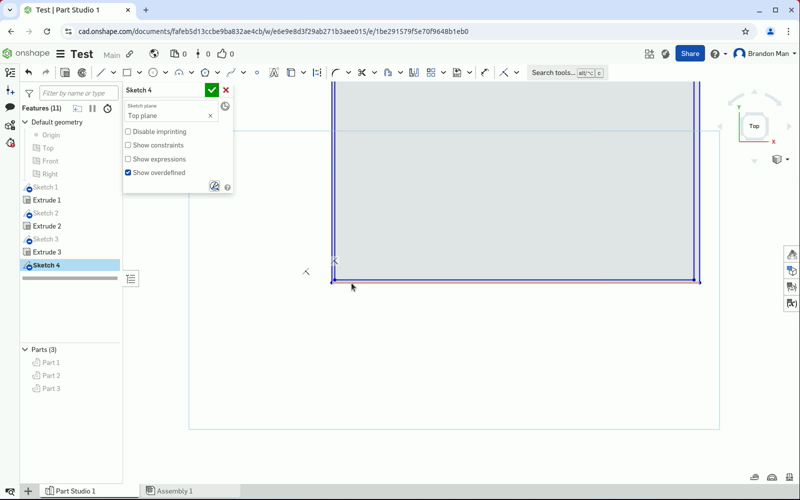
scroll(6)
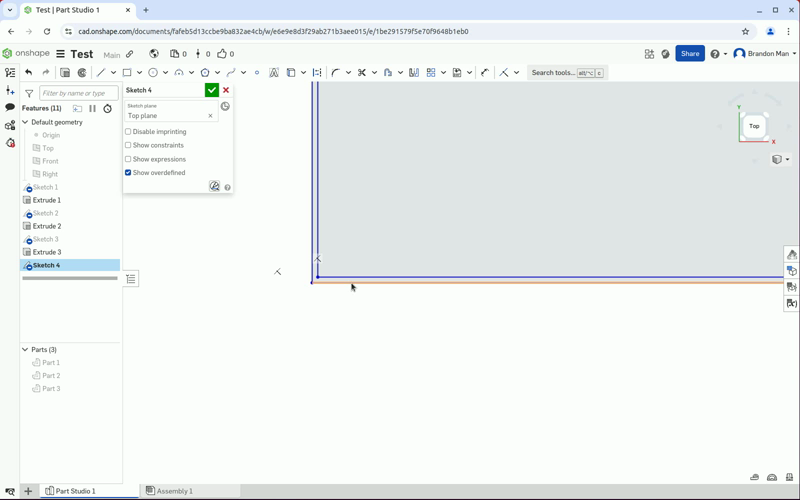
click(351, 282)
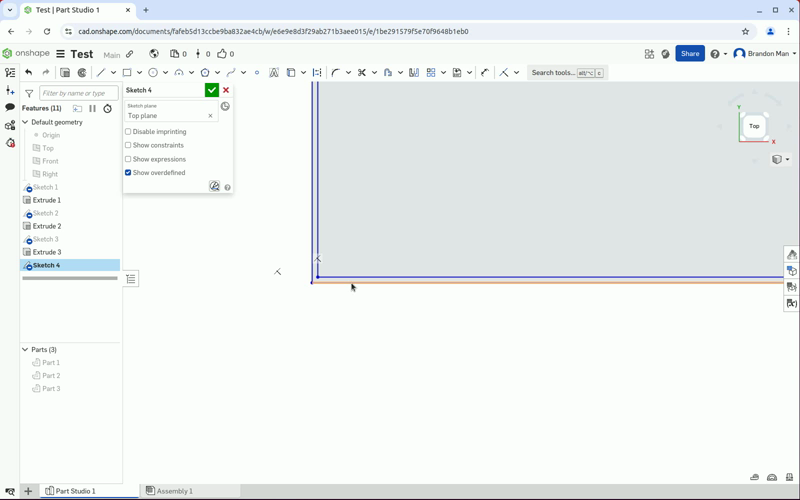
scroll(-6)
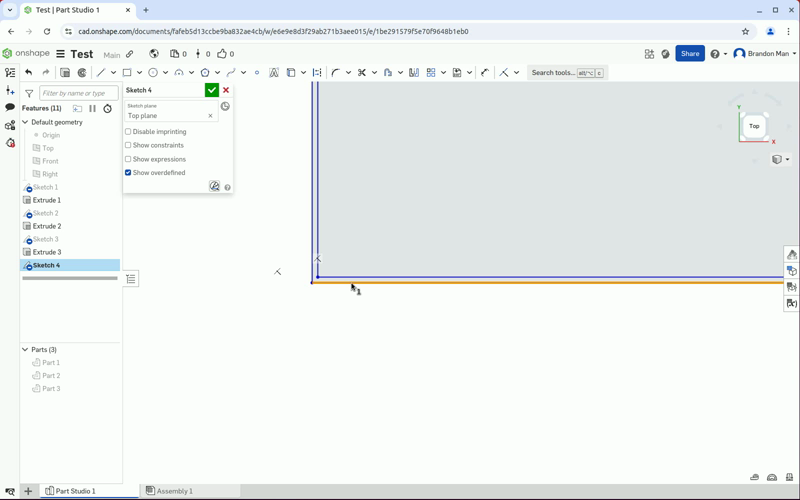
scroll(-6)
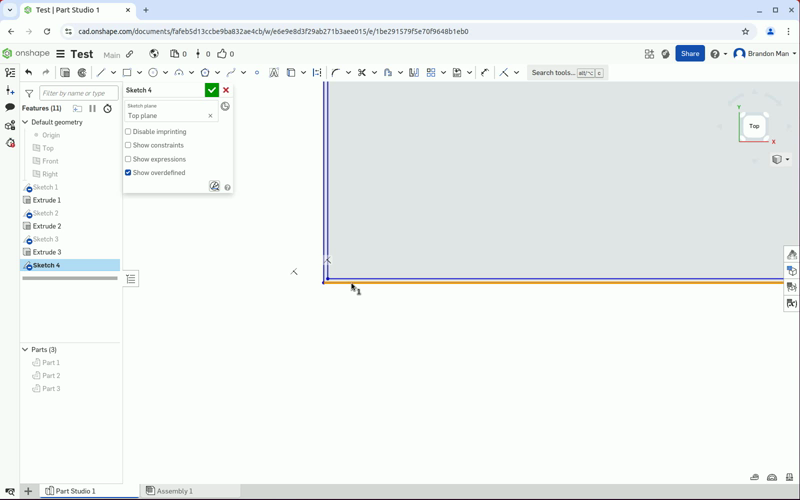
scroll(-6)
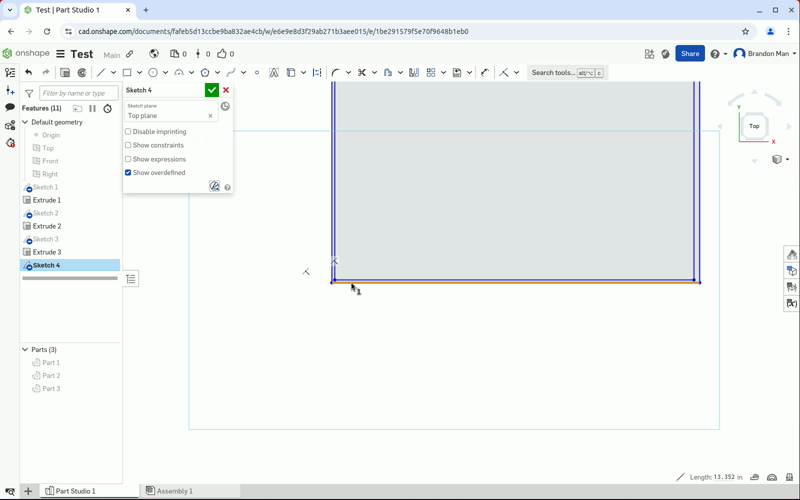
scroll(-6)
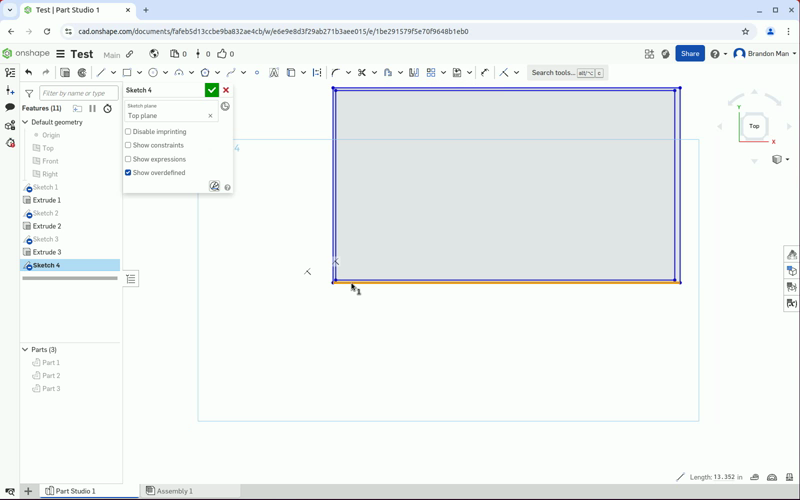
scroll(-6)
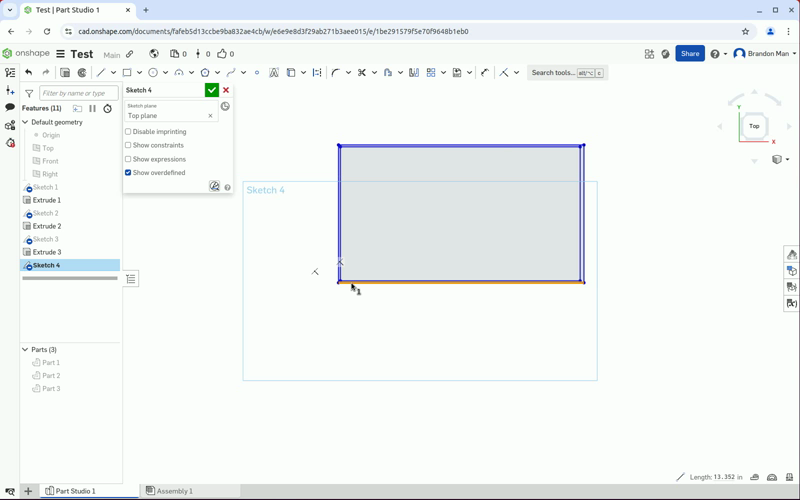
scroll(-6)
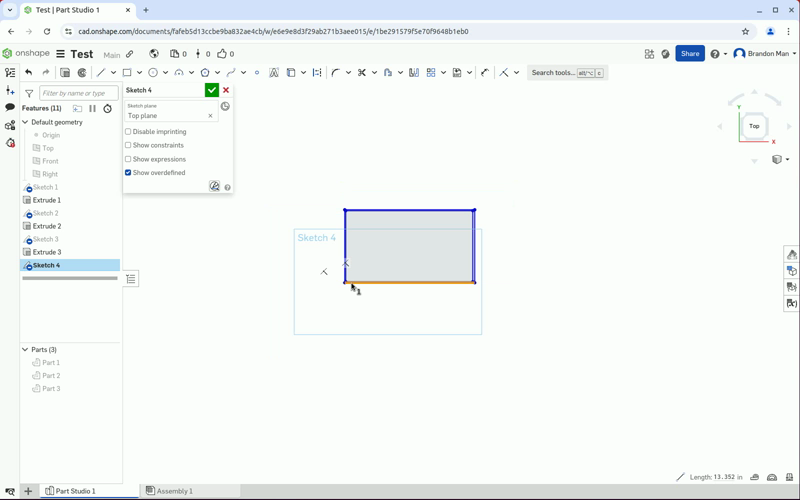
scroll(-6)
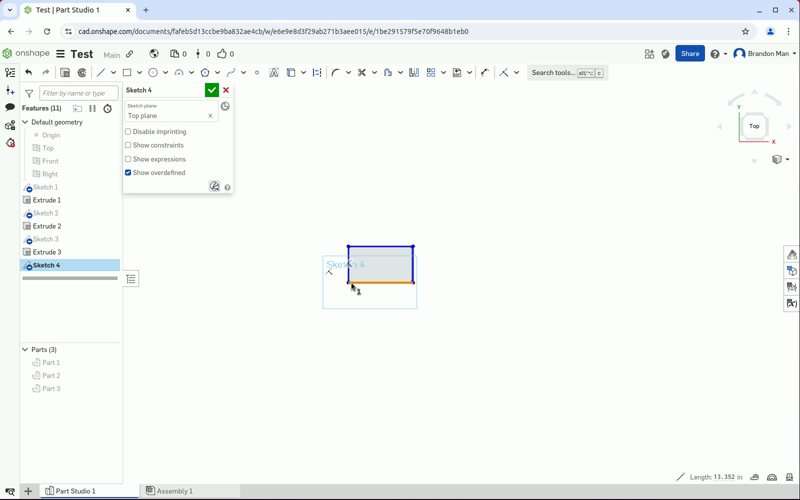
mouse_move(73, 352)
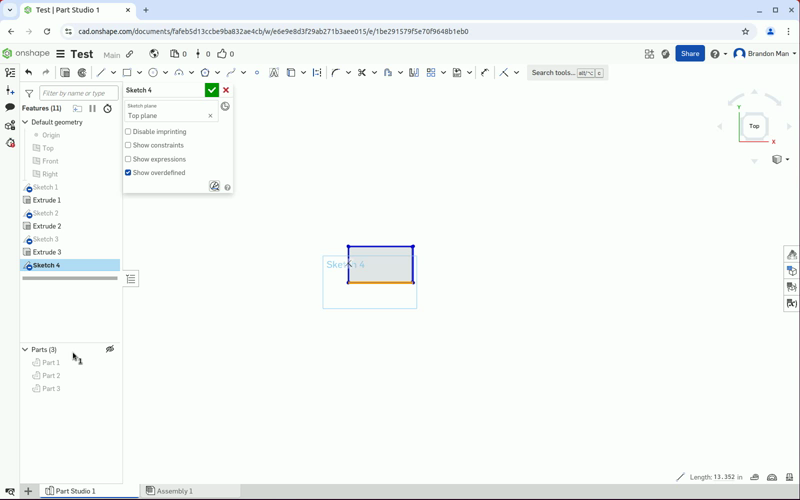
key(shift+y)
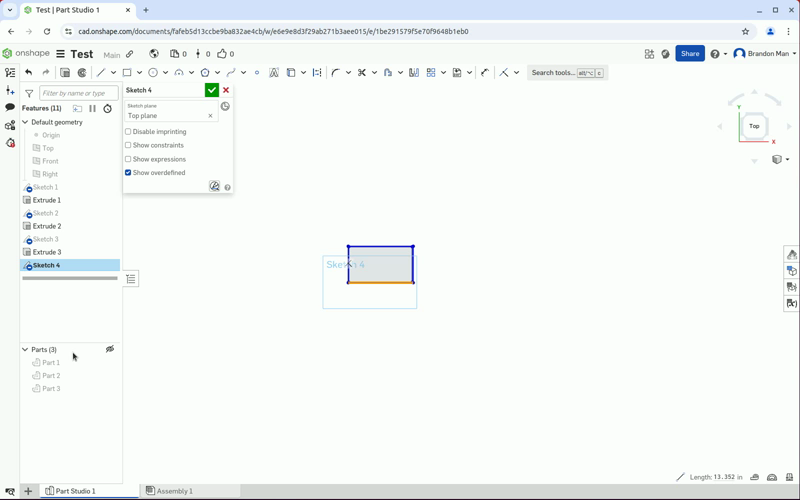
key(shift+e)
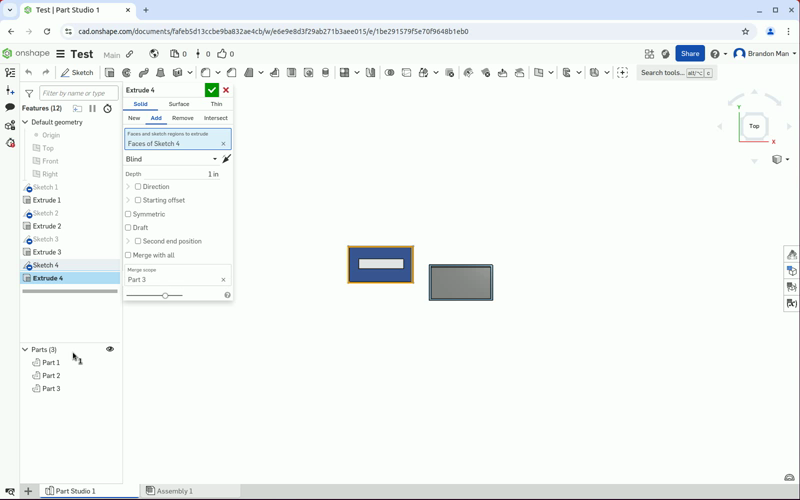
mouse_move(143, 106)
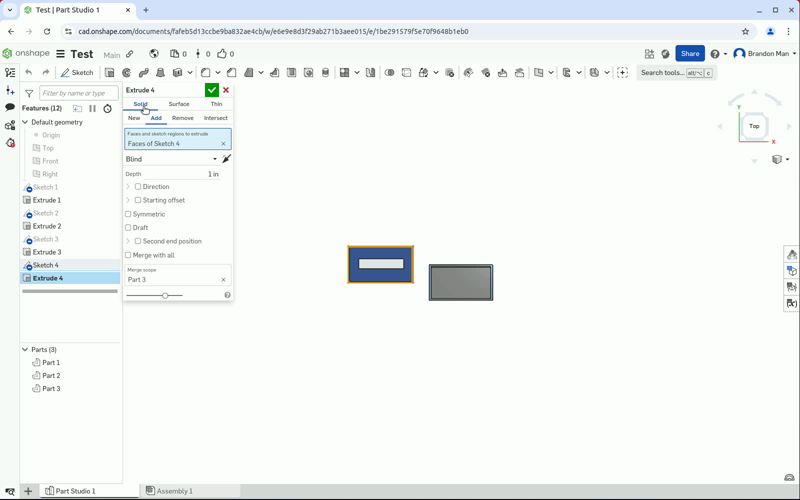
click(143, 106)
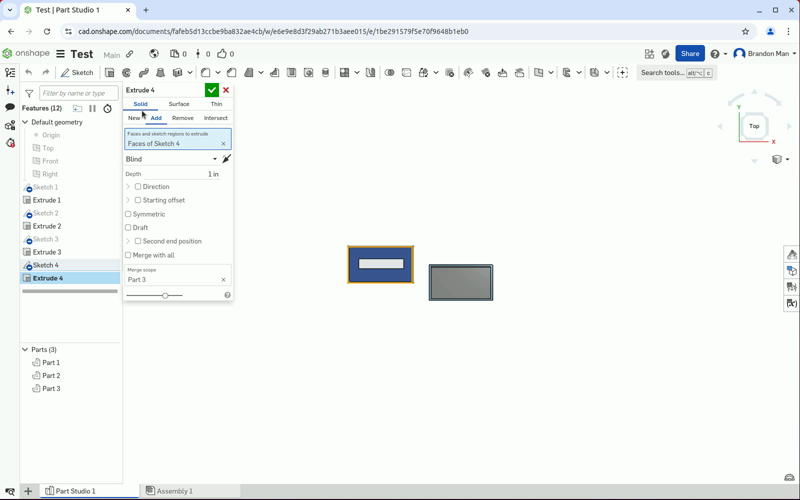
mouse_move(137, 120)
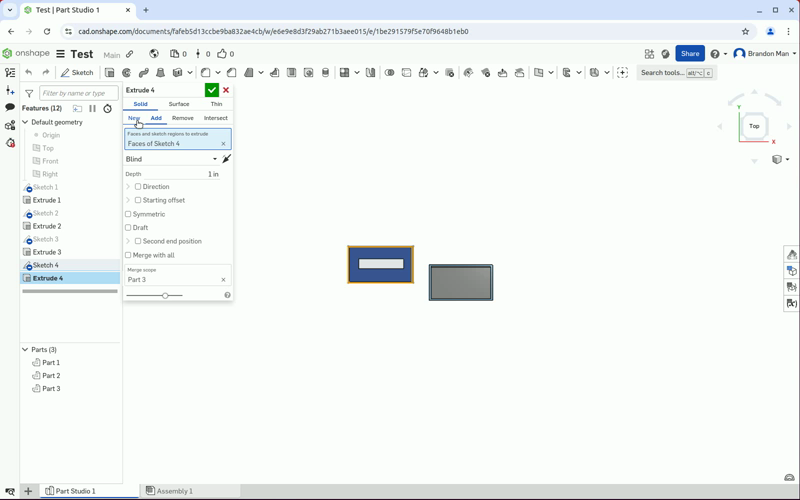
click(137, 120)
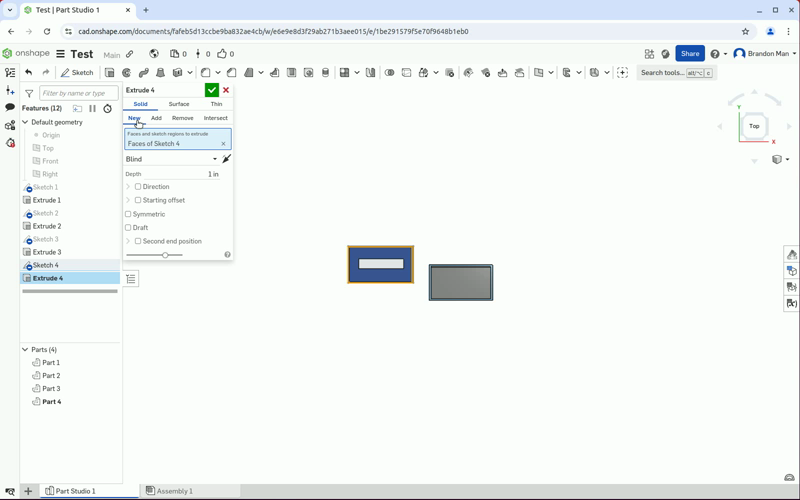
key(tab, 4)
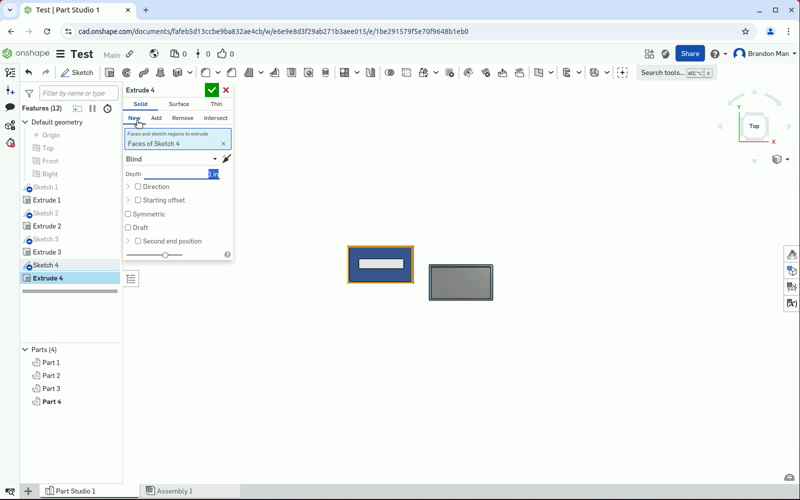
text(0.963)
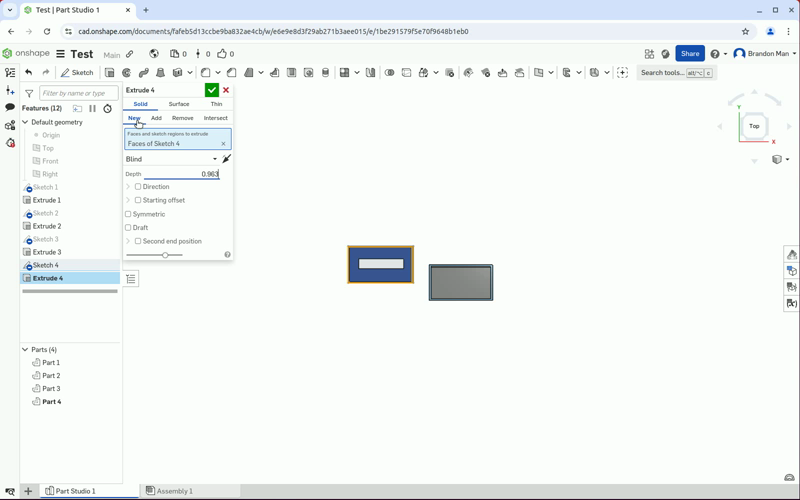
key(enter)
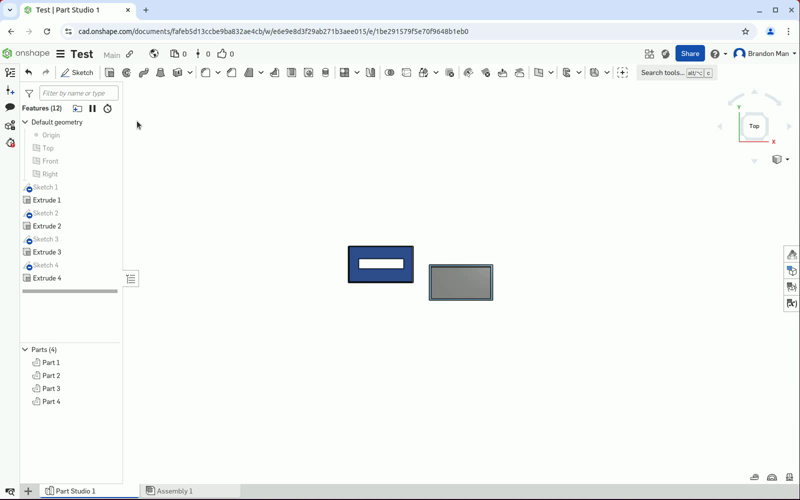
key(shift+h)
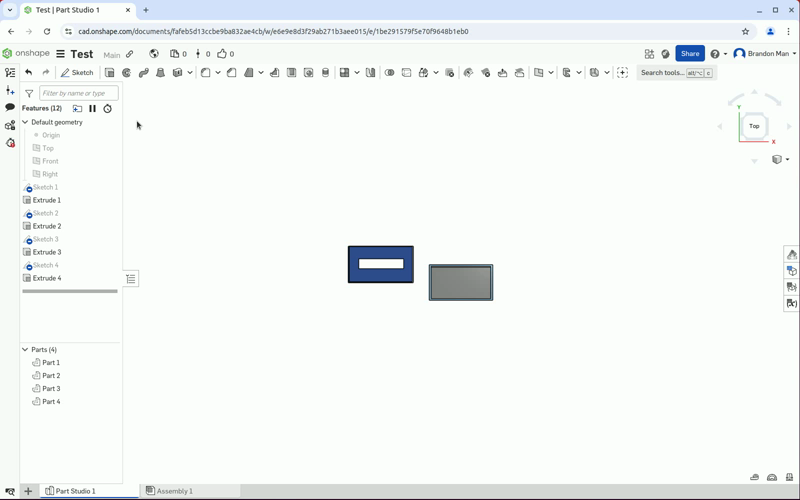
key(shift+h)
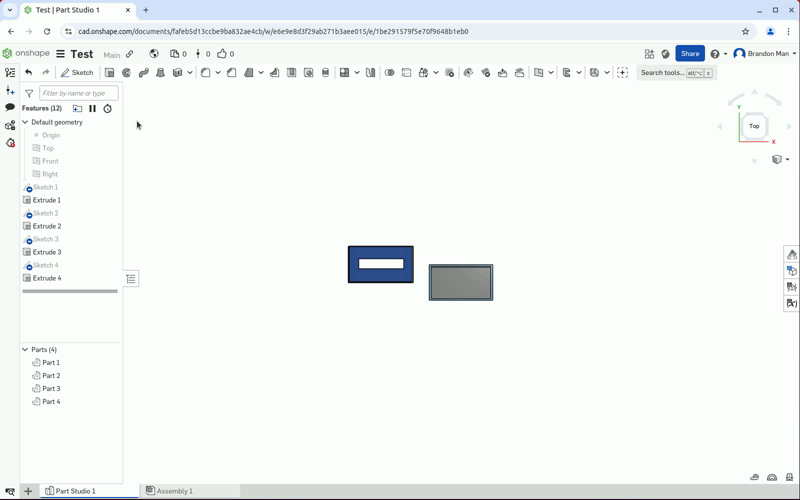
mouse_move(73, 189)
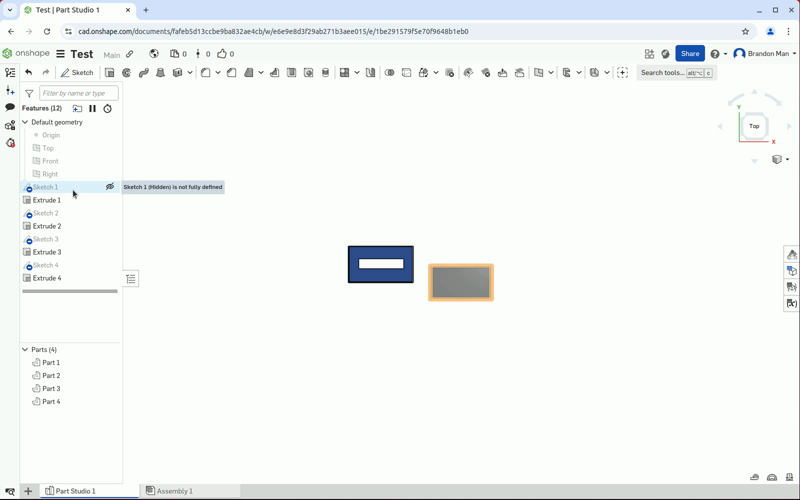
click(73, 189)
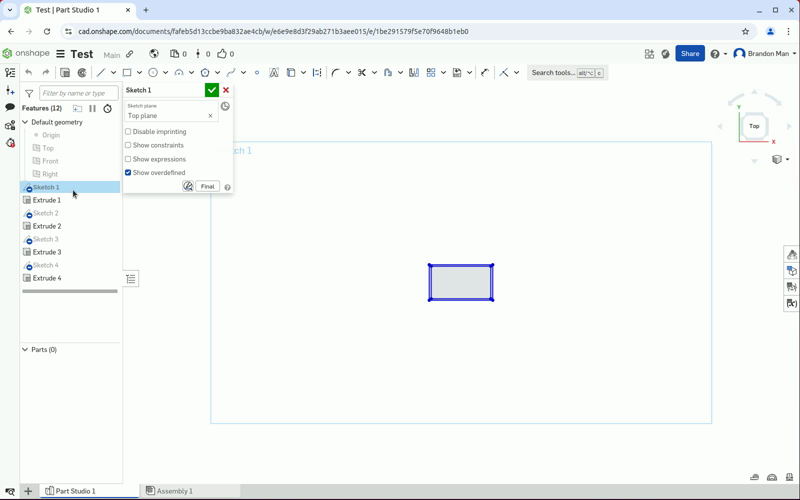
mouse_move(229, 92)
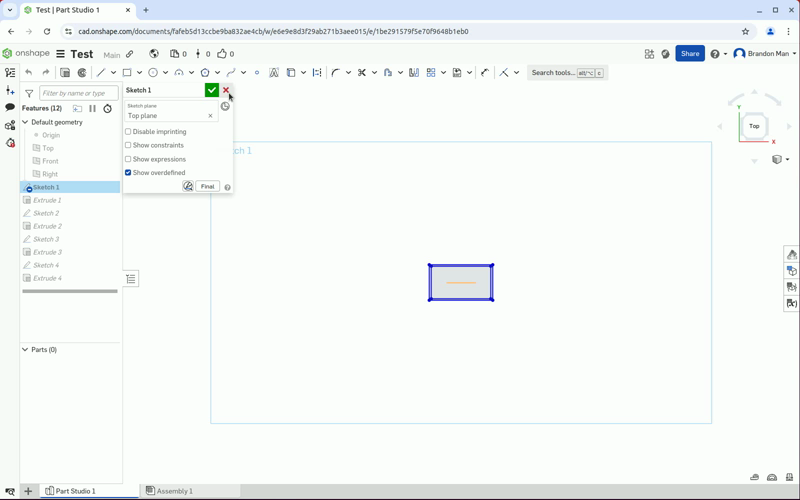
click(229, 92)
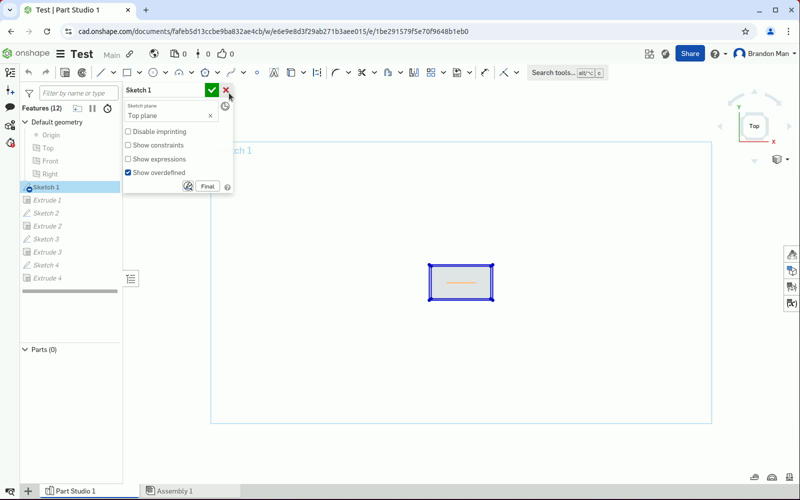
key(shift+s)
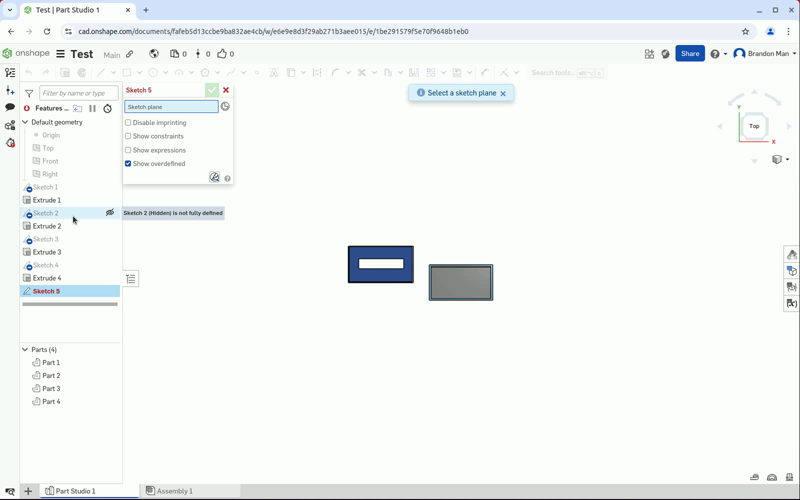
scroll(3)
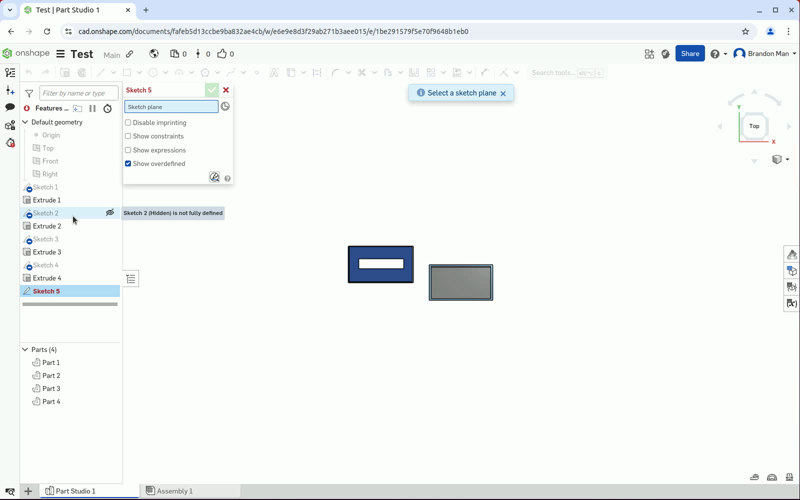
mouse_move(73, 150)
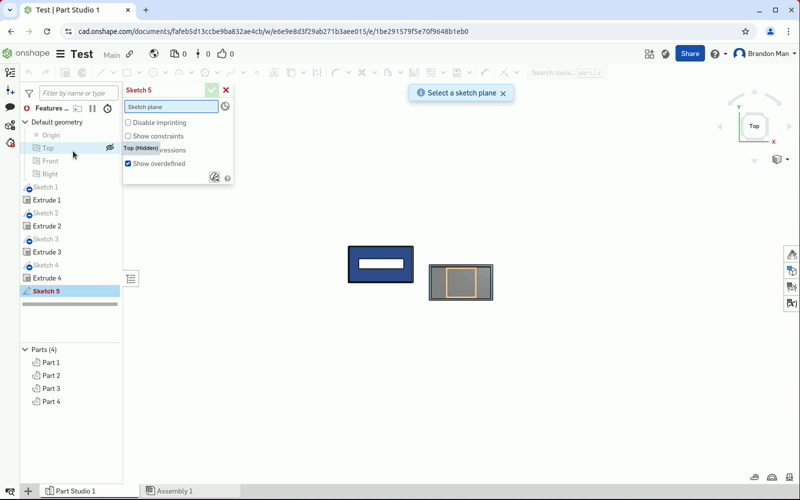
click(73, 150)
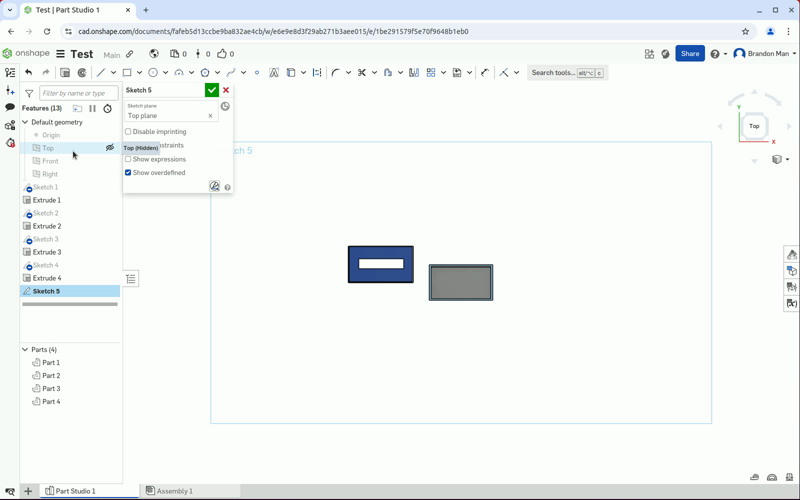
mouse_move(73, 352)
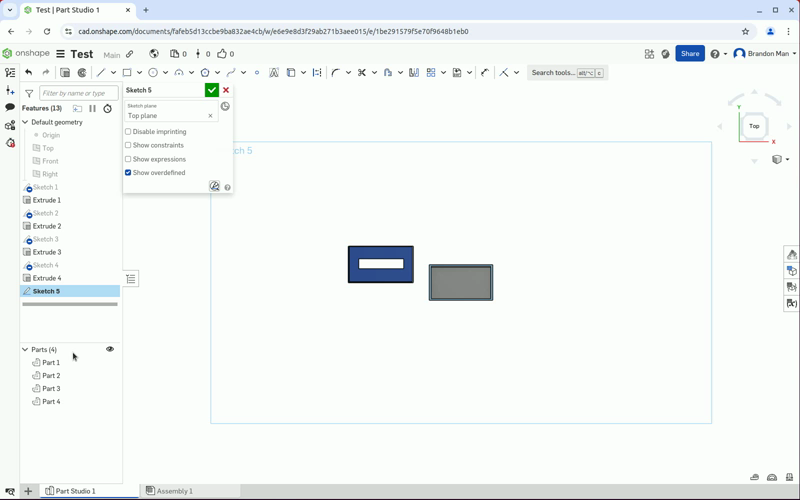
key(y)
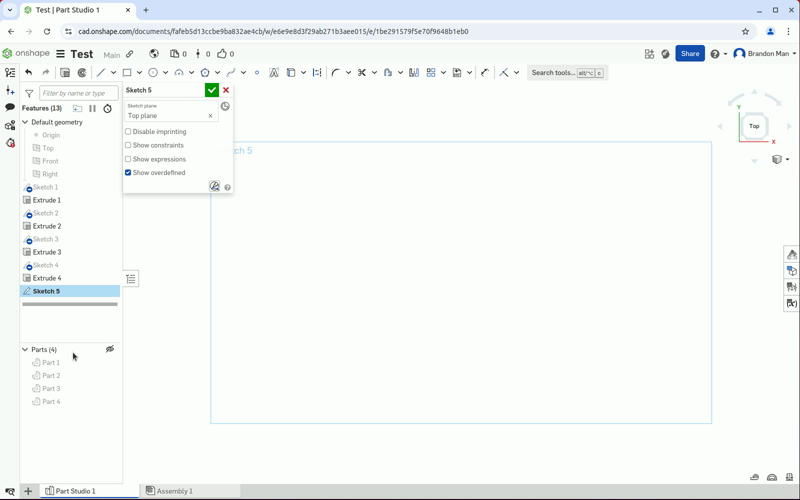
key(l)
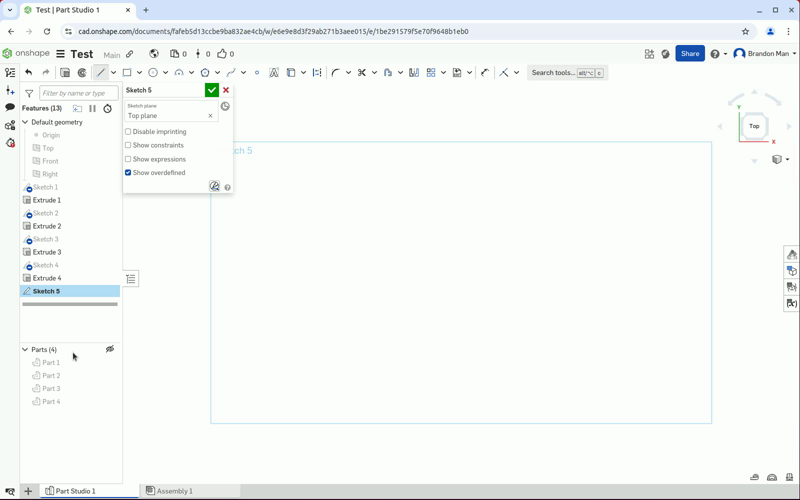
key_down(shift)
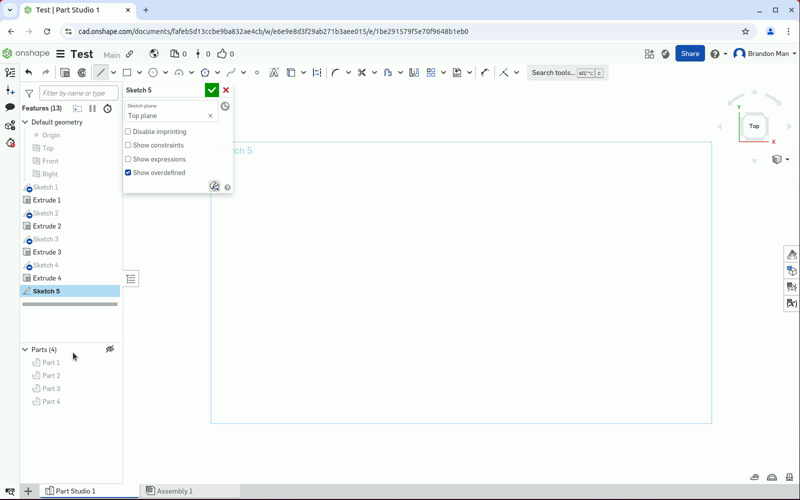
mouse_move(525, 306)
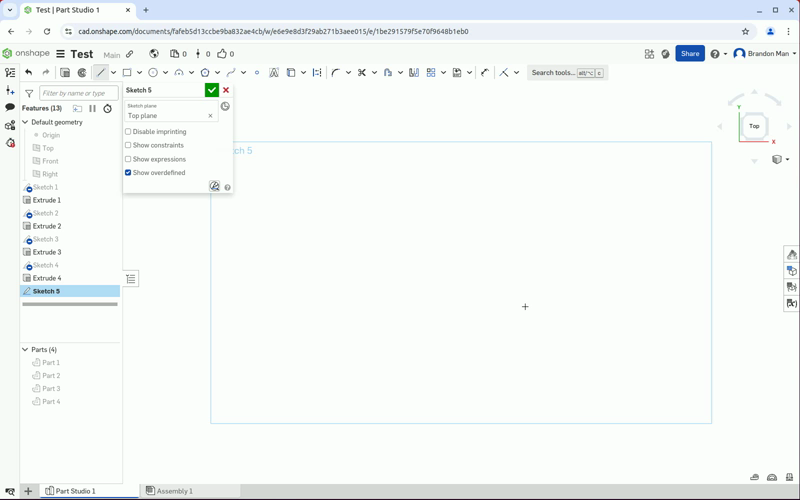
click(525, 306)
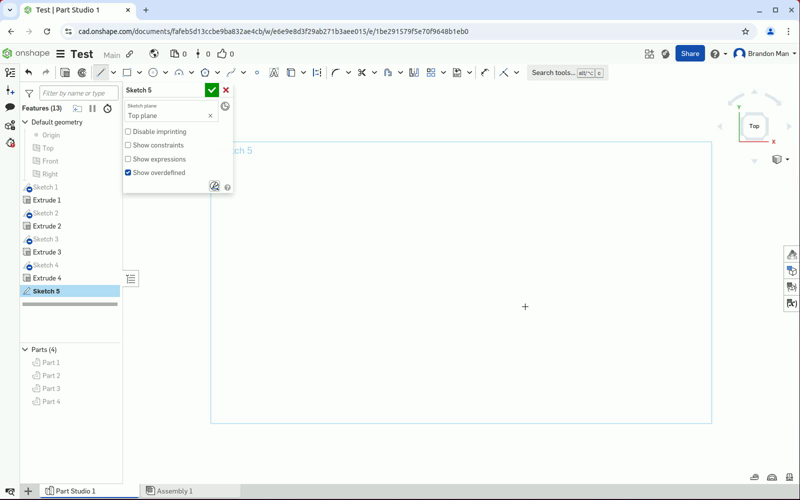
key_up(shift)
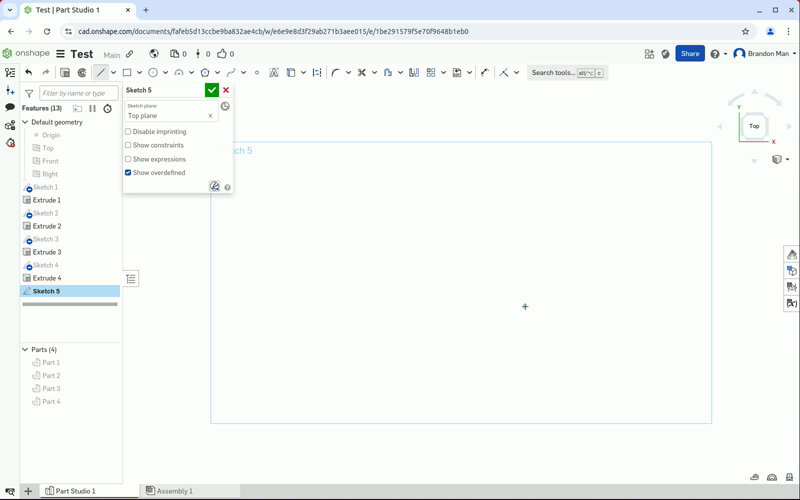
key_down(shift)
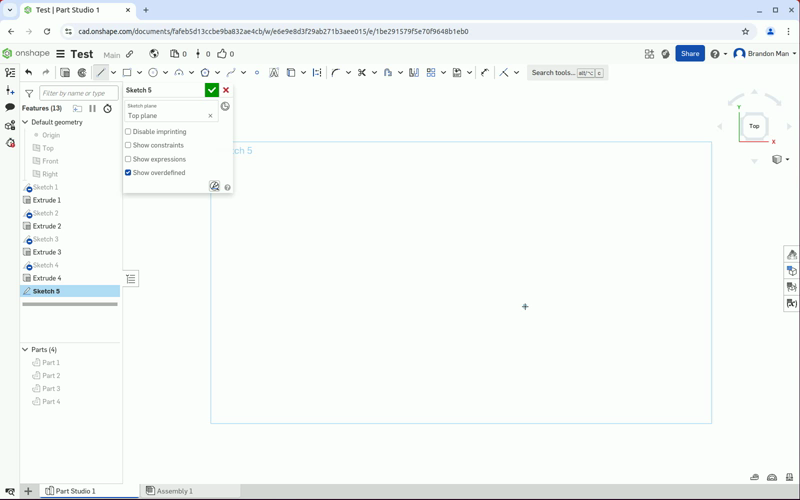
mouse_move(555, 306)
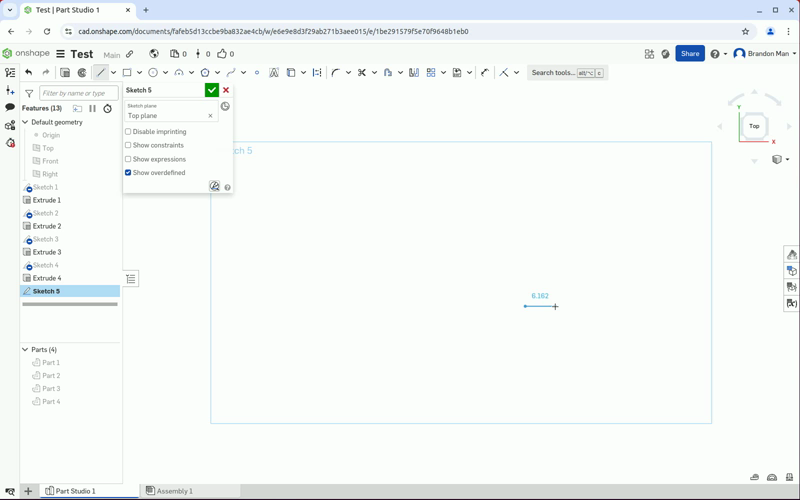
mouse_move(561, 306)
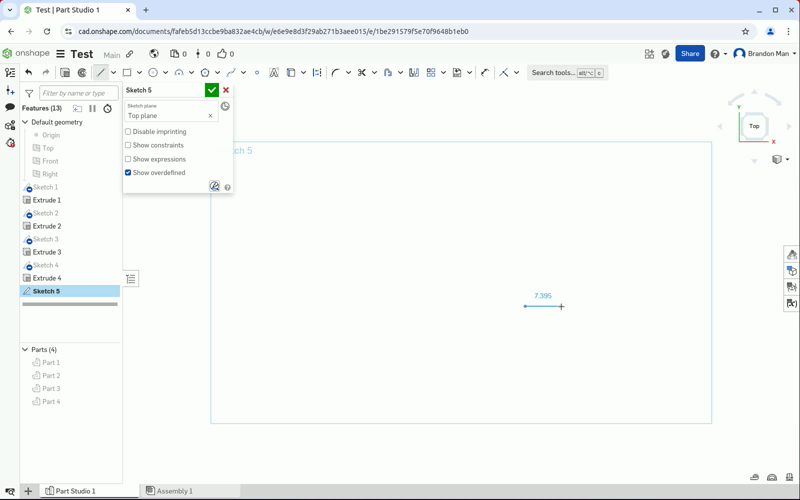
click(561, 306)
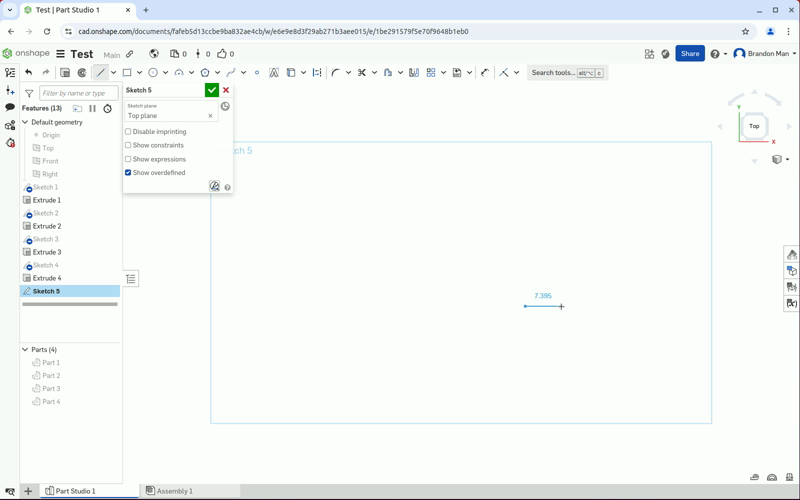
key_up(shift)
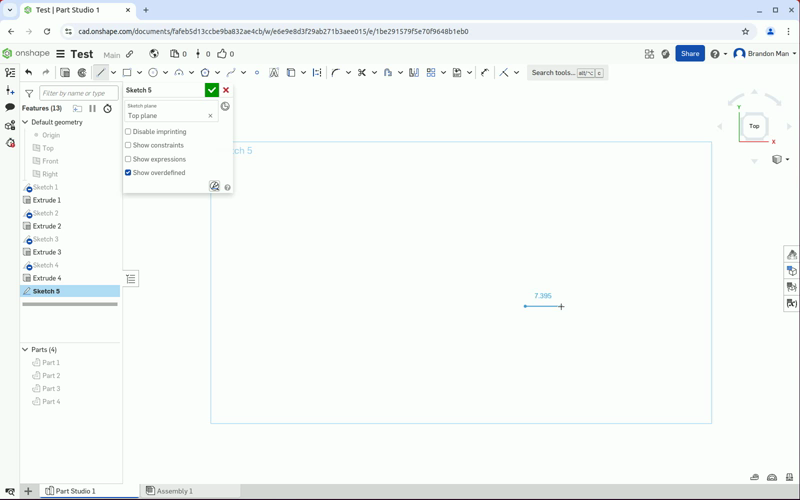
key_down(shift)
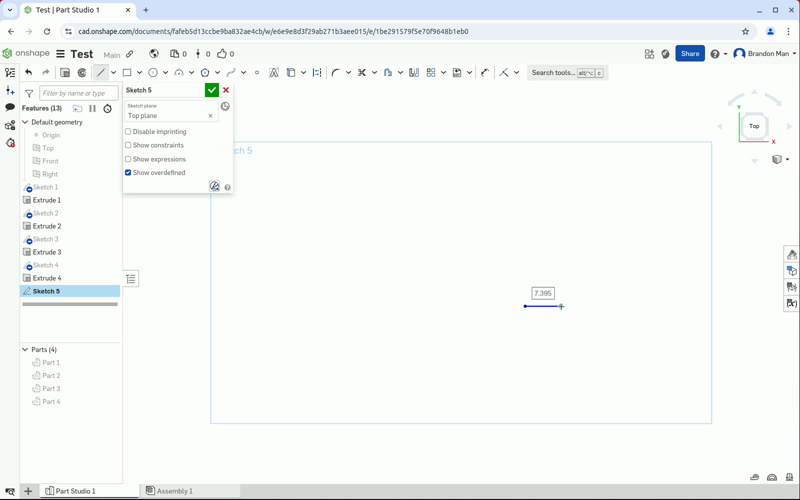
mouse_move(589, 306)
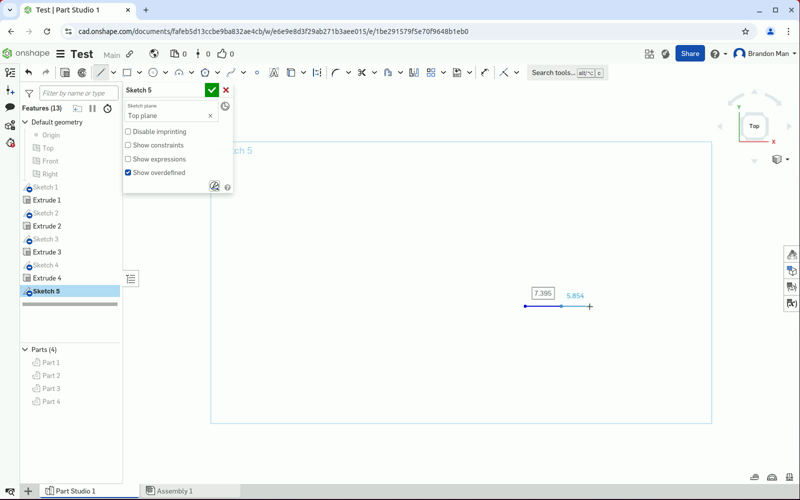
mouse_move(561, 270)
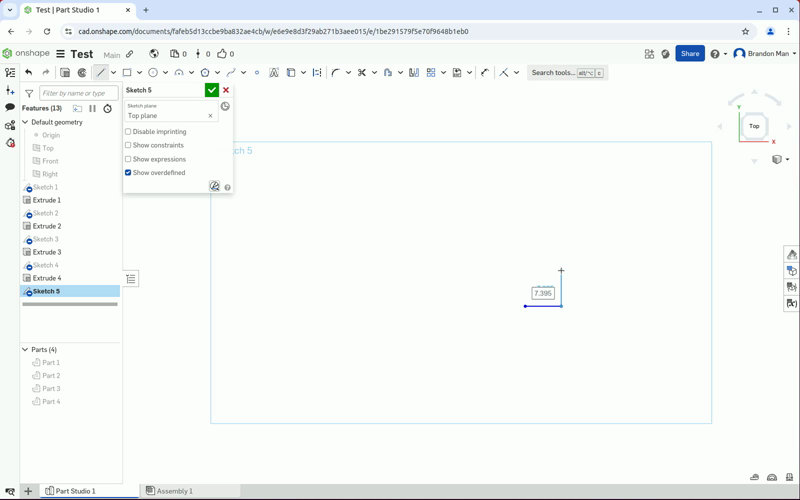
click(561, 270)
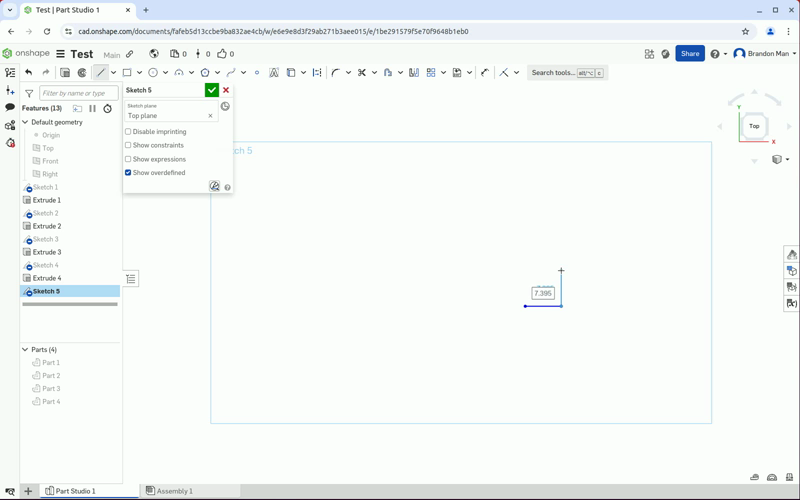
key_up(shift)
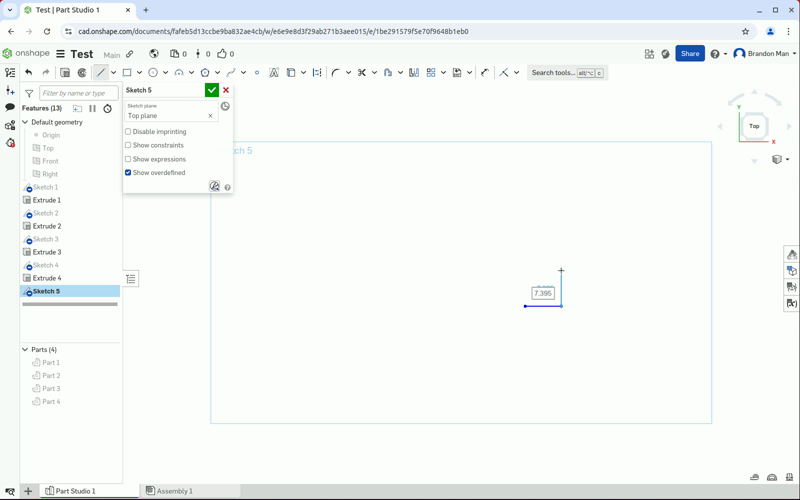
key_down(shift)
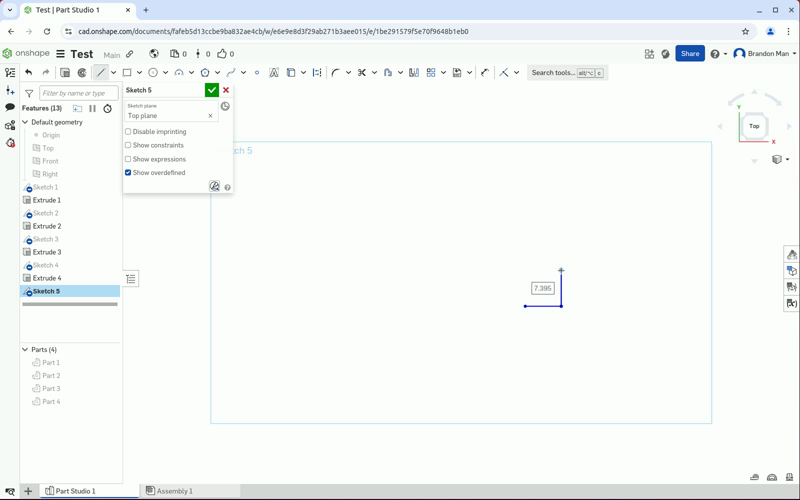
mouse_move(589, 270)
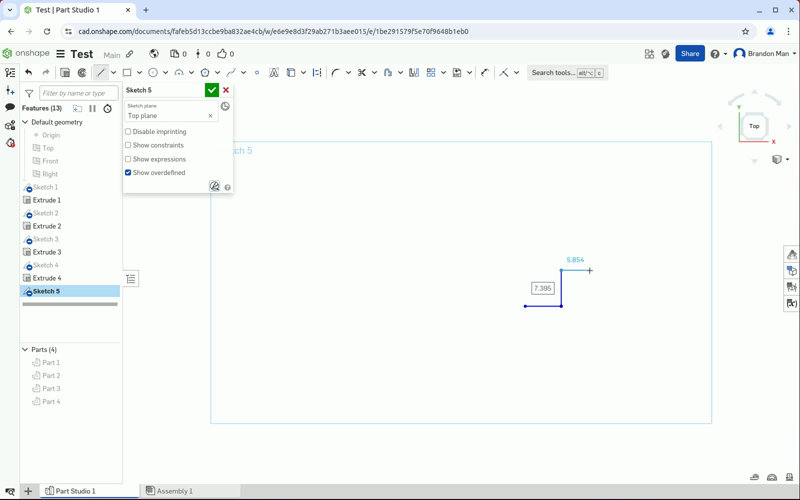
mouse_move(525, 270)
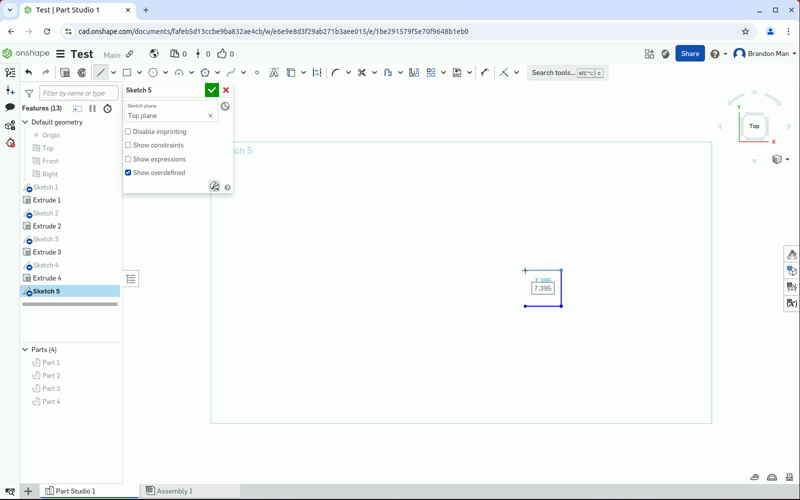
click(525, 270)
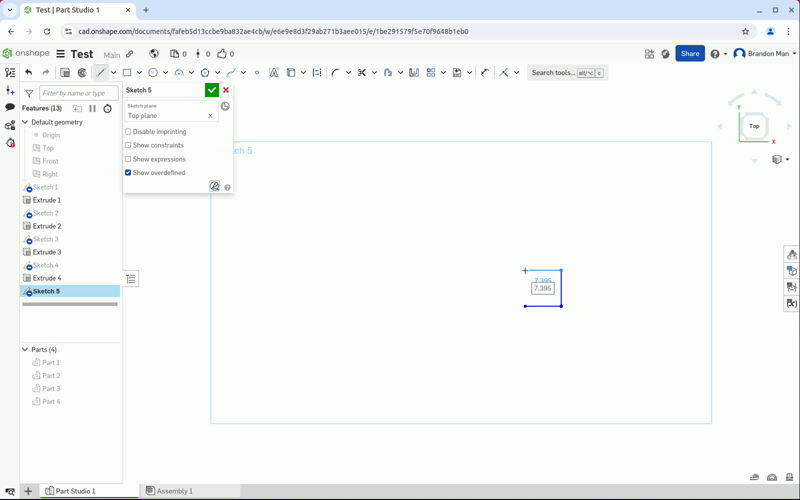
key_up(shift)
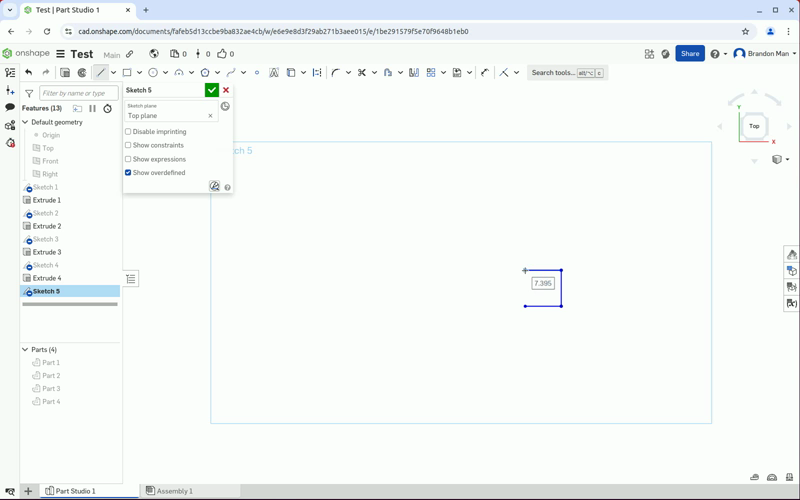
mouse_move(555, 270)
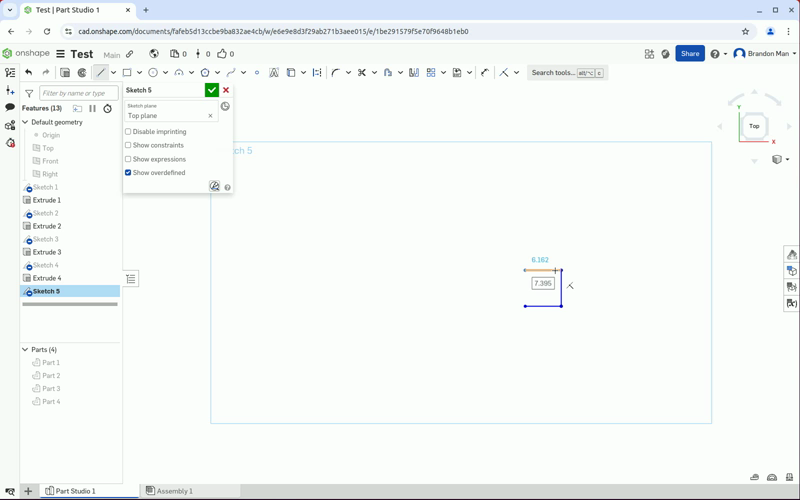
key_down(shift)
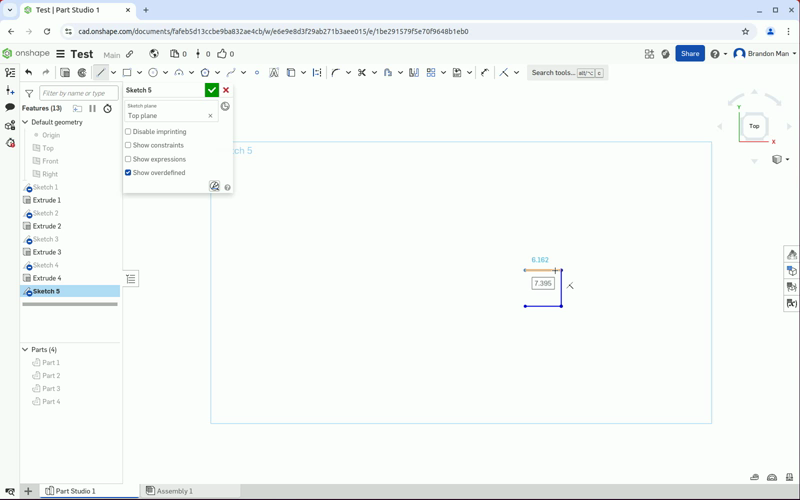
mouse_move(525, 306)
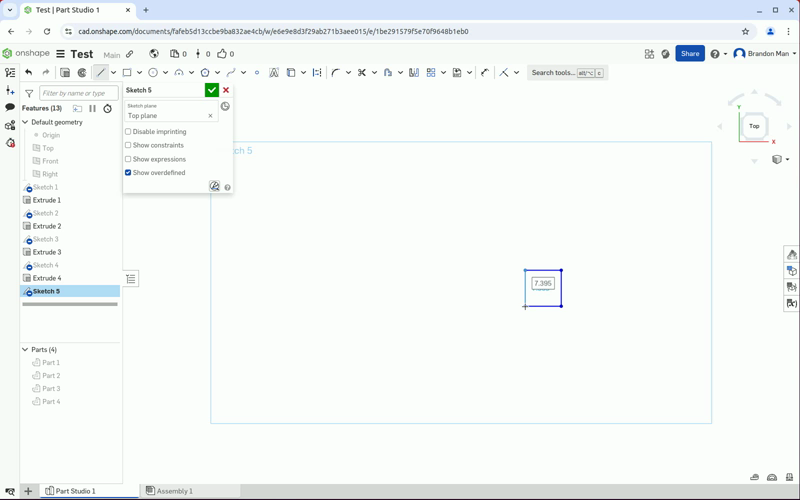
key_up(shift)
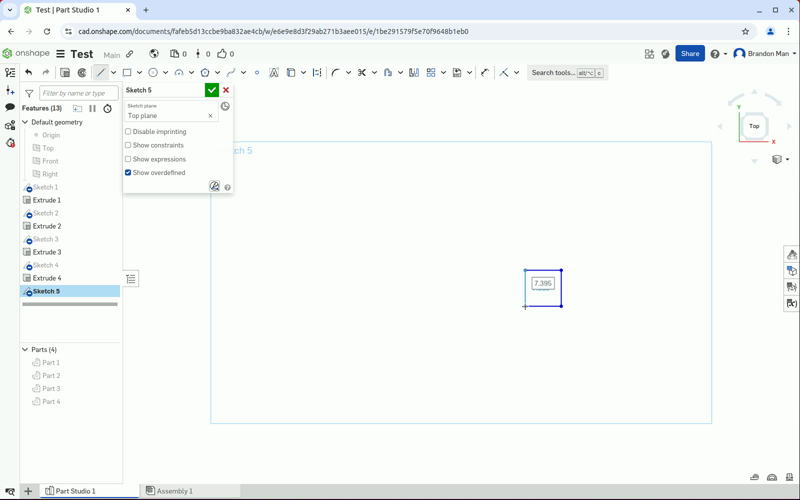
click(525, 306)
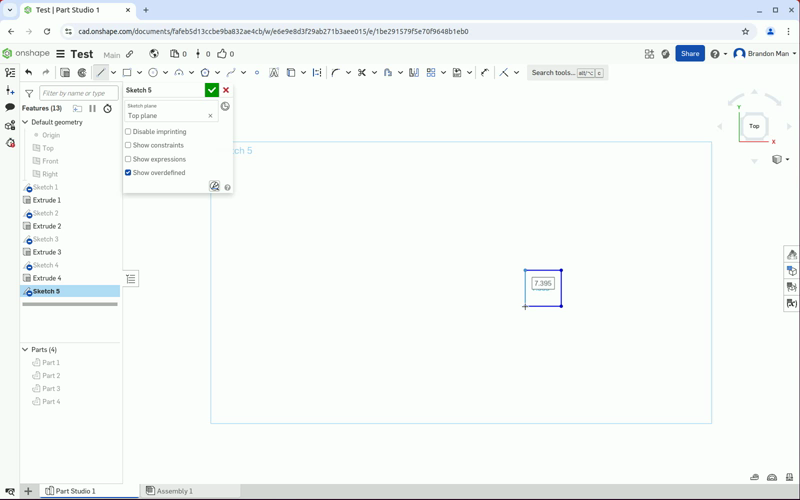
key(esc)
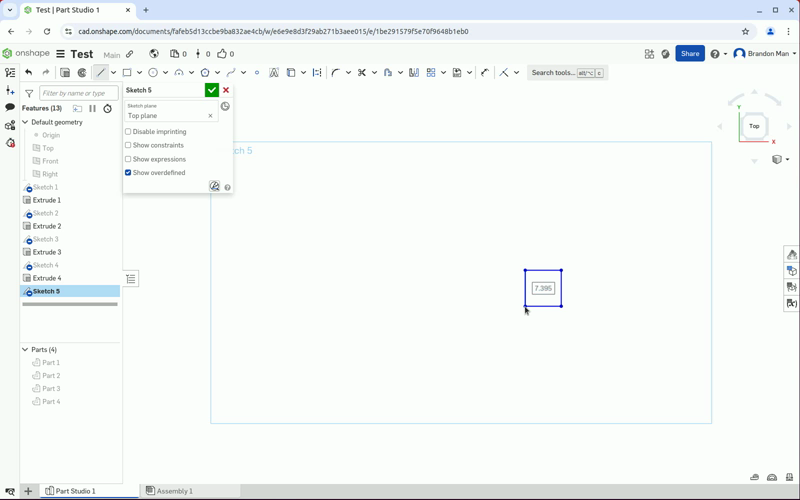
key(l)
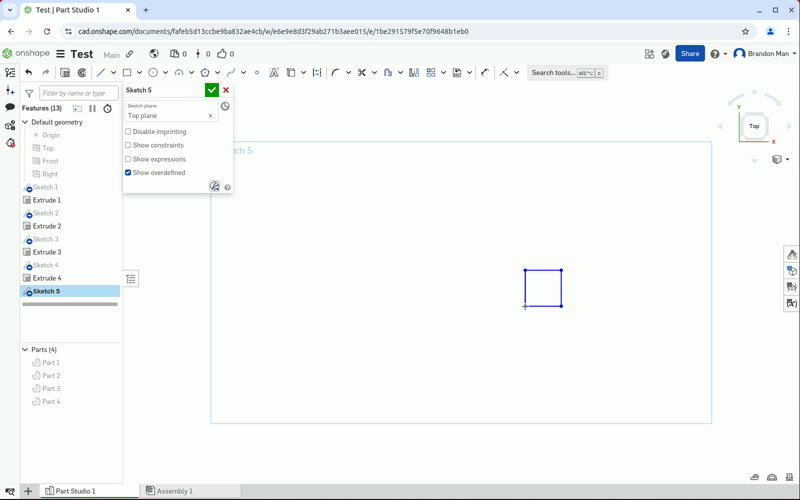
key_down(shift)
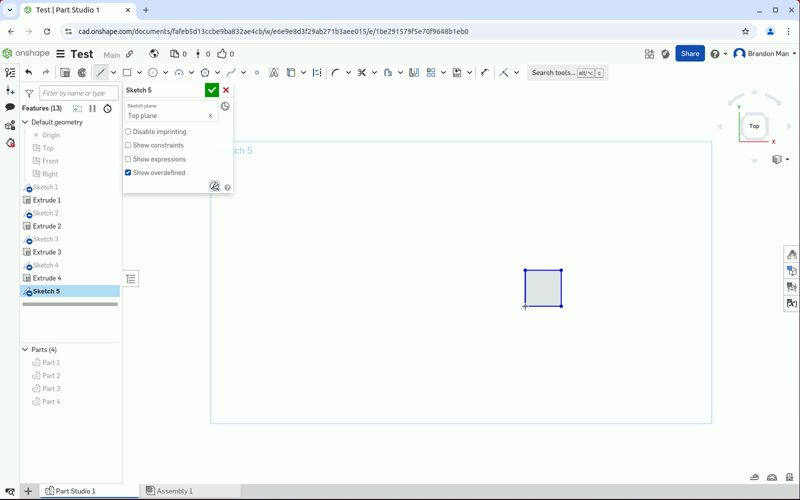
mouse_move(527, 304)
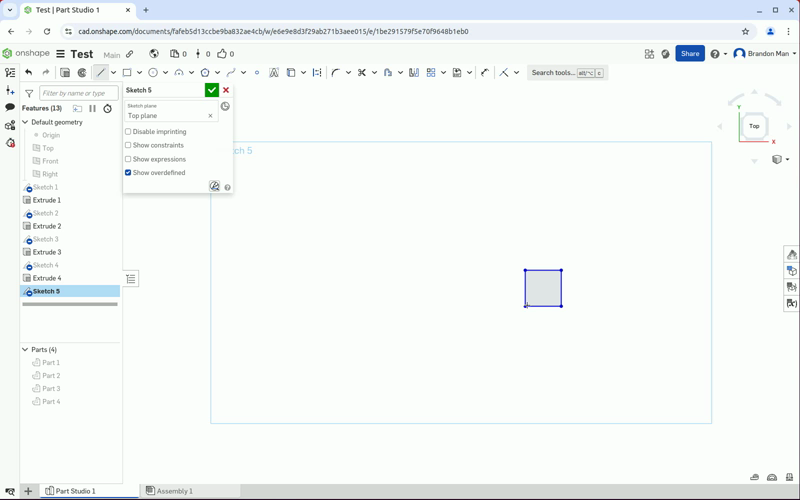
scroll(6)
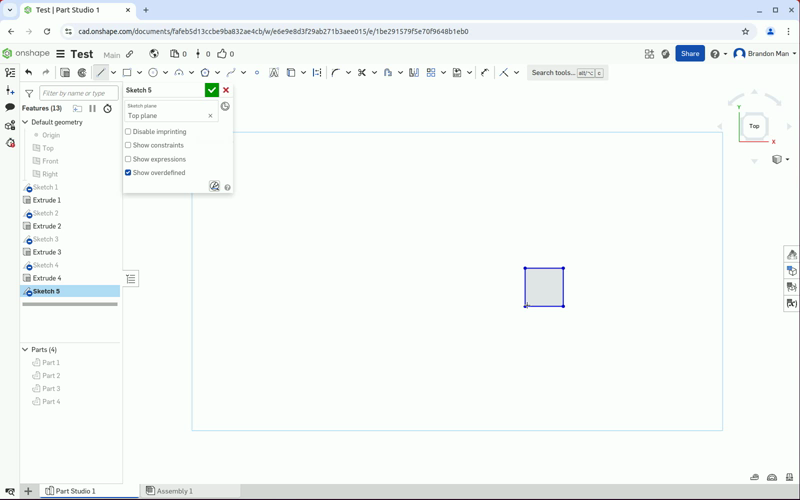
scroll(6)
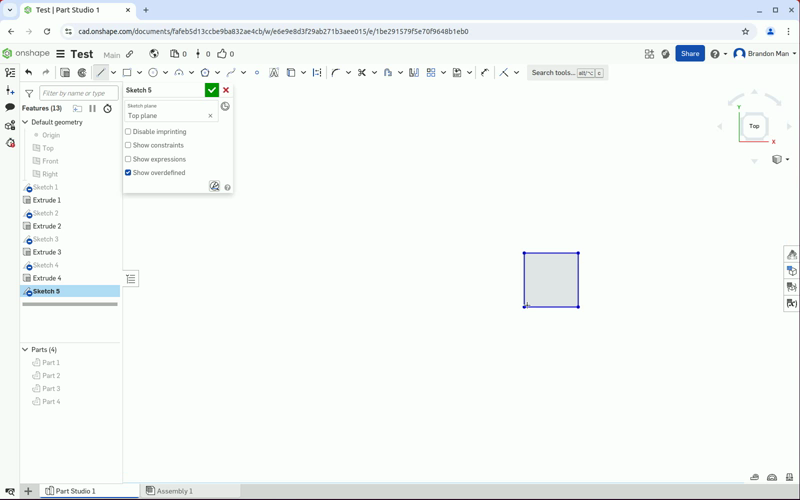
scroll(6)
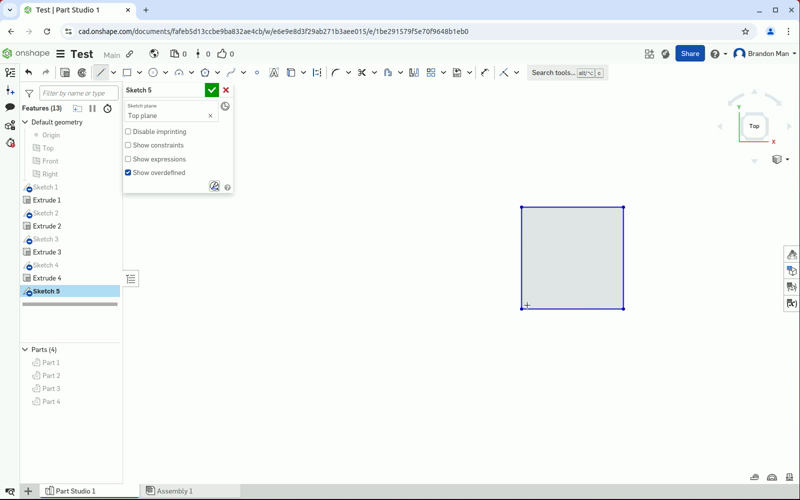
scroll(6)
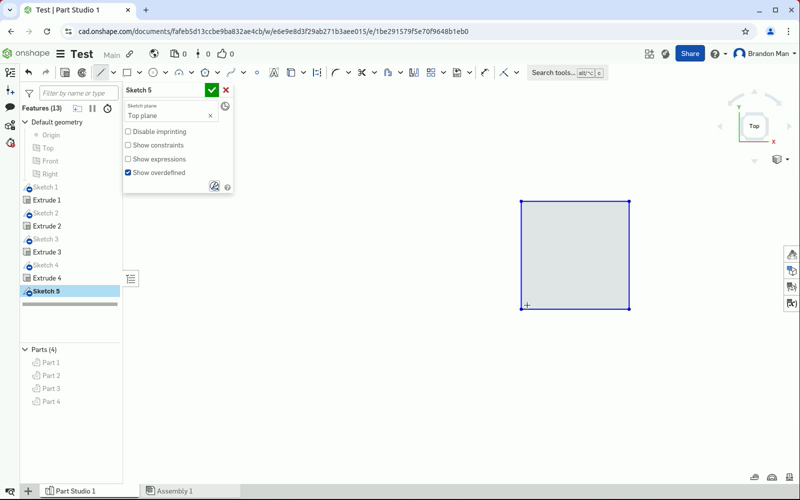
scroll(6)
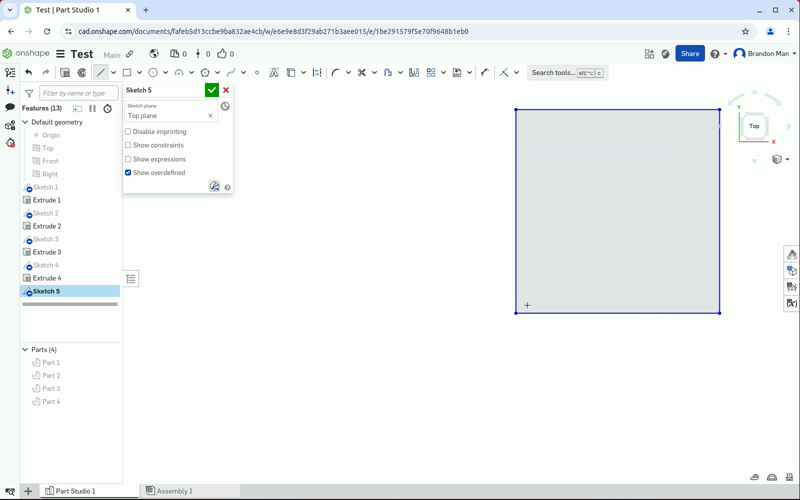
scroll(6)
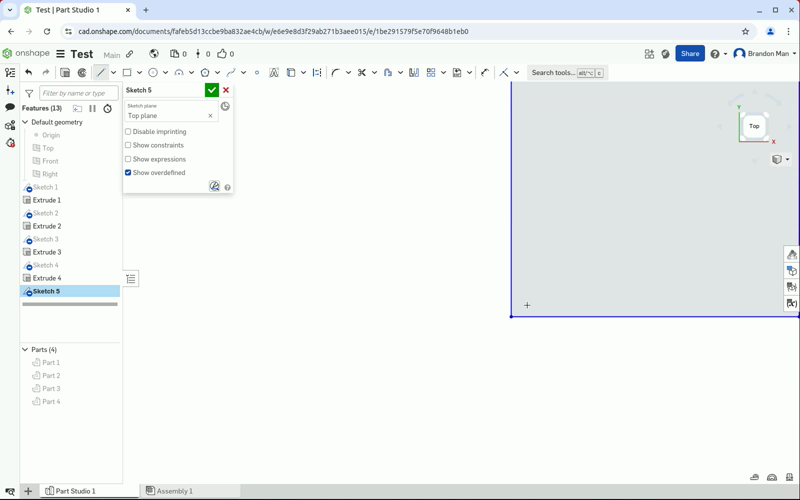
scroll(6)
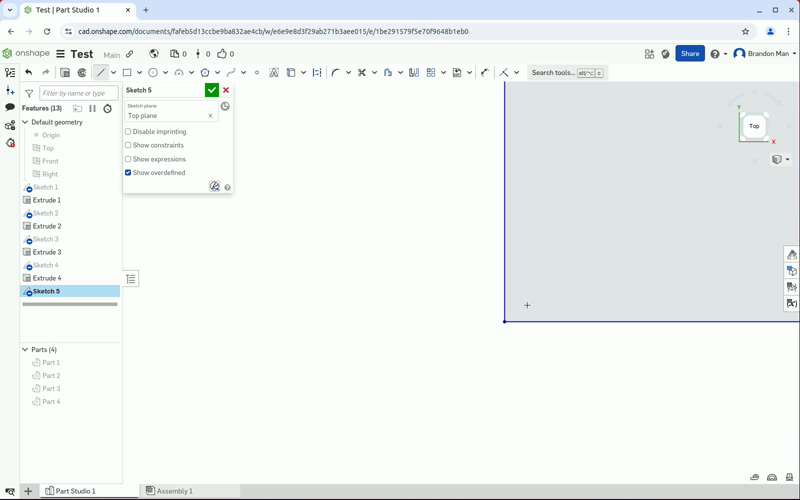
click(527, 304)
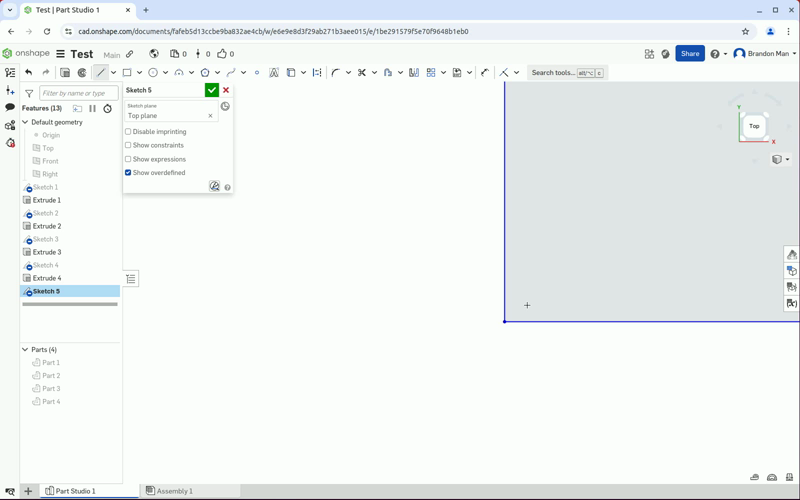
scroll(-6)
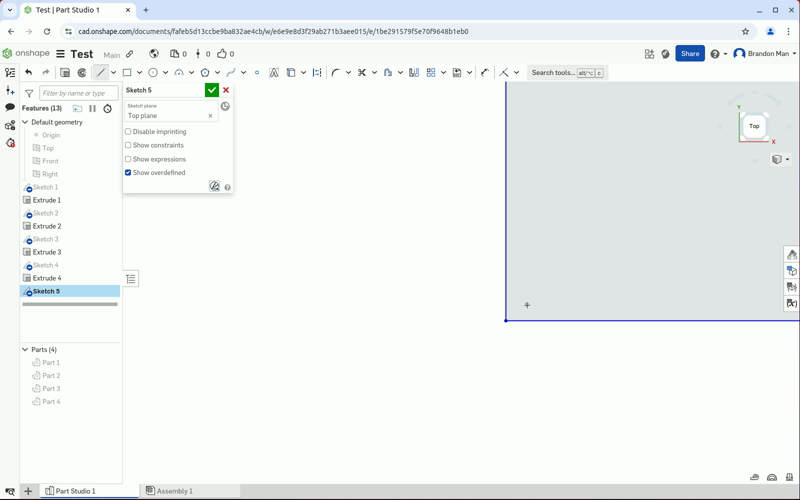
scroll(-6)
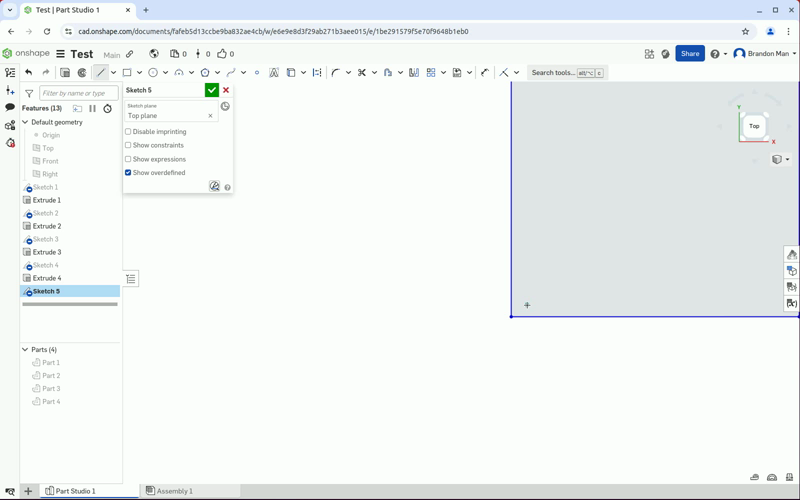
scroll(-6)
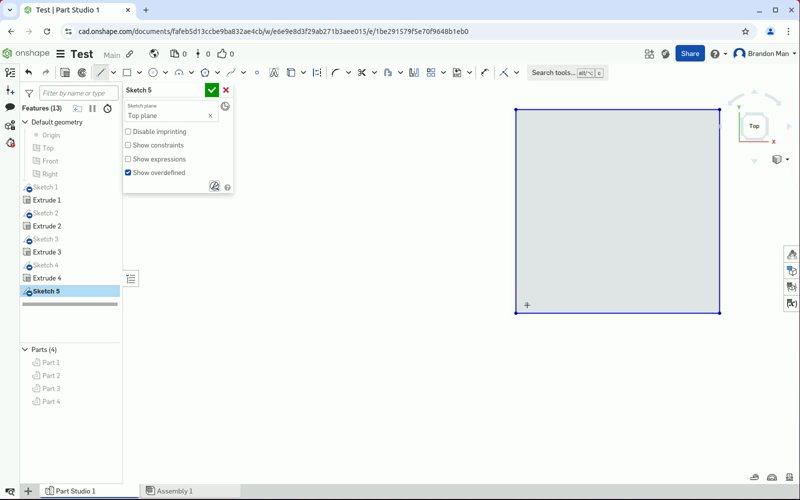
scroll(-6)
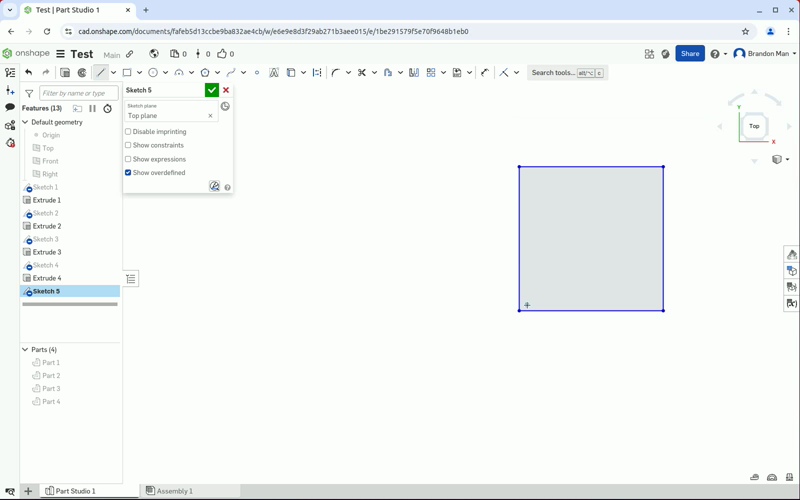
scroll(-6)
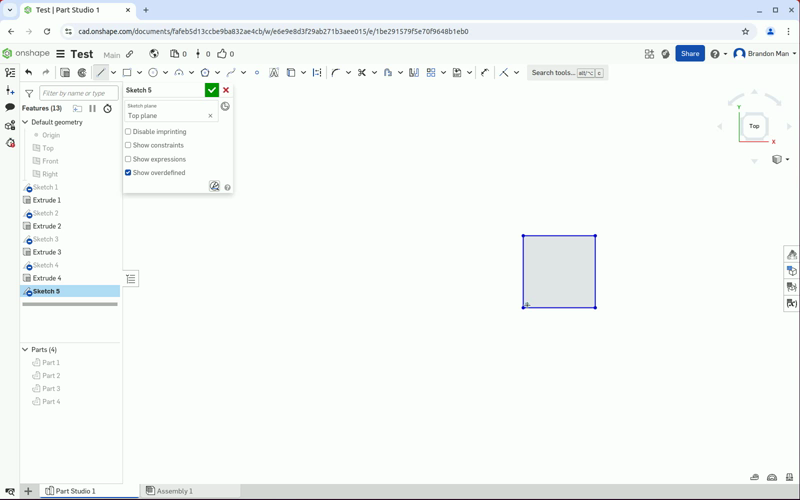
scroll(-6)
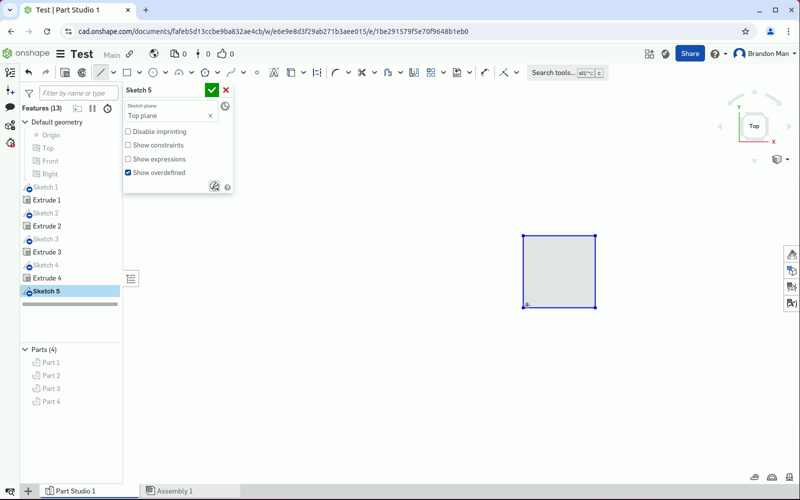
scroll(-6)
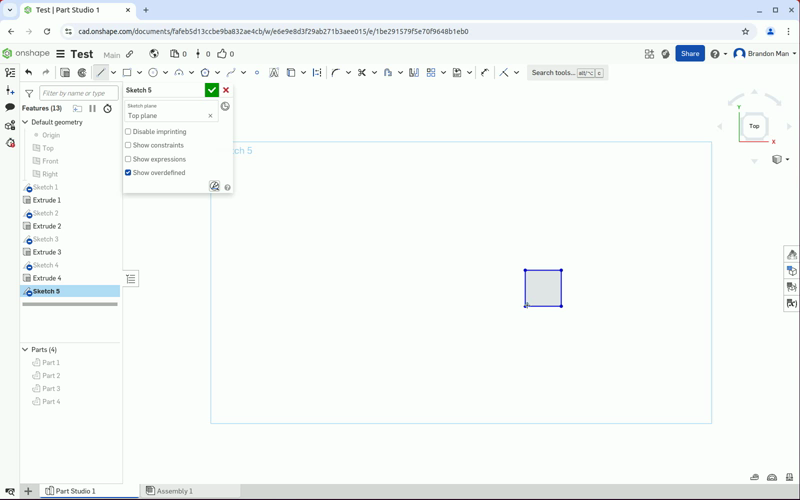
key_up(shift)
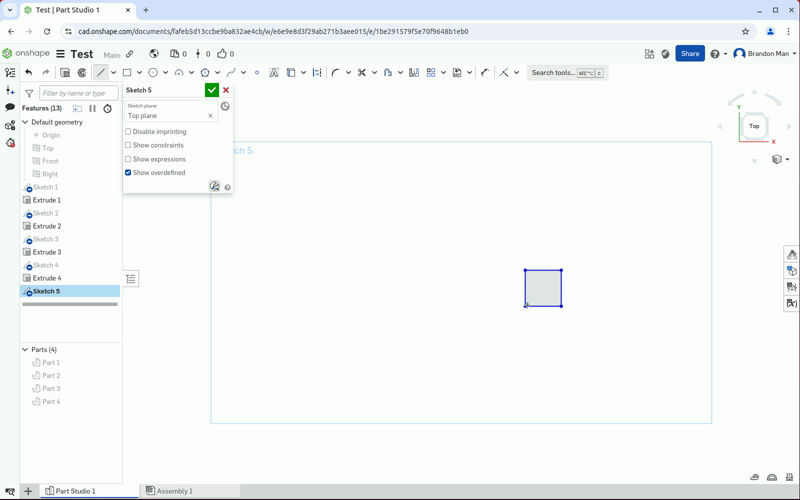
key_down(shift)
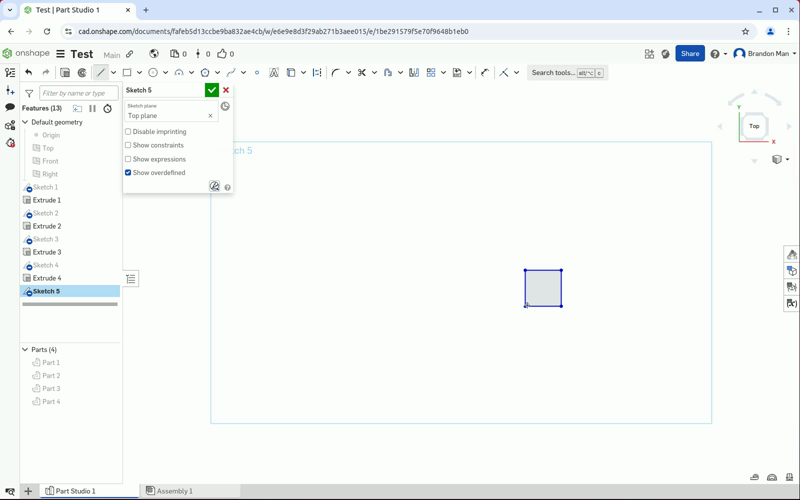
mouse_move(557, 304)
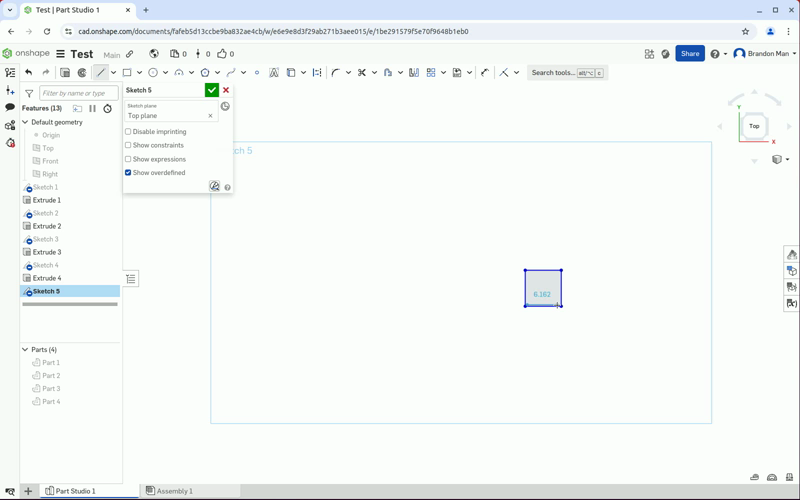
mouse_move(559, 304)
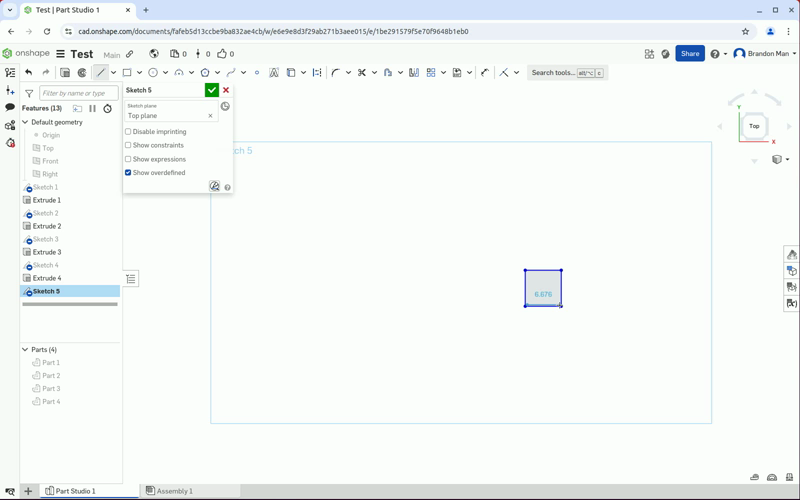
scroll(6)
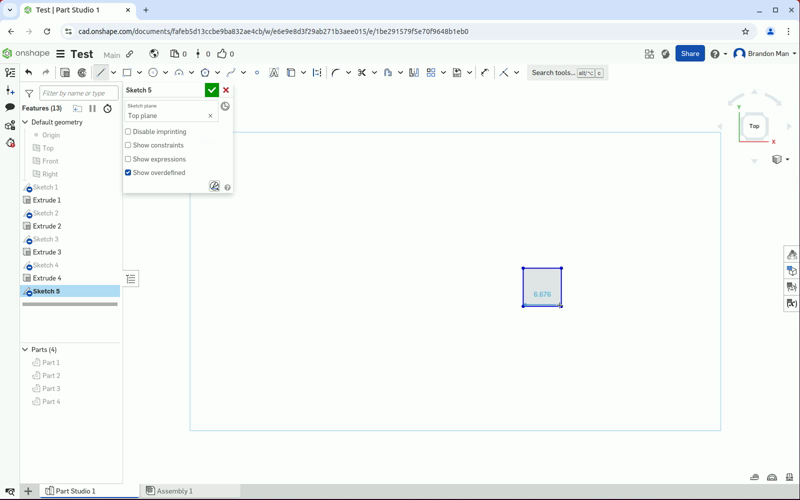
scroll(6)
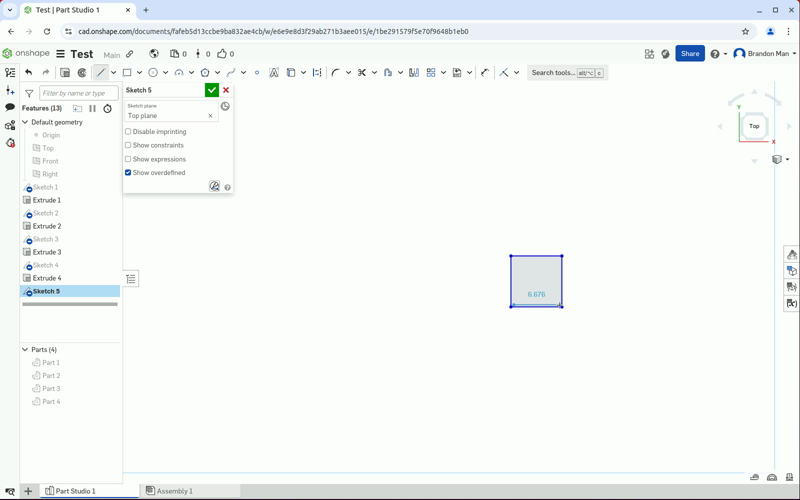
scroll(6)
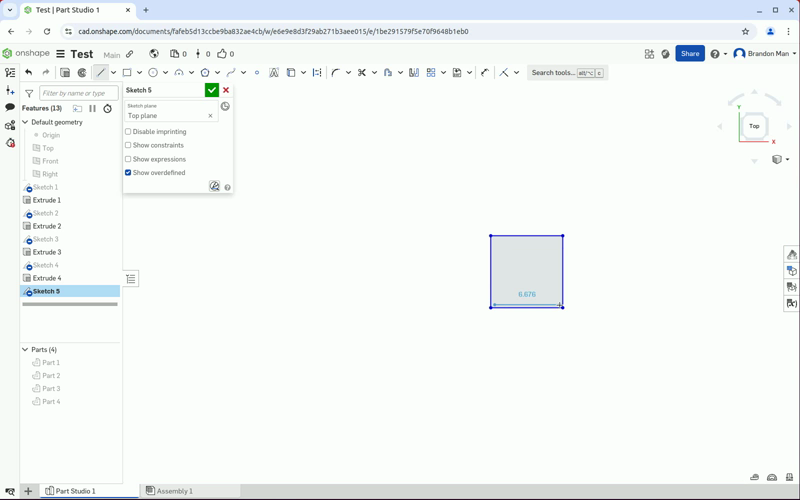
scroll(6)
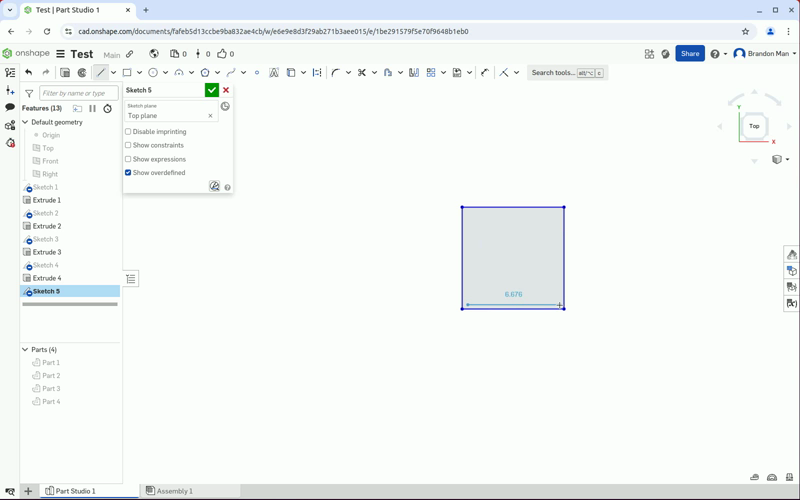
scroll(6)
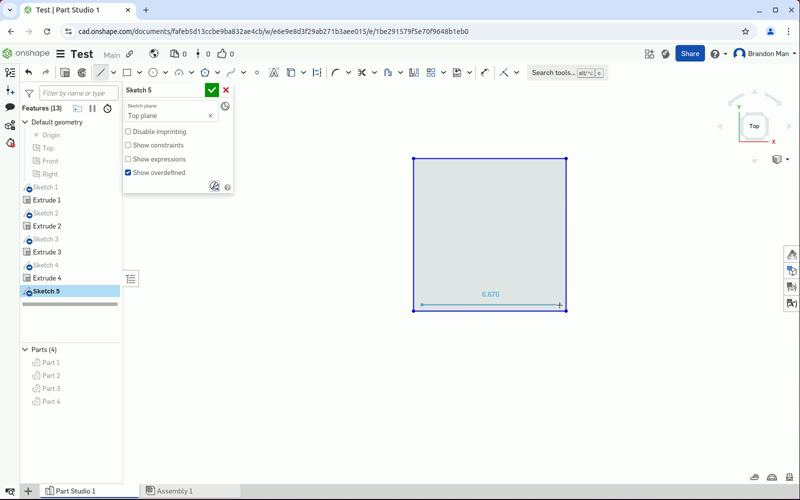
scroll(6)
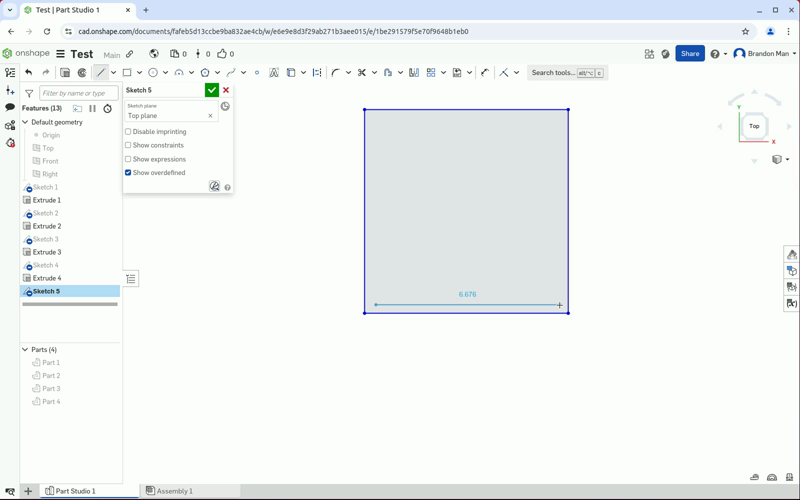
scroll(6)
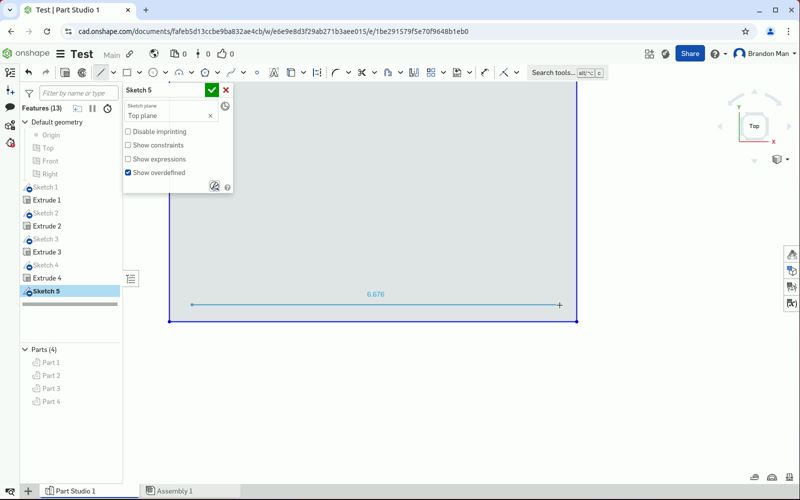
click(559, 304)
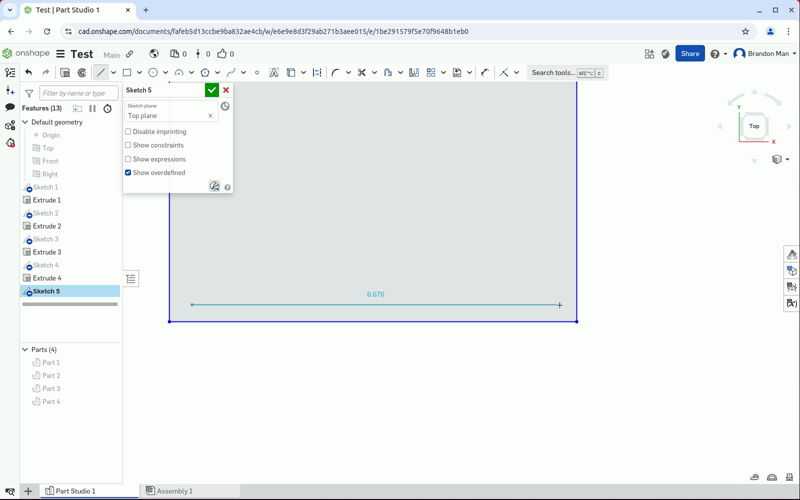
scroll(-6)
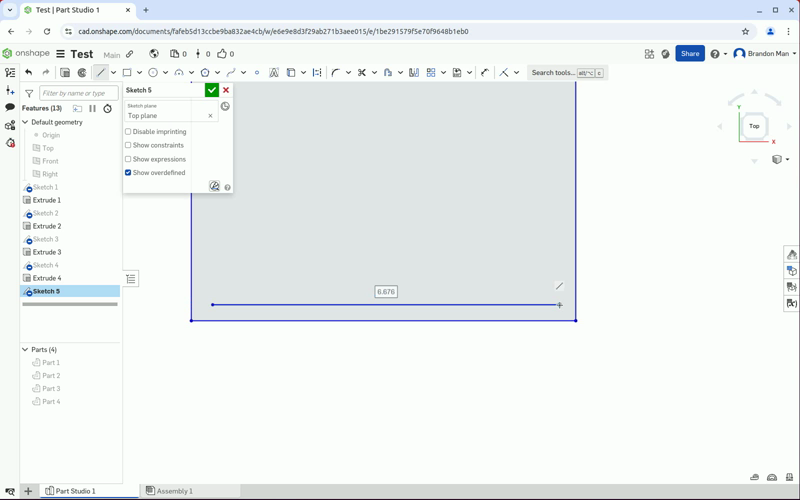
scroll(-6)
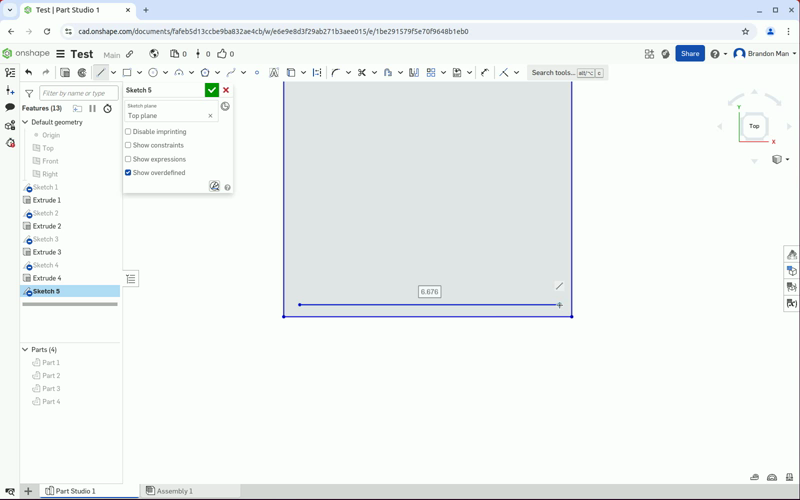
scroll(-6)
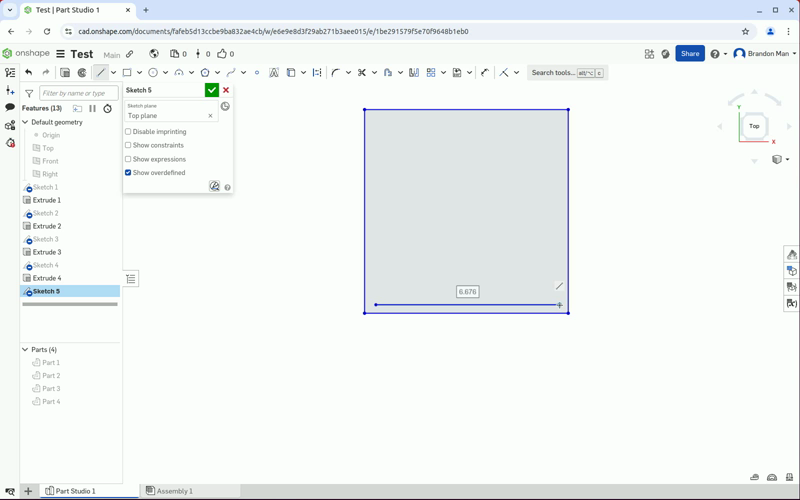
scroll(-6)
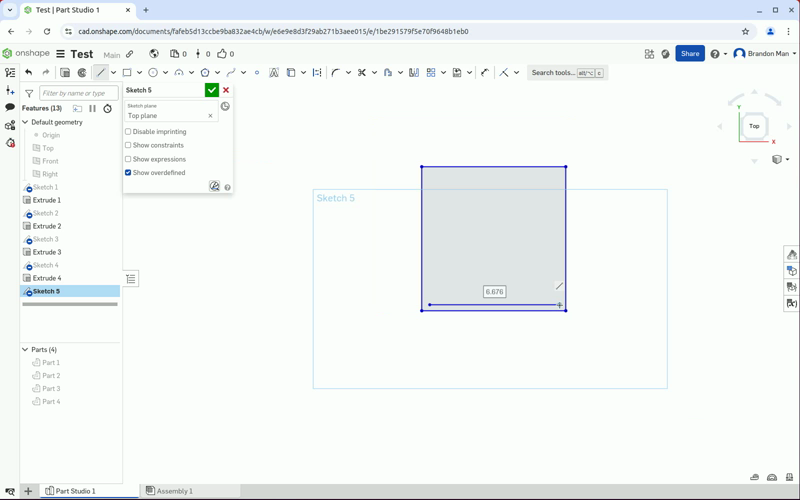
scroll(-6)
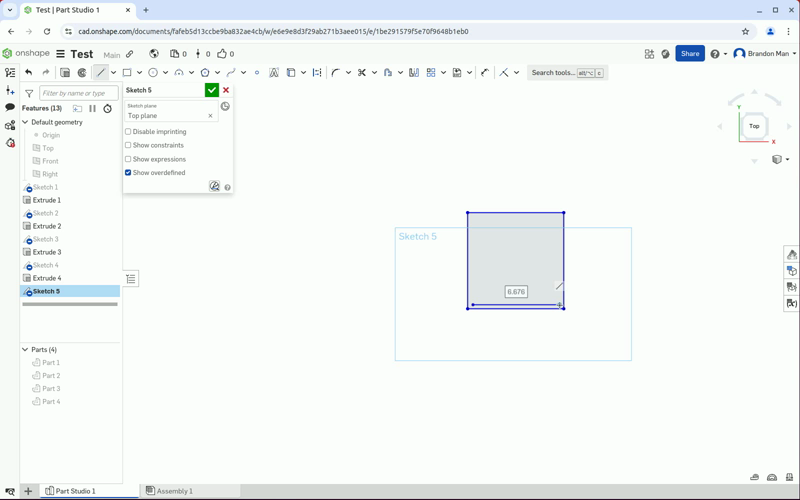
scroll(-6)
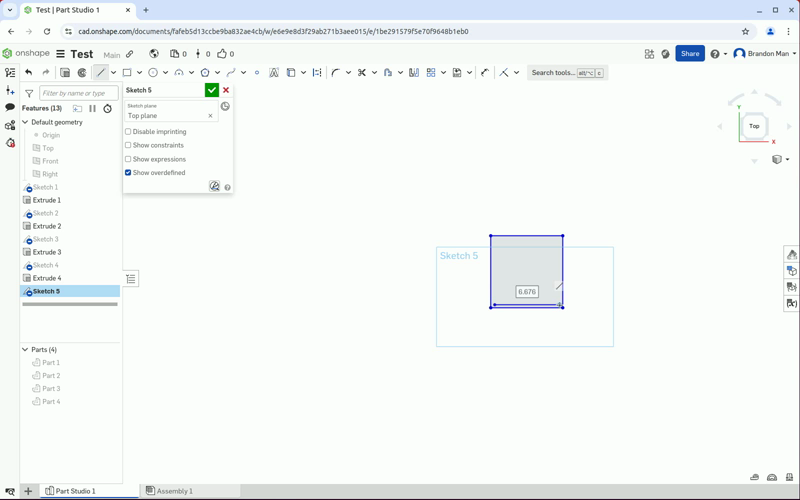
scroll(-6)
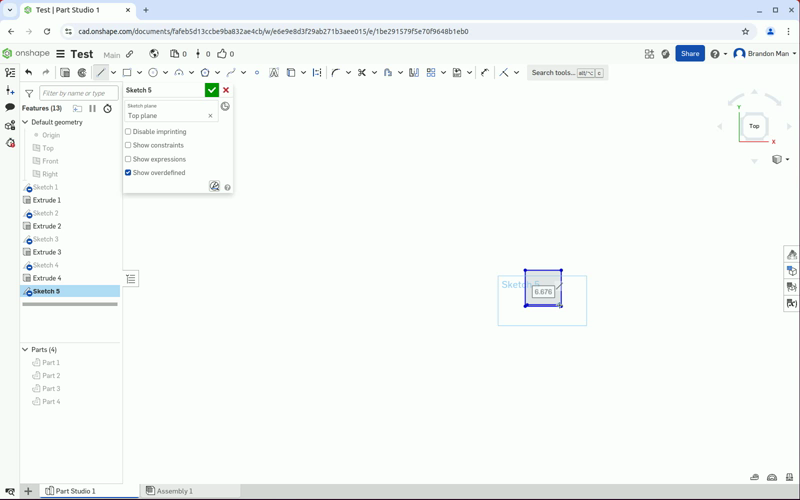
key_up(shift)
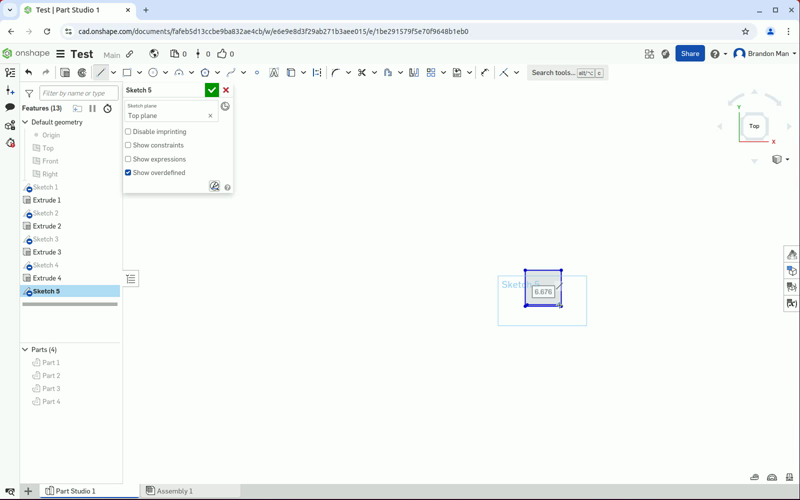
key_down(shift)
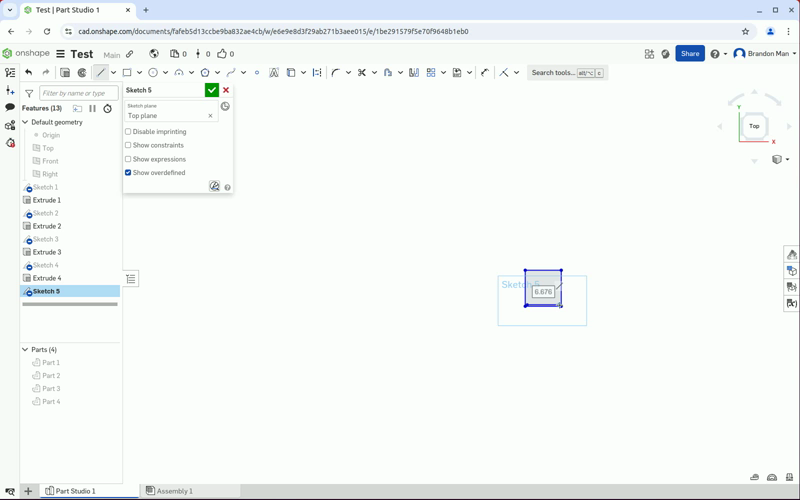
mouse_move(589, 304)
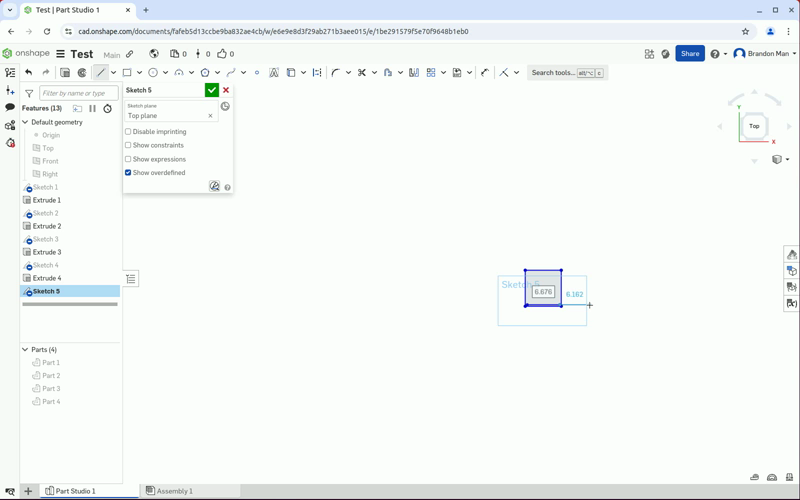
mouse_move(559, 272)
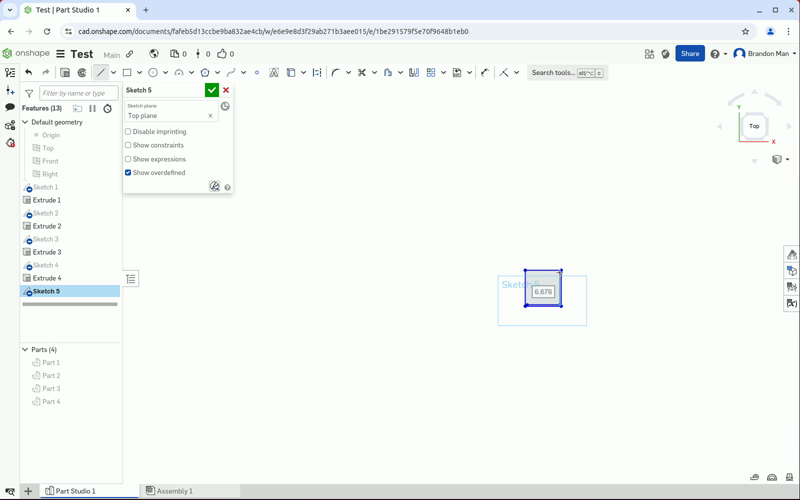
scroll(6)
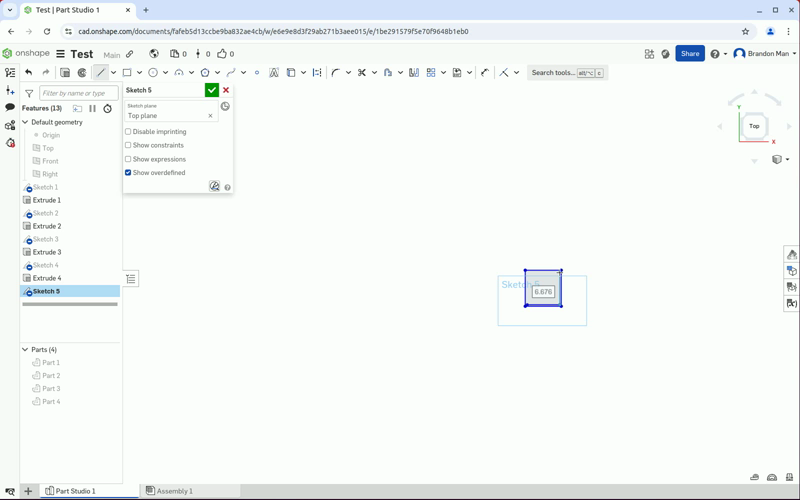
scroll(6)
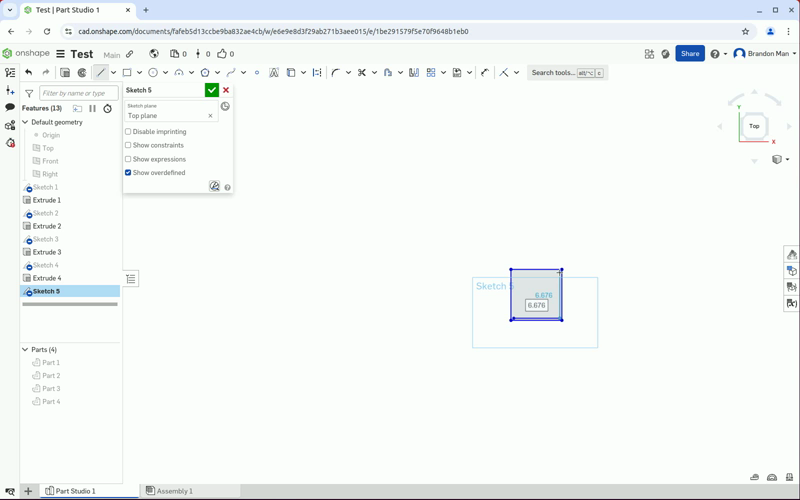
scroll(6)
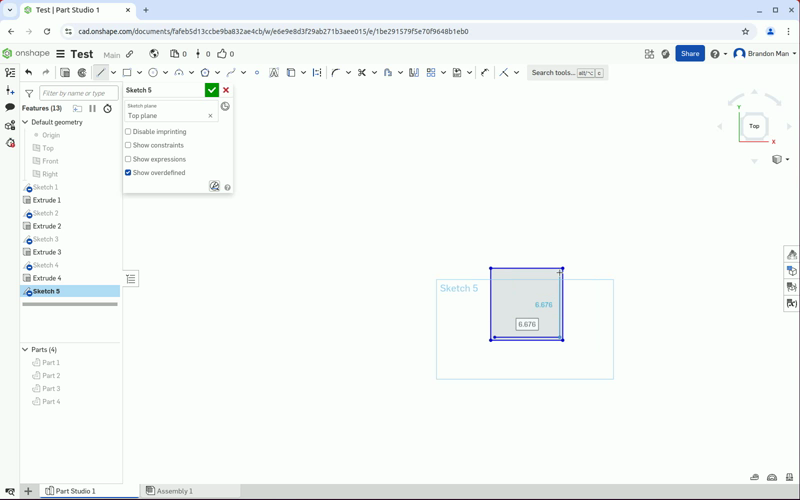
scroll(6)
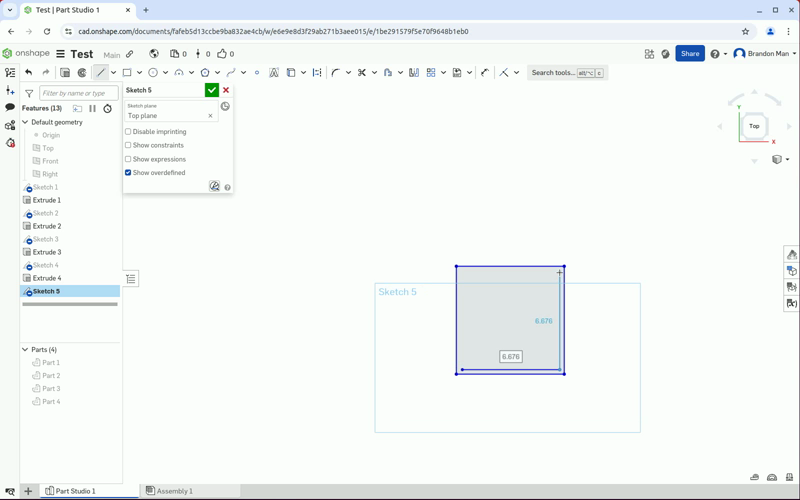
scroll(6)
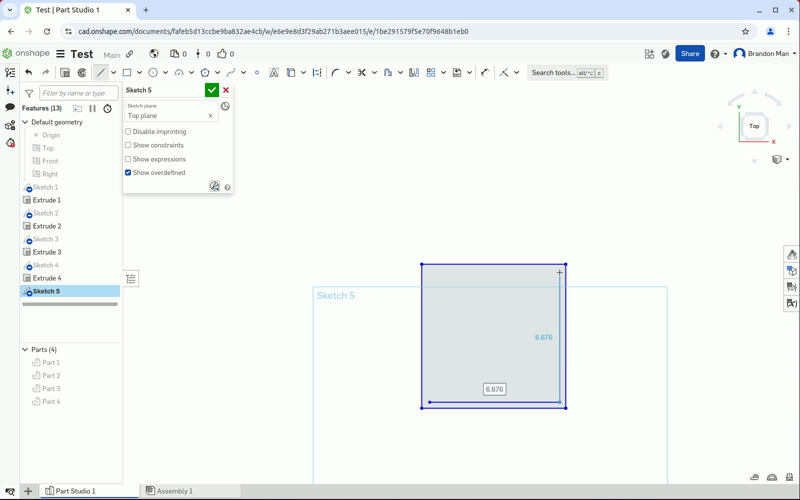
scroll(6)
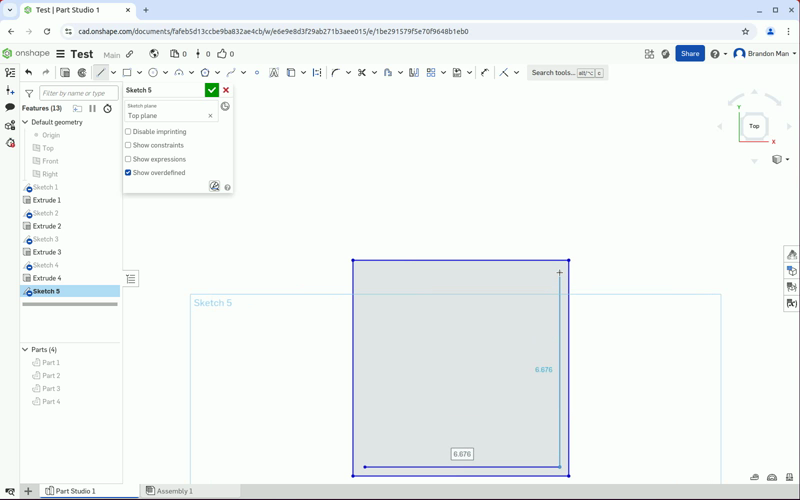
scroll(6)
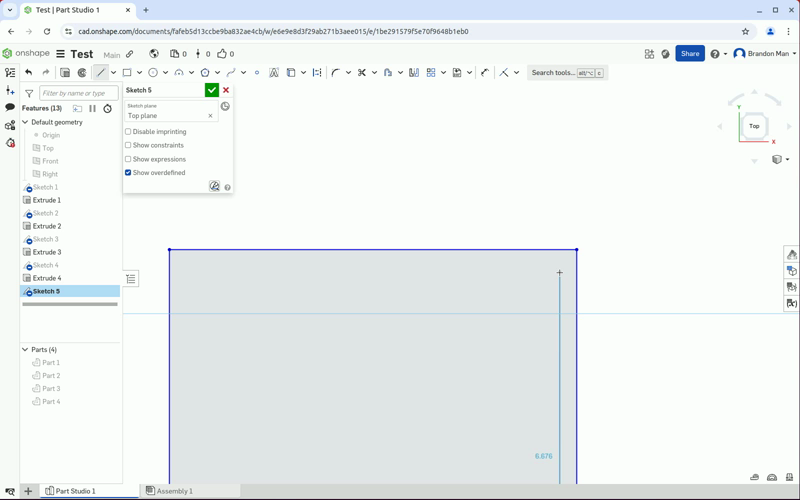
click(559, 272)
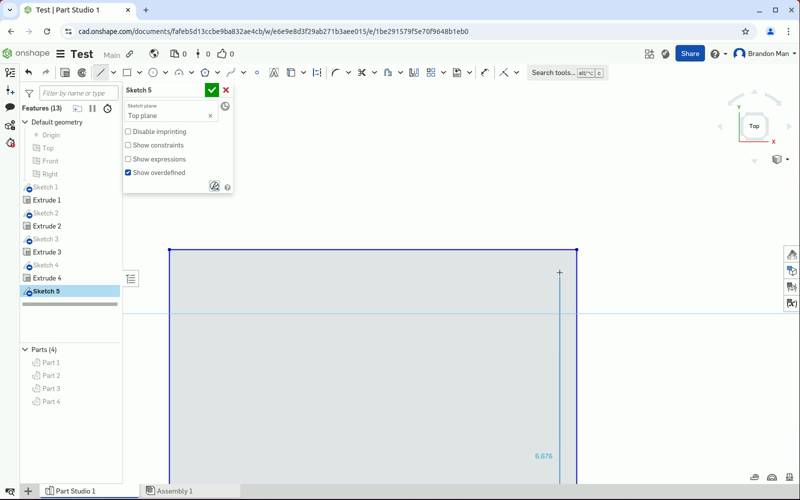
scroll(-6)
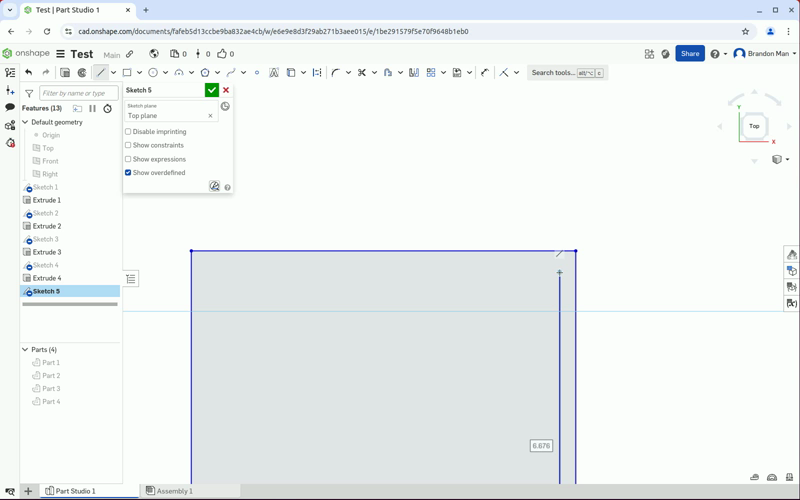
scroll(-6)
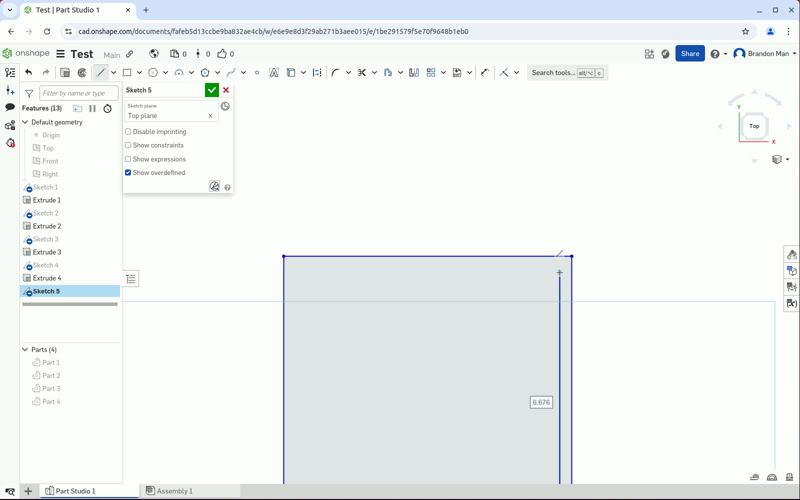
scroll(-6)
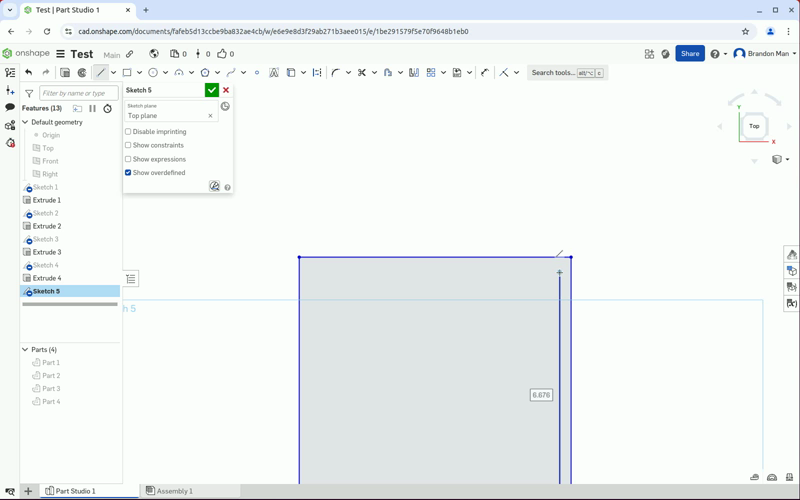
scroll(-6)
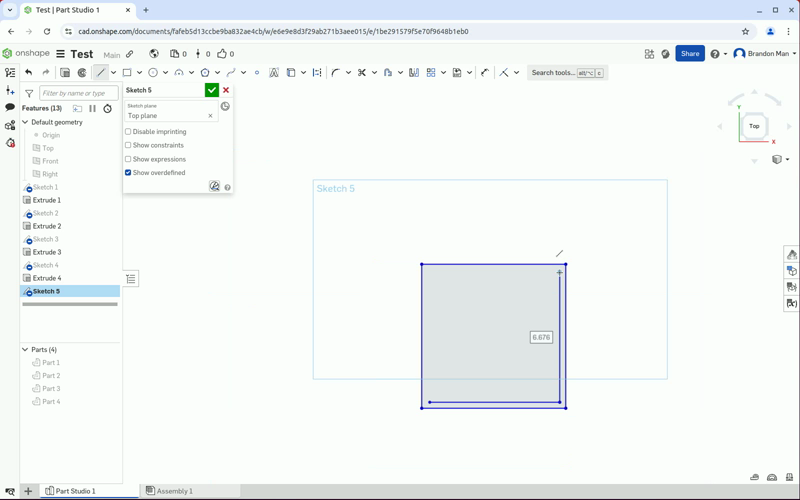
scroll(-6)
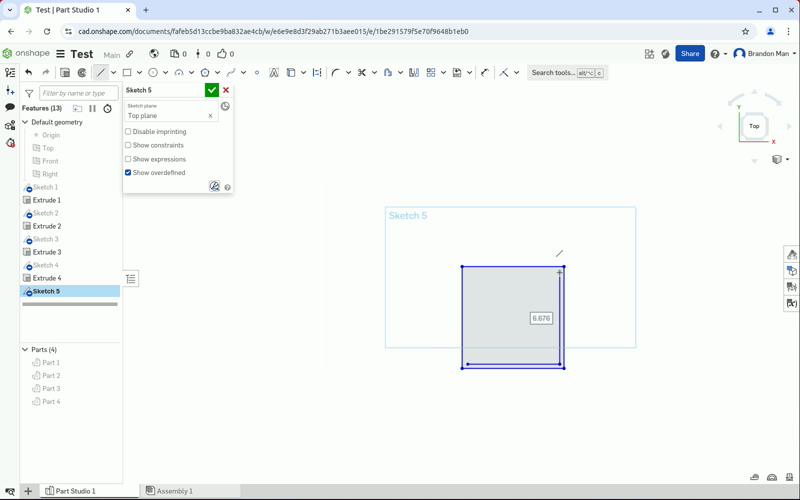
scroll(-6)
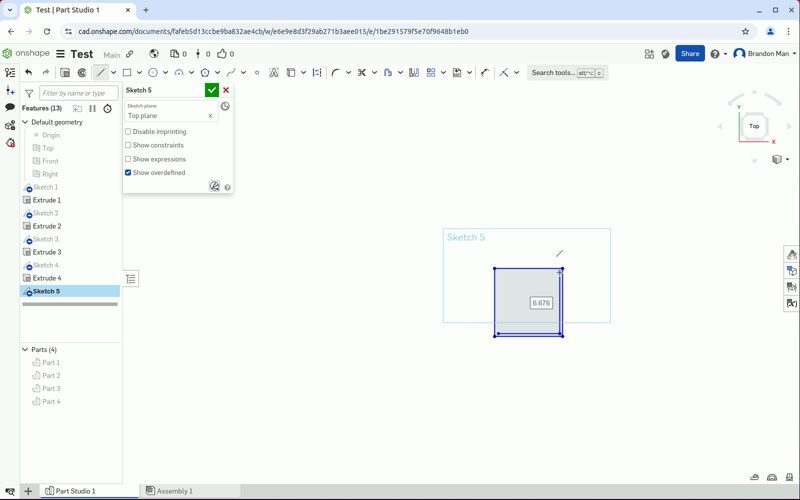
scroll(-6)
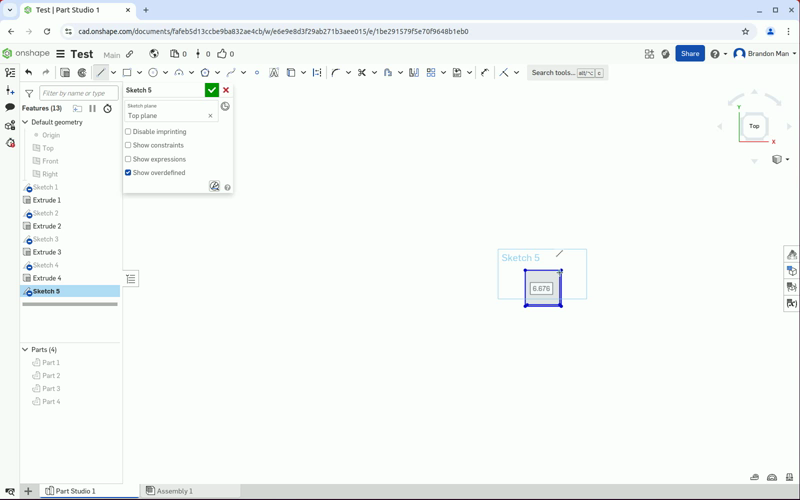
key_up(shift)
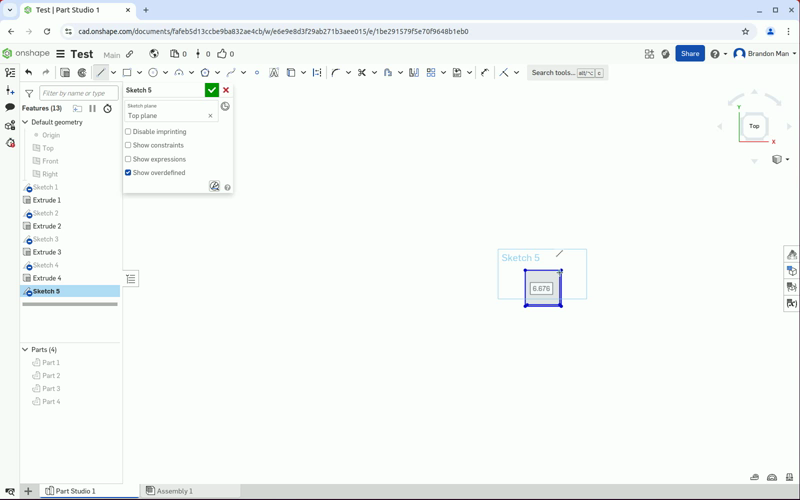
key_down(shift)
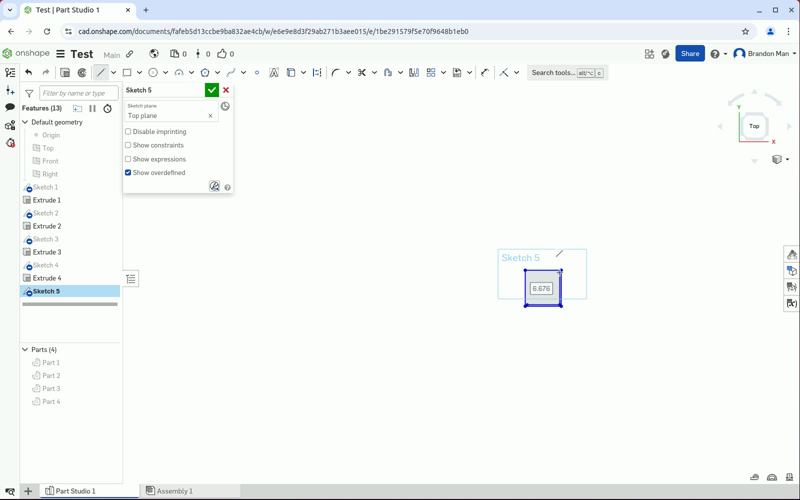
mouse_move(589, 272)
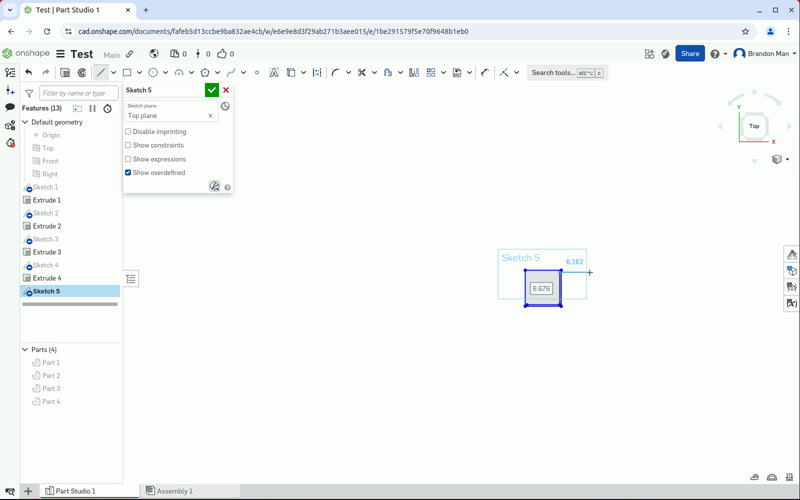
mouse_move(527, 272)
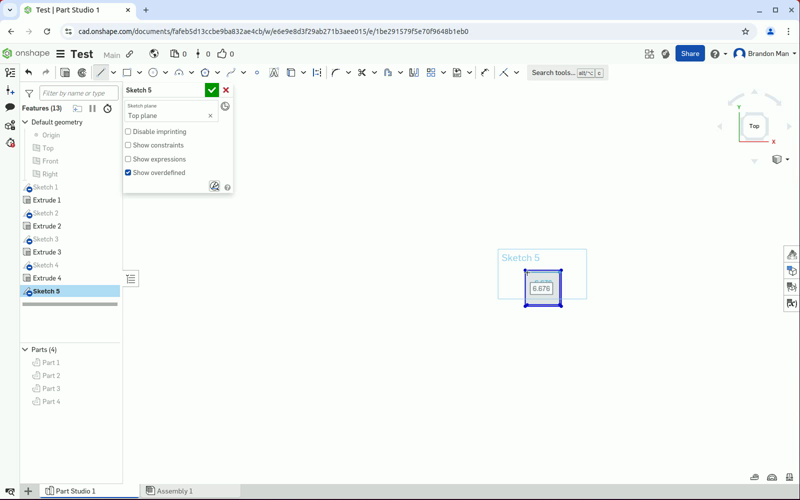
scroll(6)
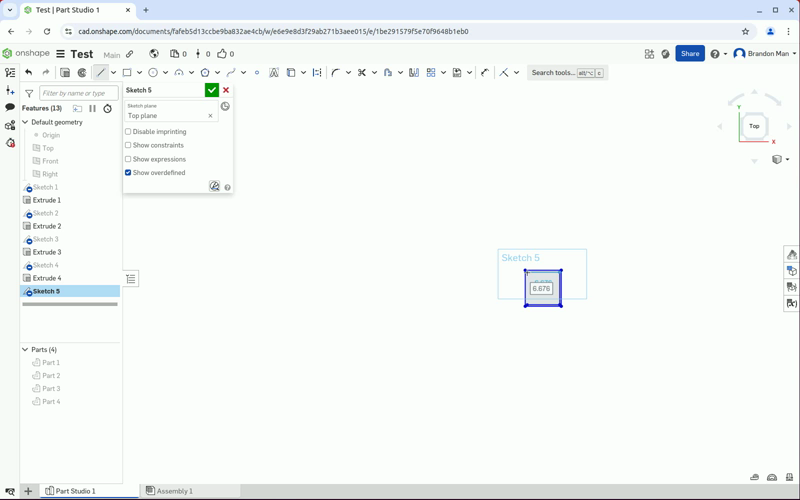
scroll(6)
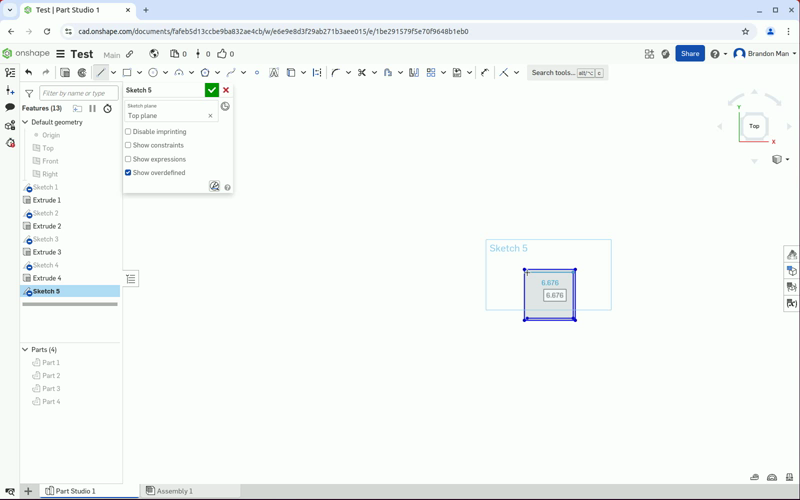
scroll(6)
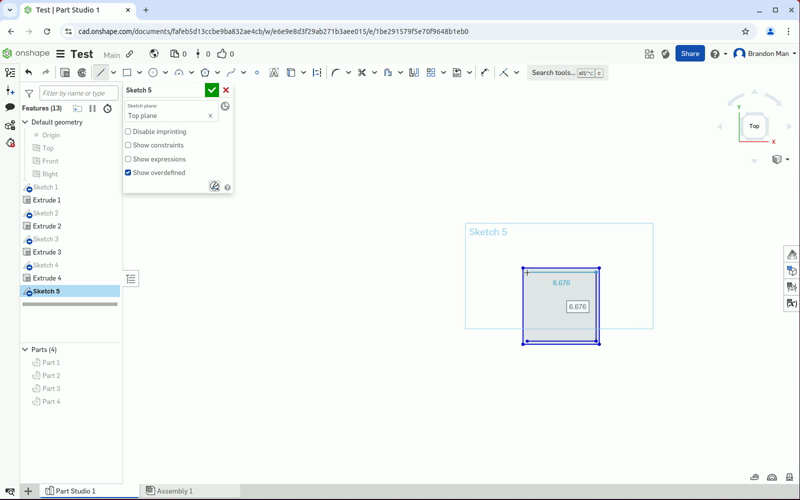
scroll(6)
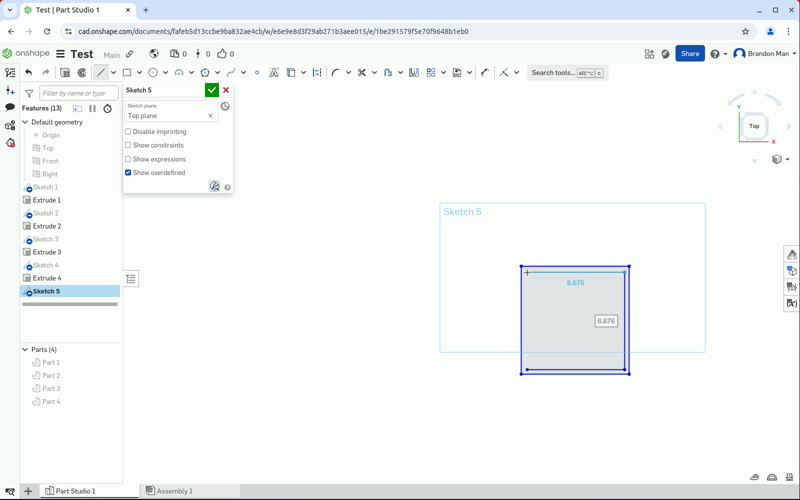
scroll(6)
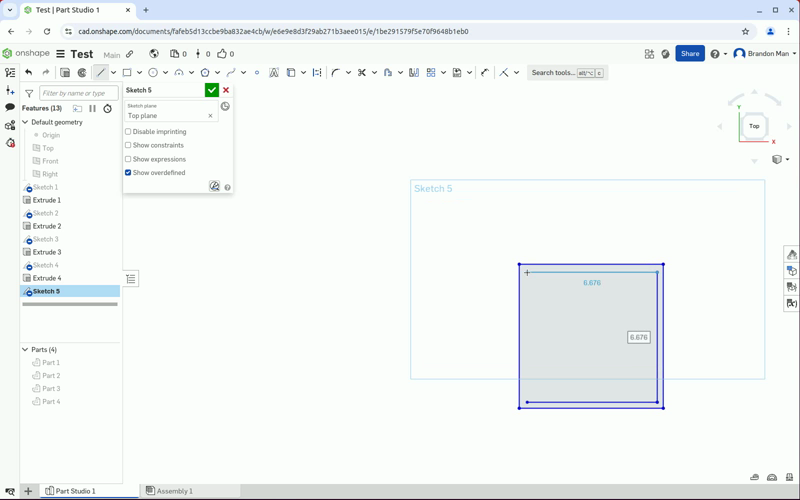
scroll(6)
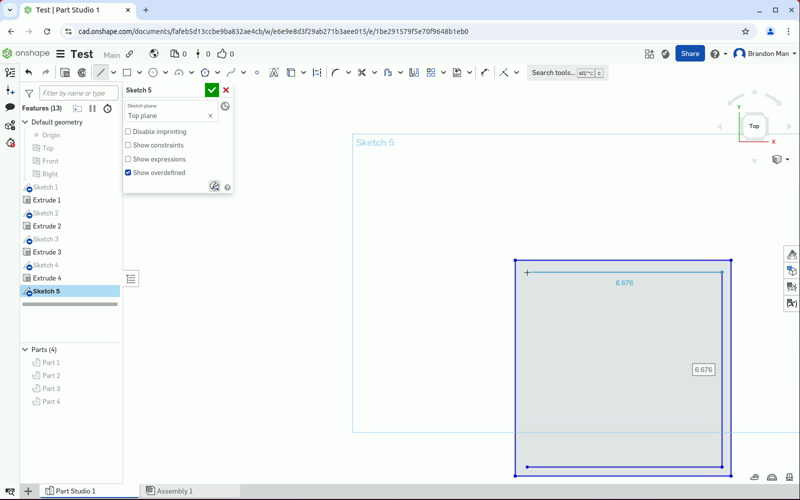
scroll(6)
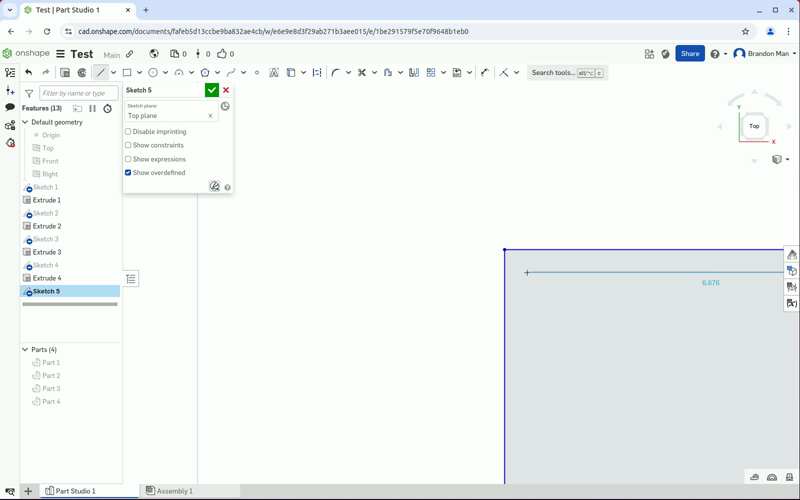
click(527, 272)
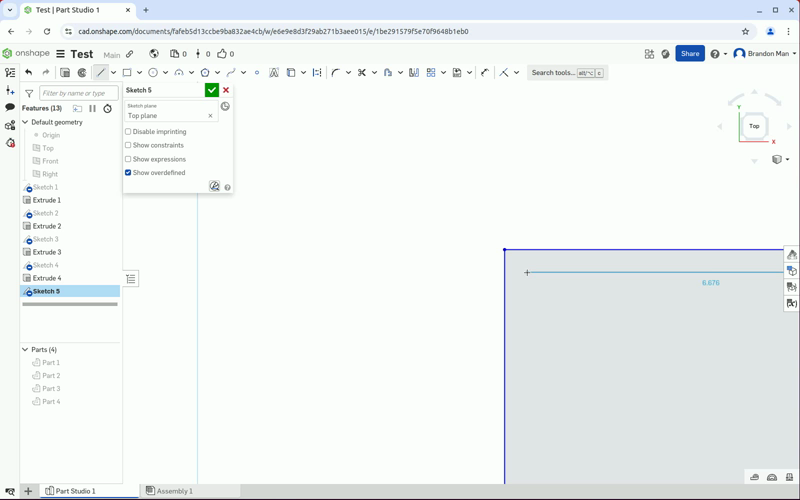
scroll(-6)
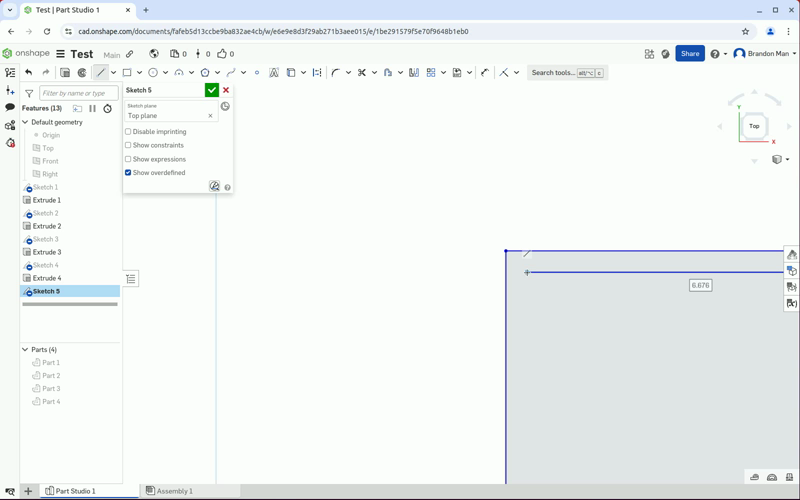
scroll(-6)
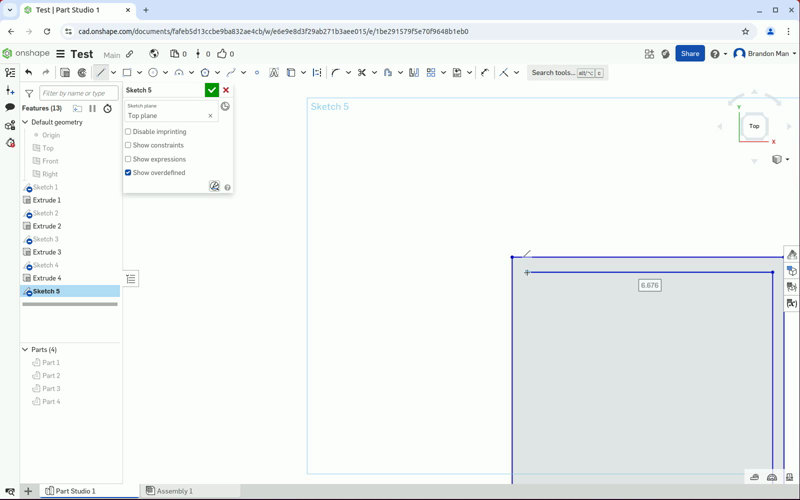
scroll(-6)
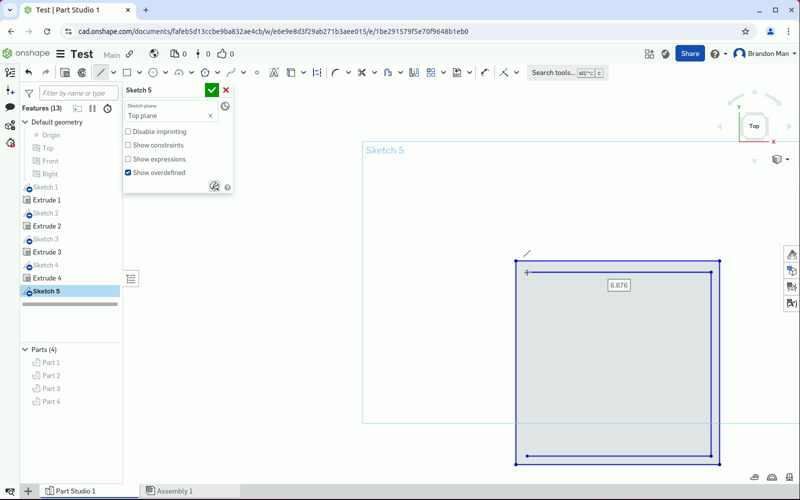
scroll(-6)
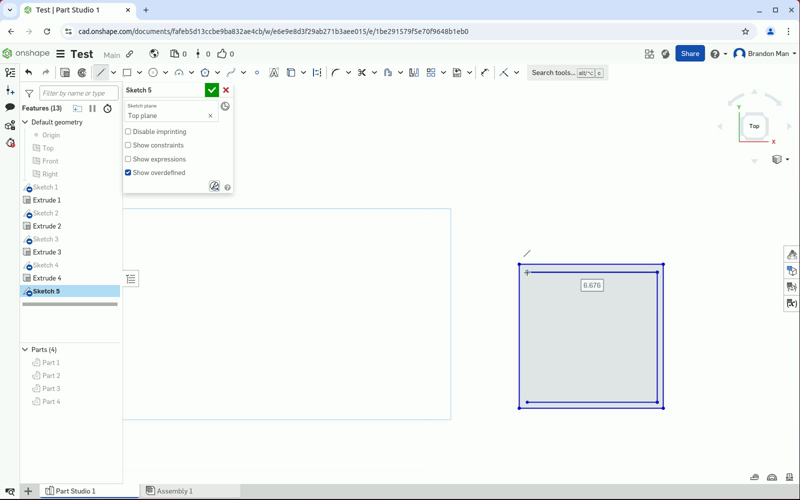
scroll(-6)
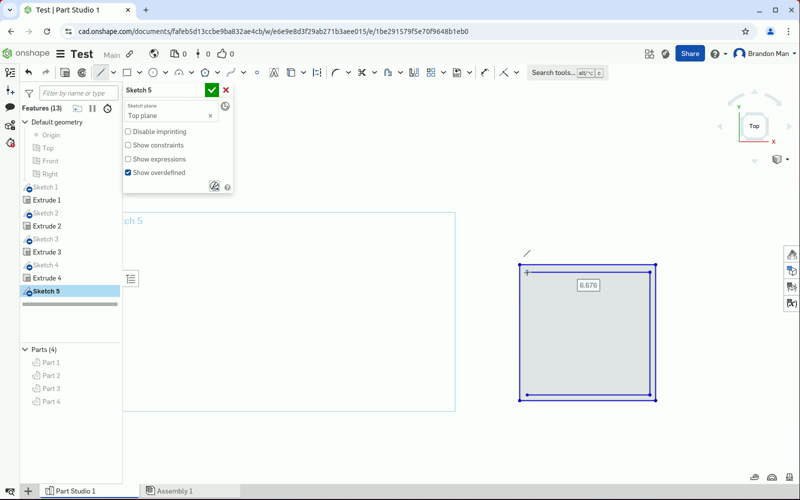
scroll(-6)
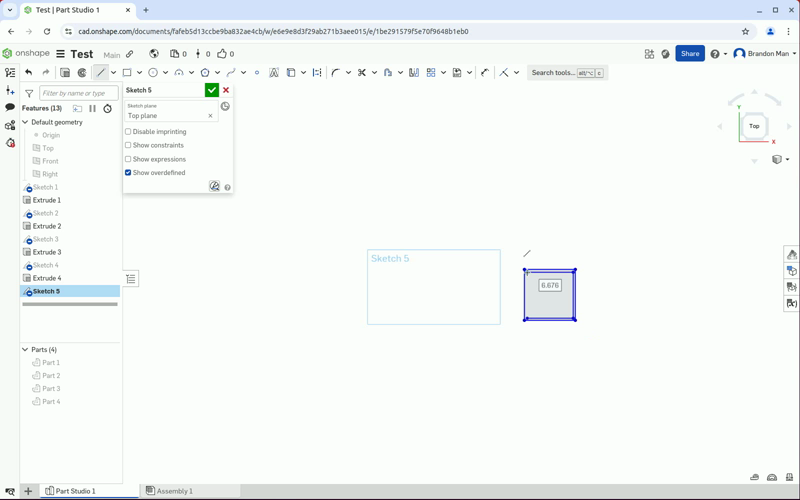
scroll(-6)
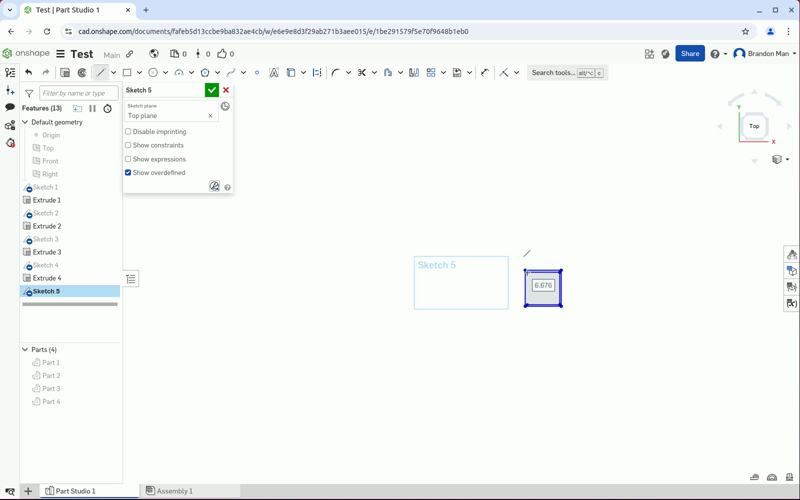
key_up(shift)
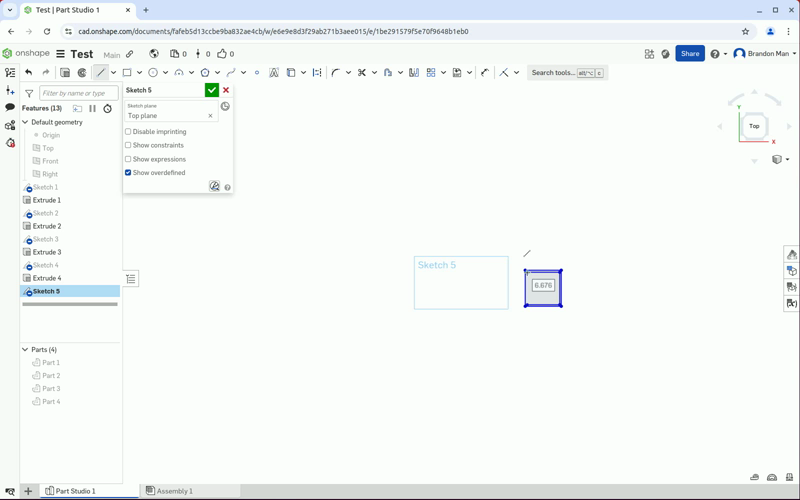
mouse_move(557, 272)
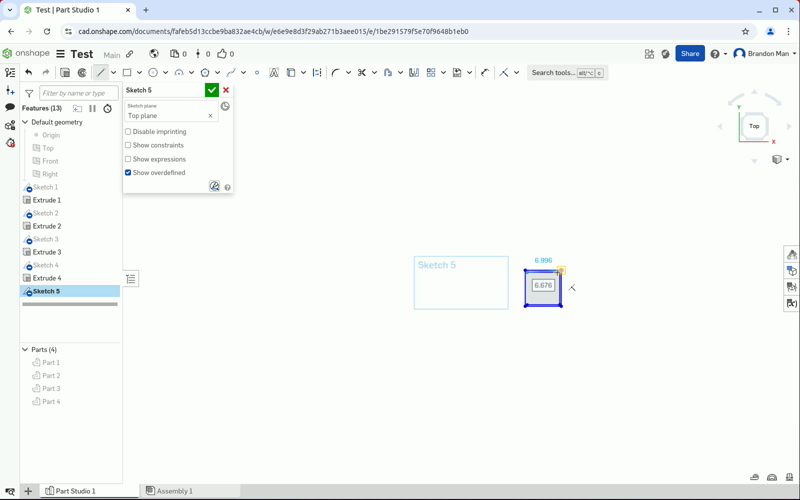
key_down(shift)
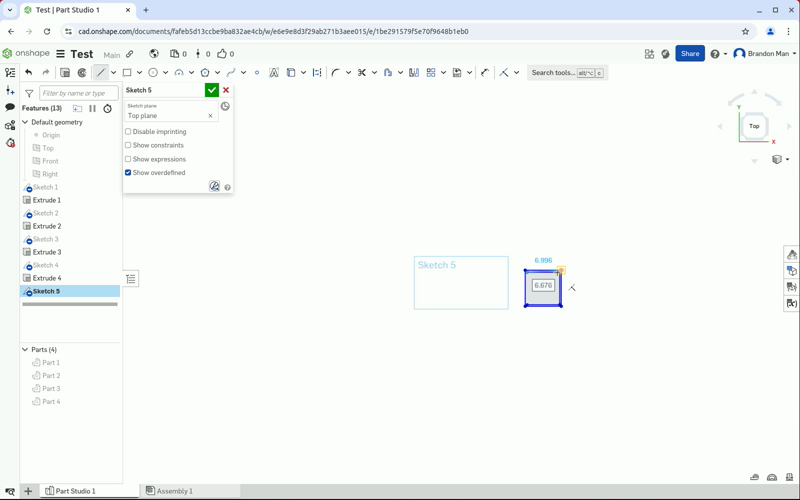
mouse_move(527, 304)
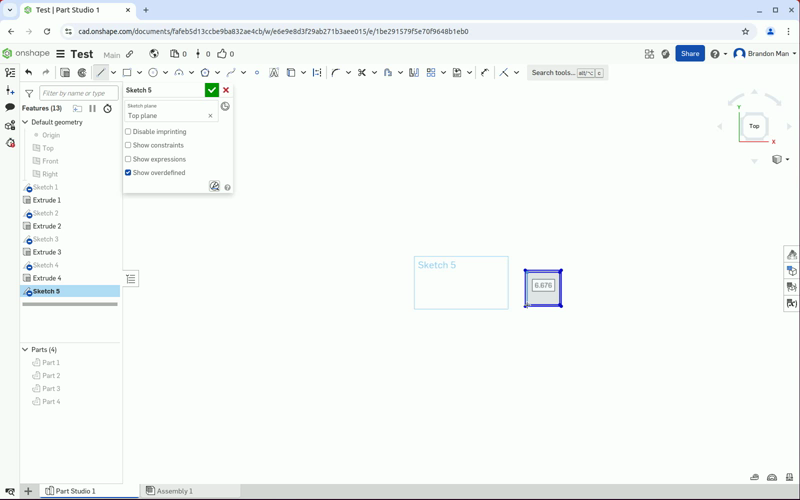
scroll(6)
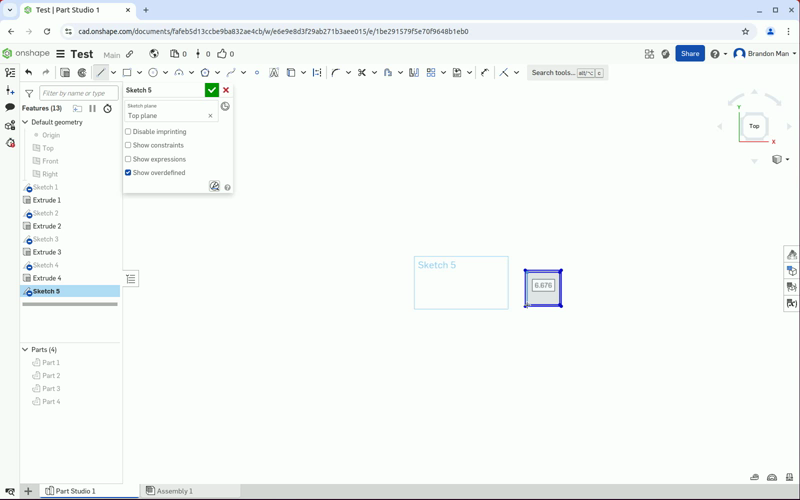
scroll(6)
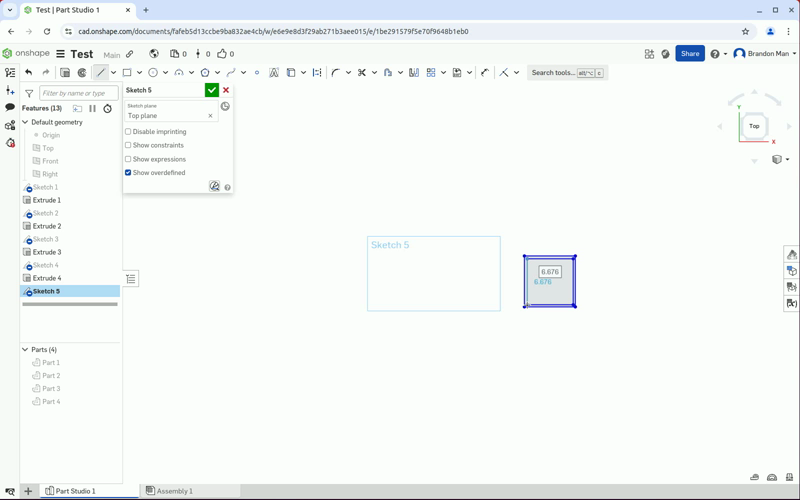
scroll(6)
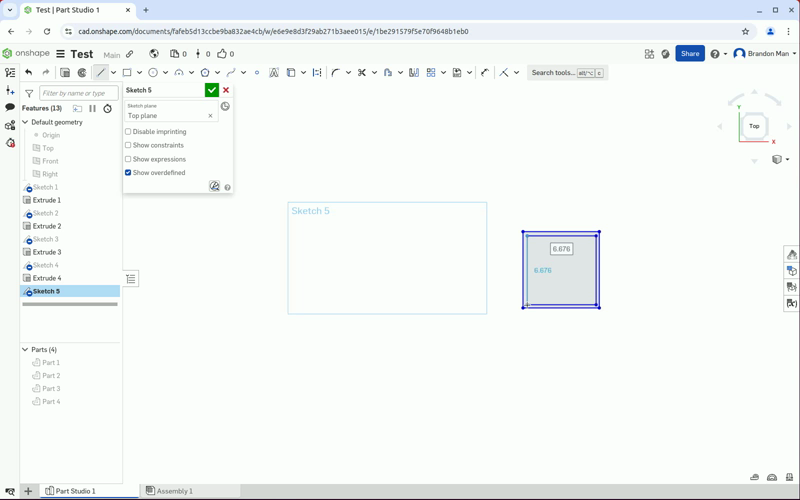
scroll(6)
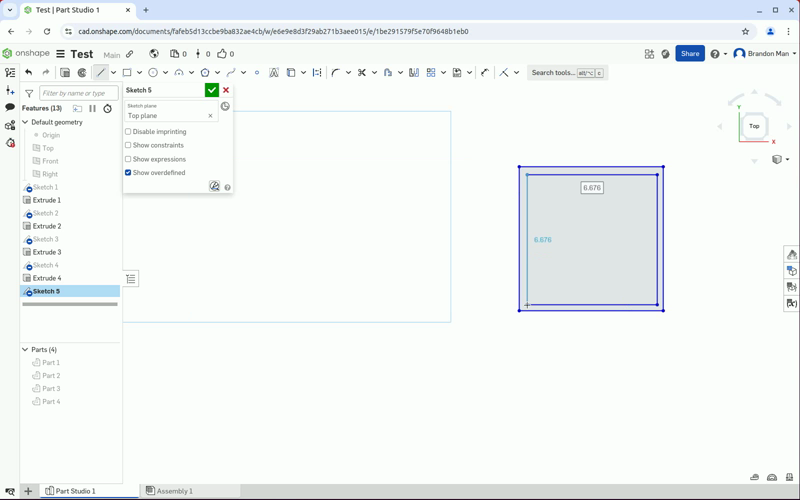
scroll(6)
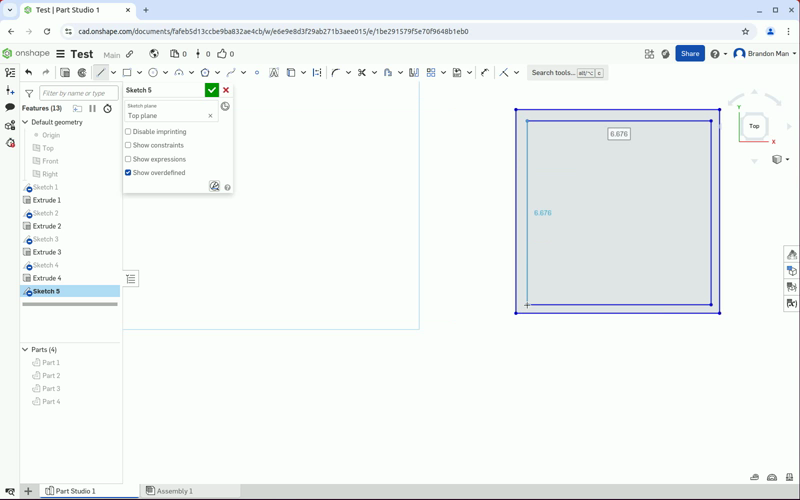
scroll(6)
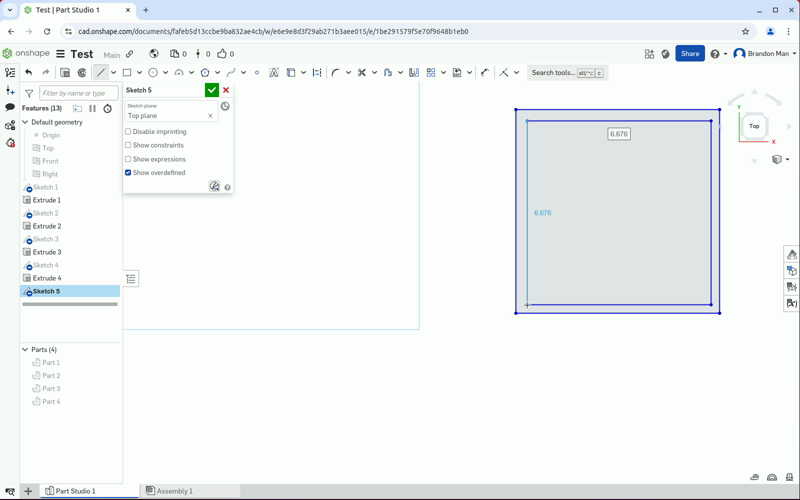
scroll(6)
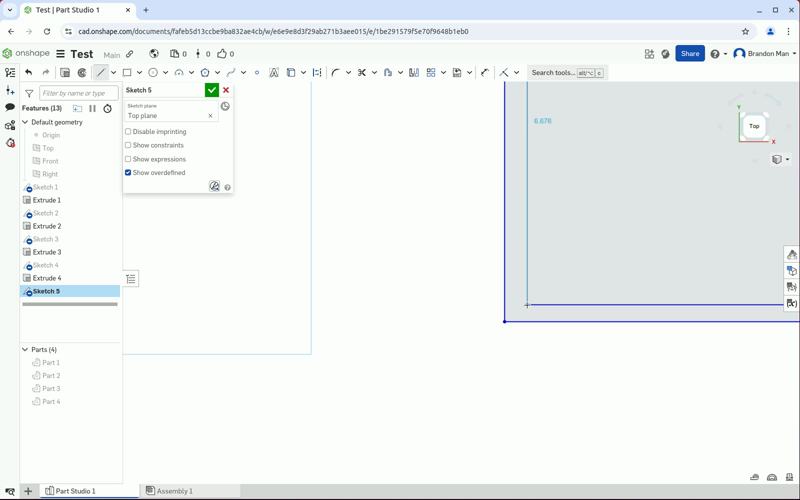
key_up(shift)
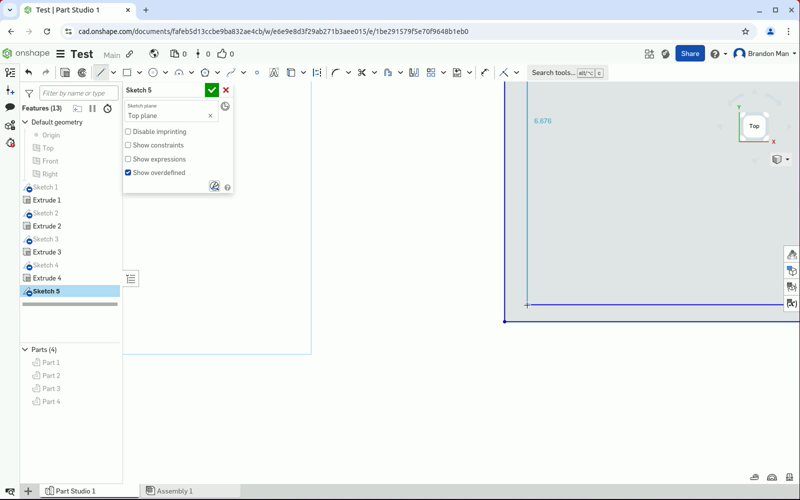
click(527, 304)
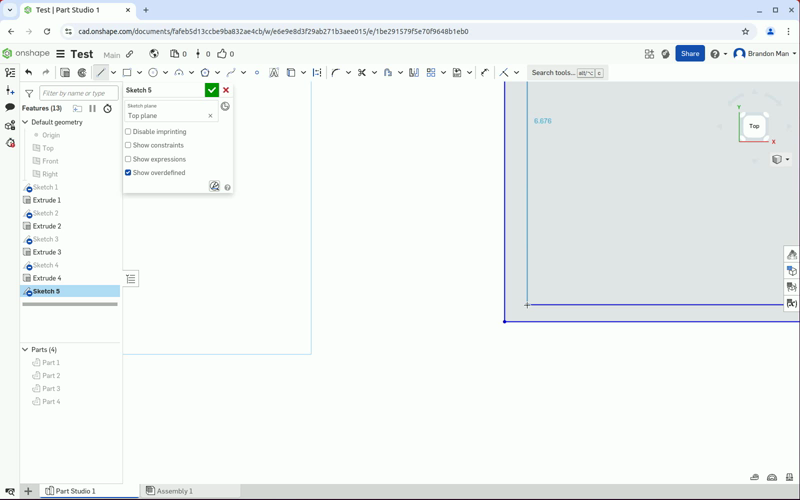
scroll(-6)
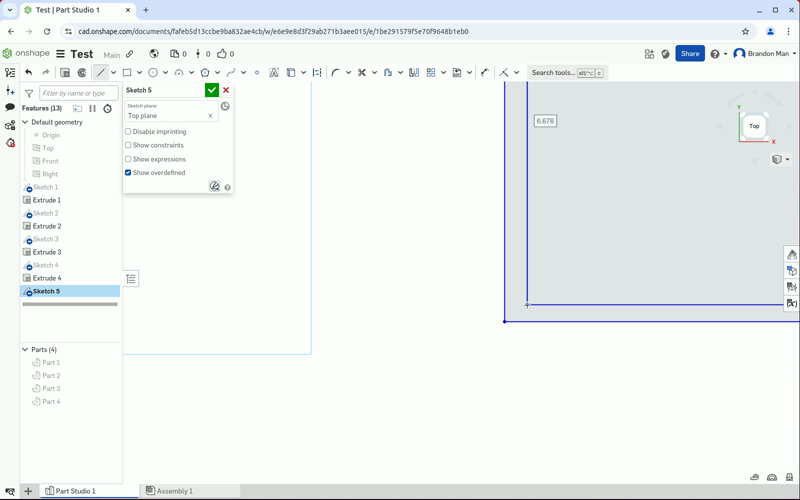
scroll(-6)
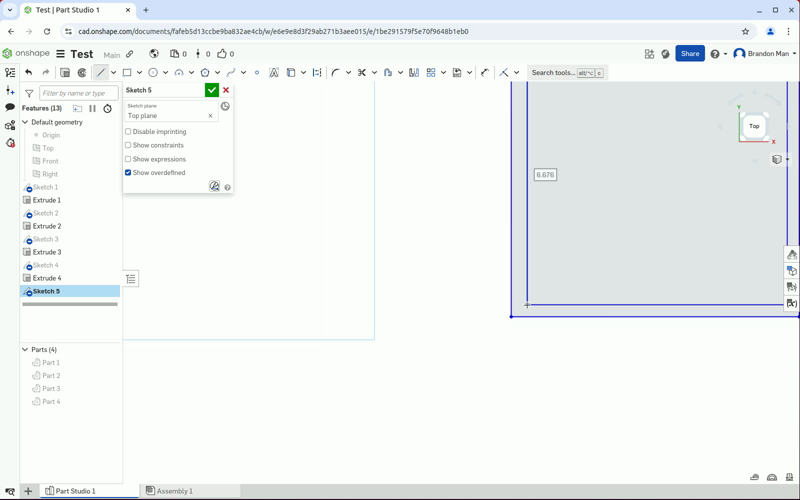
scroll(-6)
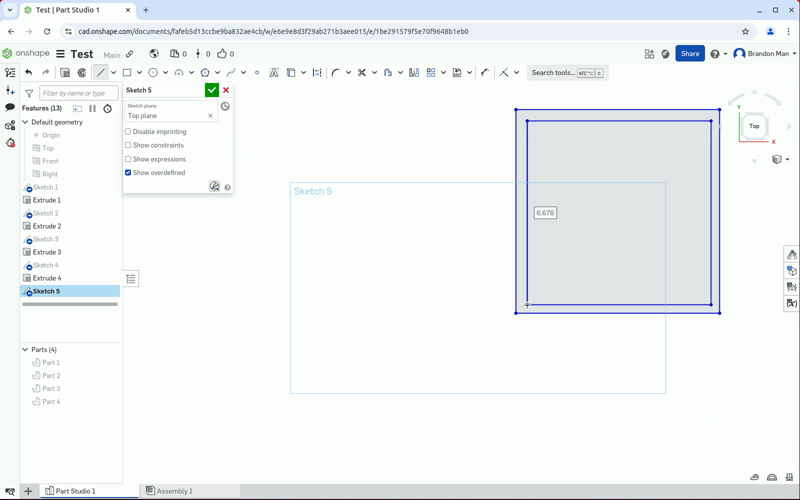
scroll(-6)
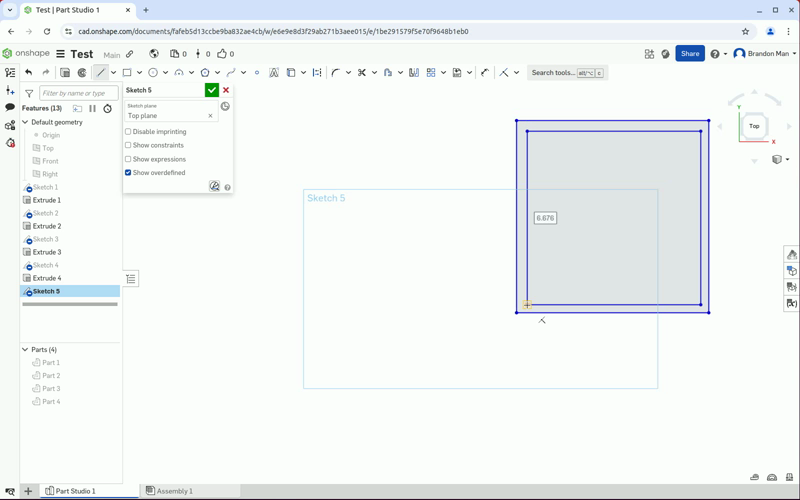
scroll(-6)
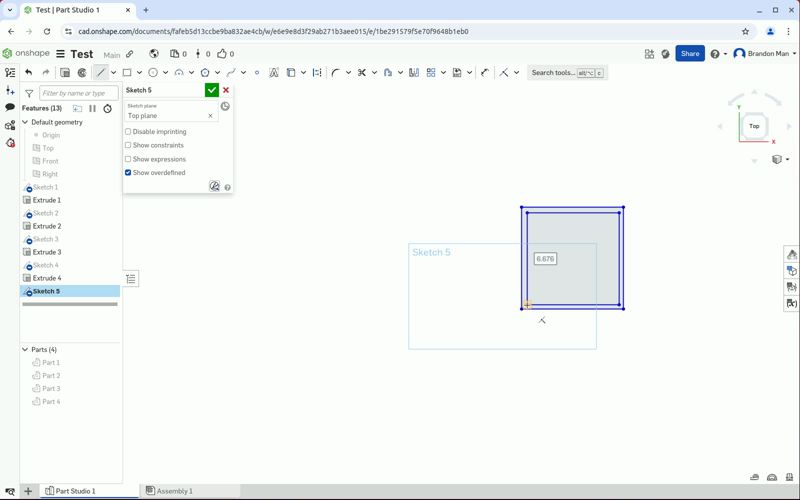
scroll(-6)
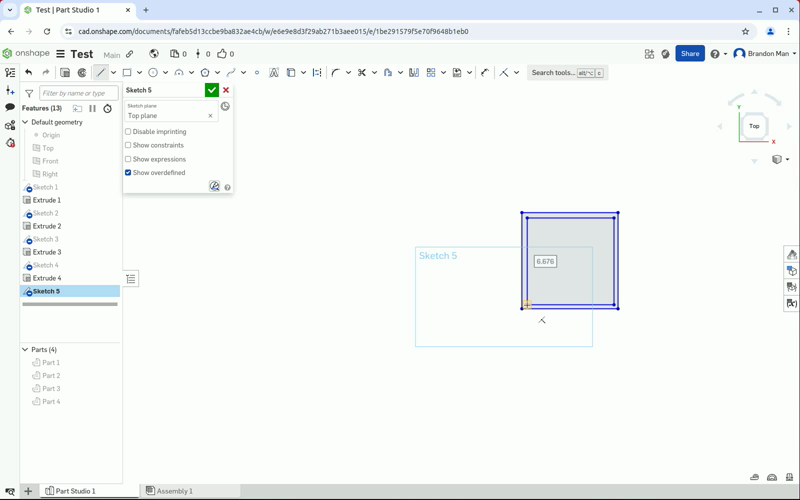
scroll(-6)
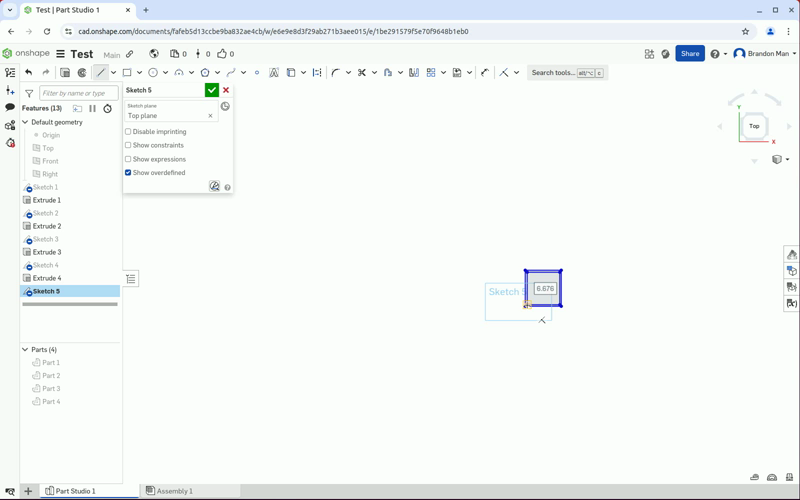
key(esc)
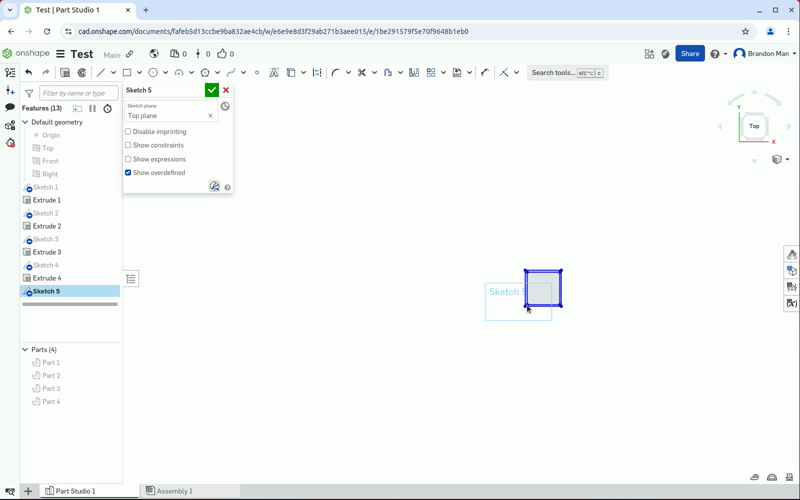
mouse_move(547, 270)
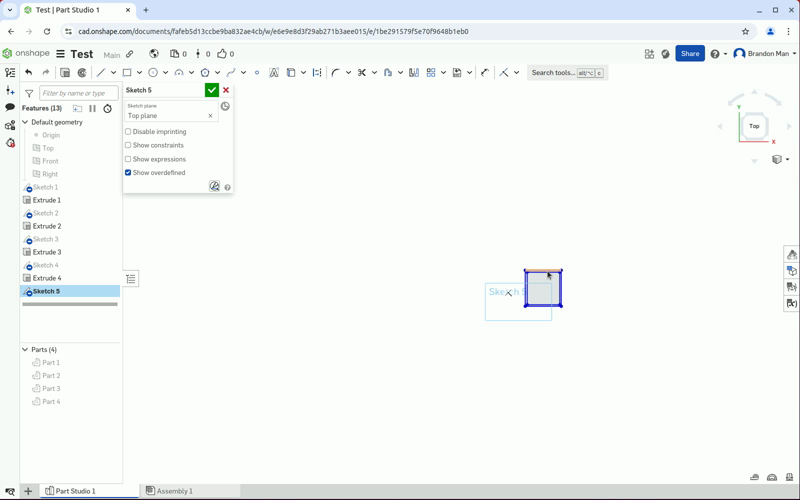
scroll(6)
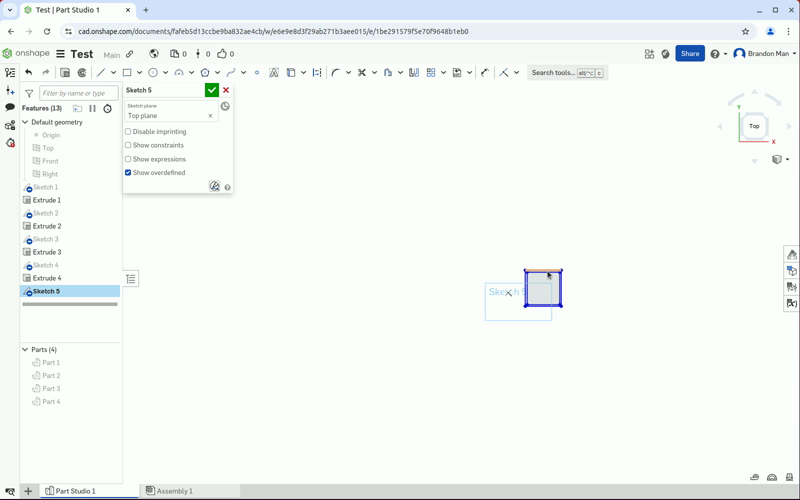
scroll(6)
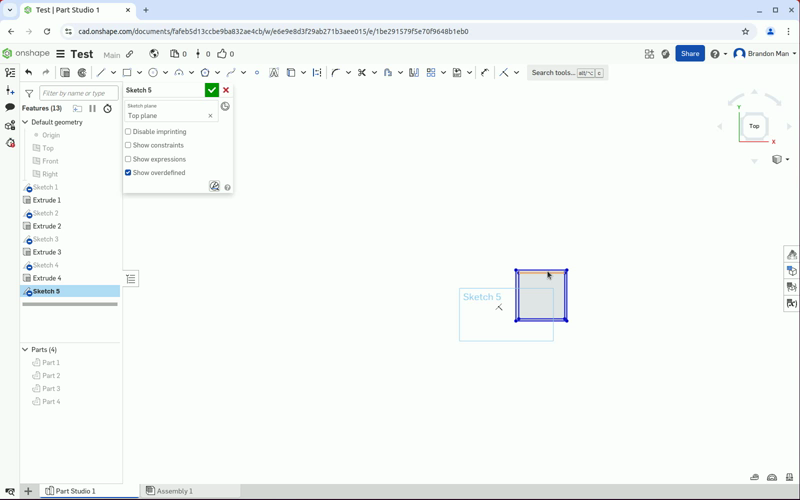
scroll(6)
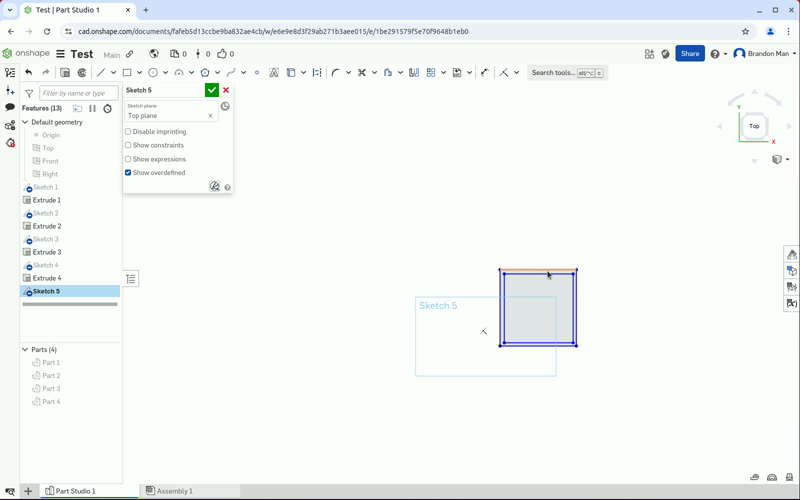
scroll(6)
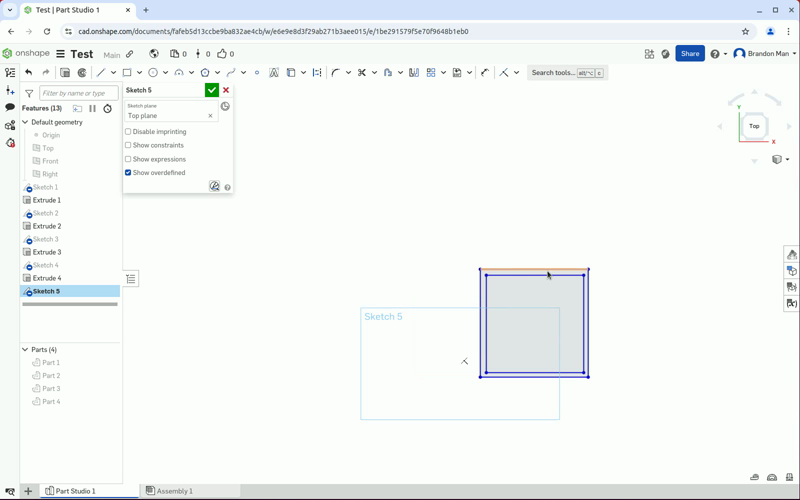
scroll(6)
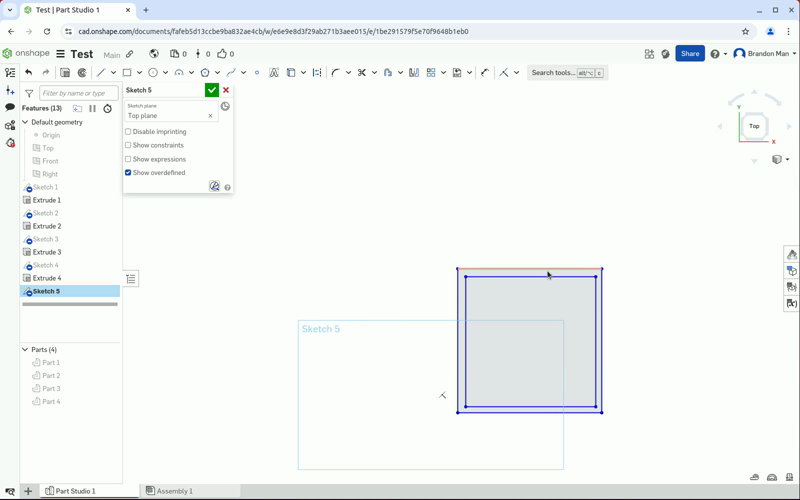
scroll(6)
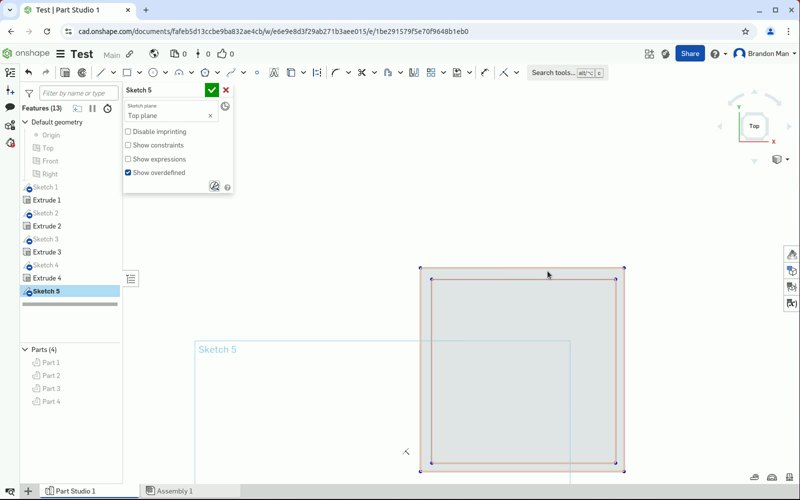
scroll(6)
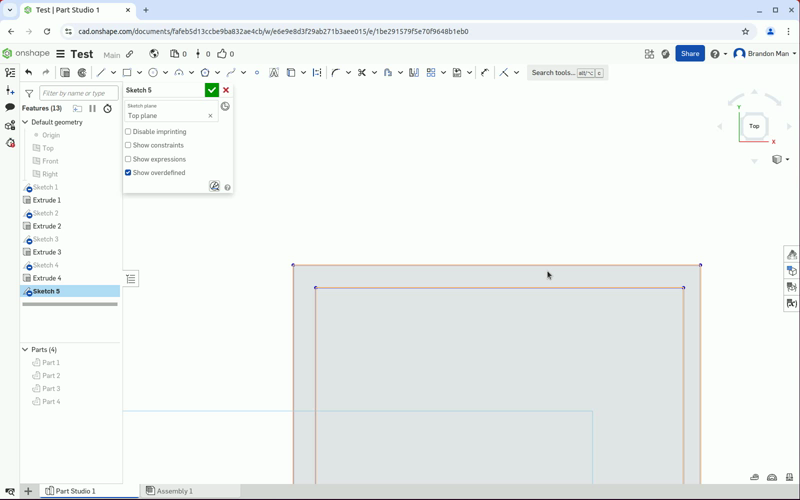
click(547, 270)
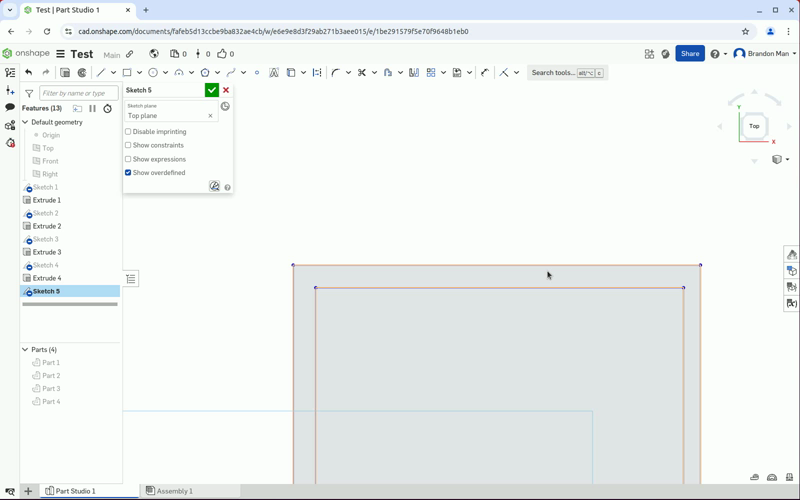
scroll(-6)
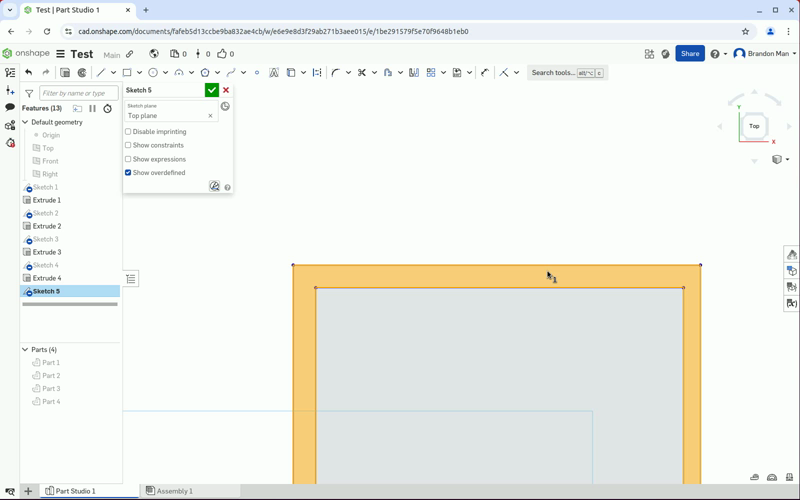
scroll(-6)
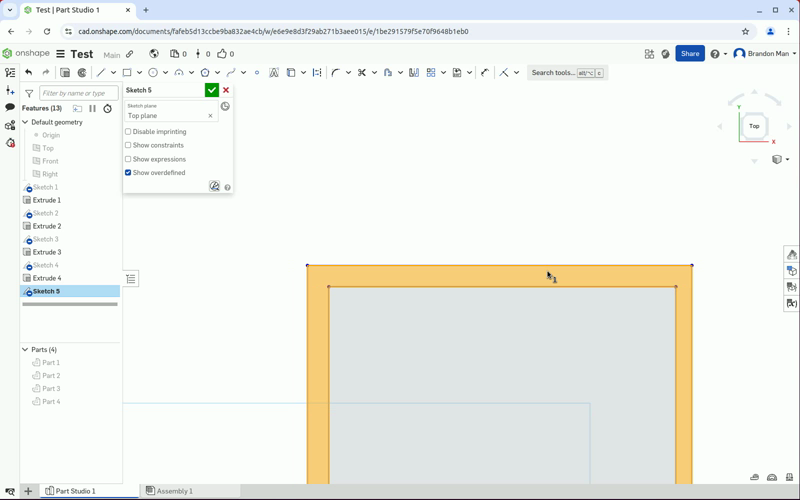
scroll(-6)
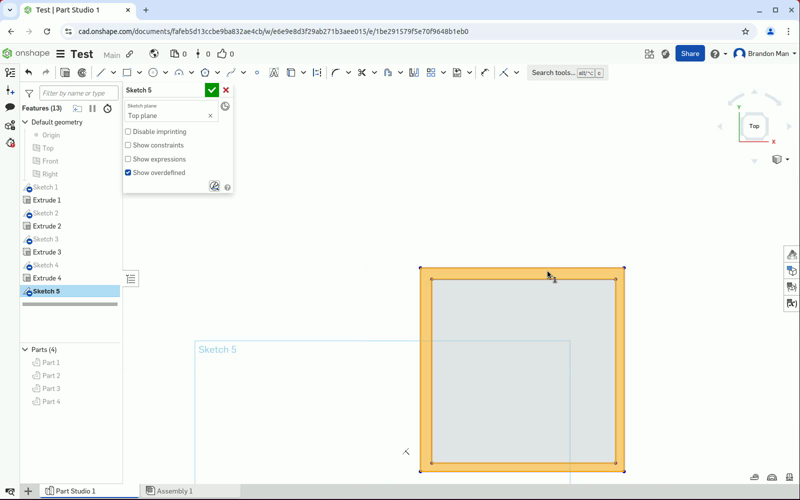
scroll(-6)
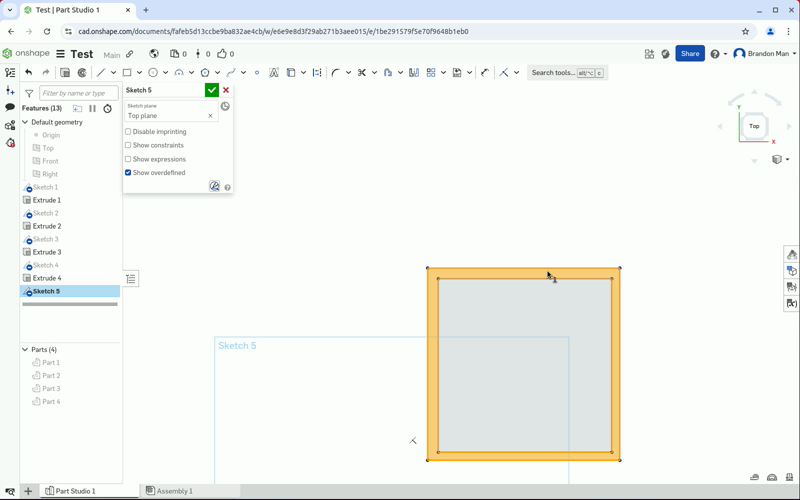
scroll(-6)
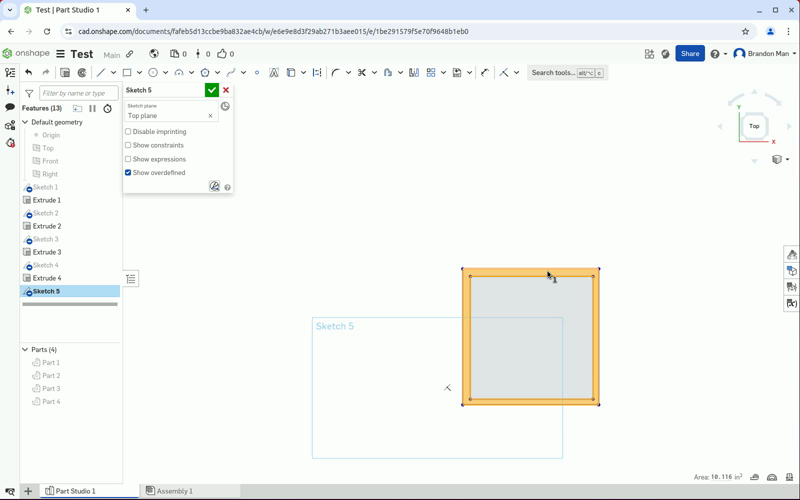
scroll(-6)
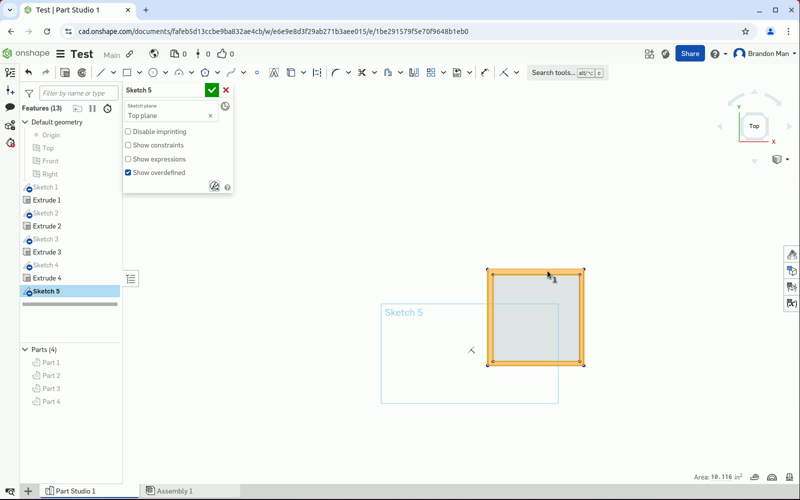
scroll(-6)
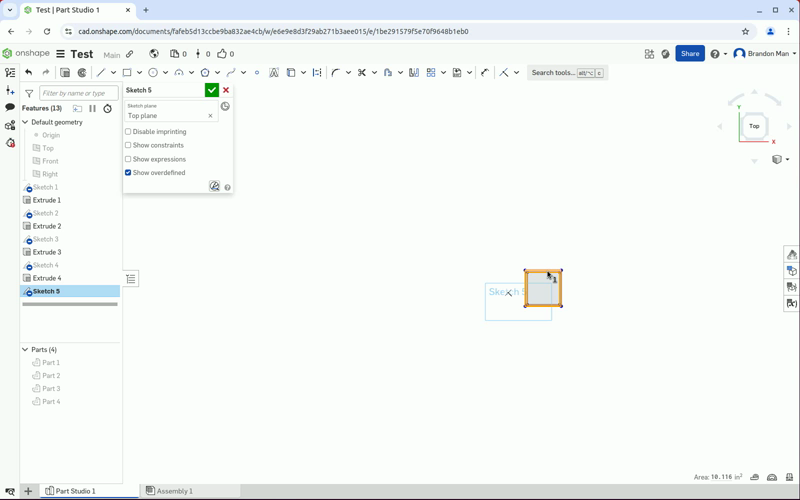
mouse_move(73, 352)
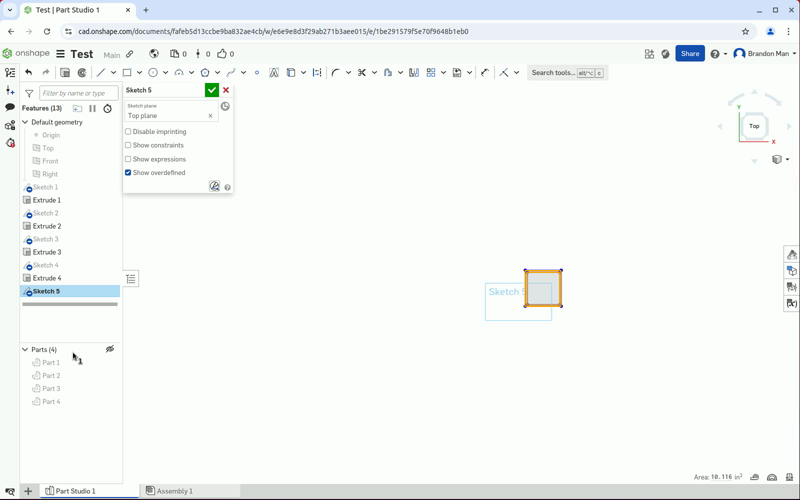
key(shift+y)
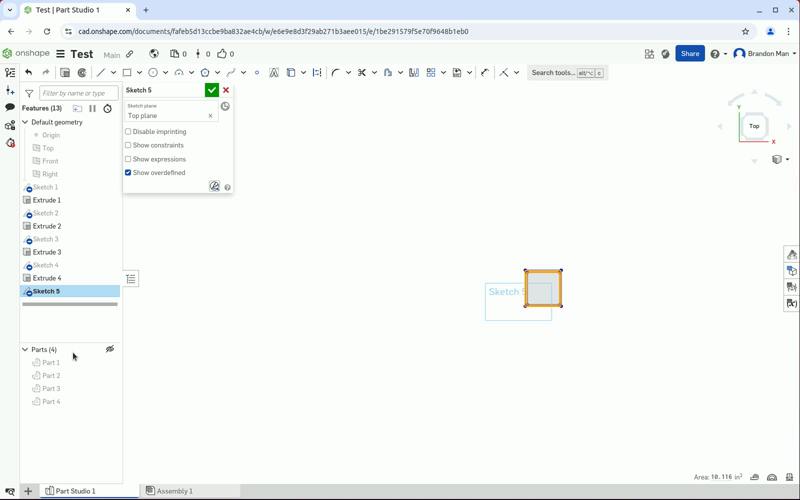
key(shift+e)
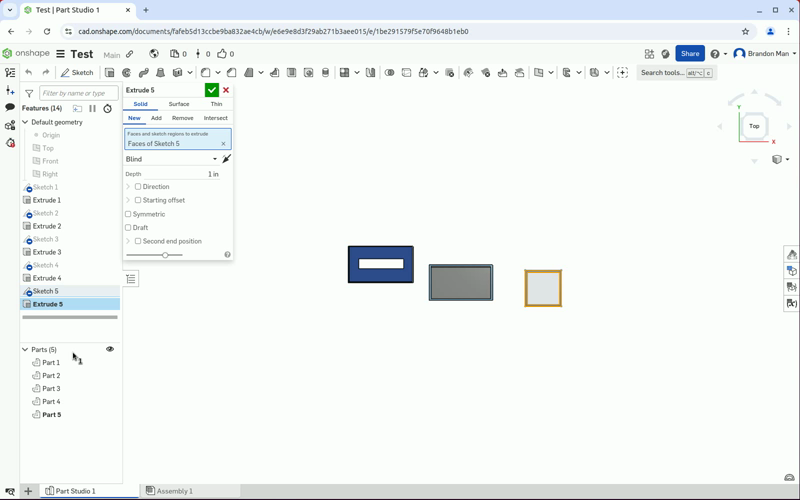
mouse_move(143, 106)
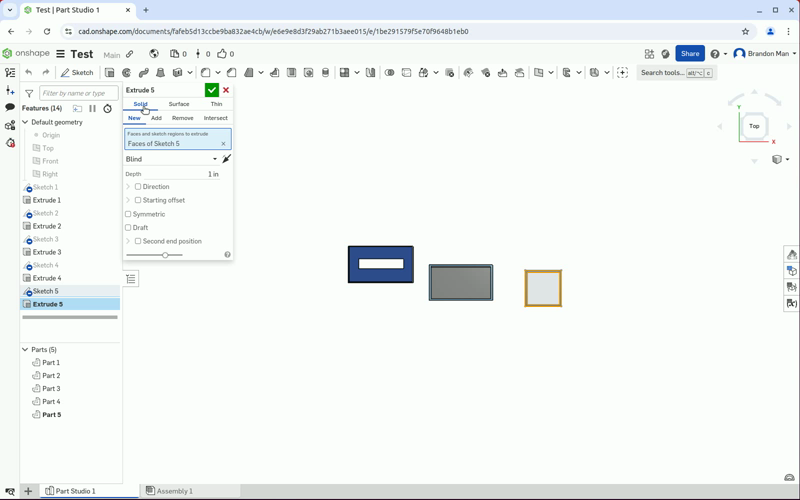
click(143, 106)
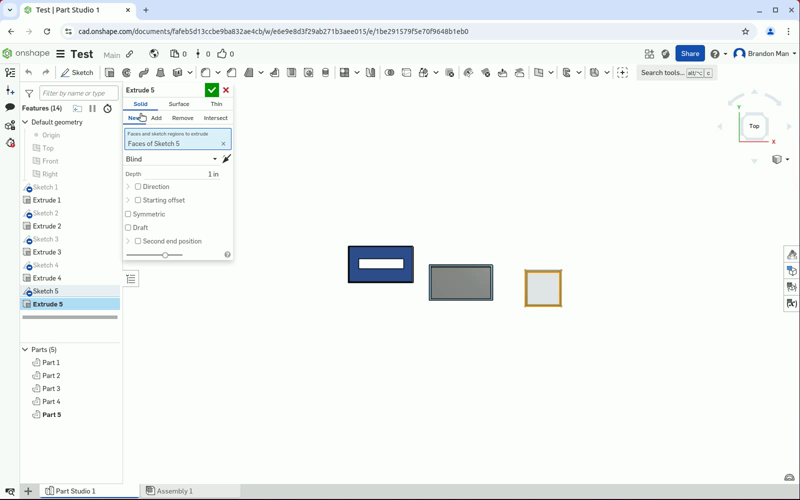
mouse_move(137, 120)
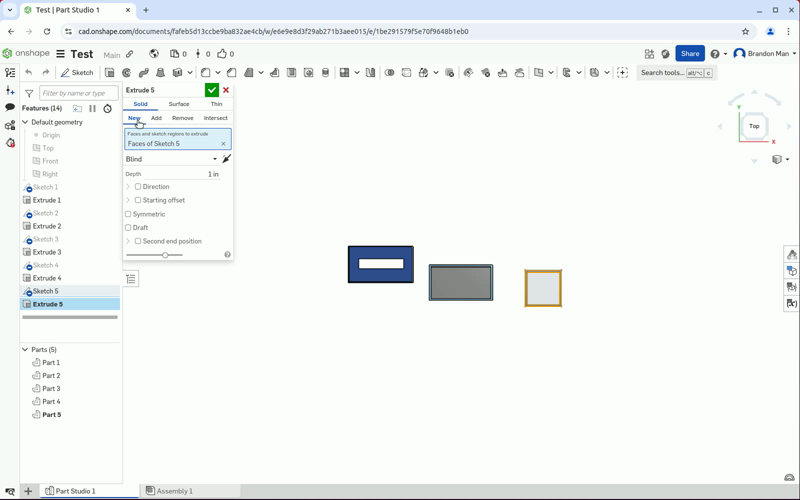
click(137, 120)
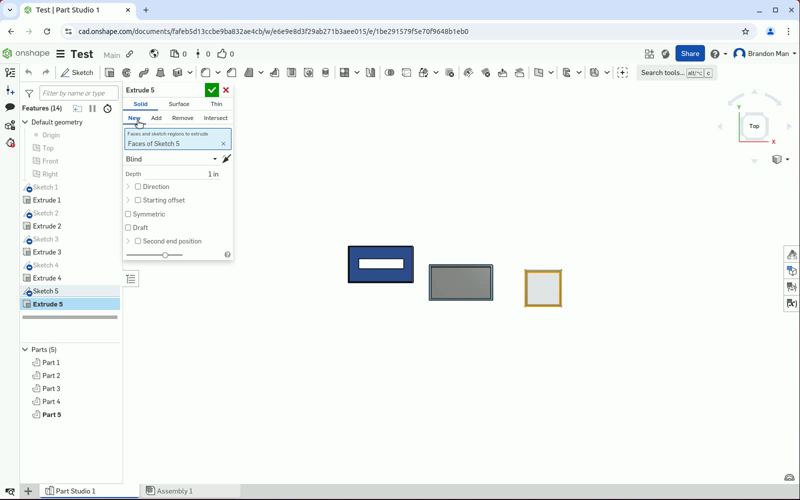
key(tab, 4)
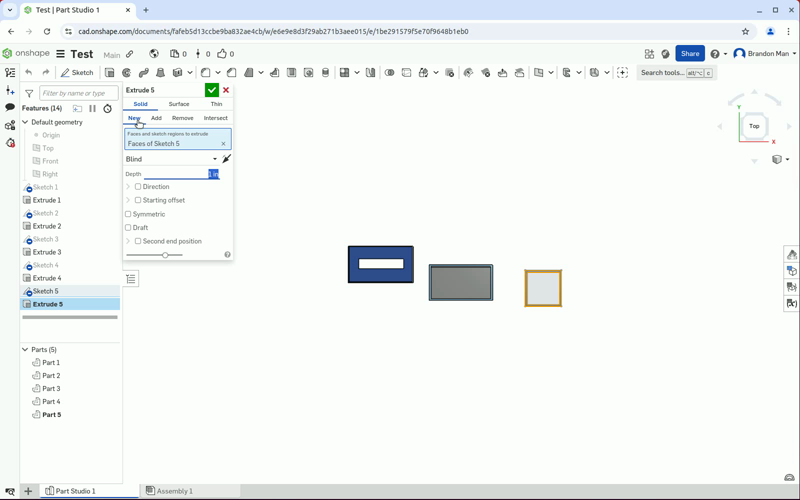
text(4.092)
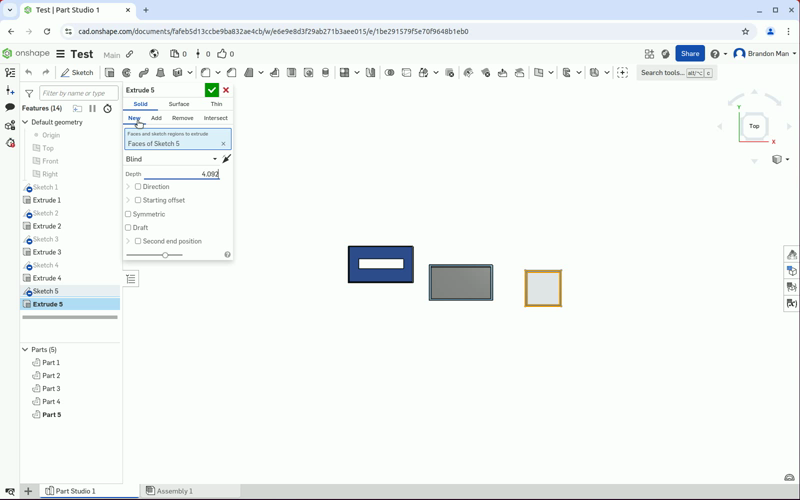
key(enter)
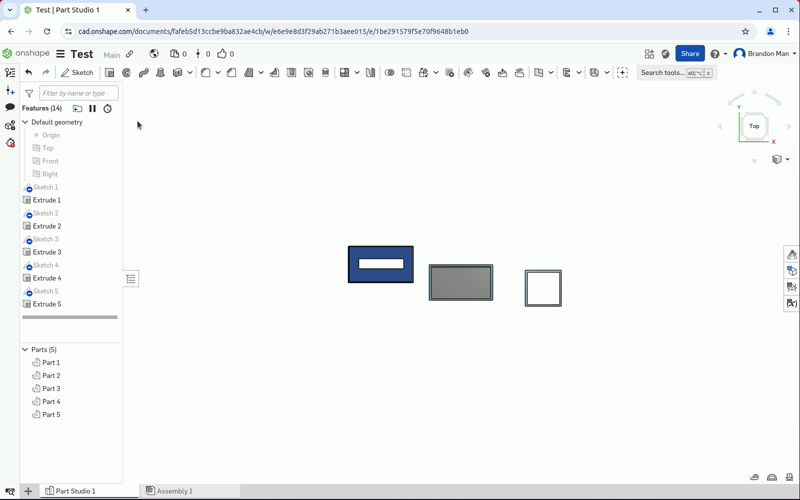
key(shift+h)
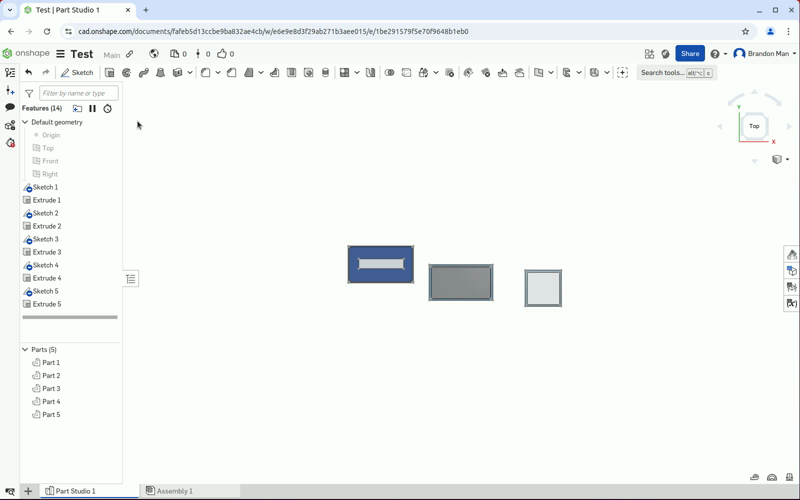
key(shift+h)
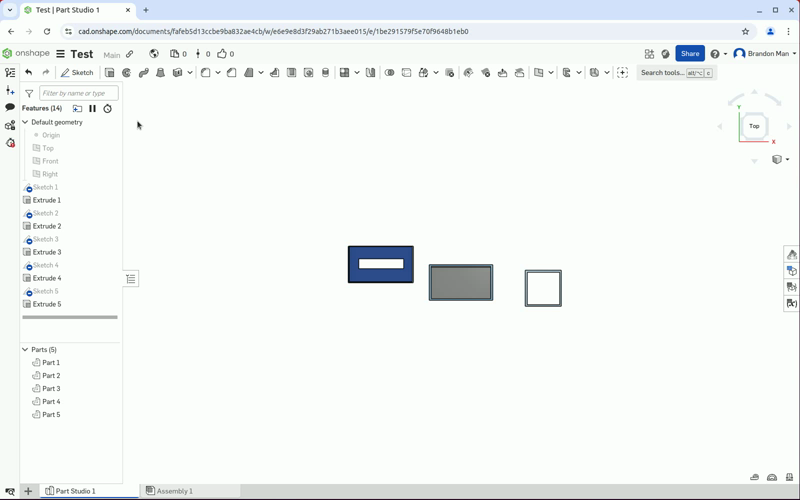
mouse_move(73, 189)
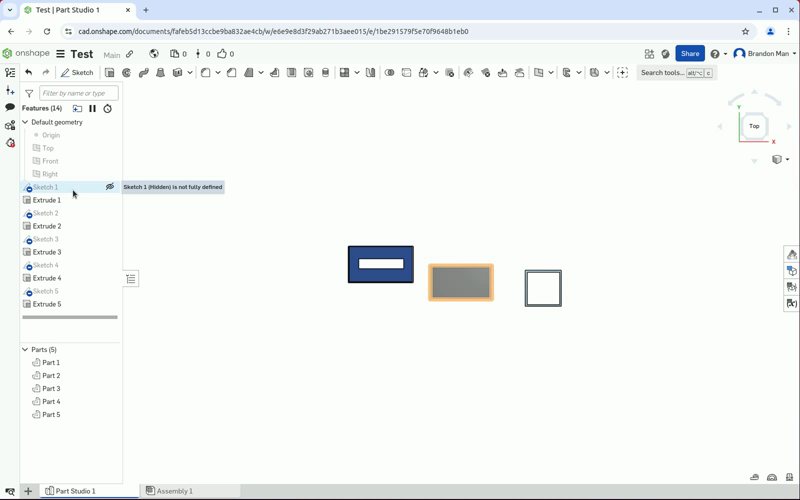
click(73, 189)
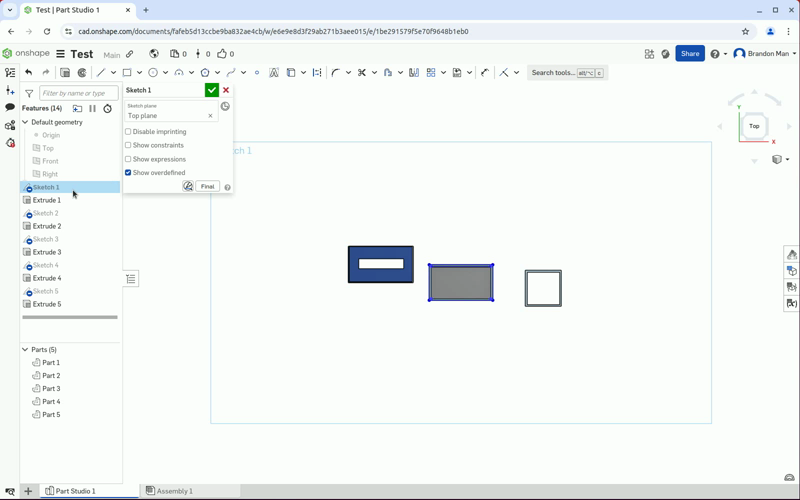
mouse_move(229, 92)
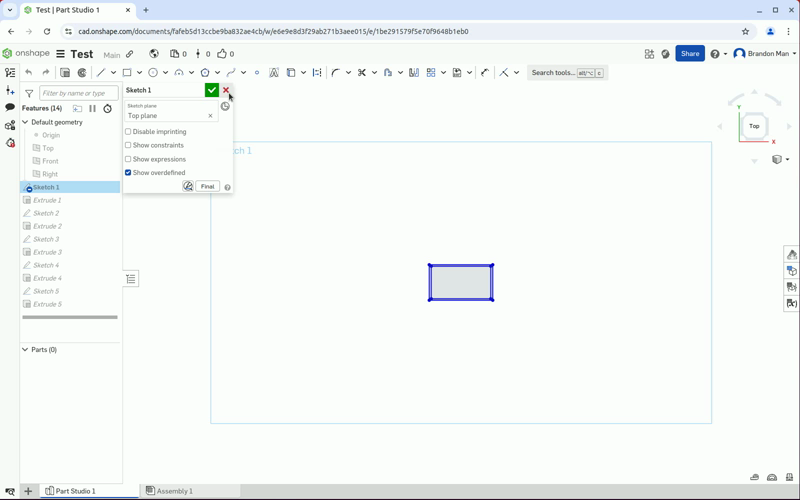
click(229, 92)
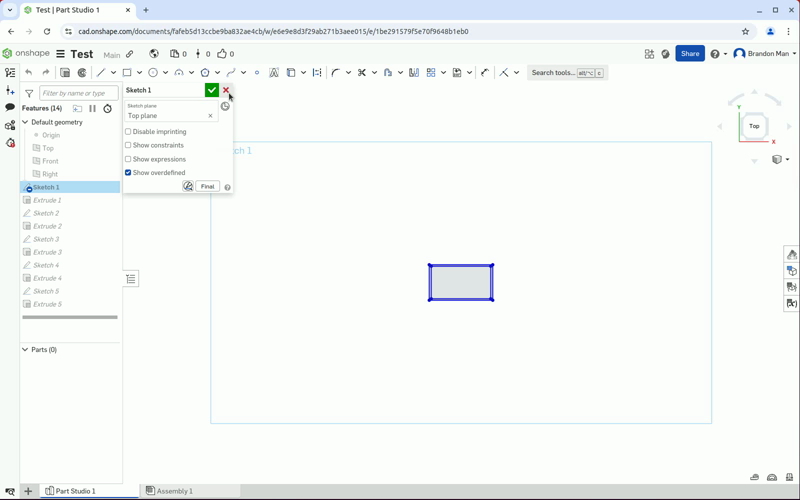
key(shift+s)
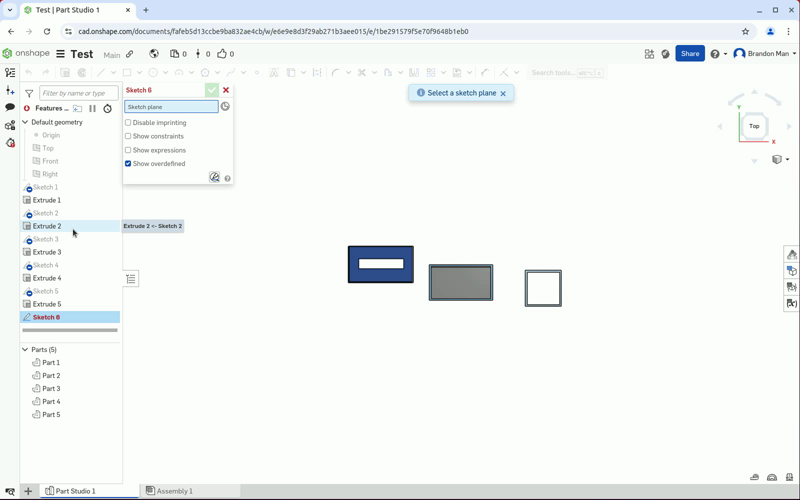
scroll(3)
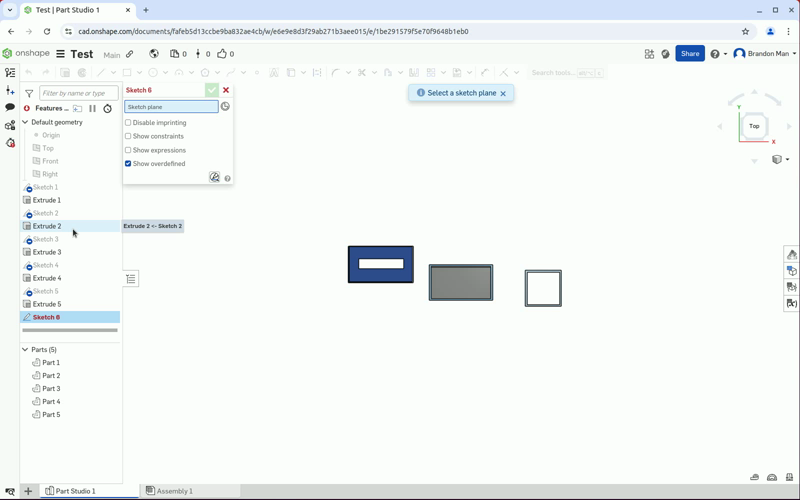
mouse_move(73, 150)
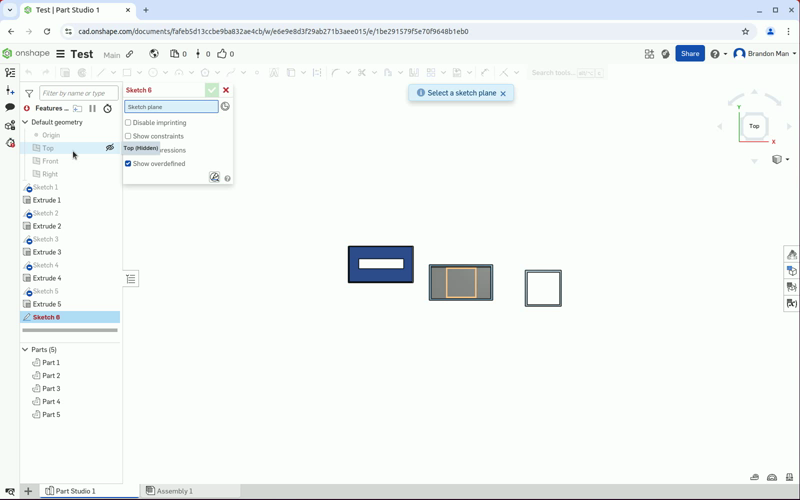
click(73, 150)
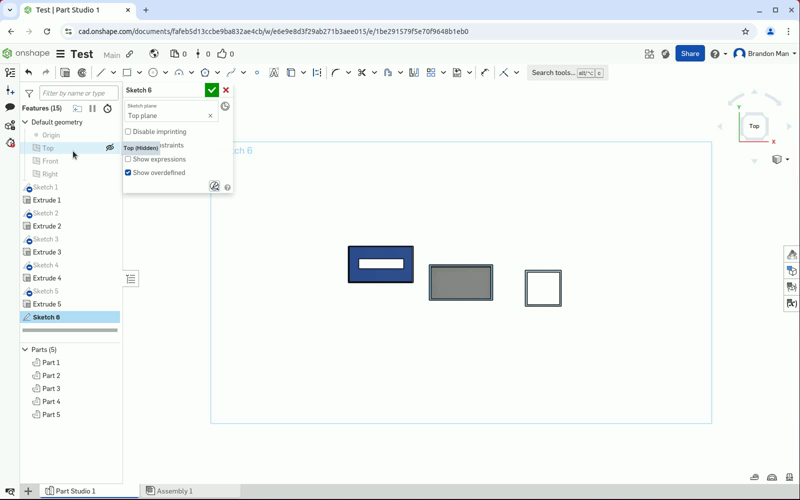
mouse_move(73, 352)
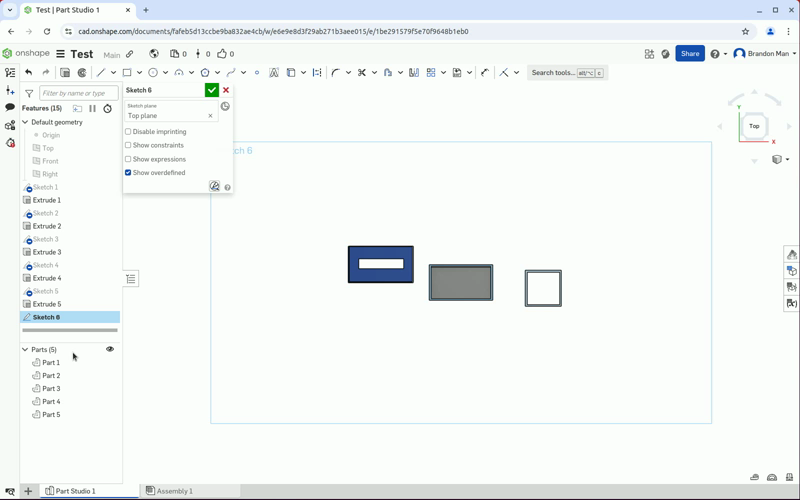
key(y)
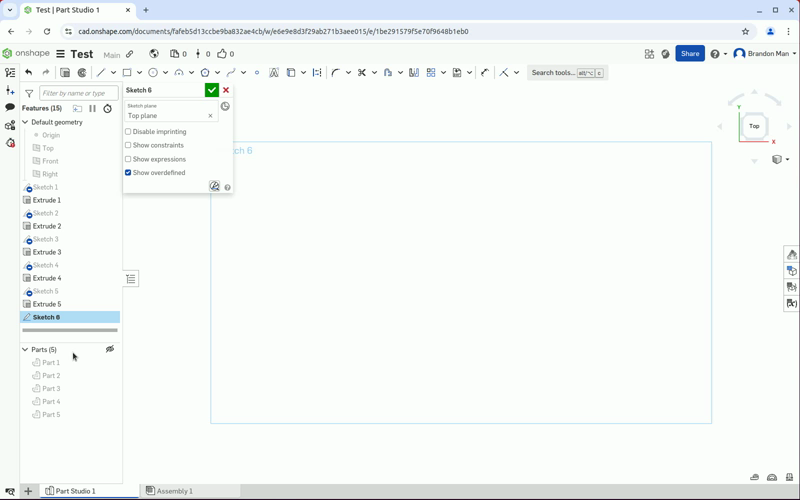
key(l)
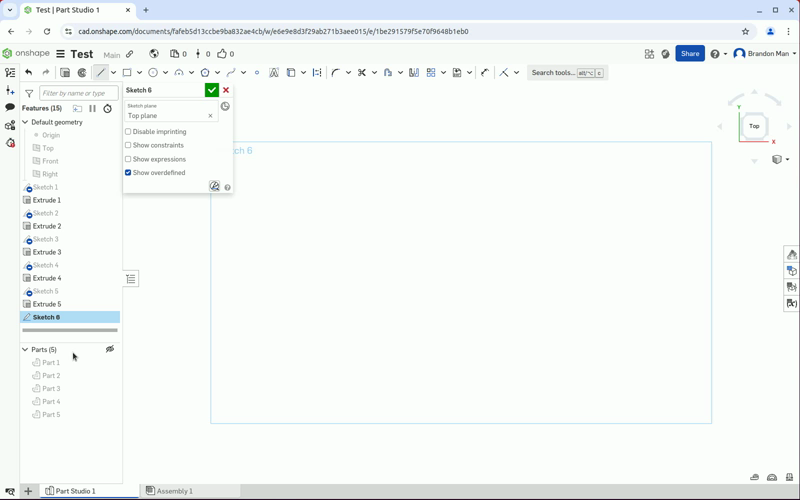
key_down(shift)
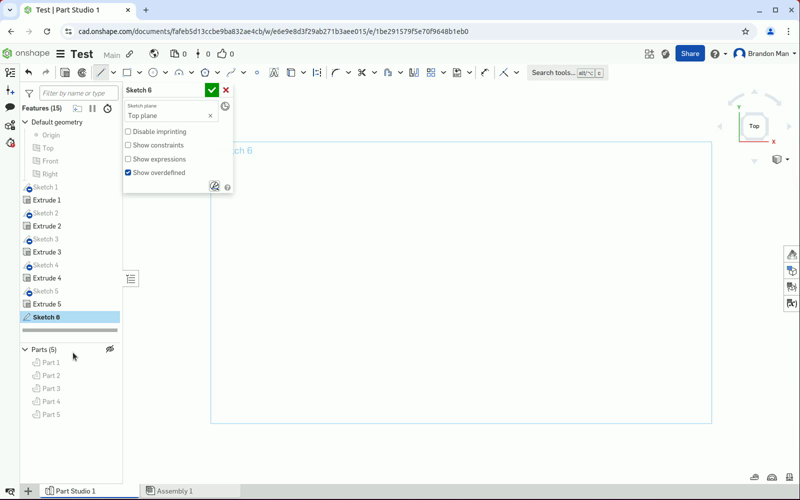
mouse_move(526, 305)
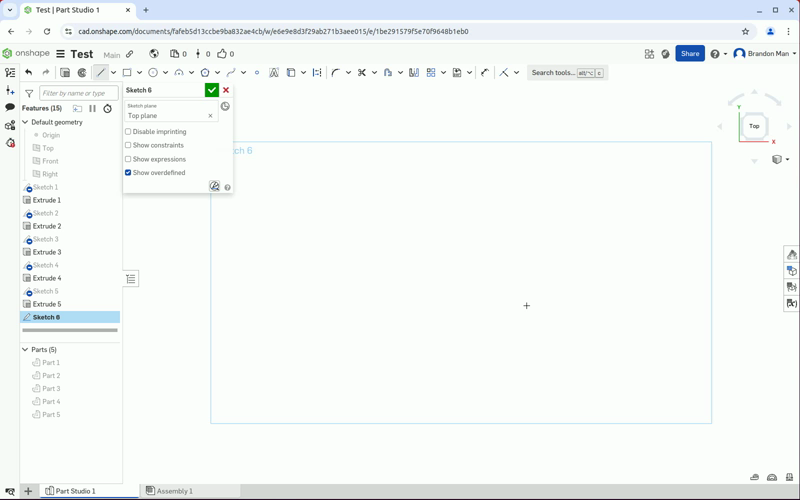
click(526, 305)
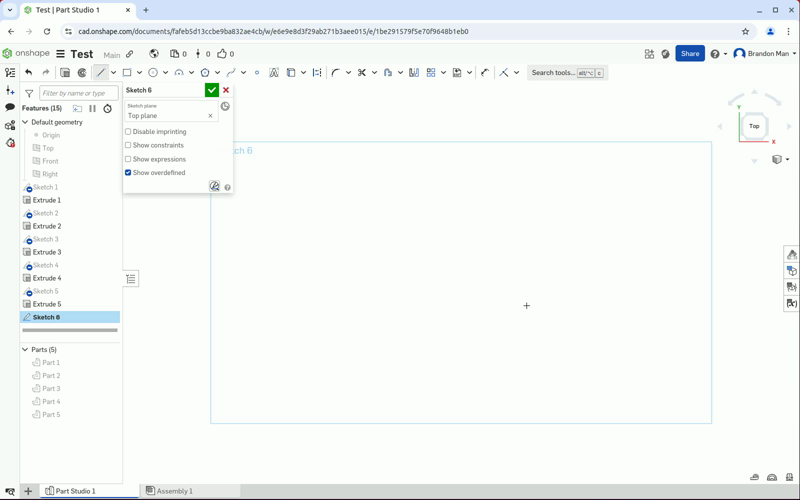
key_up(shift)
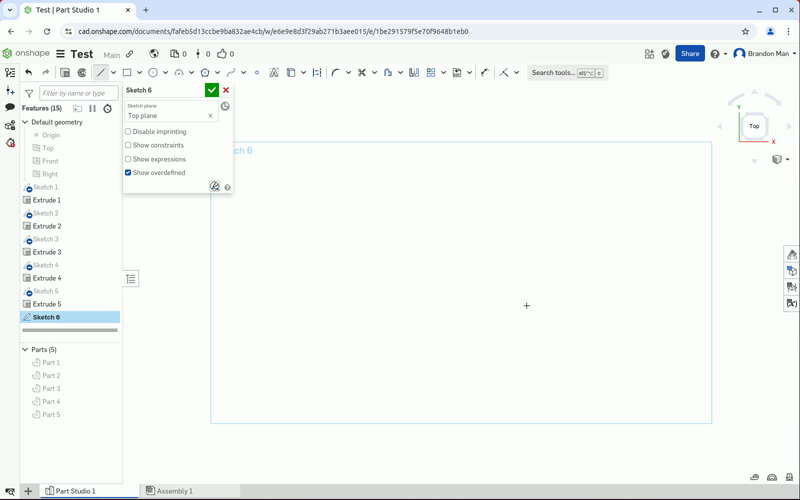
key_down(shift)
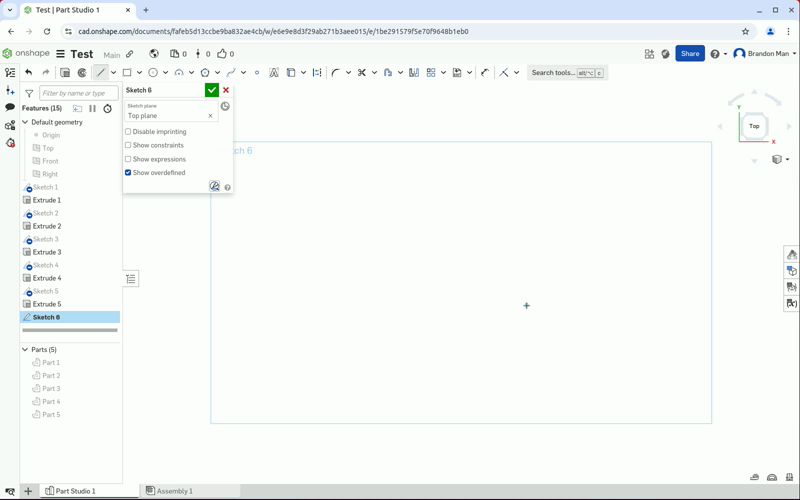
mouse_move(556, 305)
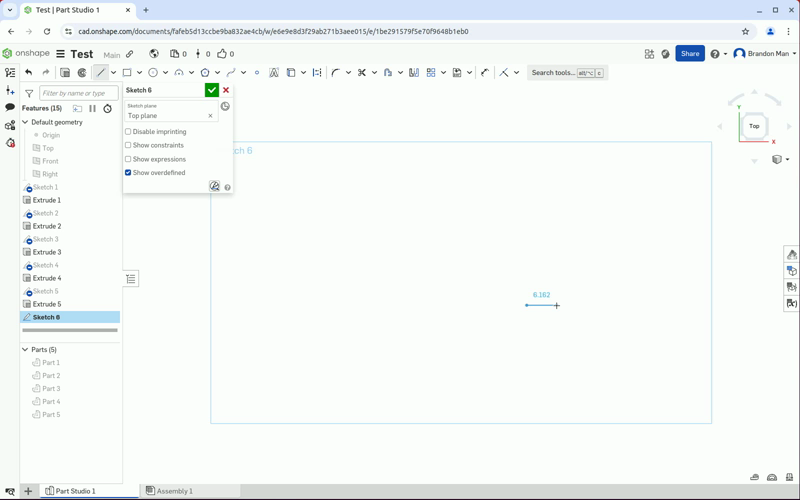
mouse_move(558, 305)
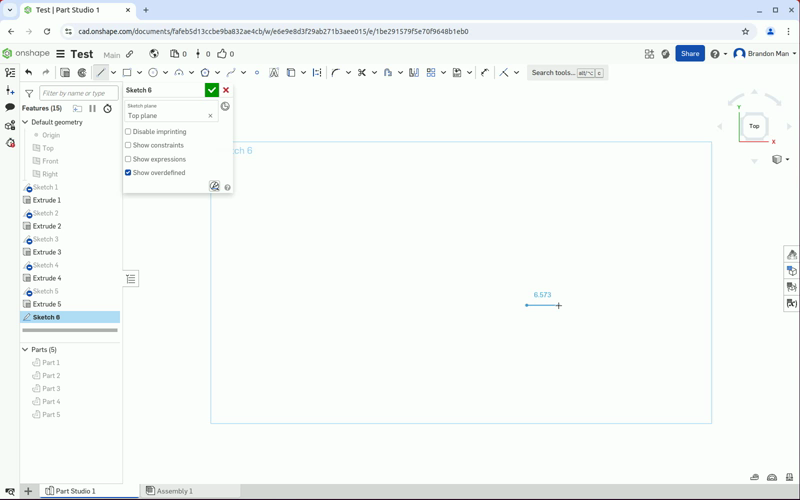
click(558, 305)
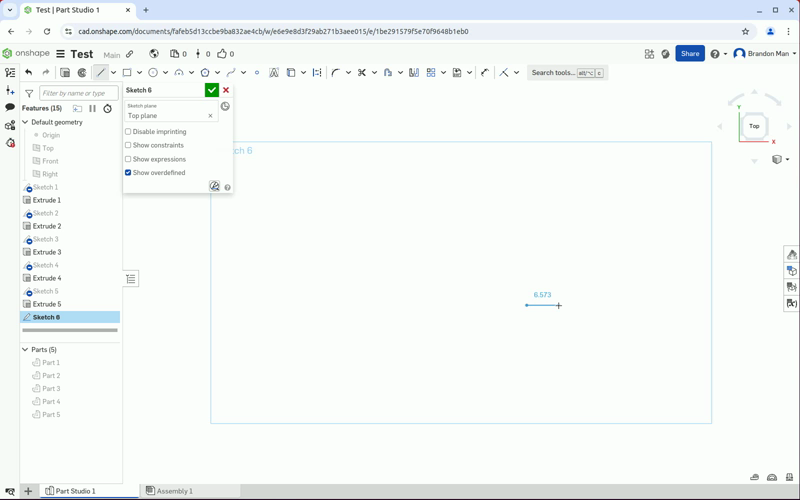
key_up(shift)
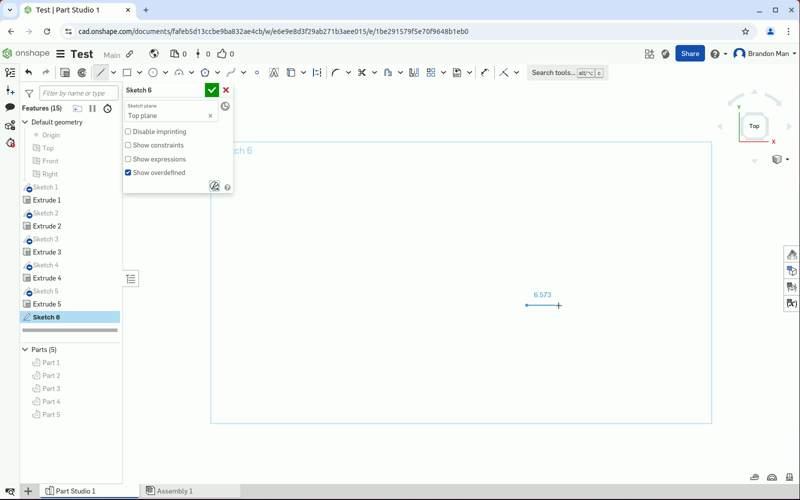
key_down(shift)
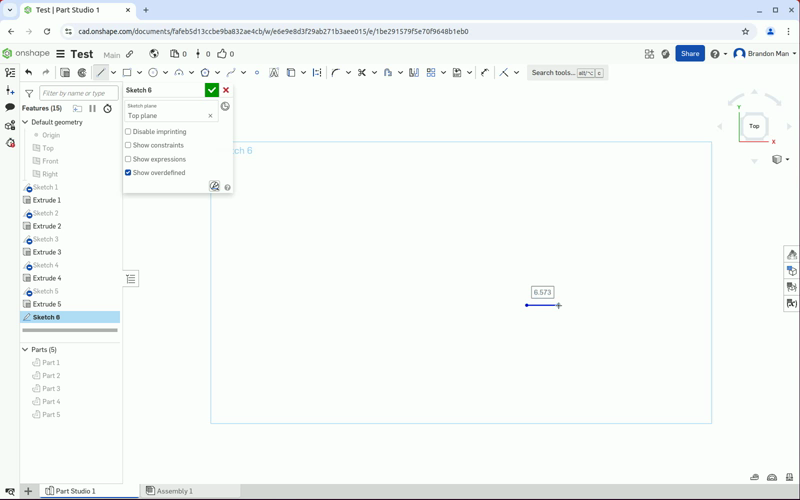
mouse_move(588, 305)
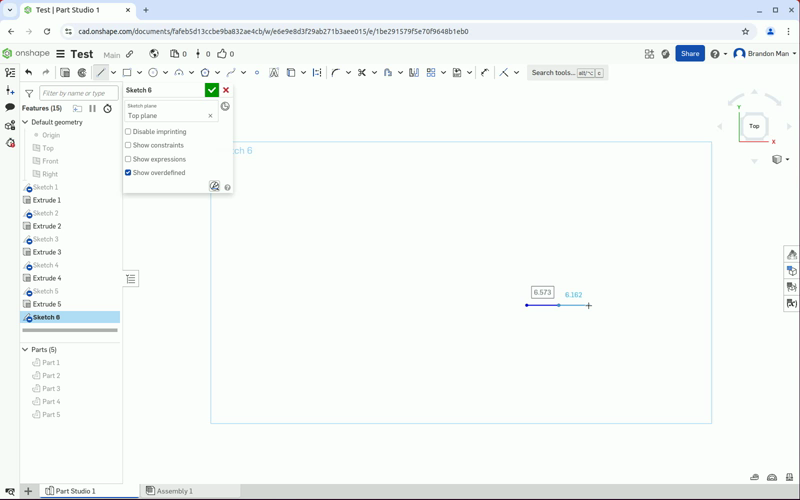
mouse_move(558, 272)
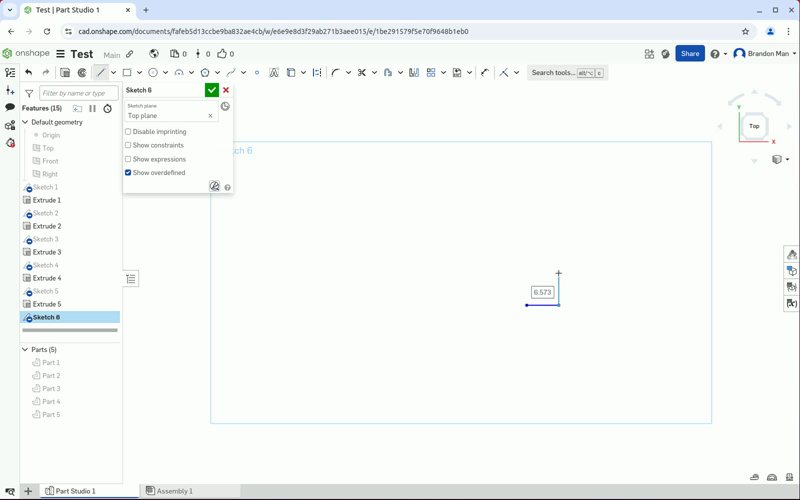
click(558, 272)
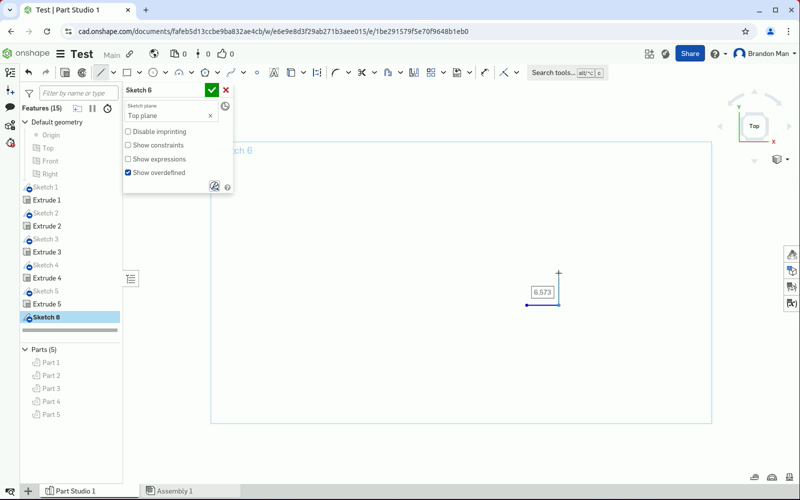
key_up(shift)
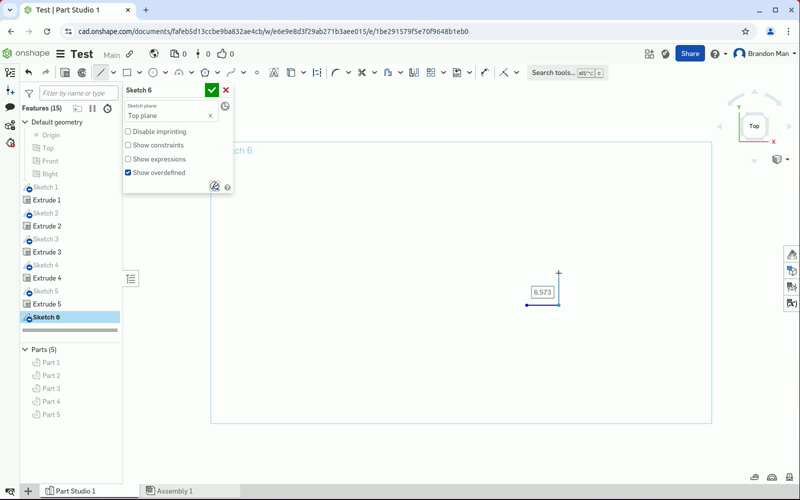
key_down(shift)
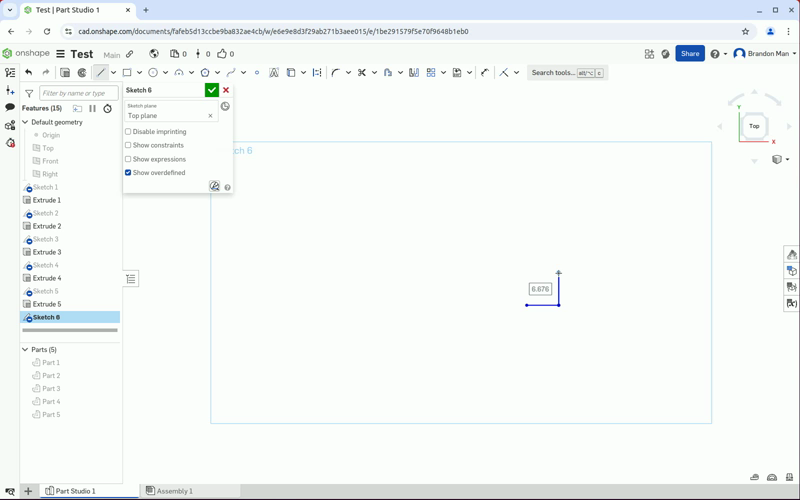
mouse_move(588, 272)
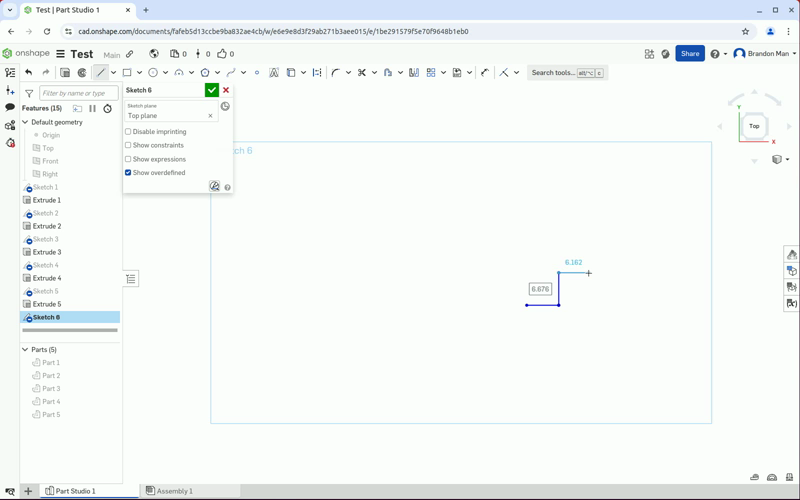
mouse_move(526, 272)
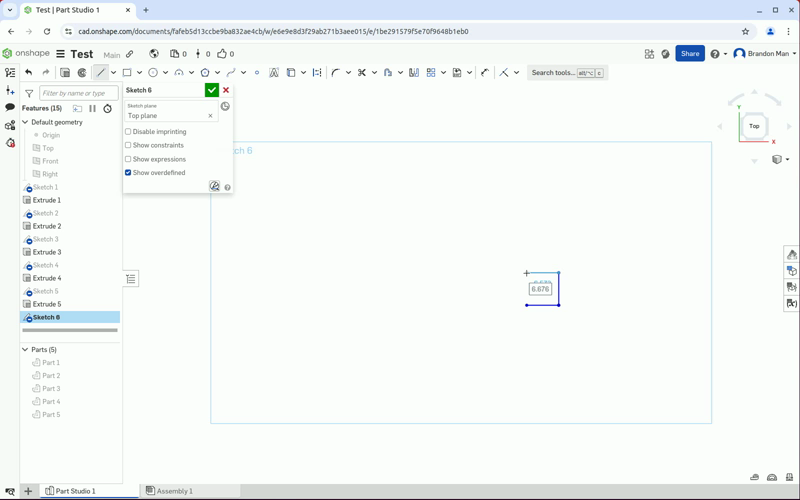
click(526, 272)
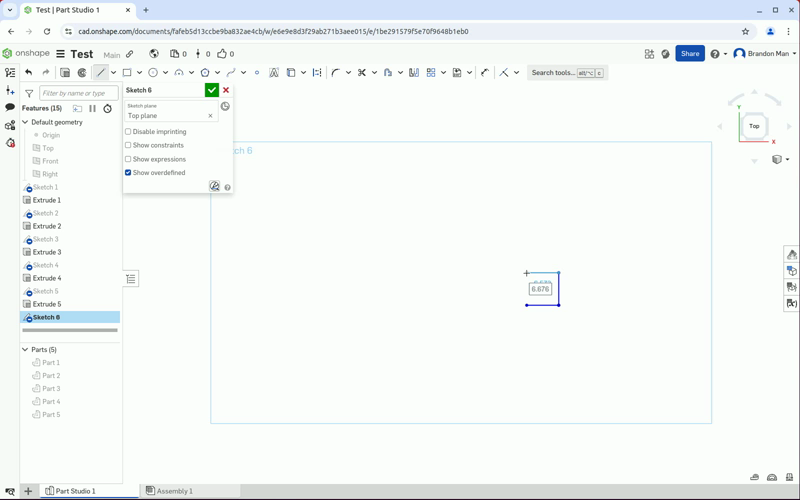
key_up(shift)
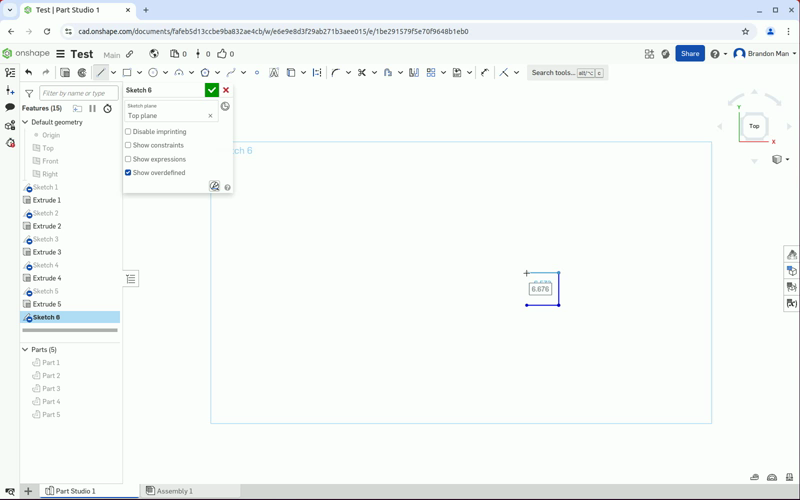
mouse_move(556, 272)
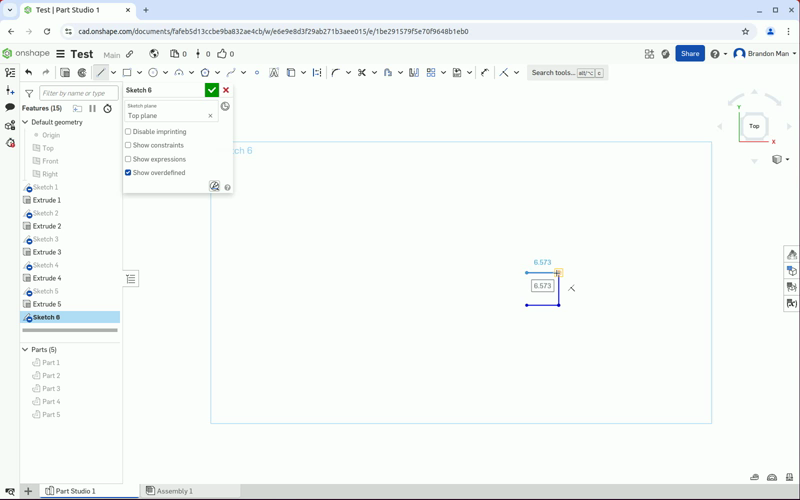
key_down(shift)
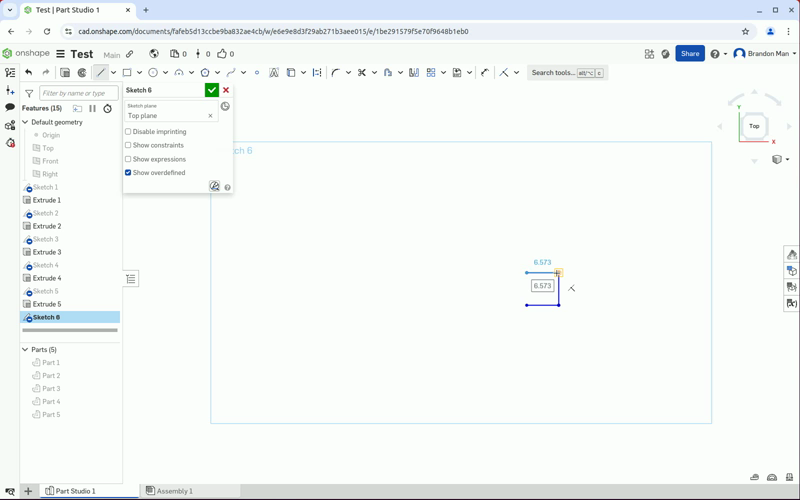
mouse_move(526, 305)
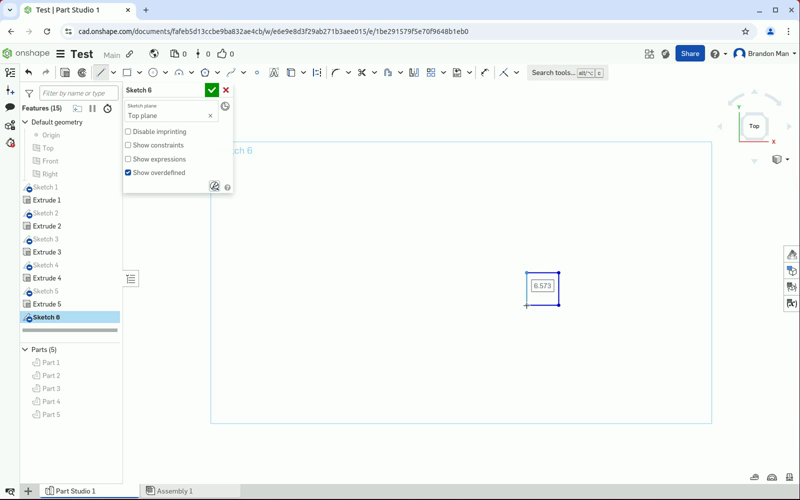
key_up(shift)
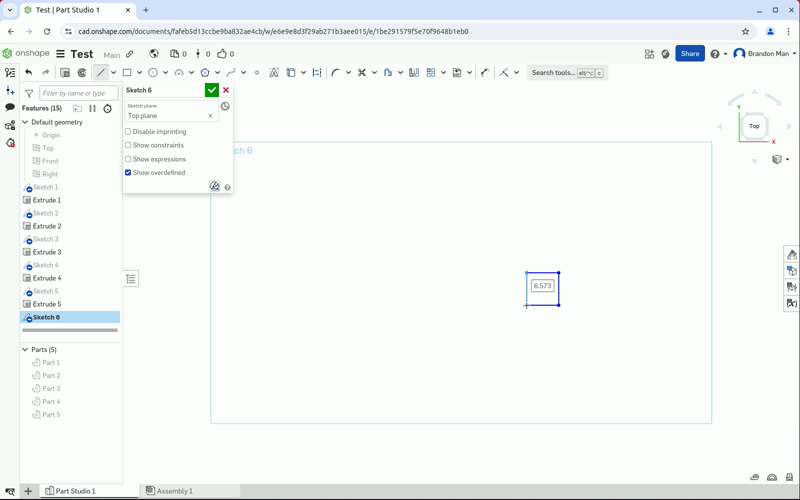
click(526, 305)
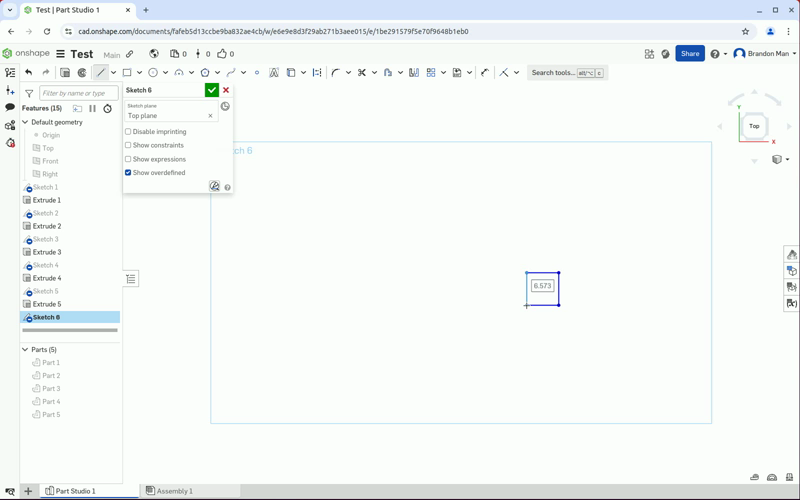
key(esc)
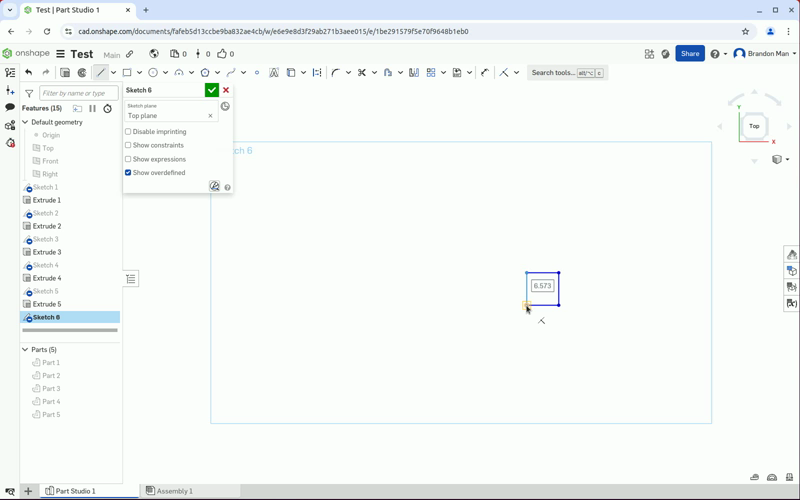
mouse_move(555, 292)
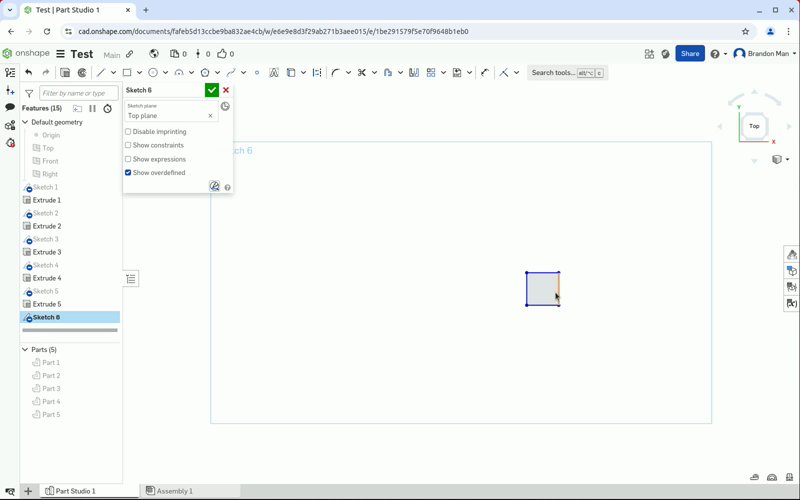
scroll(6)
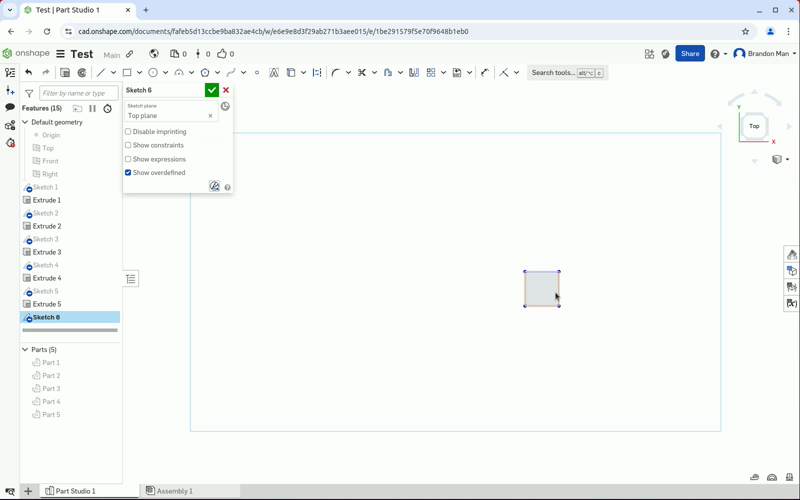
scroll(6)
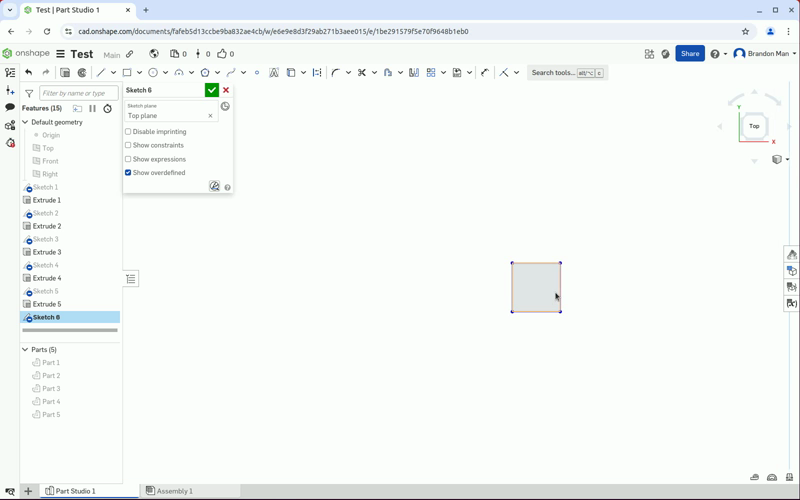
scroll(6)
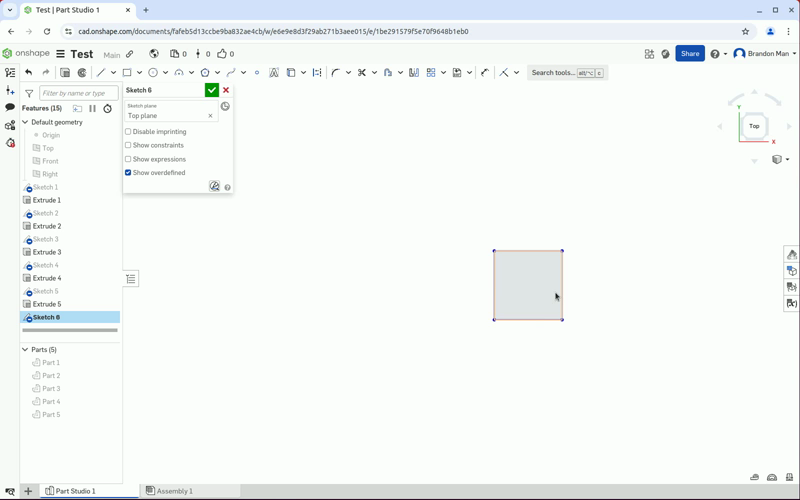
scroll(6)
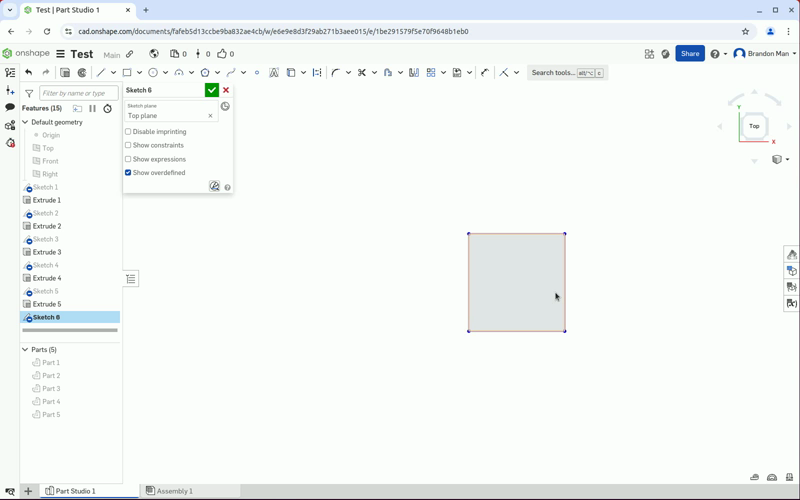
scroll(6)
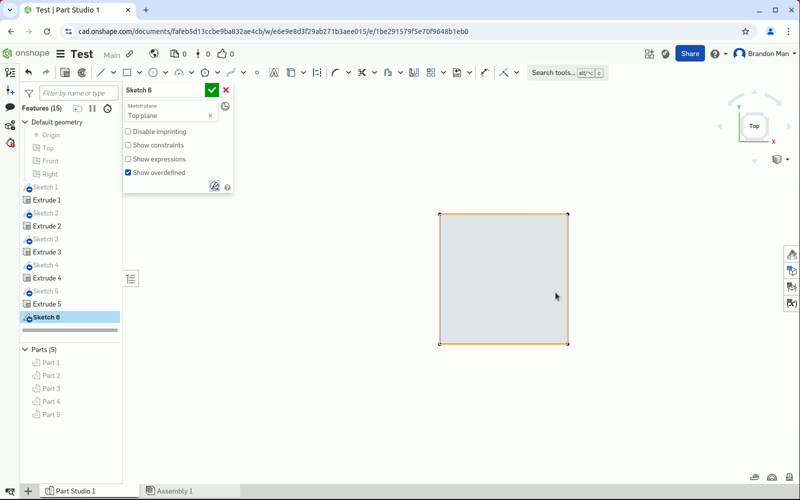
scroll(6)
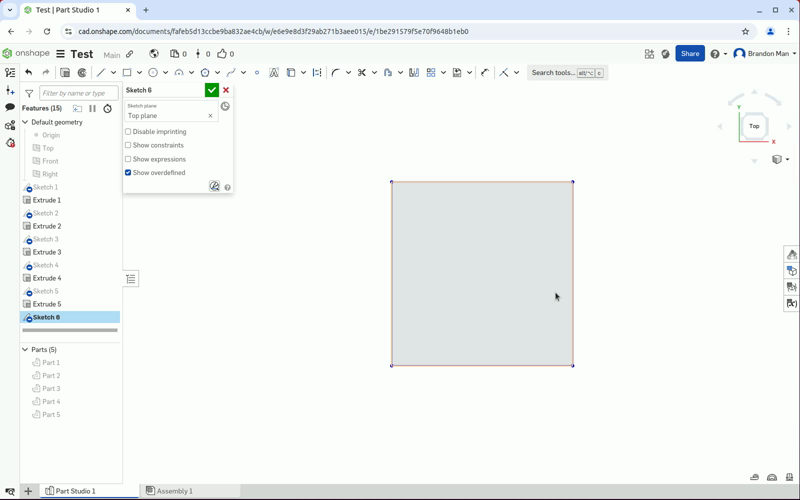
scroll(6)
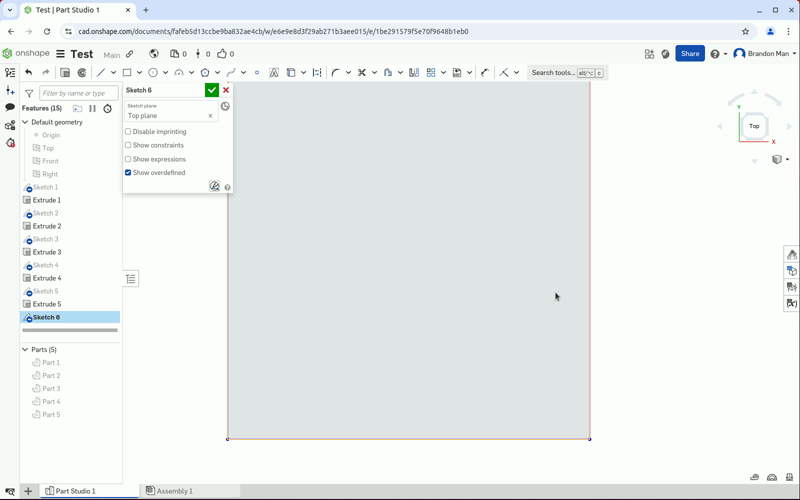
click(555, 292)
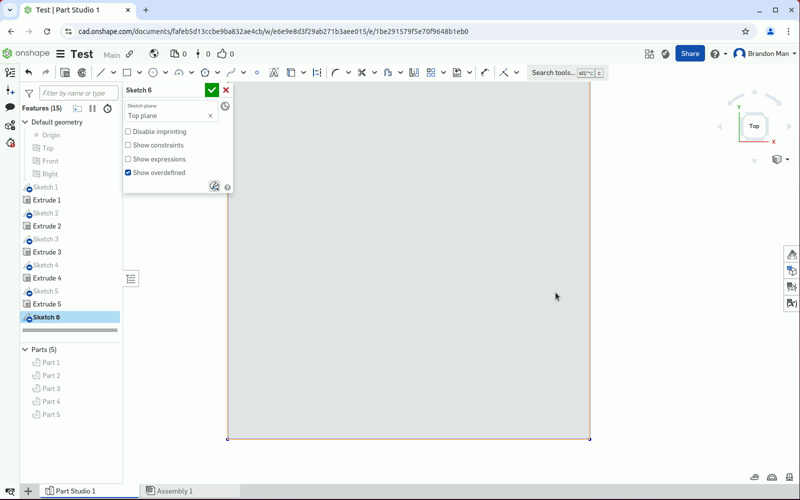
scroll(-6)
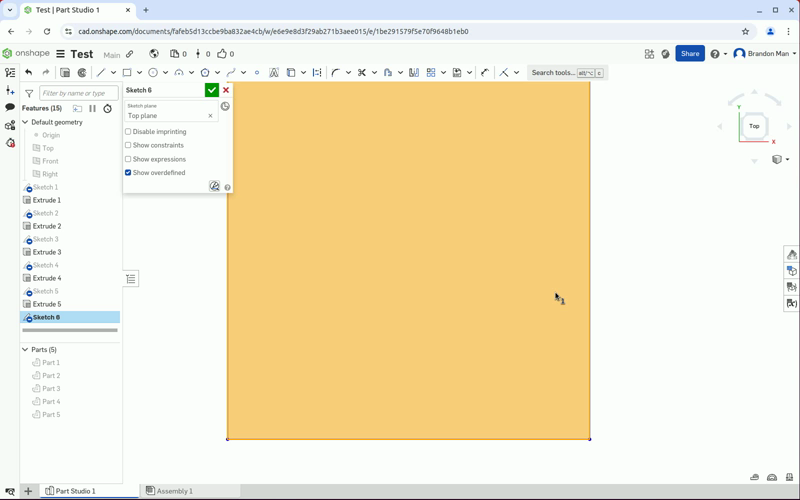
scroll(-6)
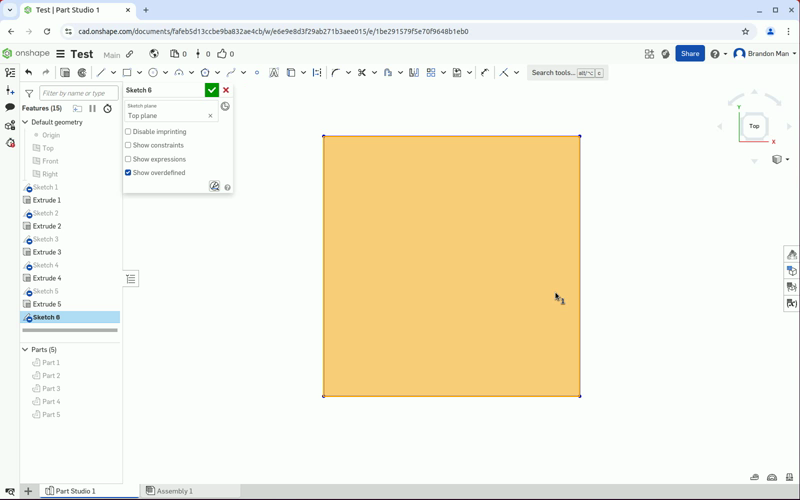
scroll(-6)
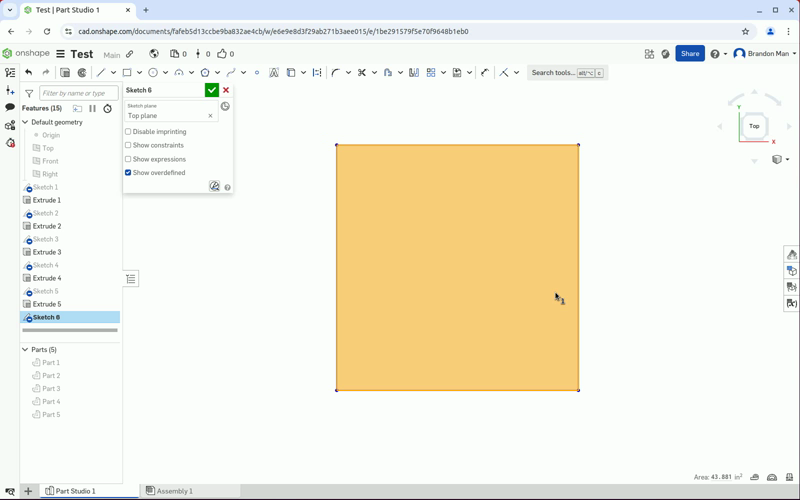
scroll(-6)
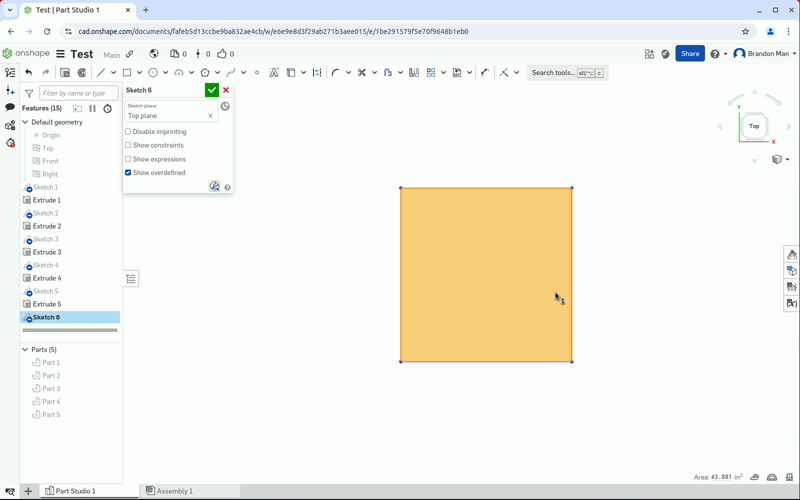
scroll(-6)
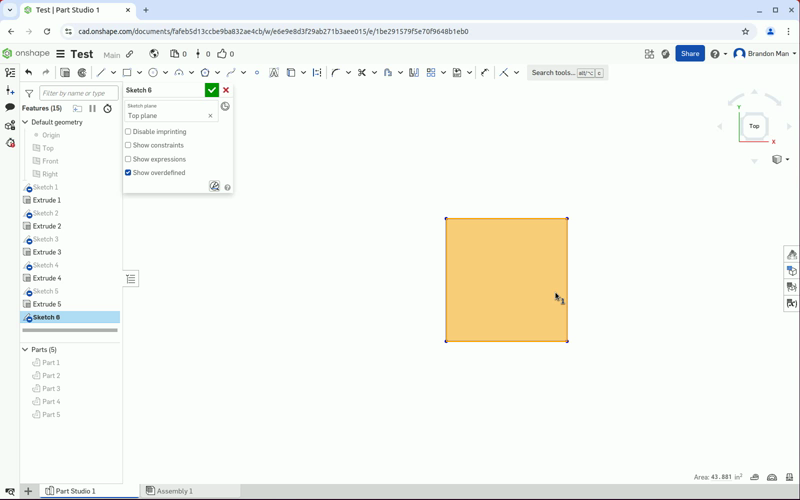
scroll(-6)
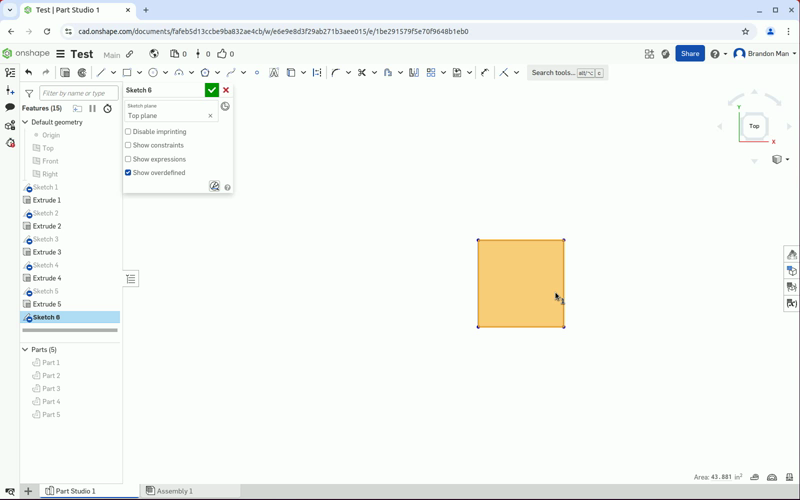
scroll(-6)
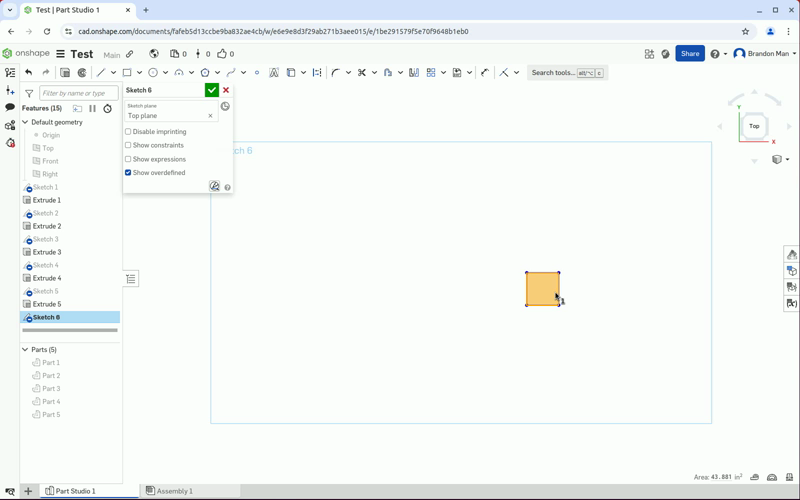
mouse_move(73, 352)
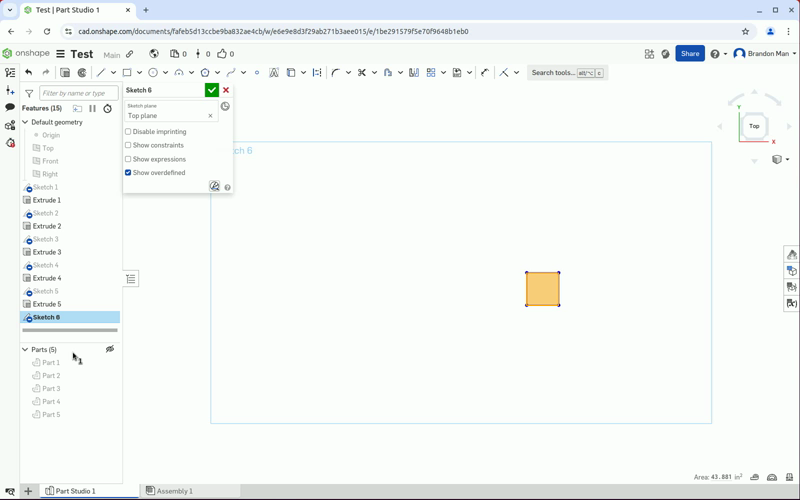
key(shift+y)
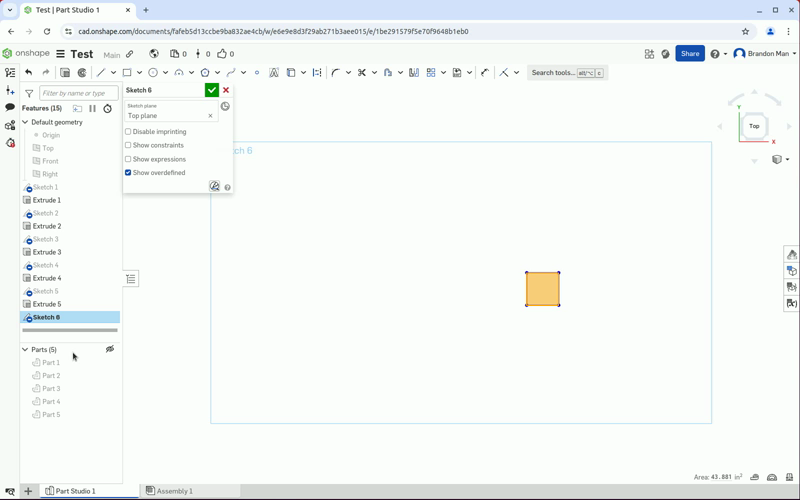
key(shift+e)
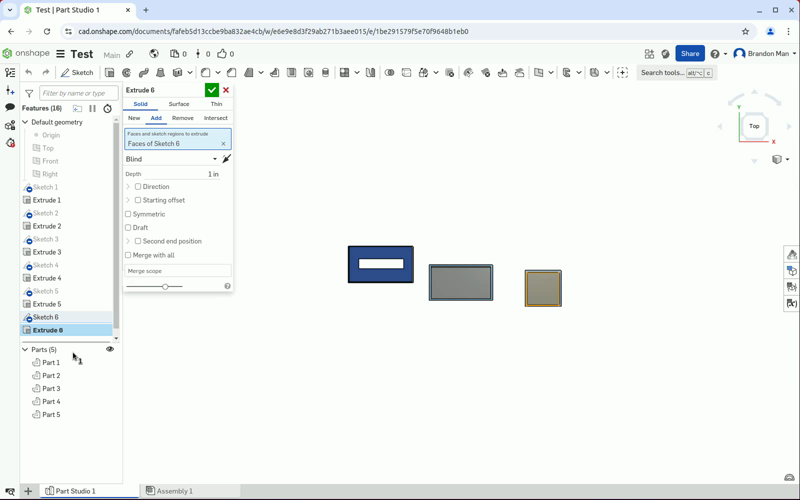
mouse_move(143, 106)
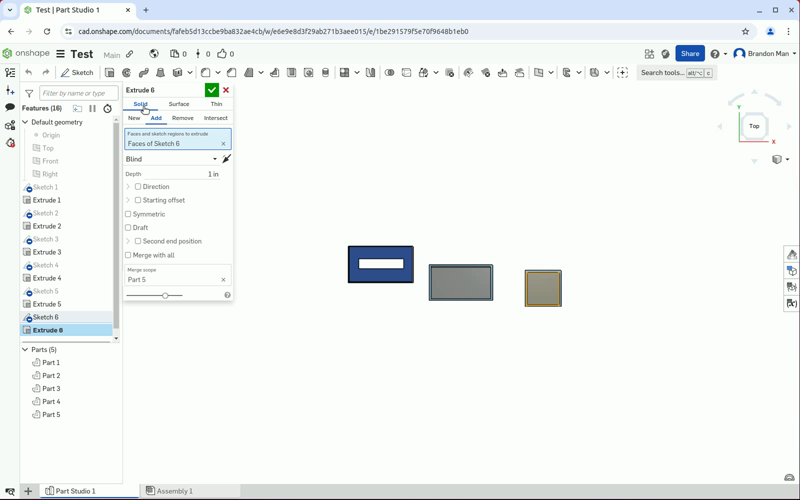
click(143, 106)
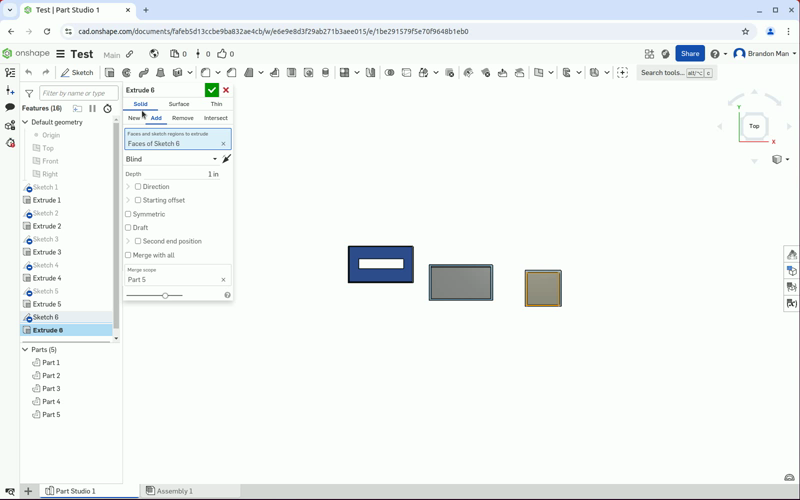
mouse_move(137, 120)
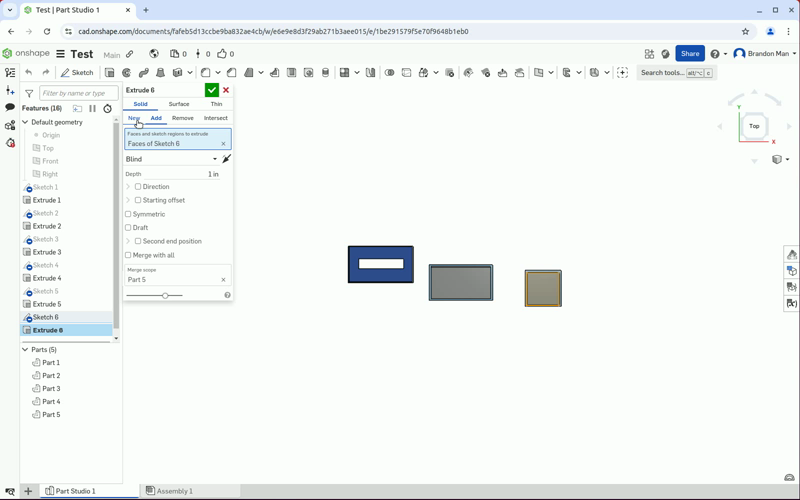
click(137, 120)
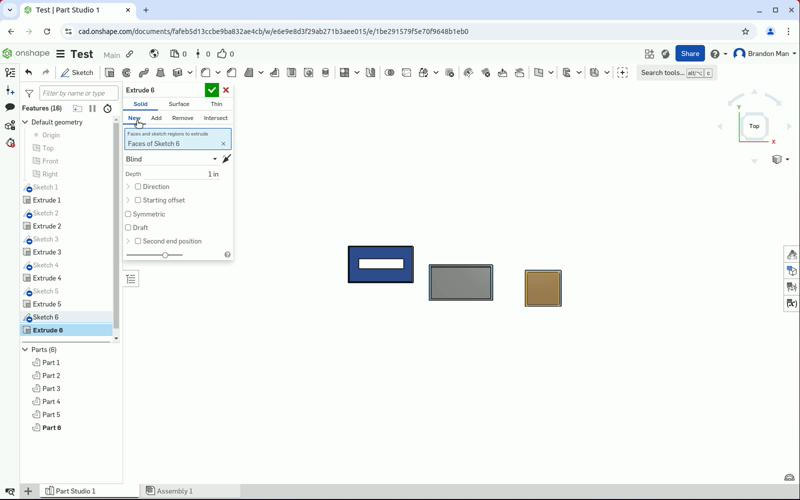
key(tab, 4)
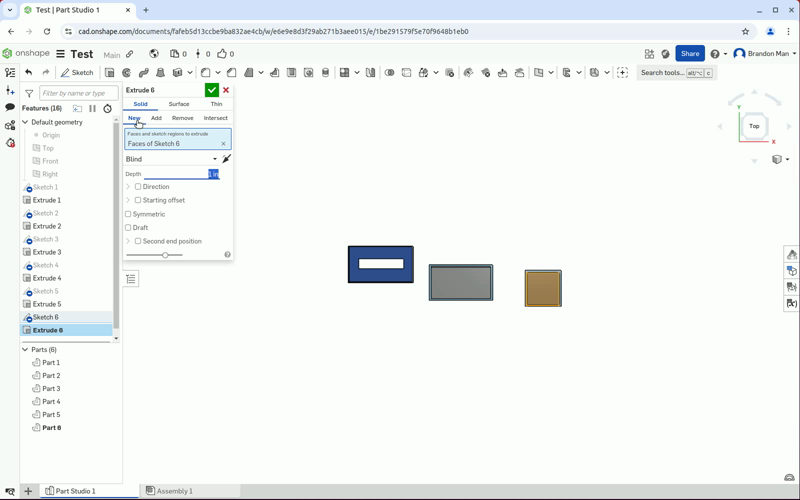
text(0.241)
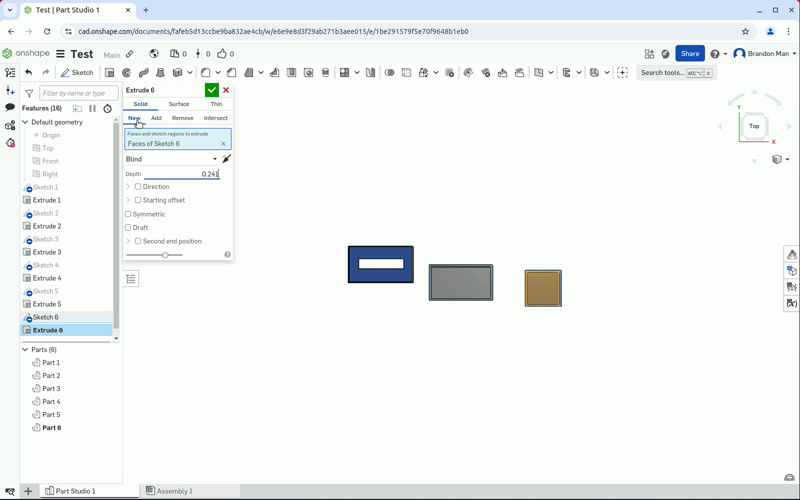
key(enter)
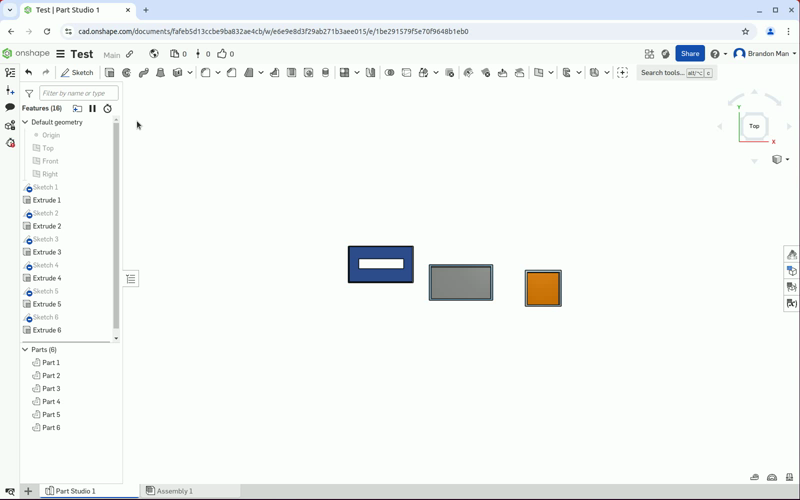
key(shift+h)
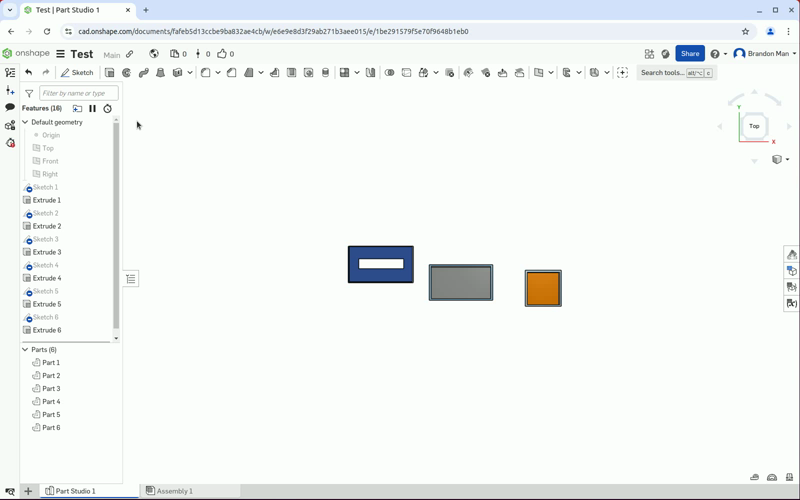
key(shift+h)
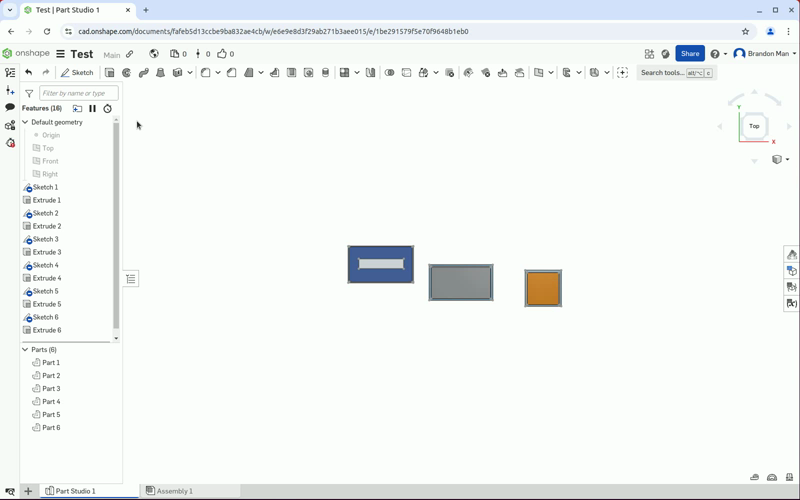
key(shift+7)
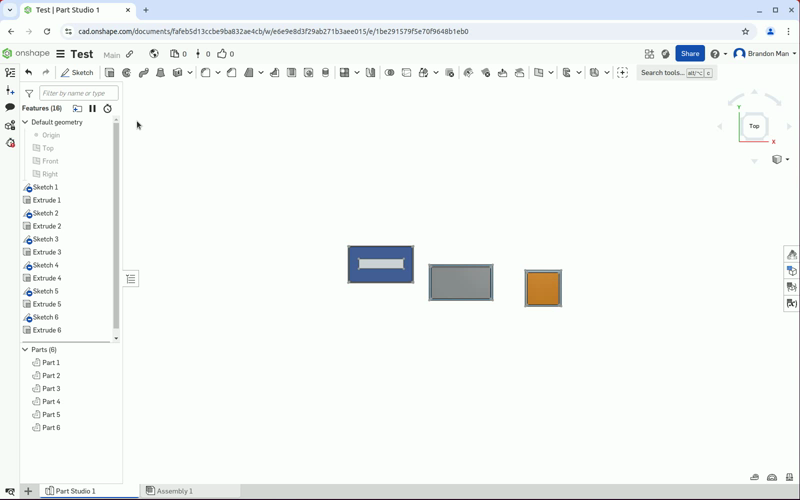
key(up, 3)
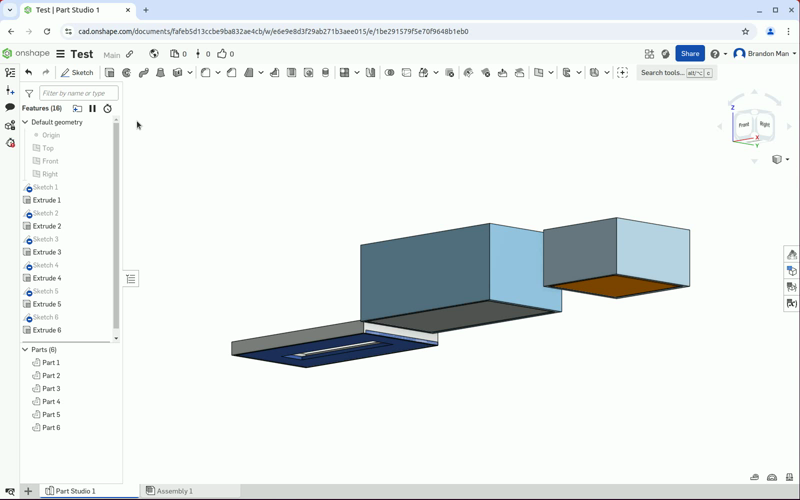
key(left, 3)
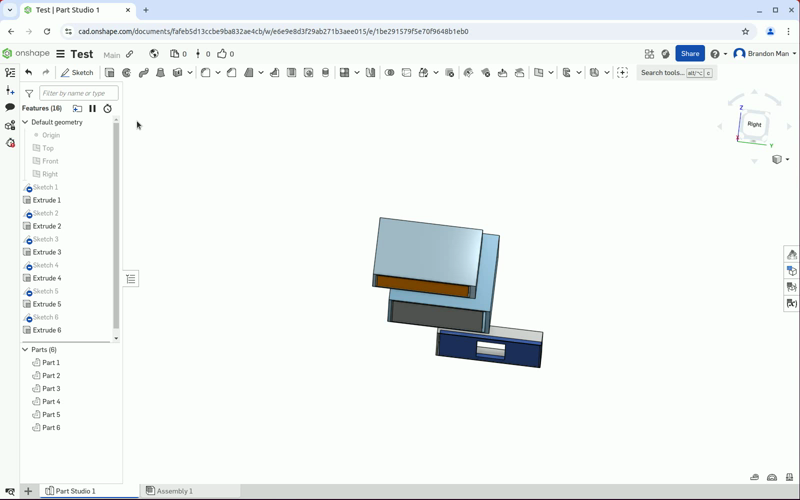
key(right, 3)
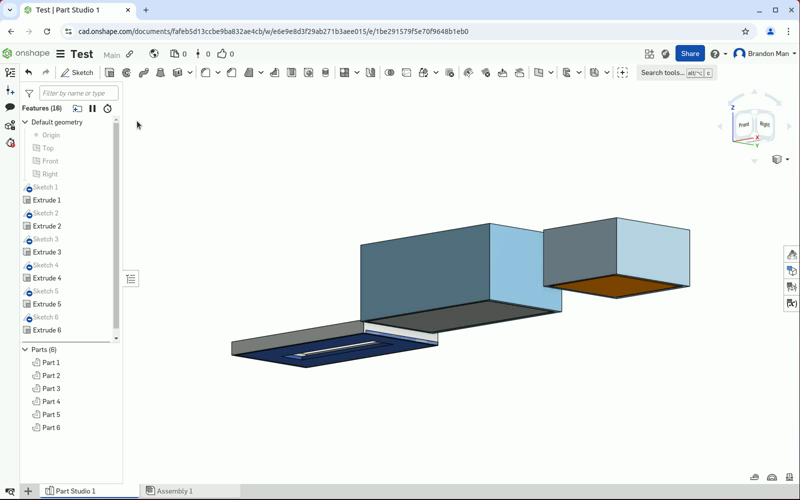
key(down, 3)
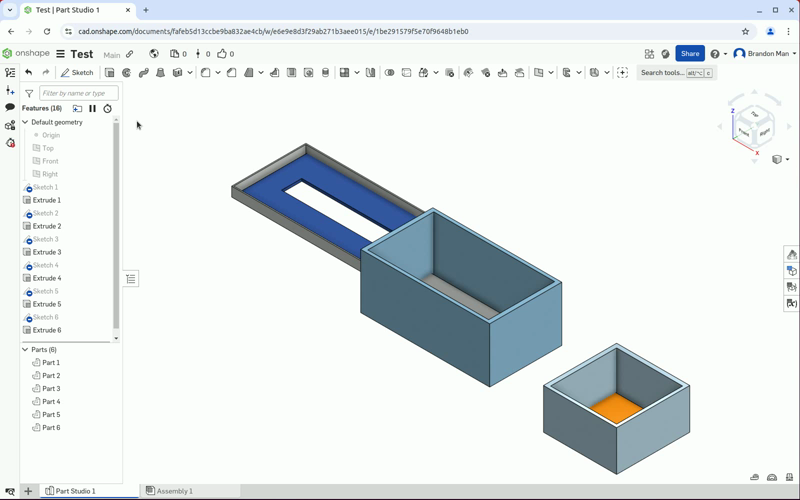
mouse_move(69, 189)
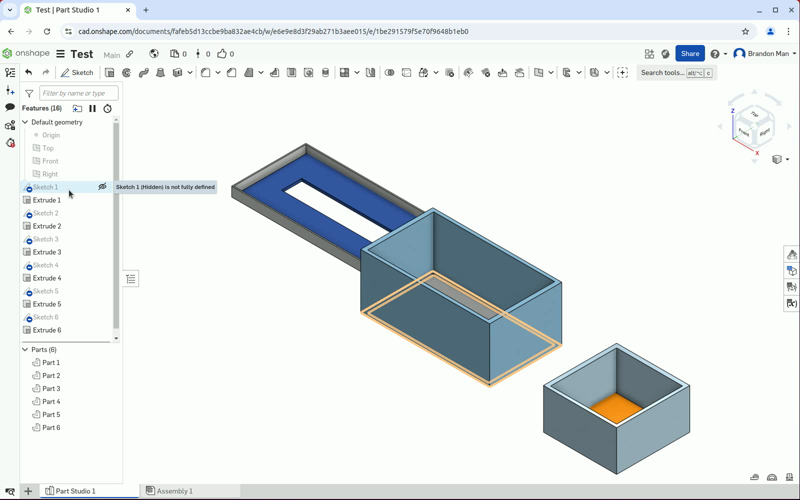
click(69, 189)